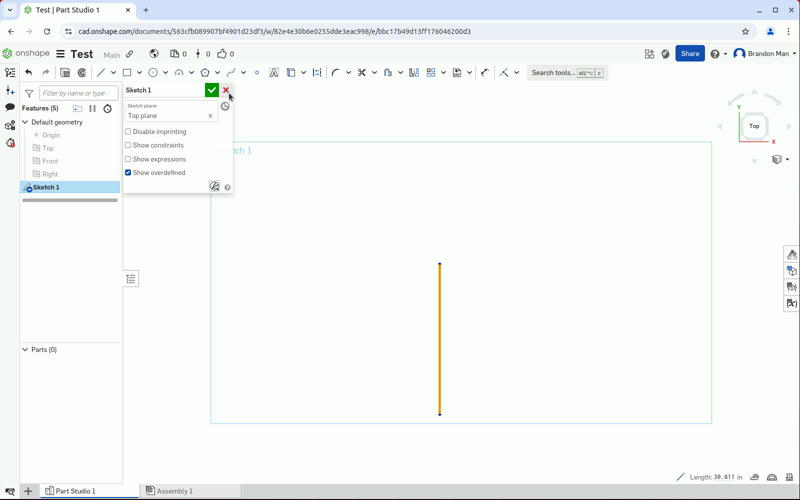
key(shift+h)
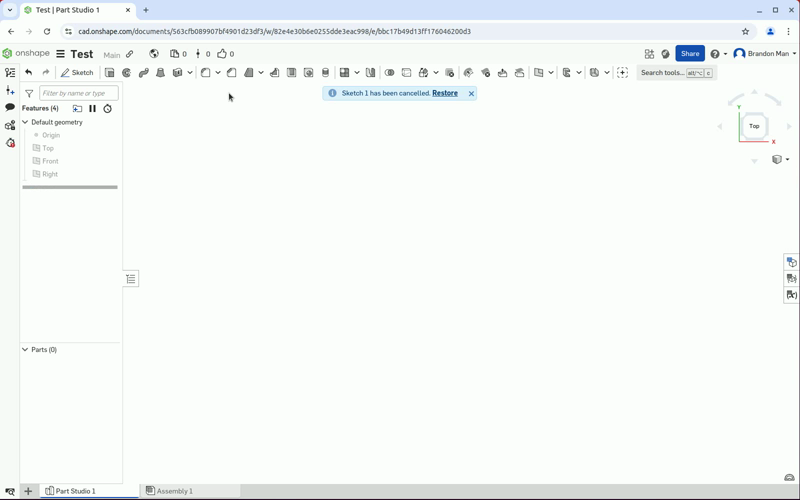
mouse_move(73, 352)
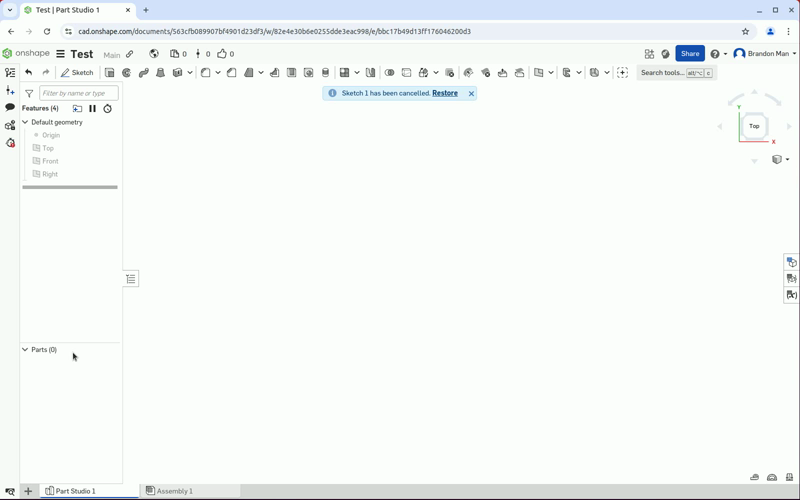
key(y)
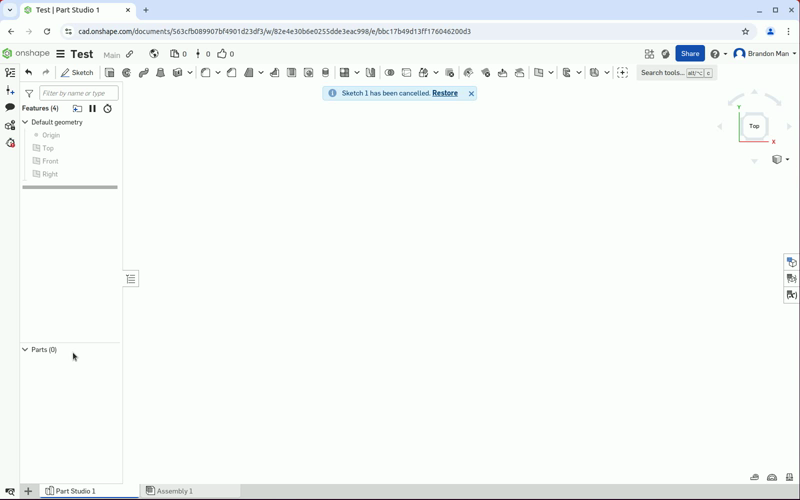
key(shift+p)
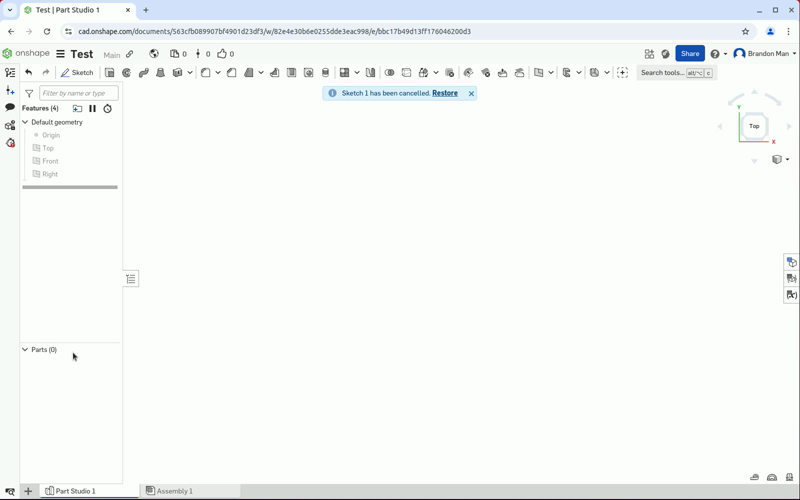
key(space)
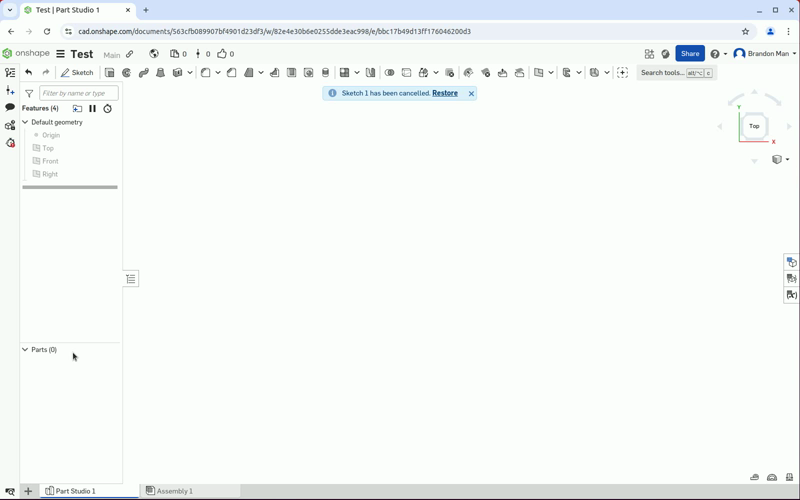
key_down(shift)
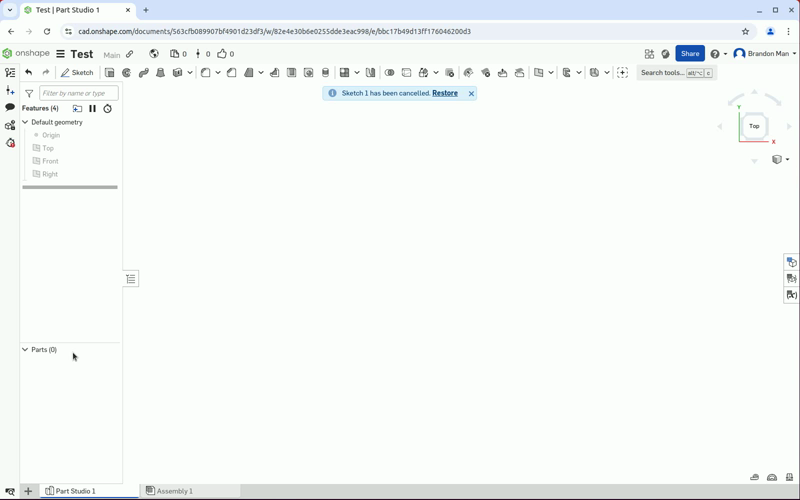
key(up)
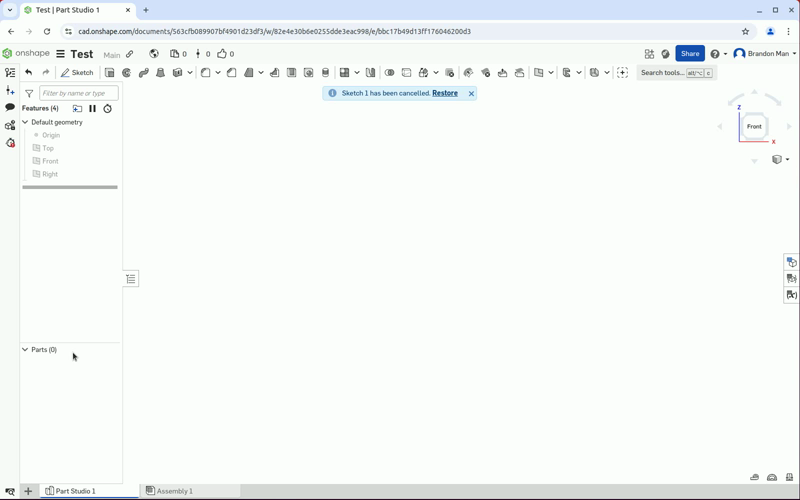
key_up(shift)
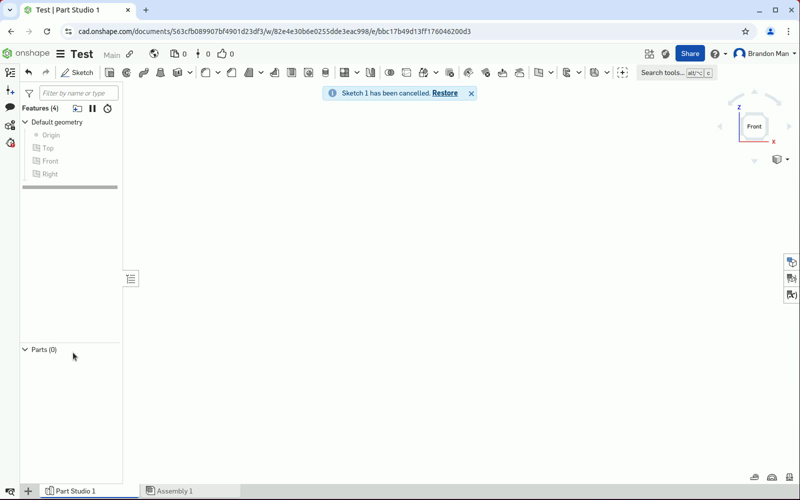
mouse_move(73, 352)
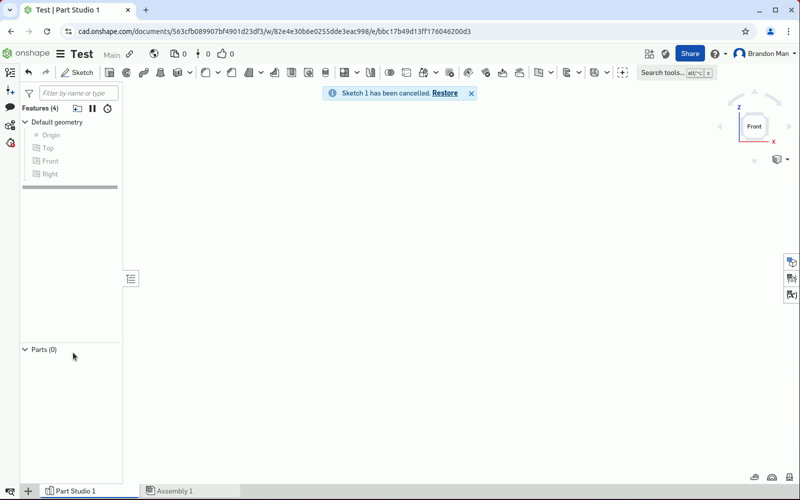
key(shift+y)
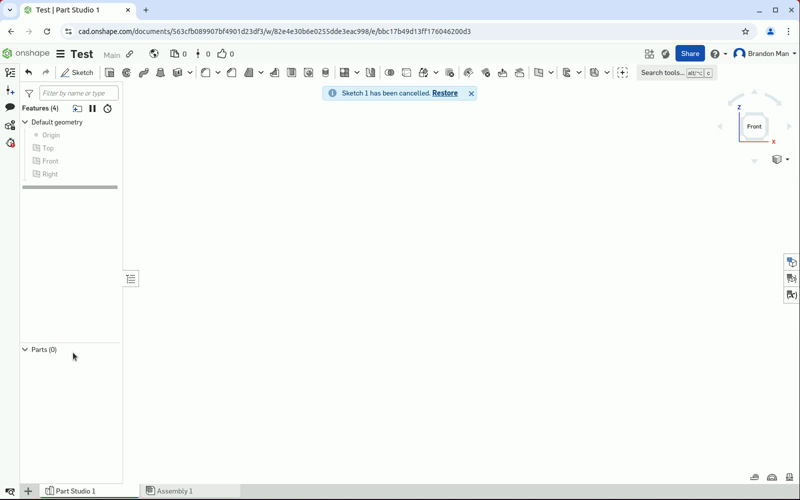
key(shift+s)
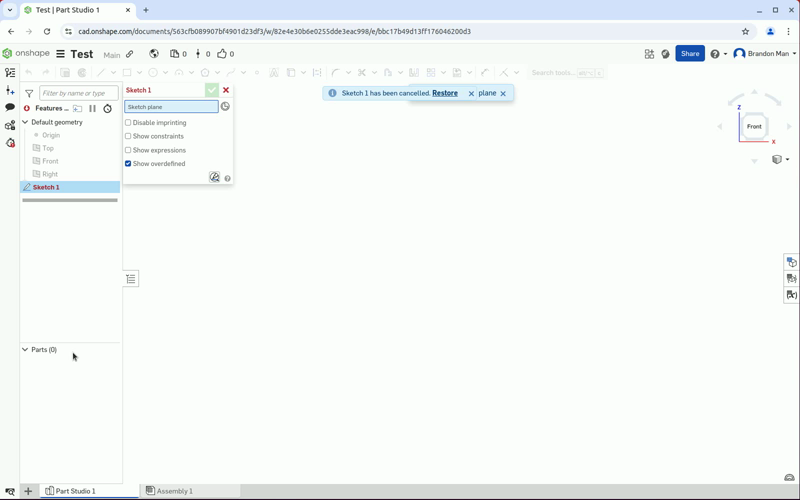
mouse_move(73, 163)
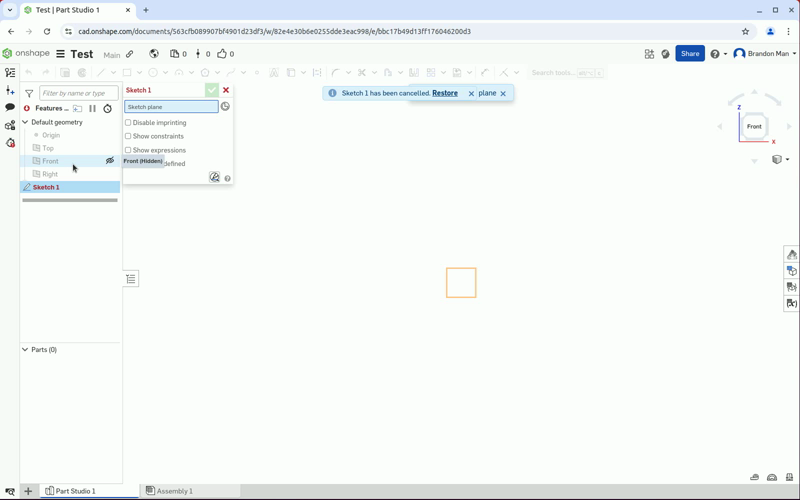
click(73, 163)
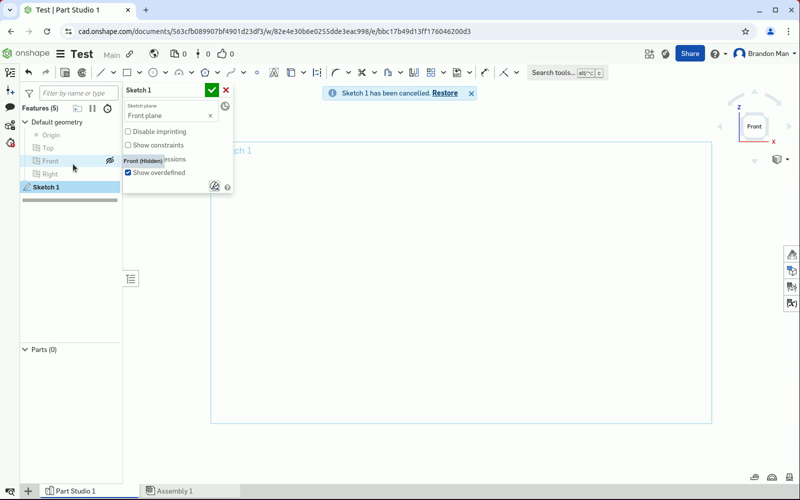
mouse_move(73, 352)
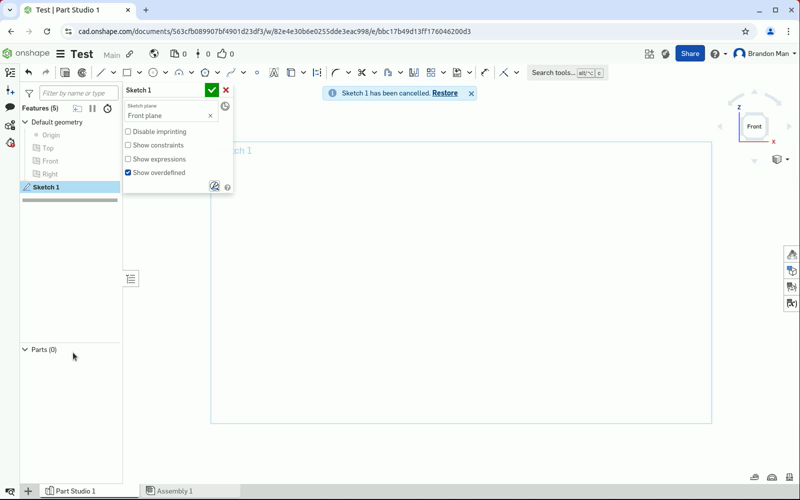
key(y)
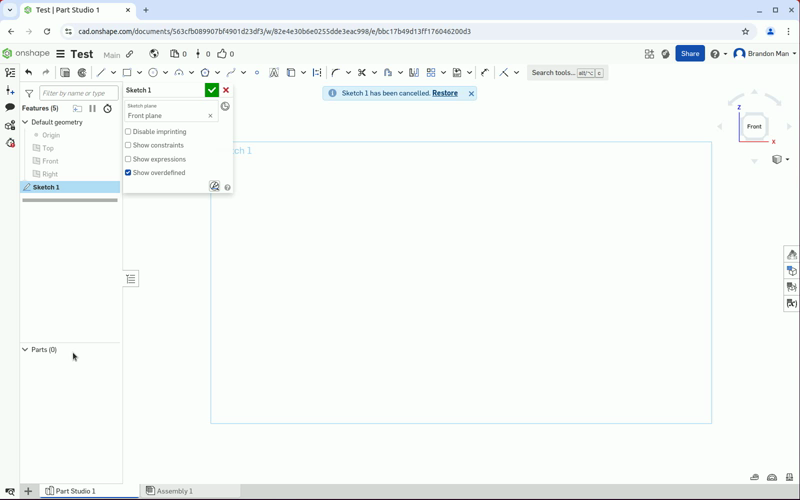
key(l)
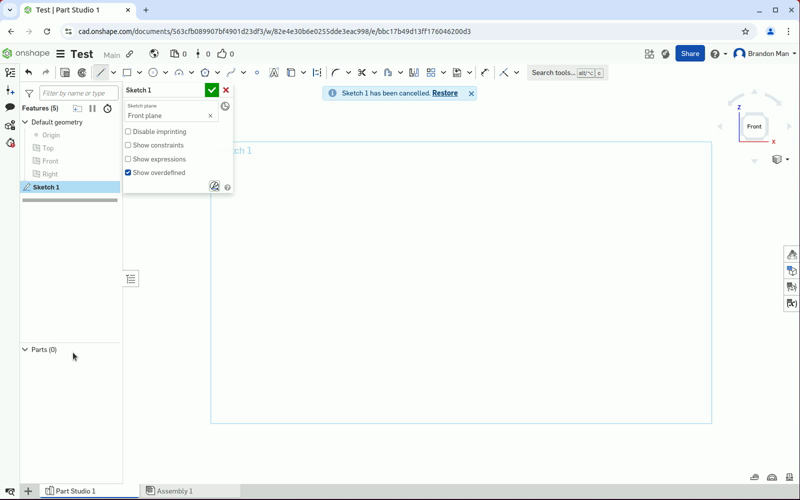
key_down(shift)
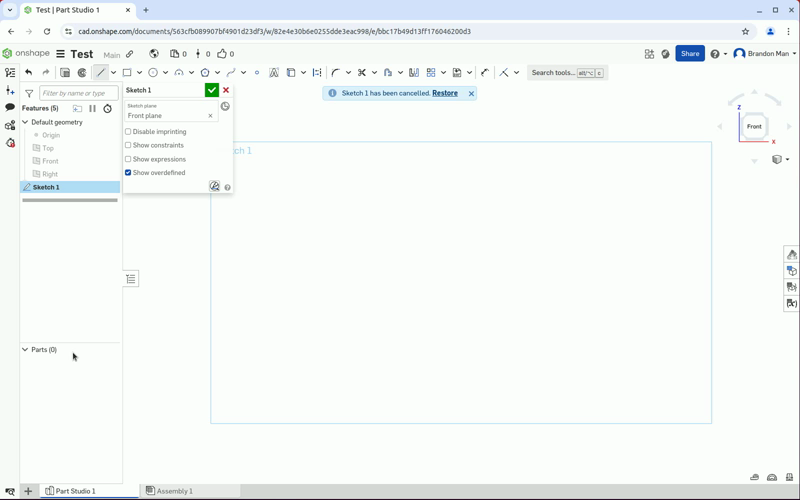
mouse_move(460, 271)
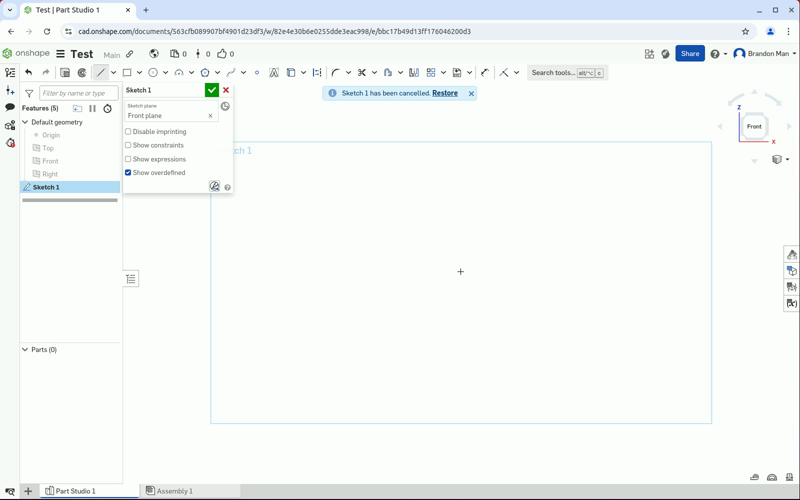
click(460, 271)
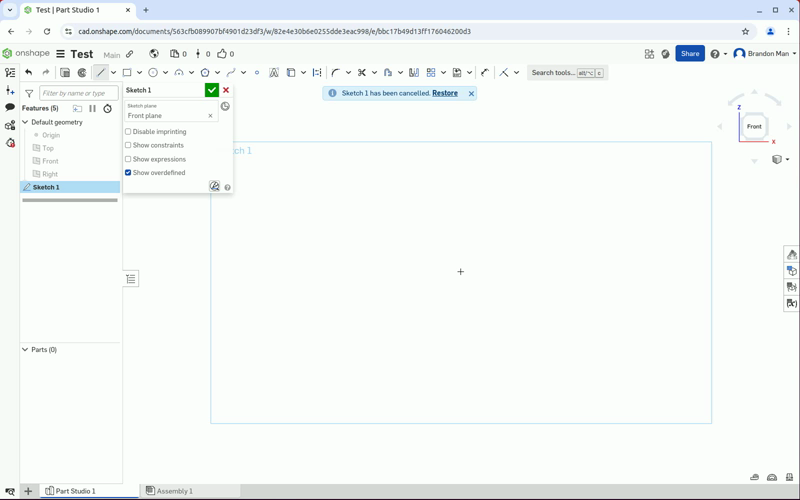
key_up(shift)
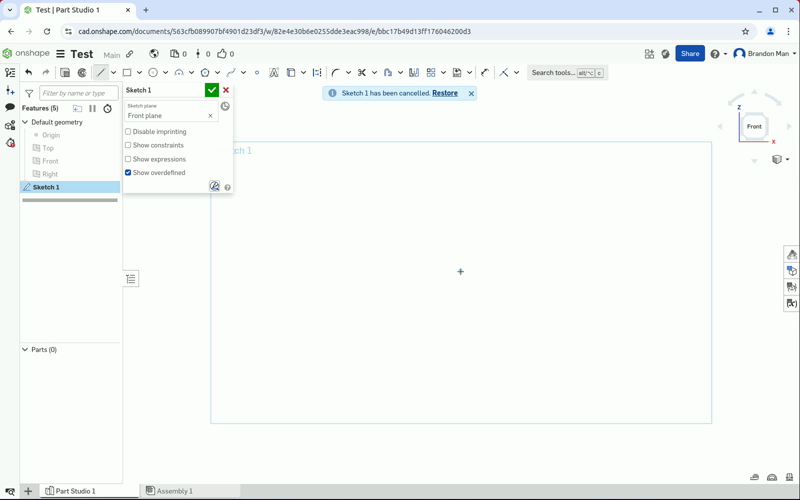
key_down(shift)
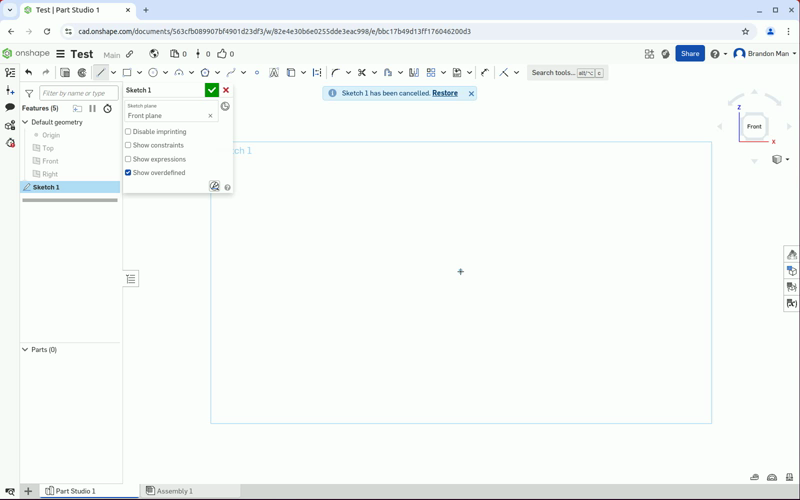
mouse_move(490, 271)
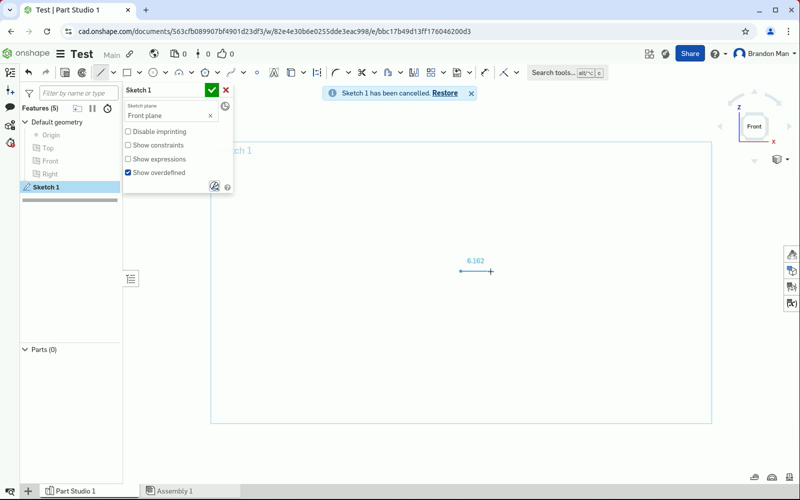
mouse_move(481, 271)
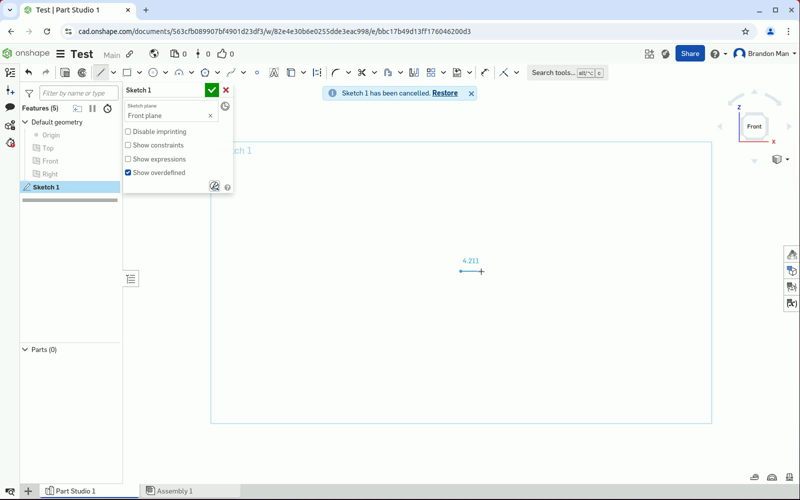
click(481, 271)
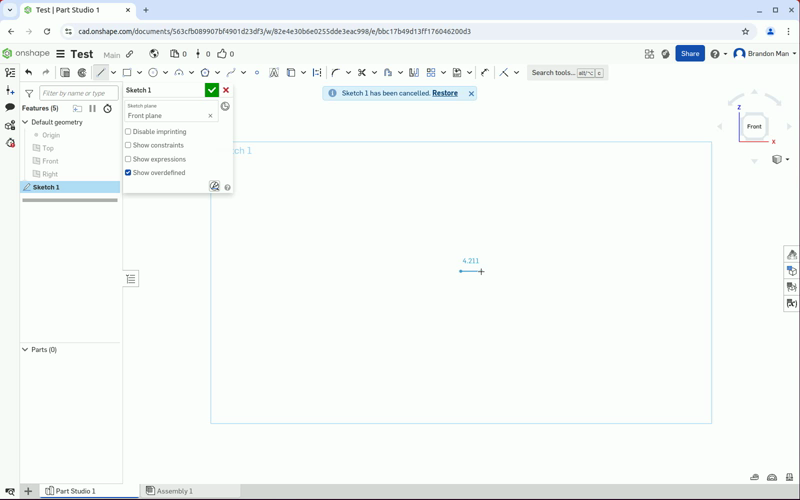
key_up(shift)
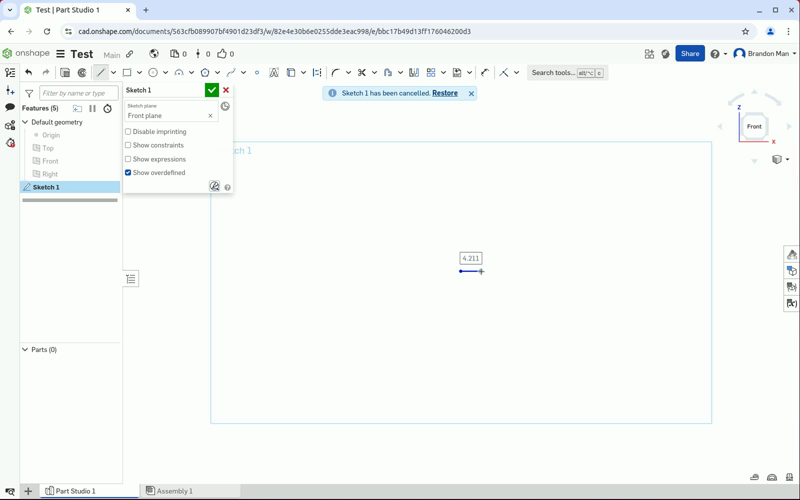
key(esc)
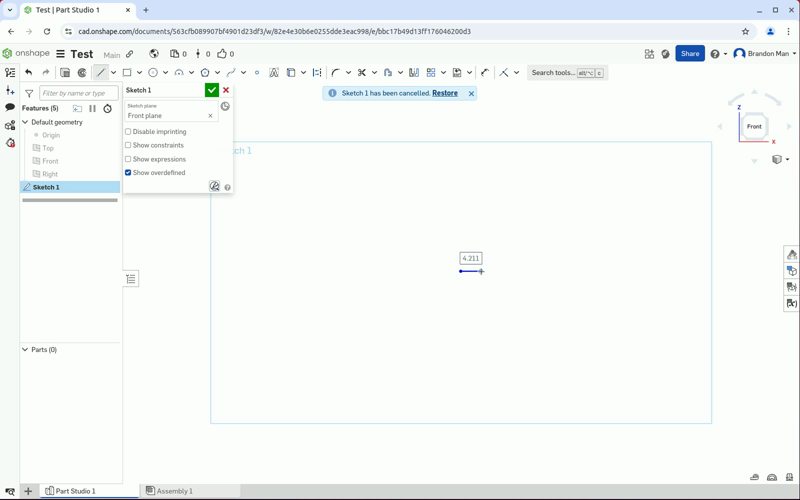
key(a)
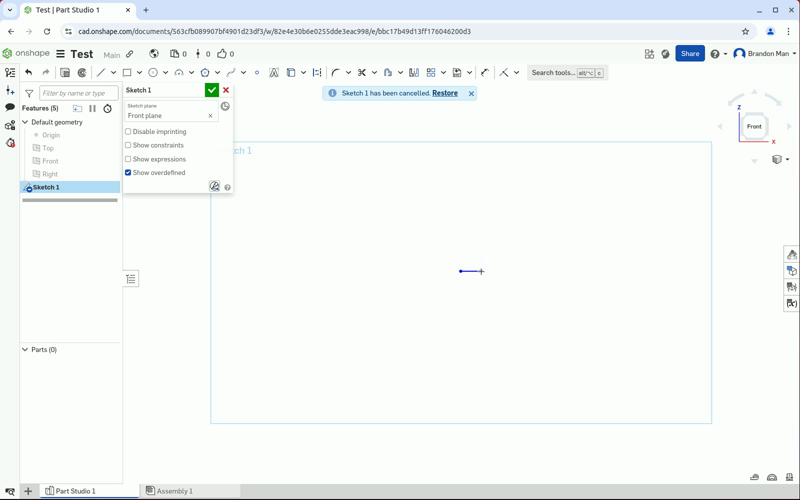
mouse_move(481, 271)
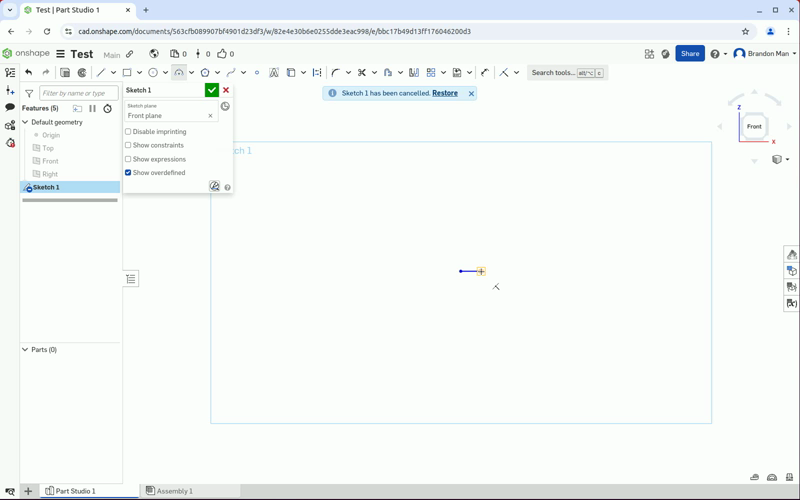
click(481, 271)
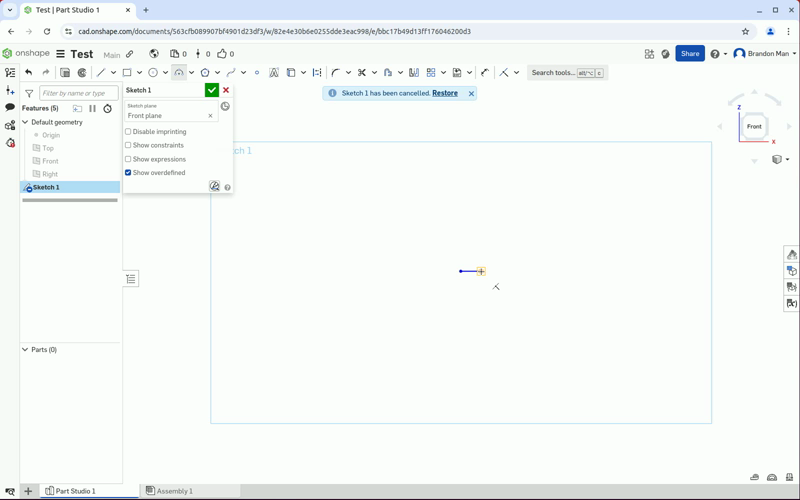
key_down(shift)
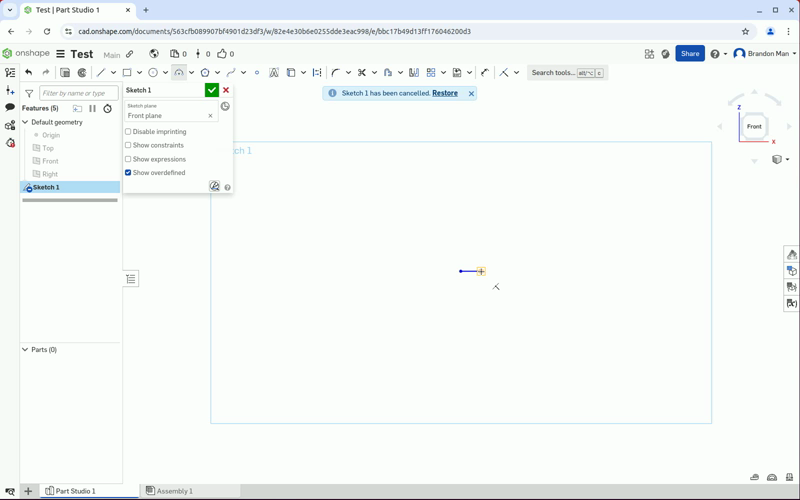
mouse_move(486, 271)
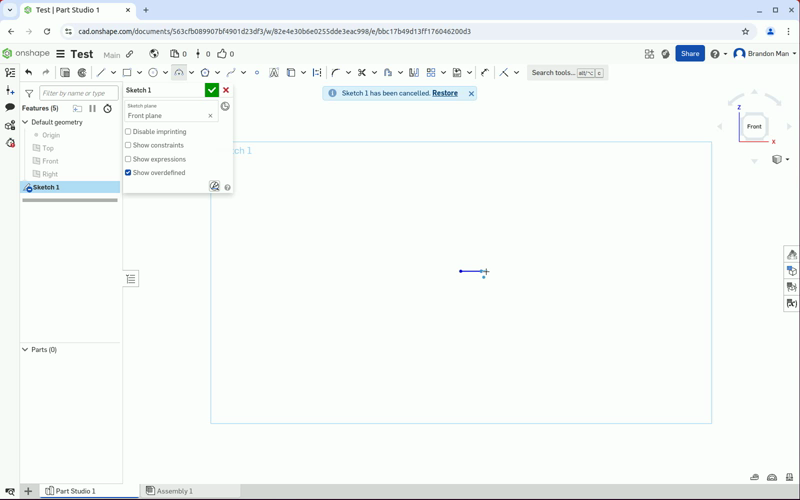
scroll(6)
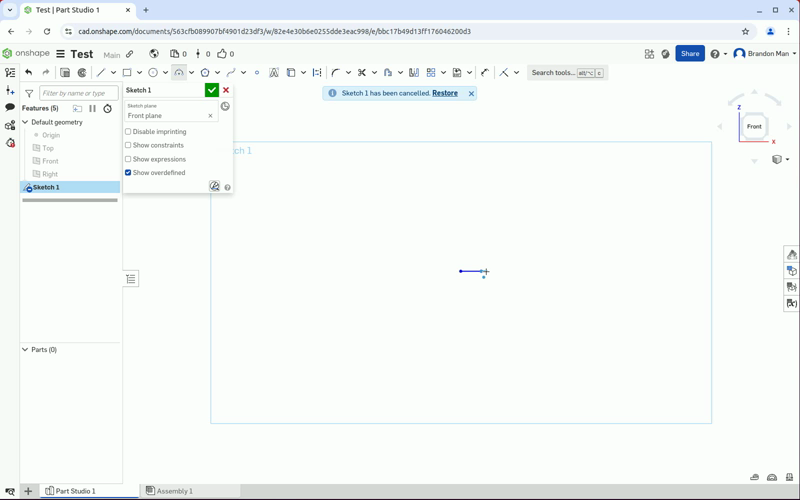
scroll(6)
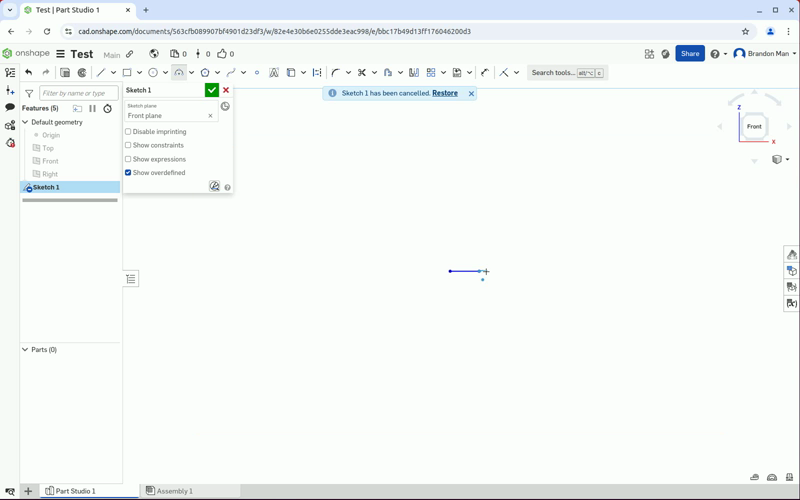
scroll(6)
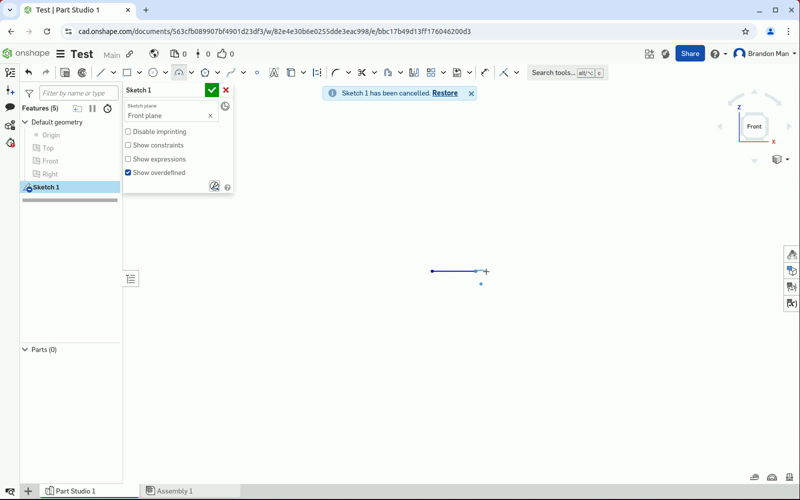
scroll(6)
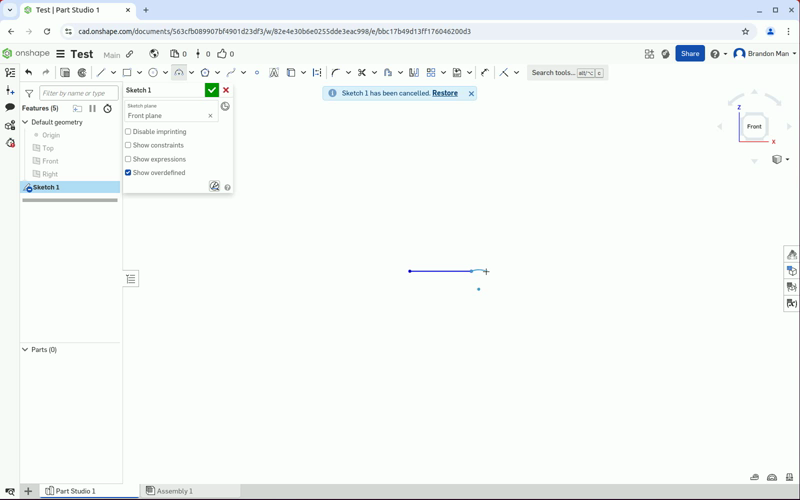
scroll(6)
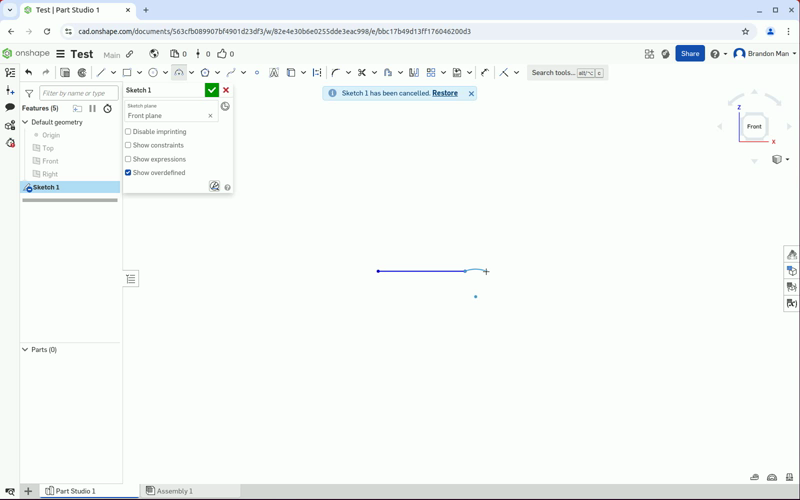
scroll(6)
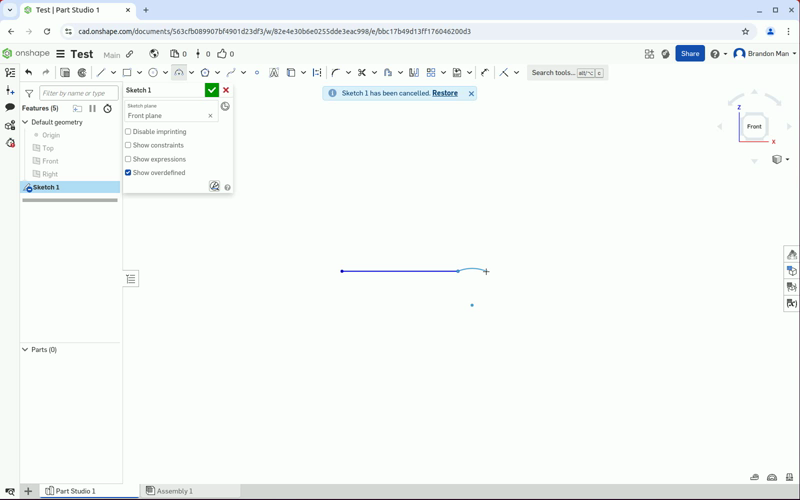
scroll(6)
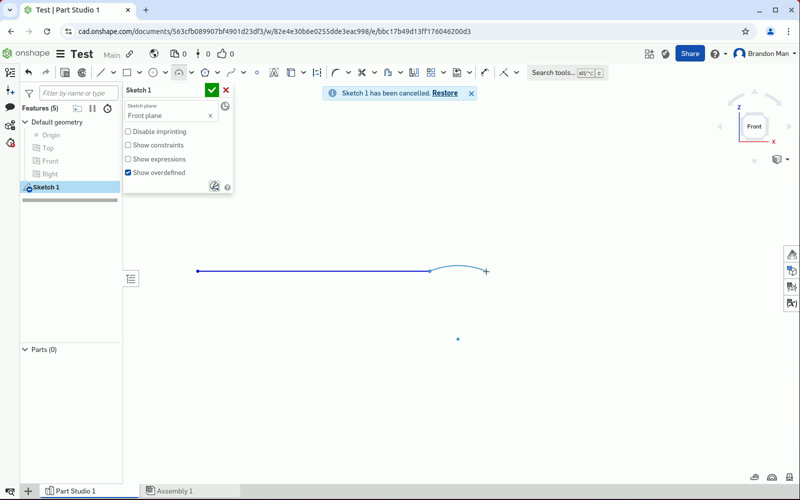
click(486, 271)
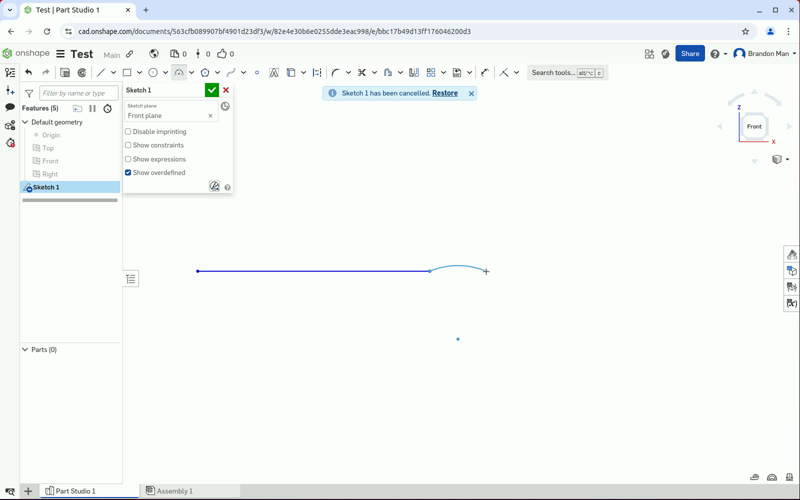
scroll(-6)
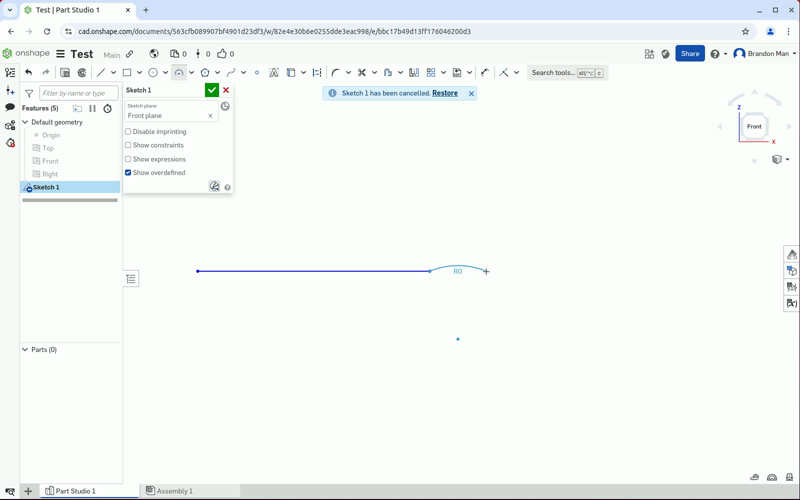
scroll(-6)
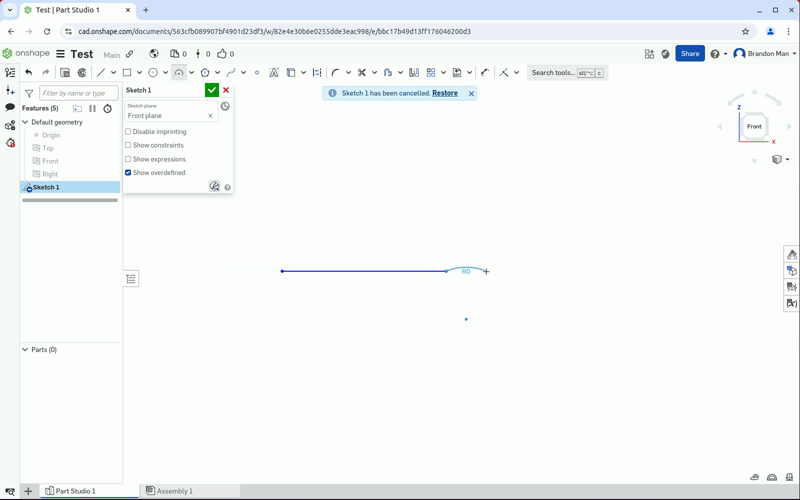
scroll(-6)
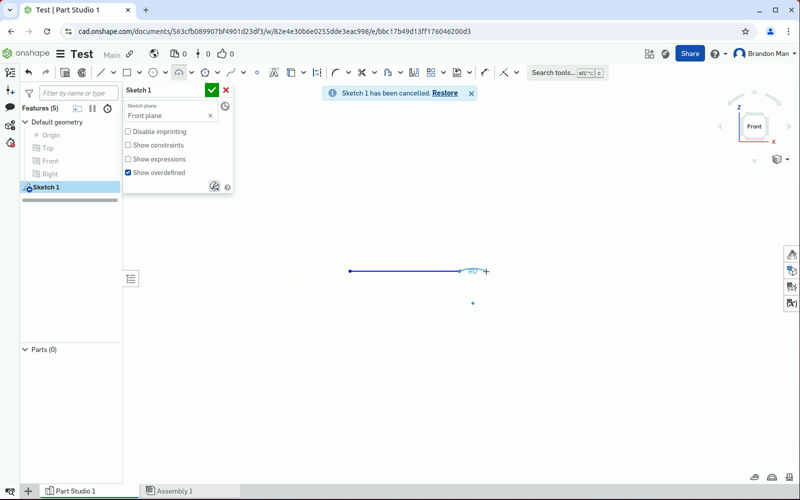
scroll(-6)
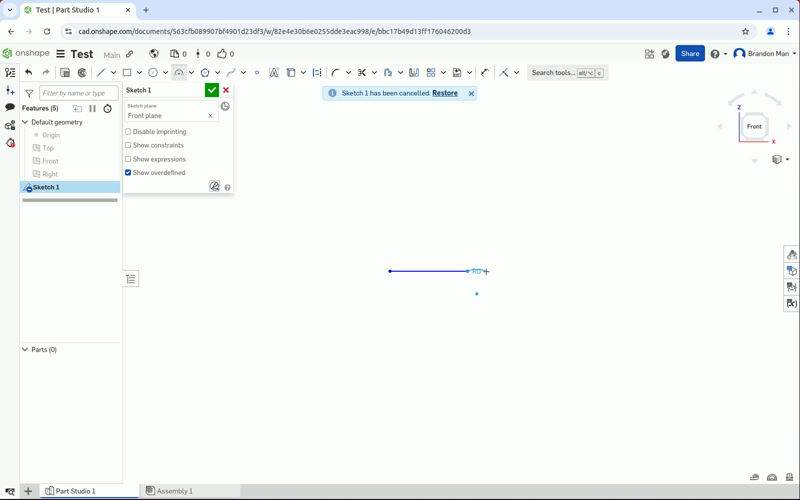
scroll(-6)
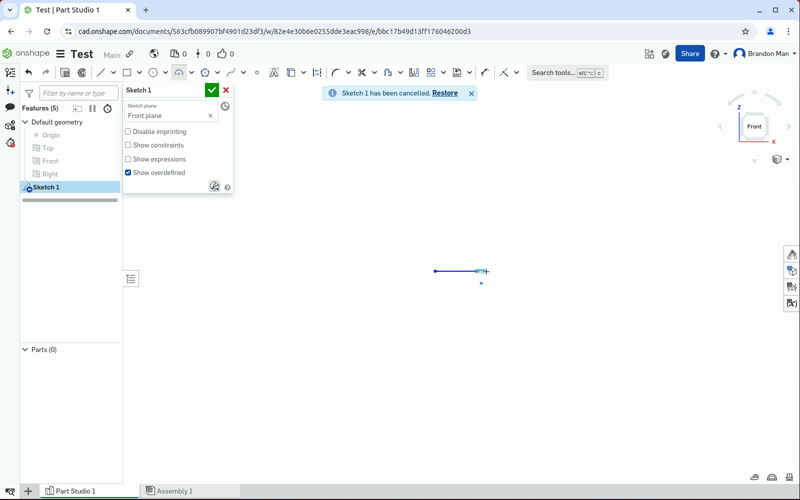
scroll(-6)
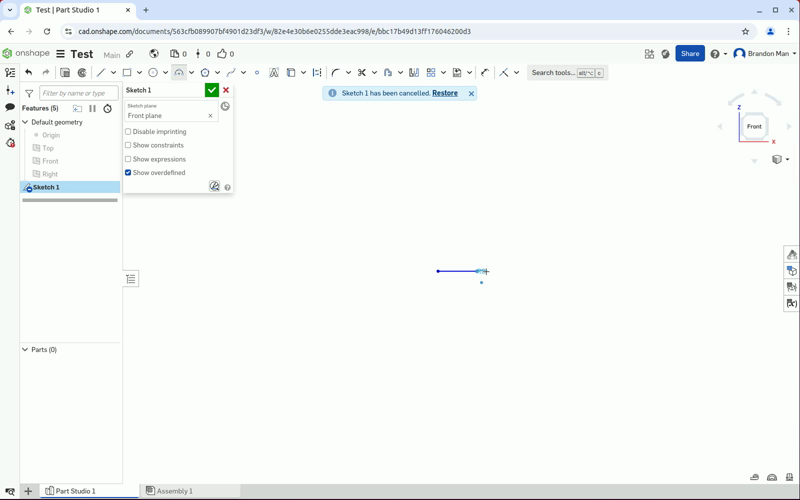
scroll(-6)
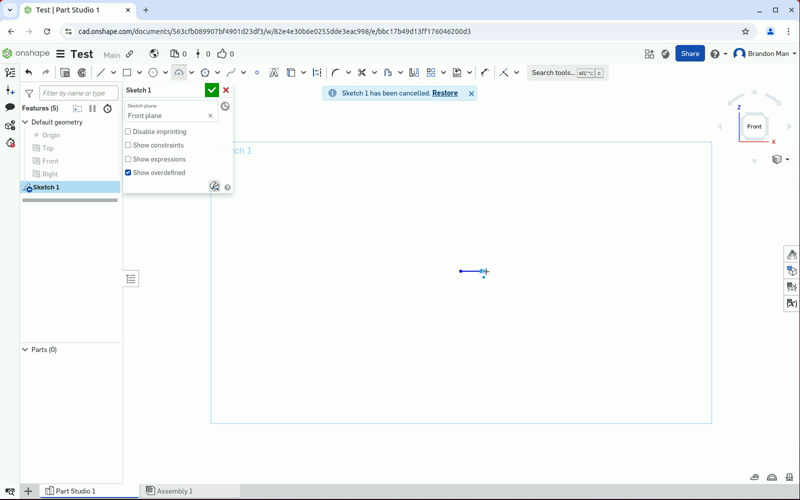
mouse_move(483, 268)
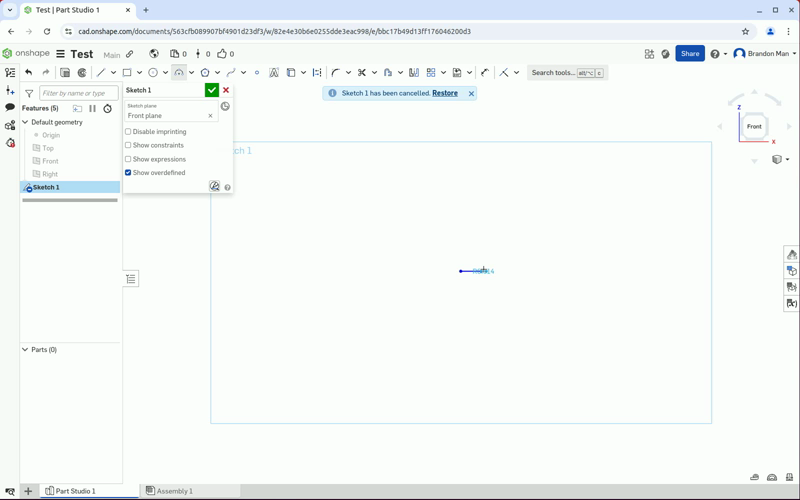
scroll(6)
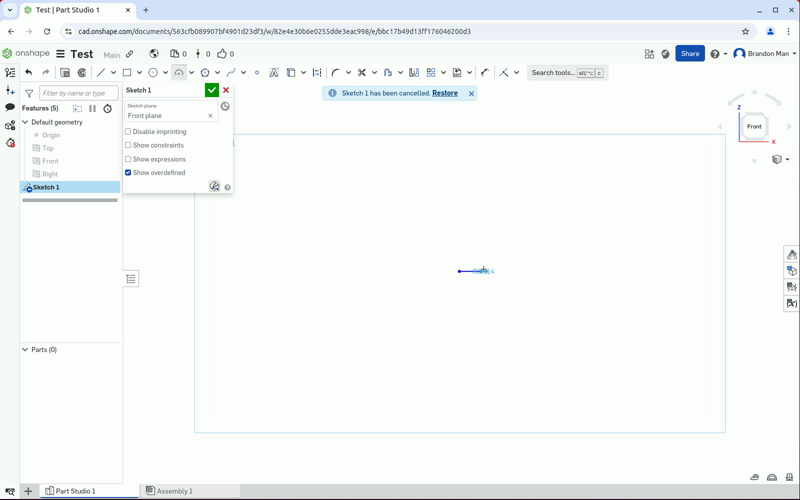
scroll(6)
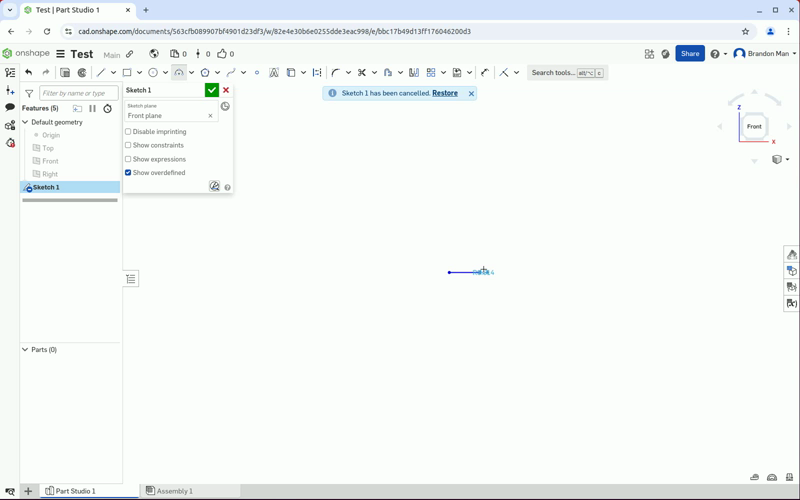
scroll(6)
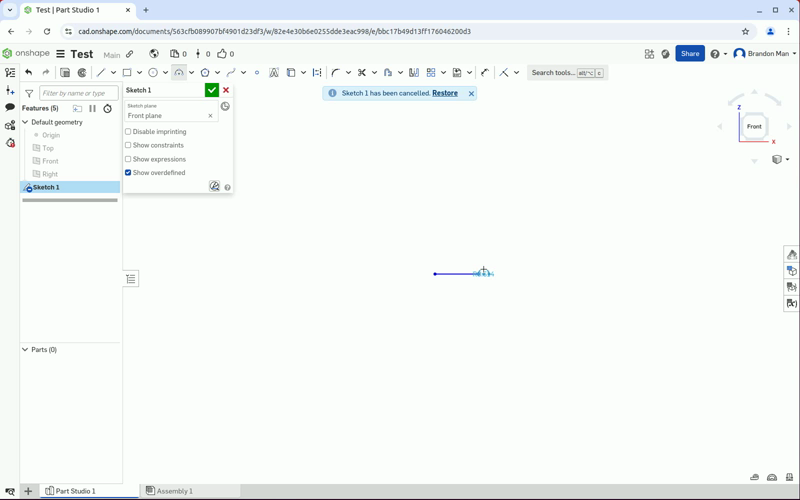
scroll(6)
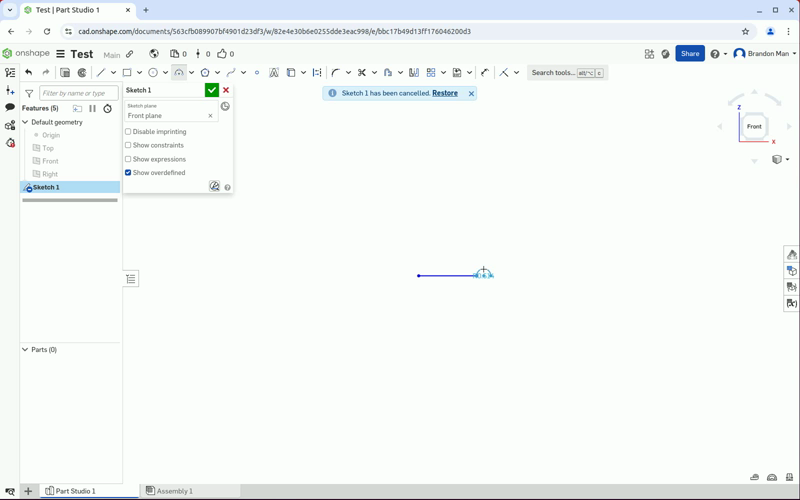
scroll(6)
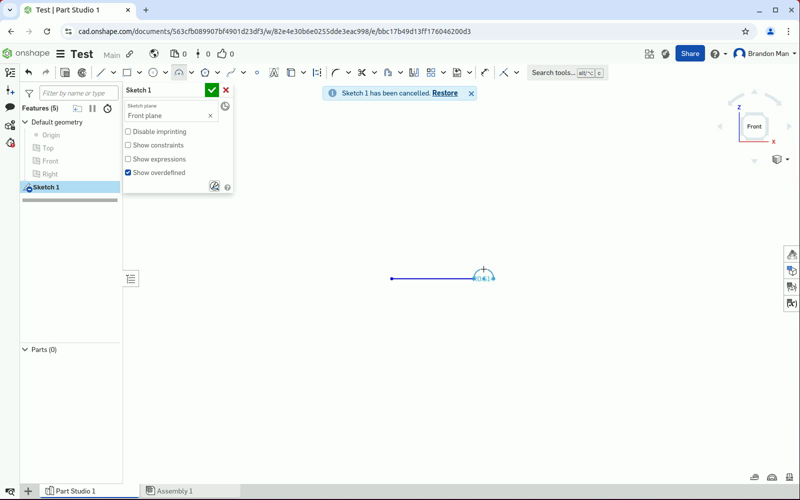
scroll(6)
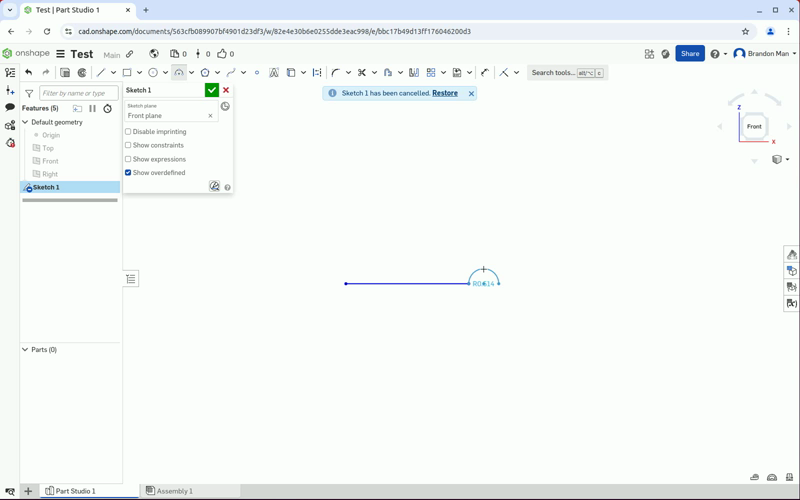
scroll(6)
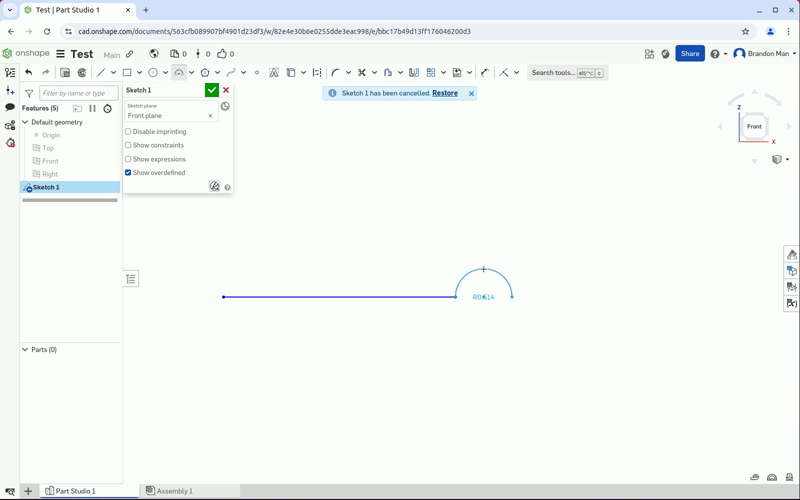
click(483, 268)
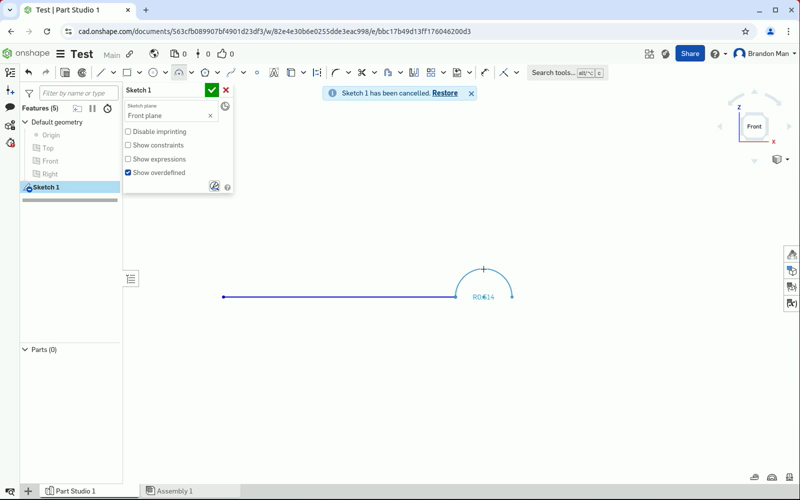
scroll(-6)
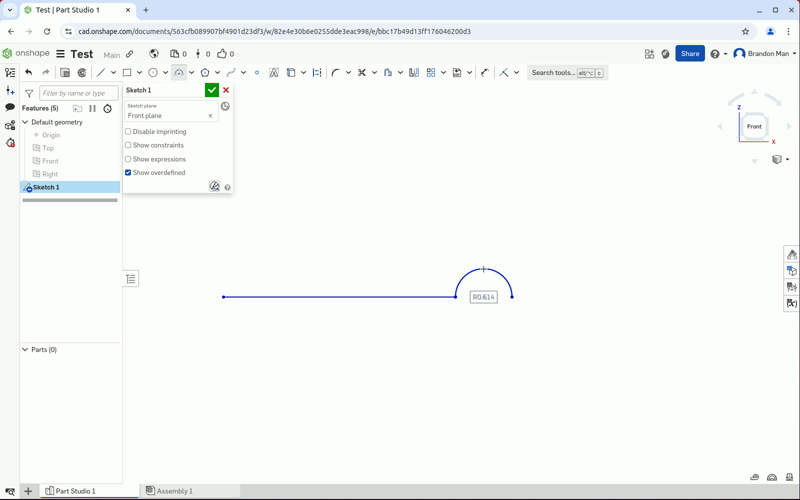
scroll(-6)
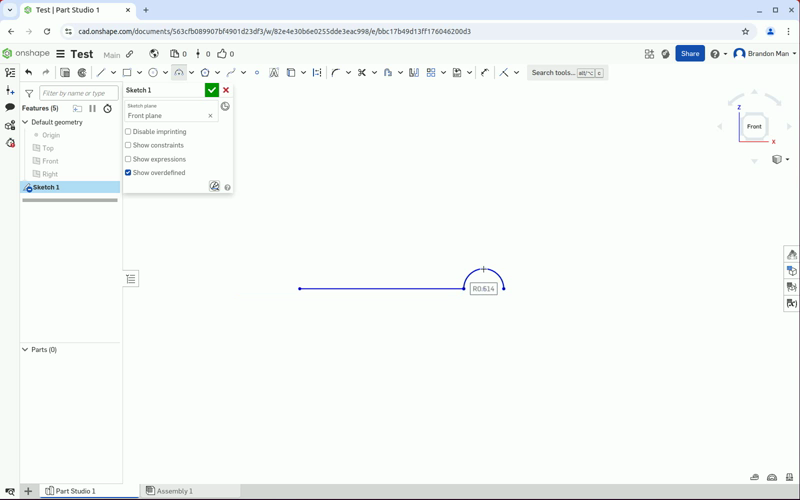
scroll(-6)
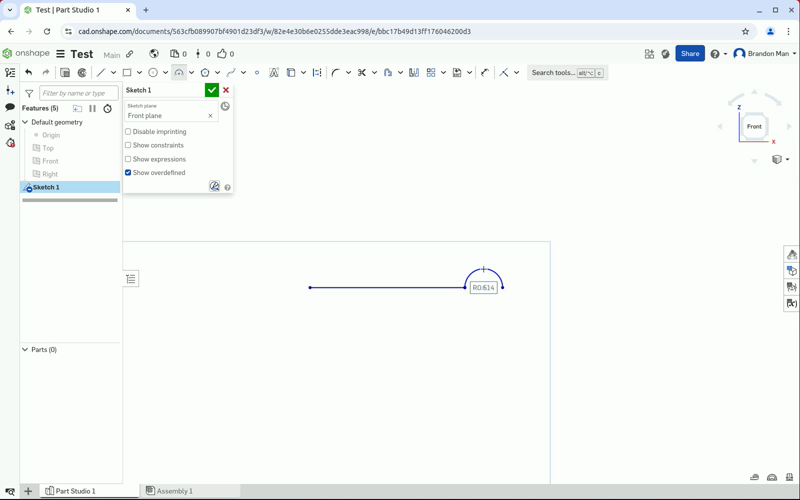
scroll(-6)
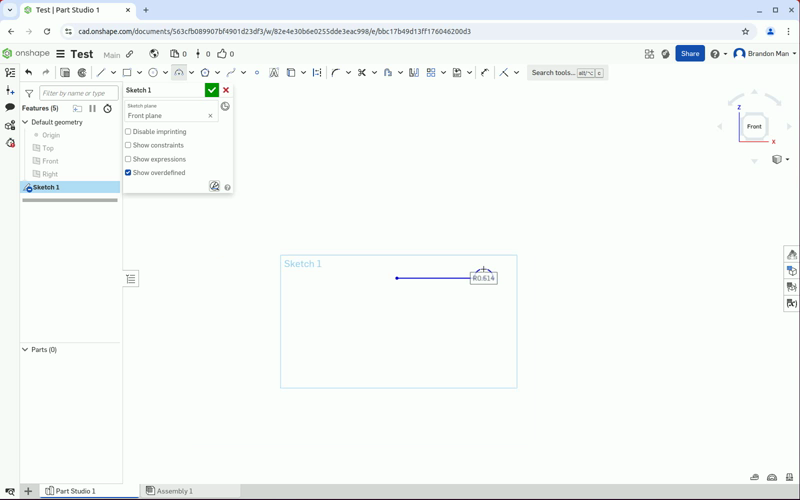
scroll(-6)
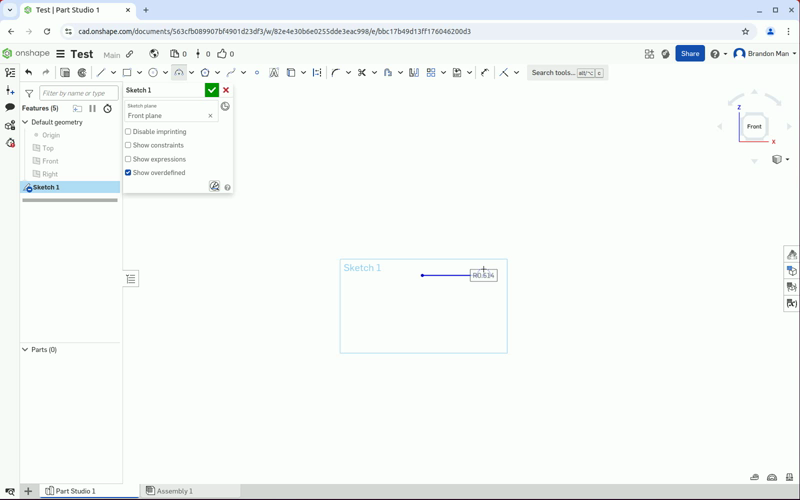
scroll(-6)
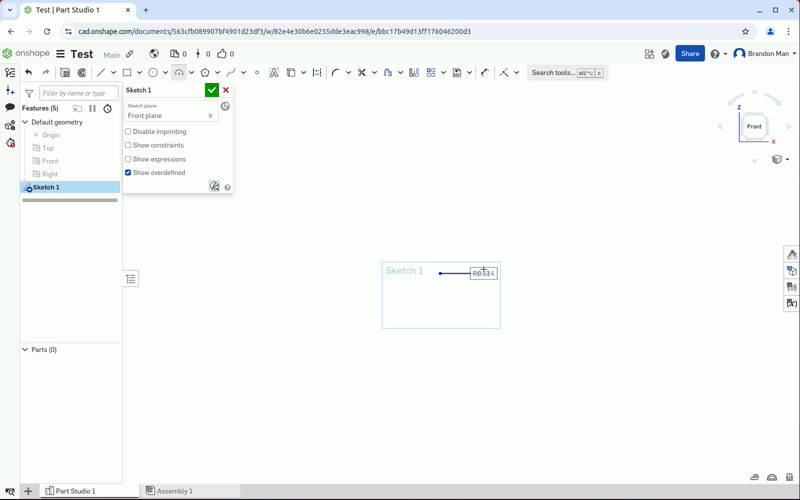
scroll(-6)
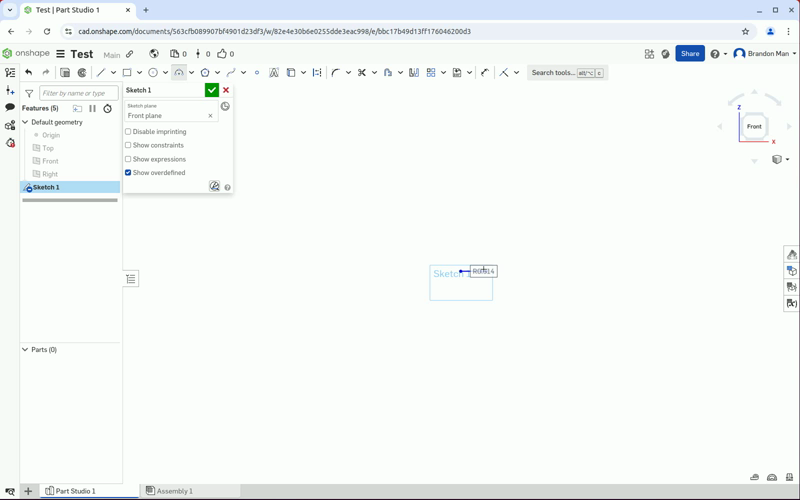
key_up(shift)
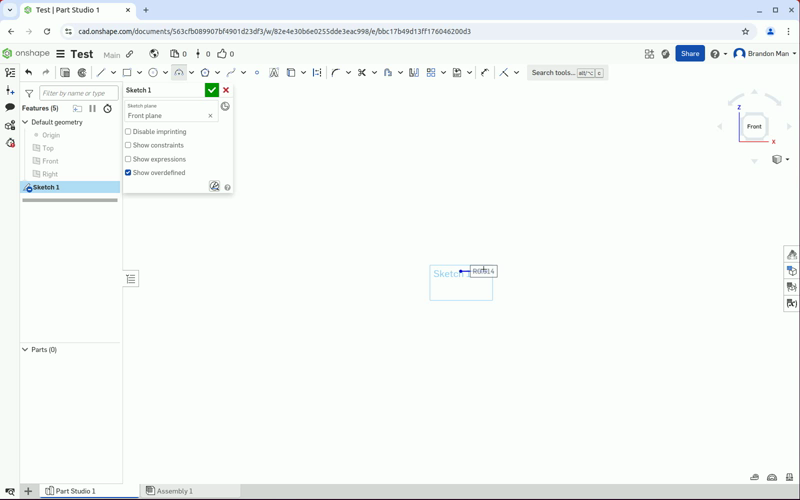
key(esc)
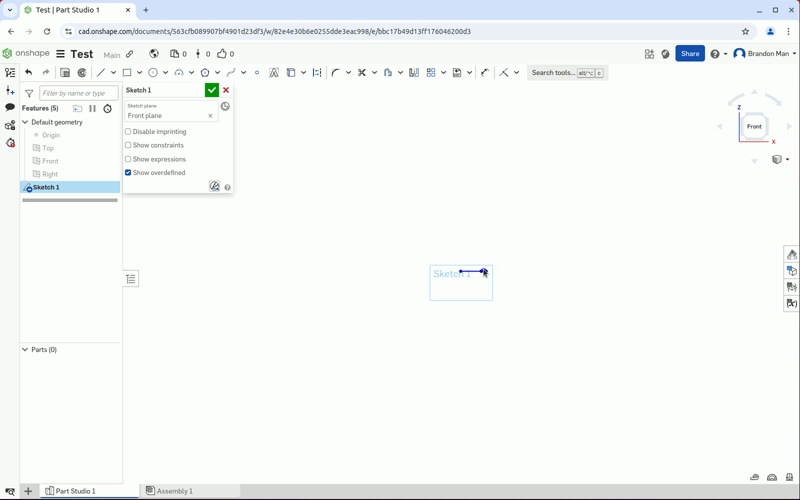
key(l)
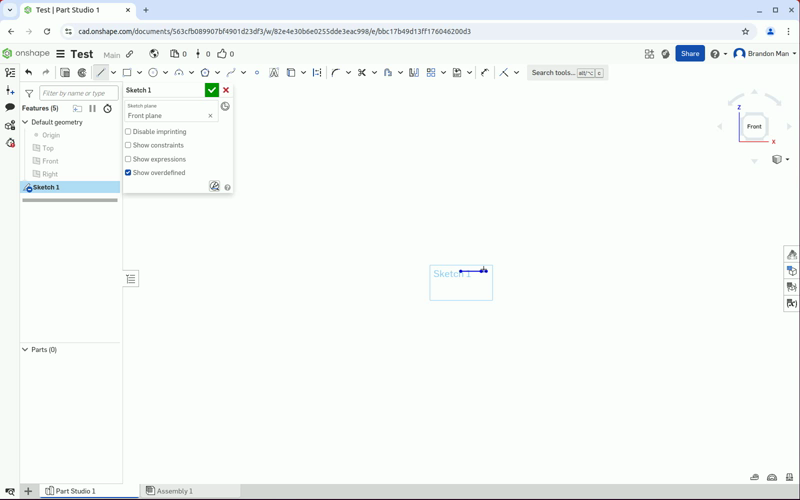
mouse_move(486, 271)
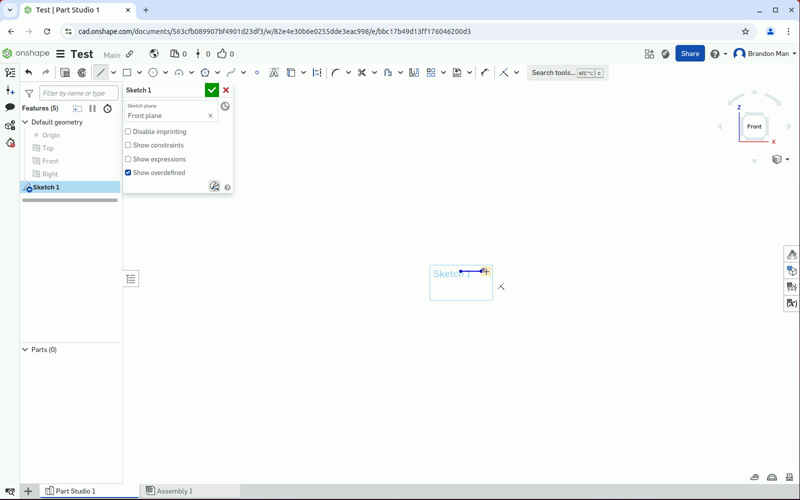
scroll(6)
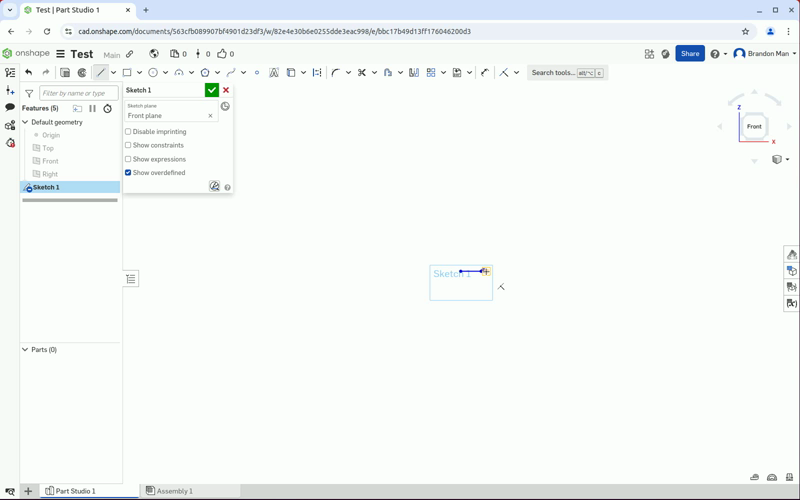
scroll(6)
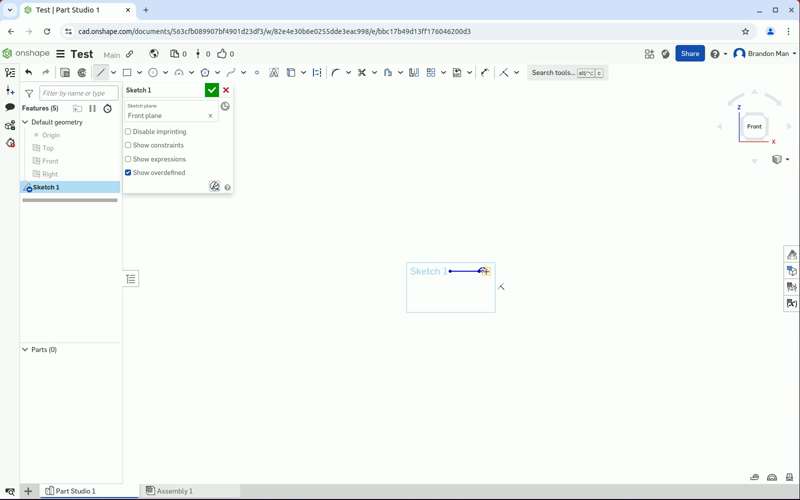
scroll(6)
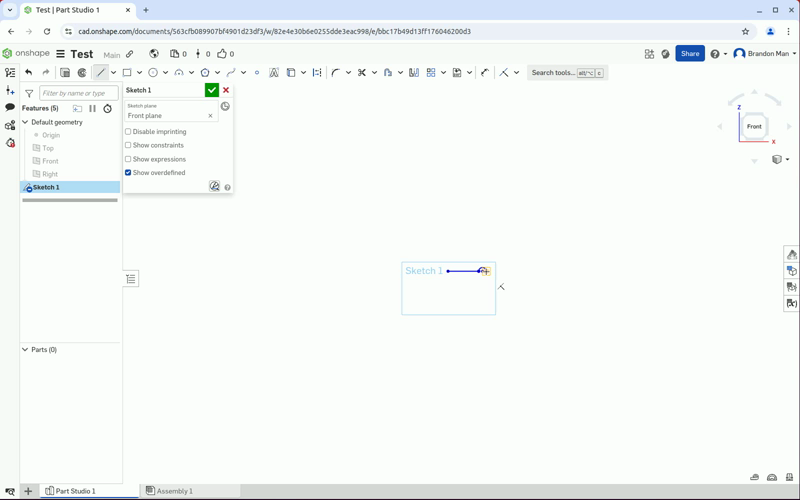
scroll(6)
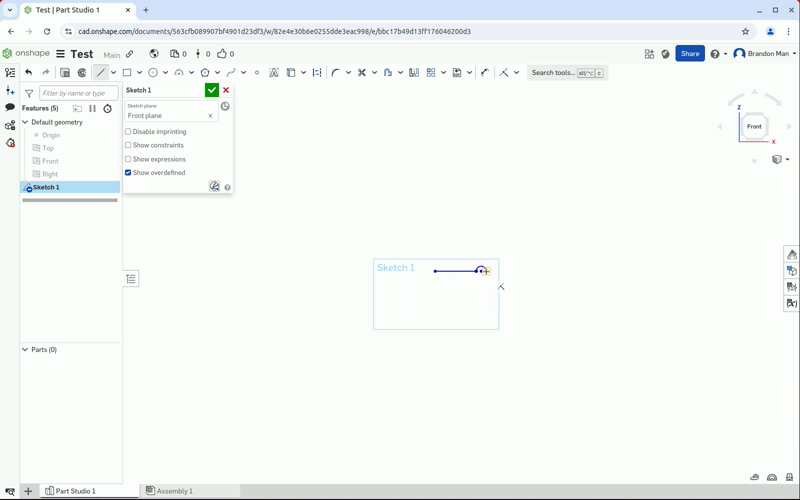
scroll(6)
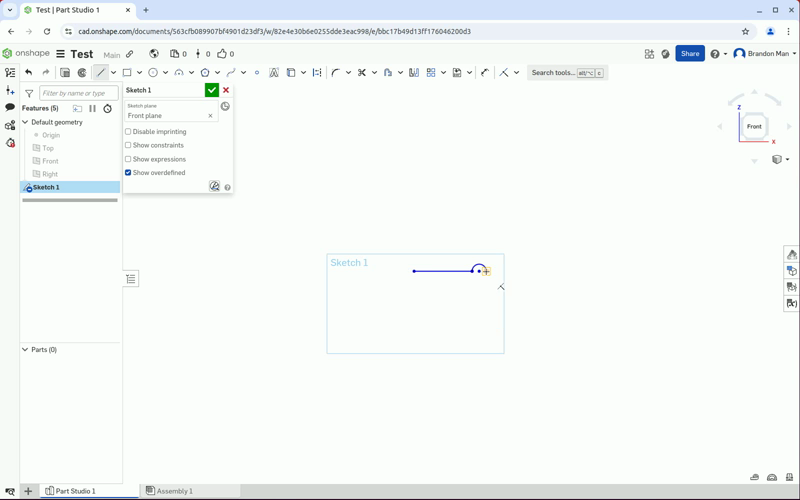
scroll(6)
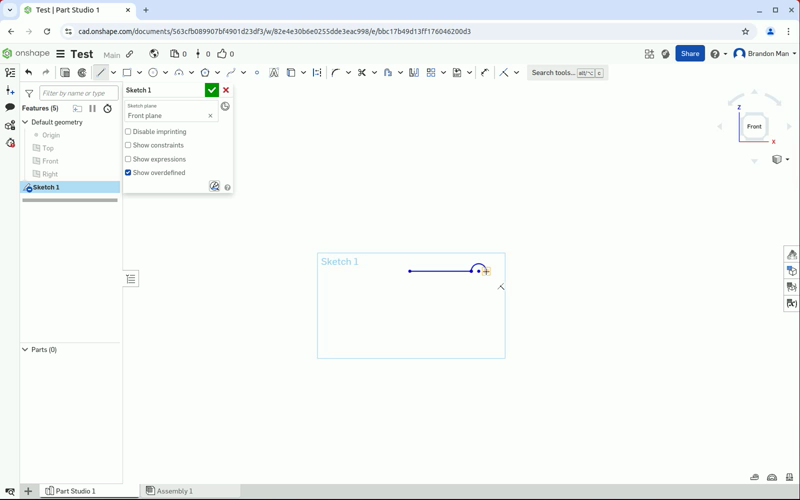
scroll(6)
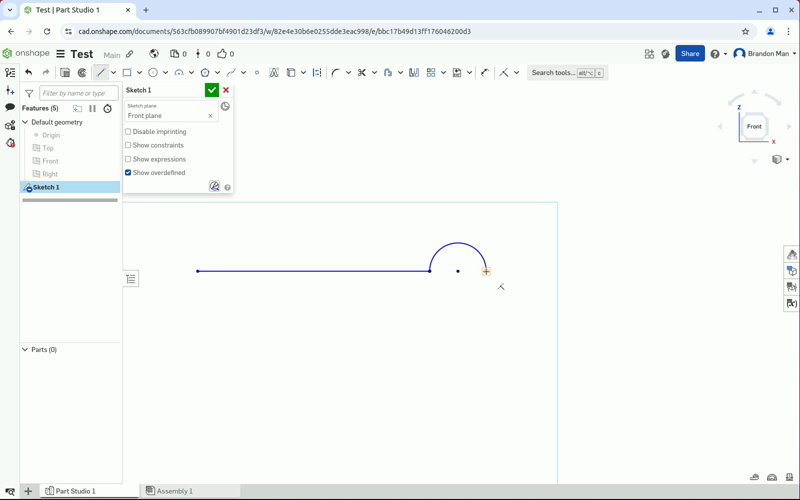
click(486, 271)
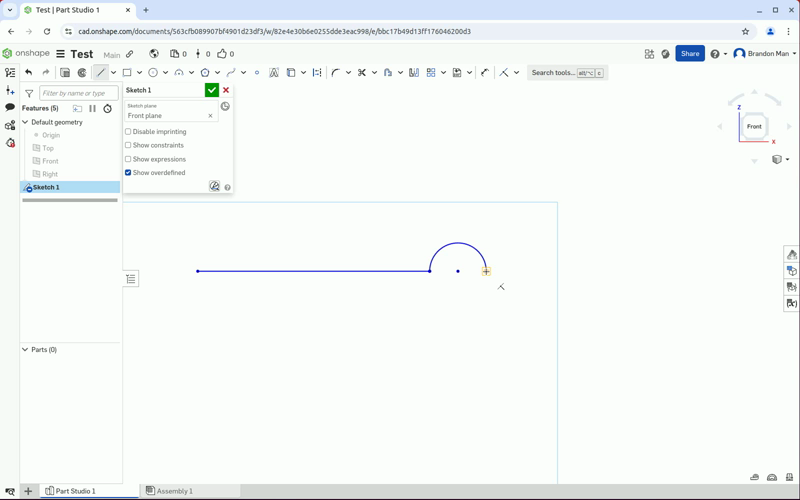
scroll(-6)
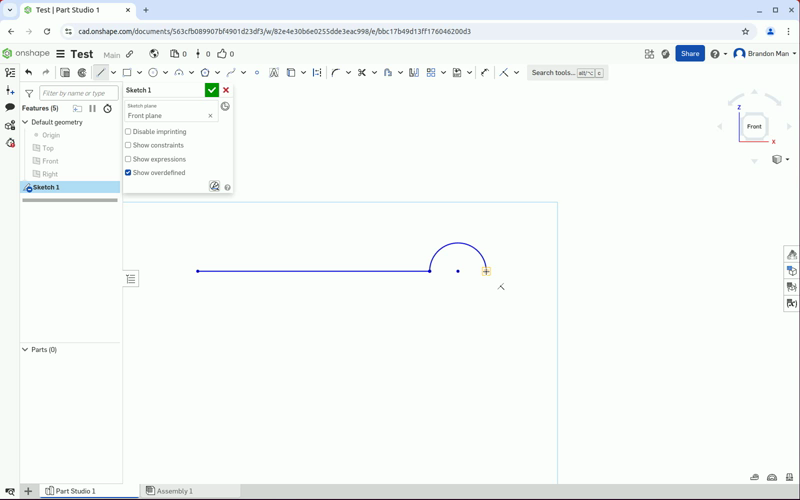
scroll(-6)
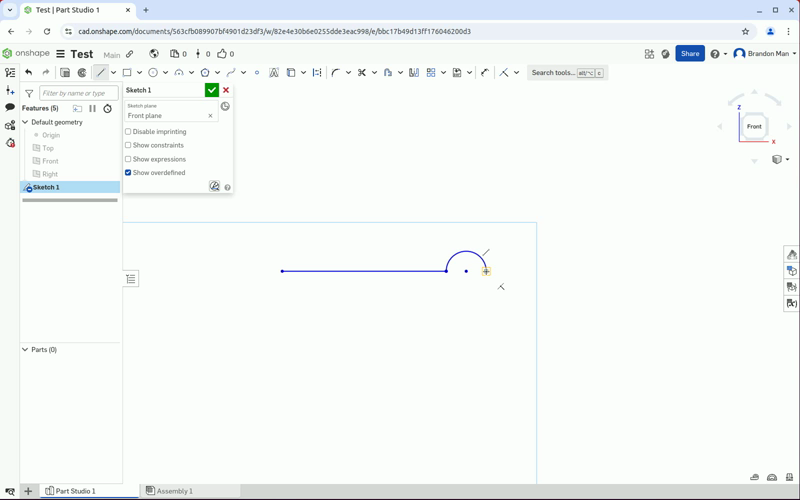
scroll(-6)
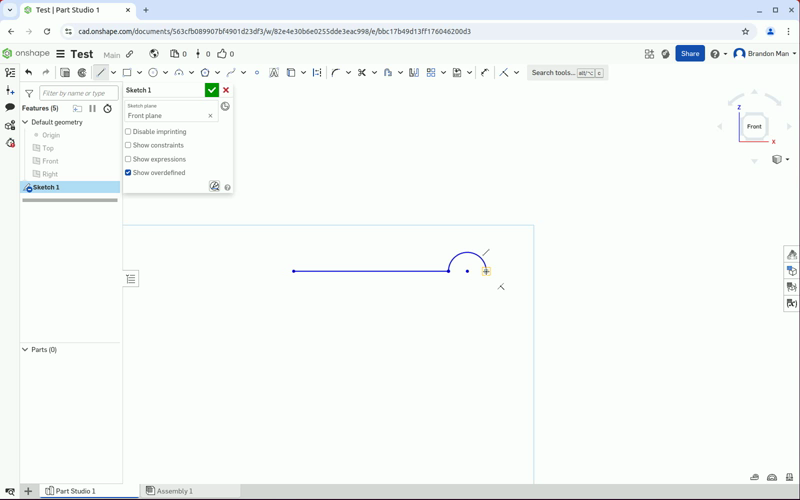
scroll(-6)
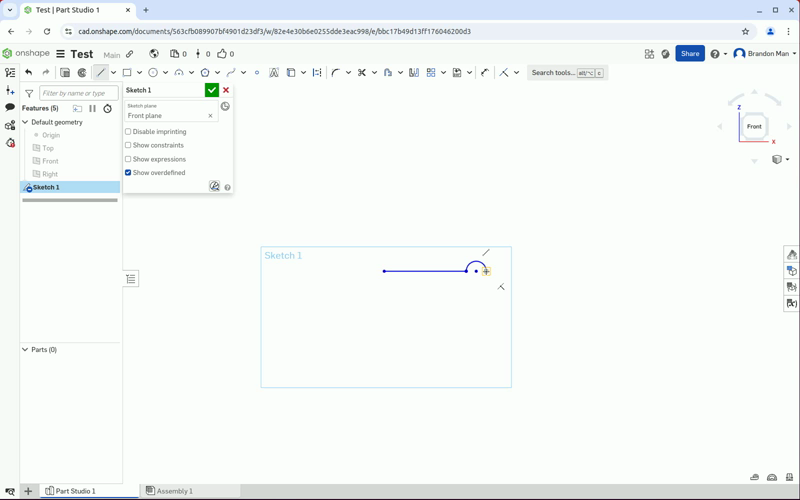
scroll(-6)
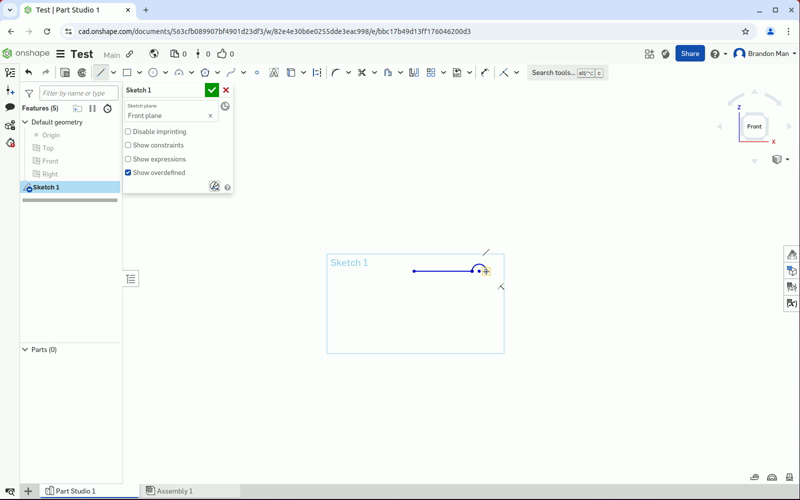
scroll(-6)
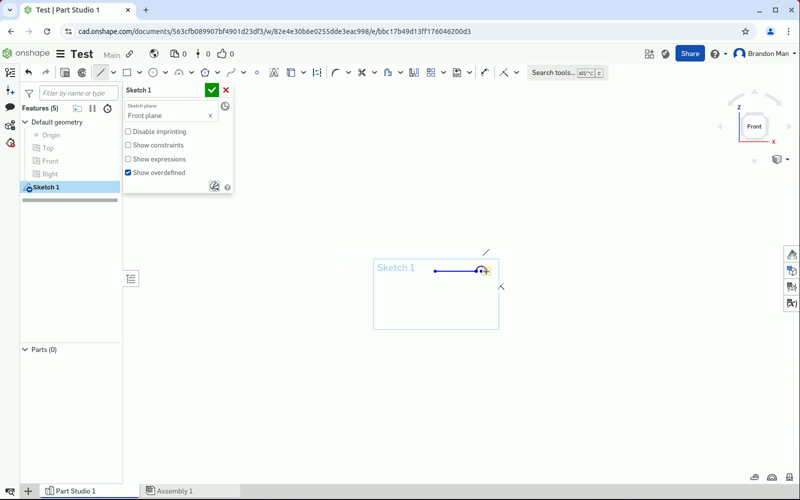
scroll(-6)
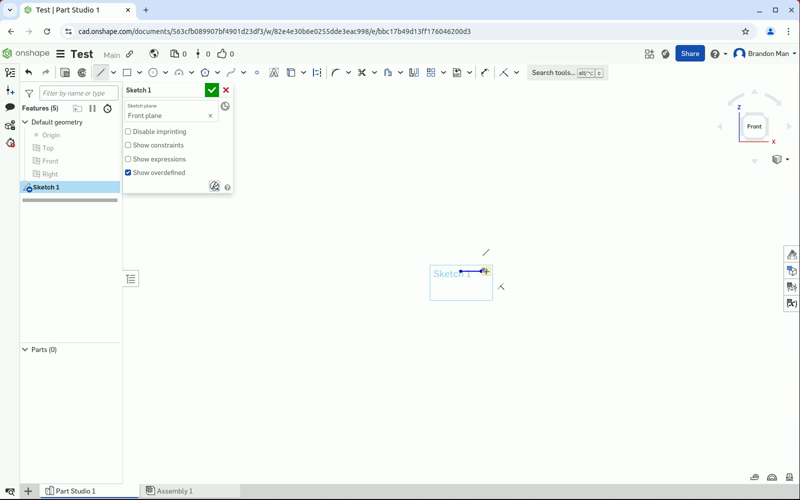
key_down(shift)
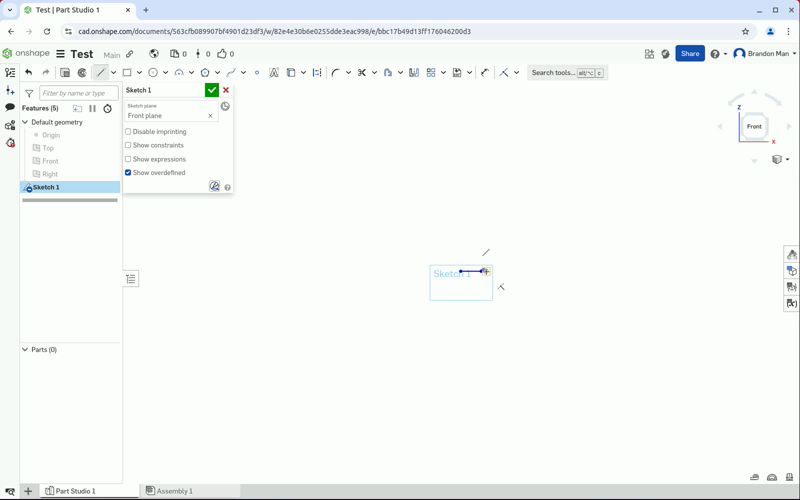
mouse_move(516, 271)
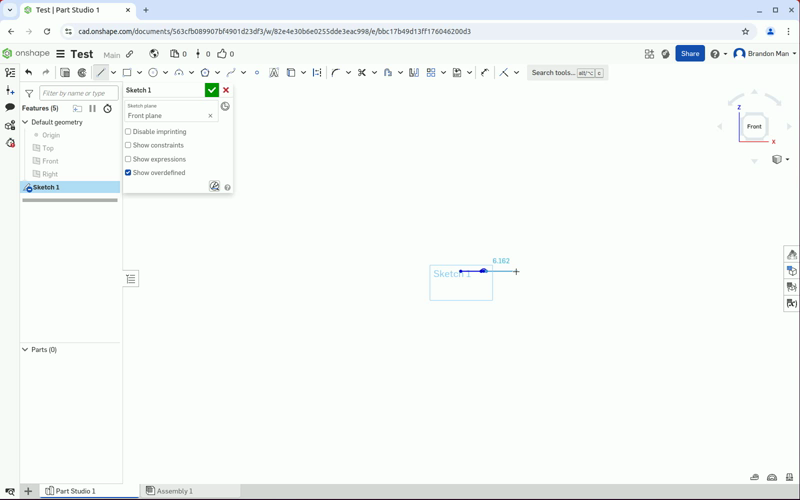
mouse_move(517, 271)
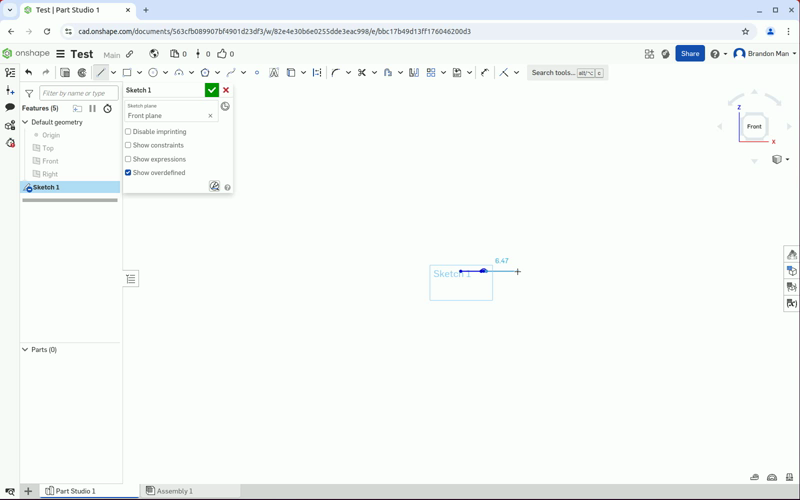
click(517, 271)
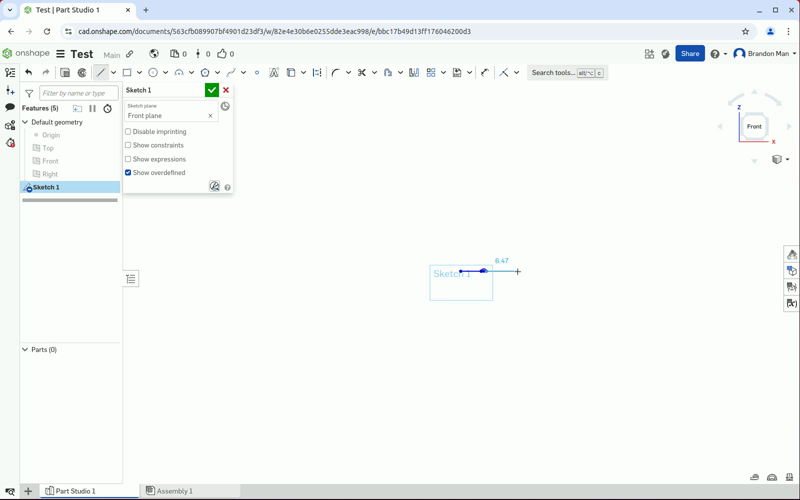
key_up(shift)
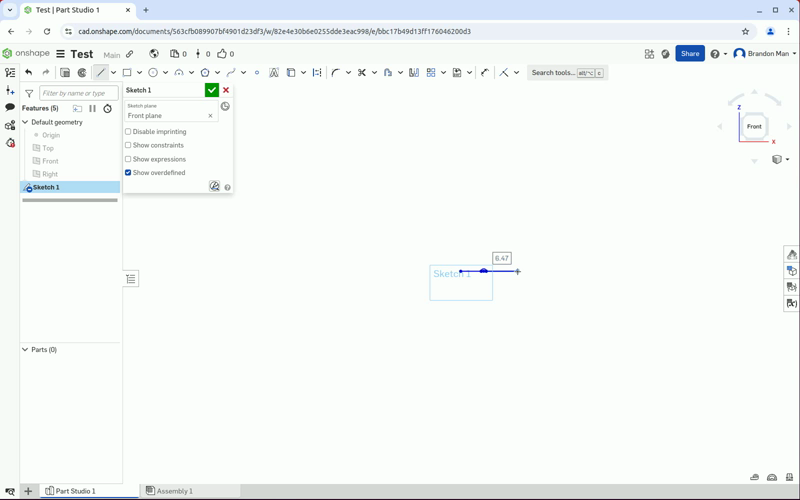
key_down(shift)
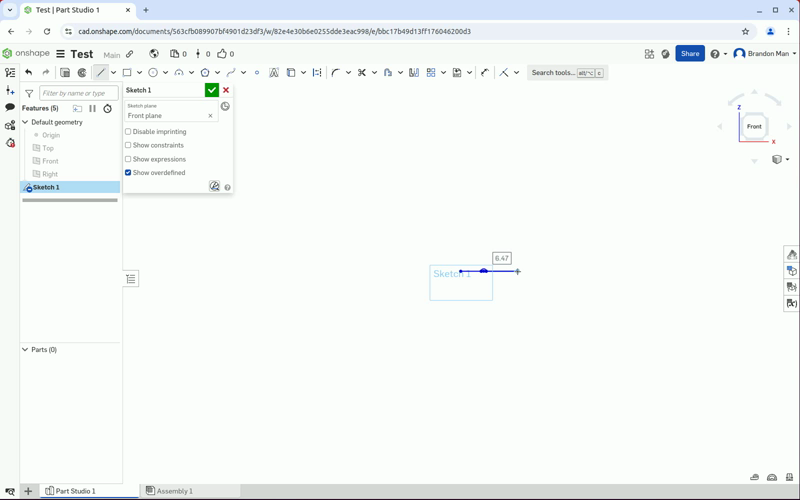
mouse_move(547, 271)
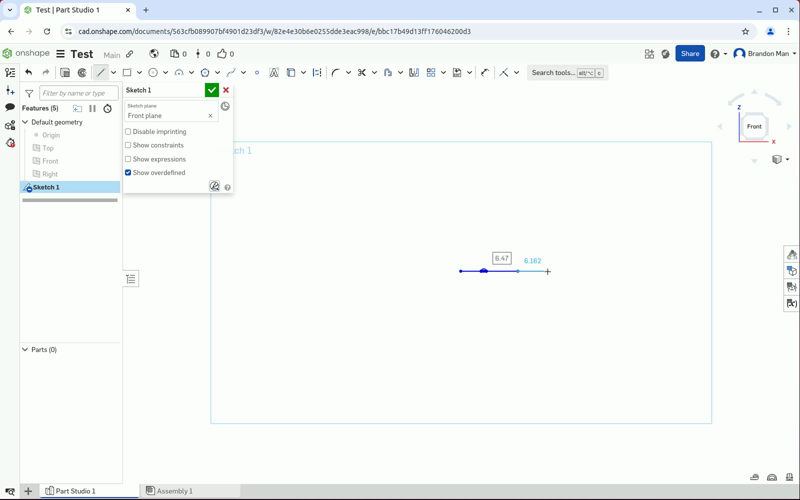
mouse_move(517, 259)
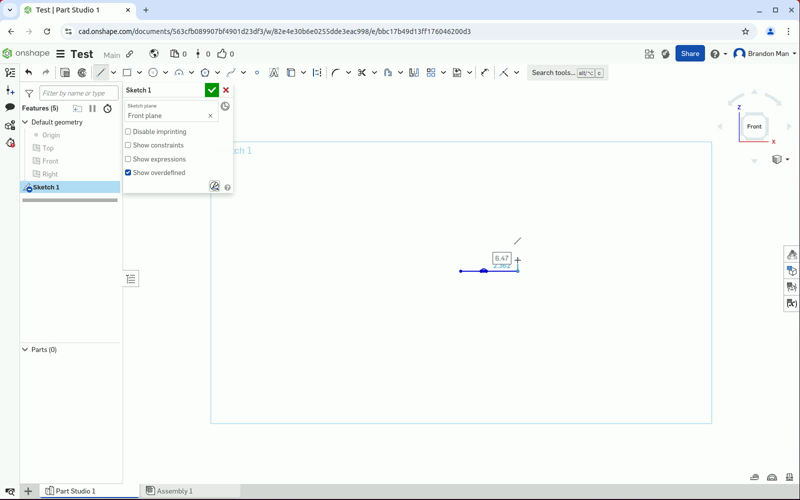
click(517, 259)
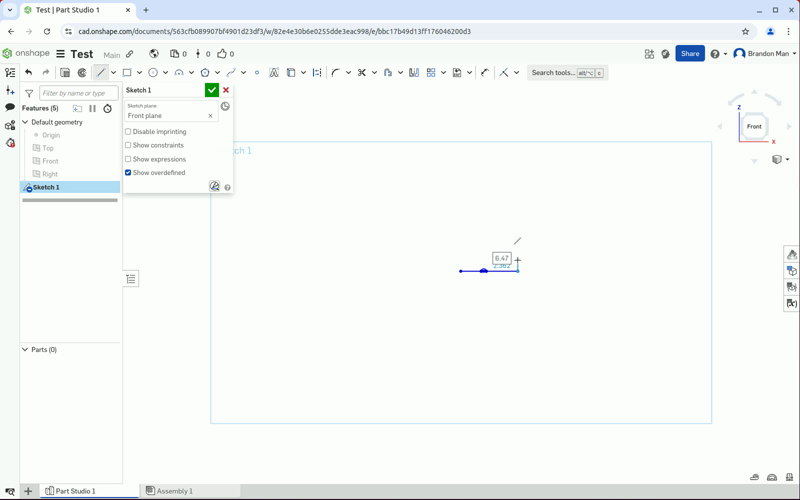
key_up(shift)
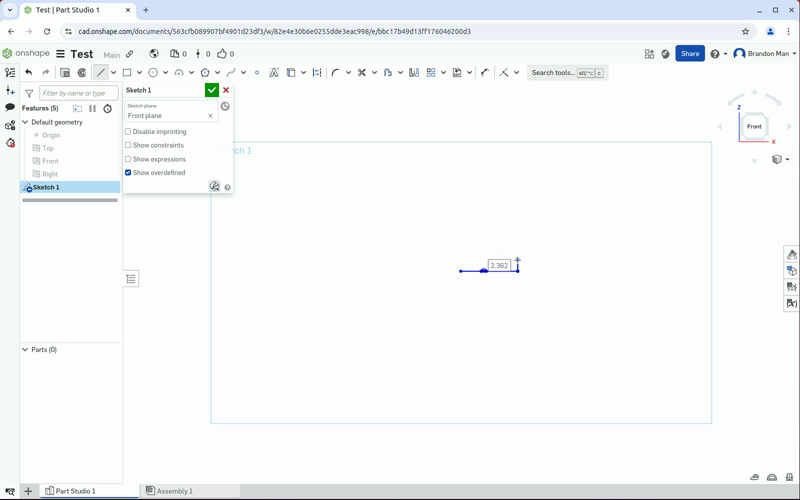
key_down(shift)
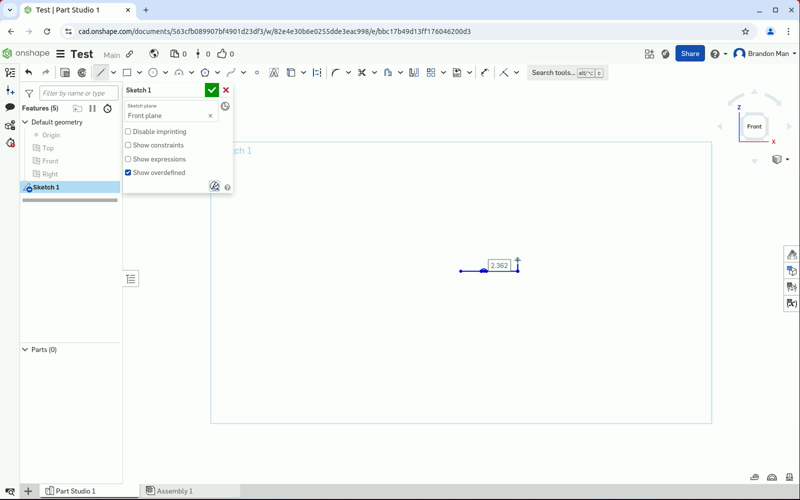
mouse_move(547, 259)
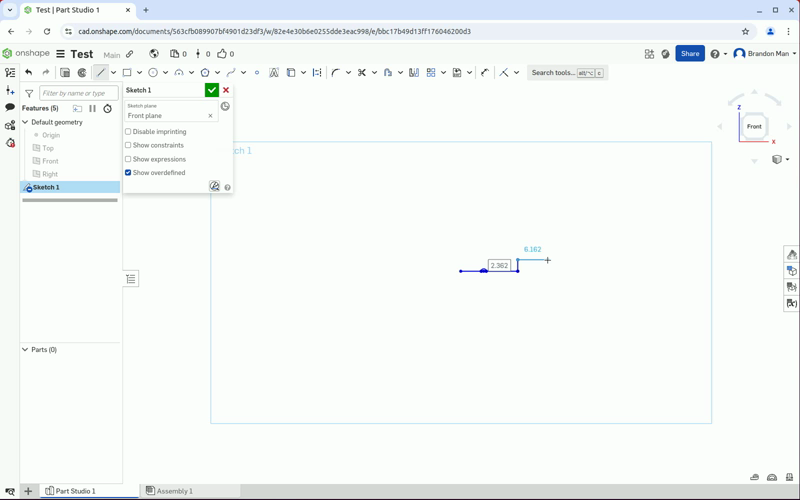
mouse_move(460, 259)
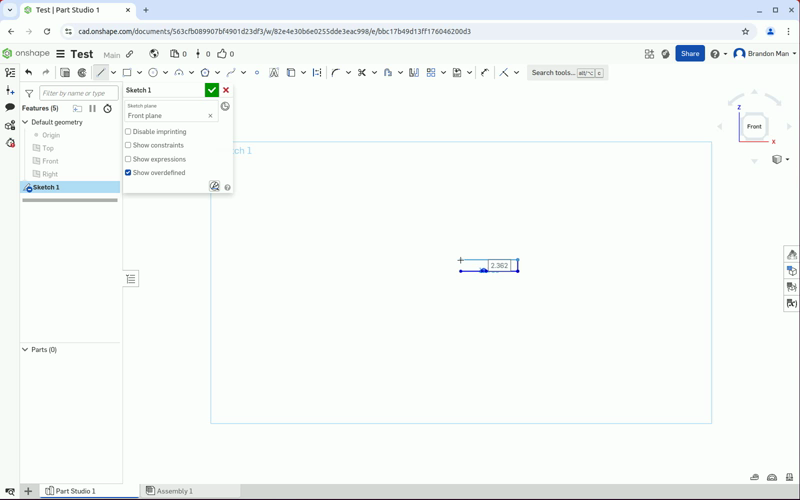
click(460, 259)
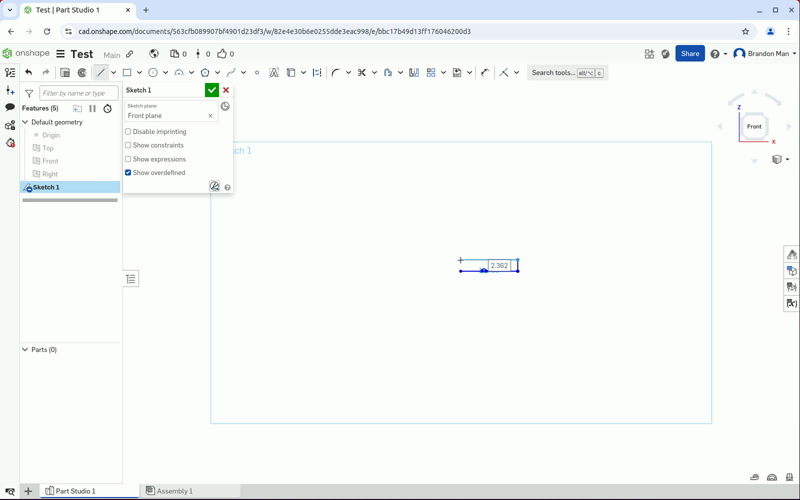
key_up(shift)
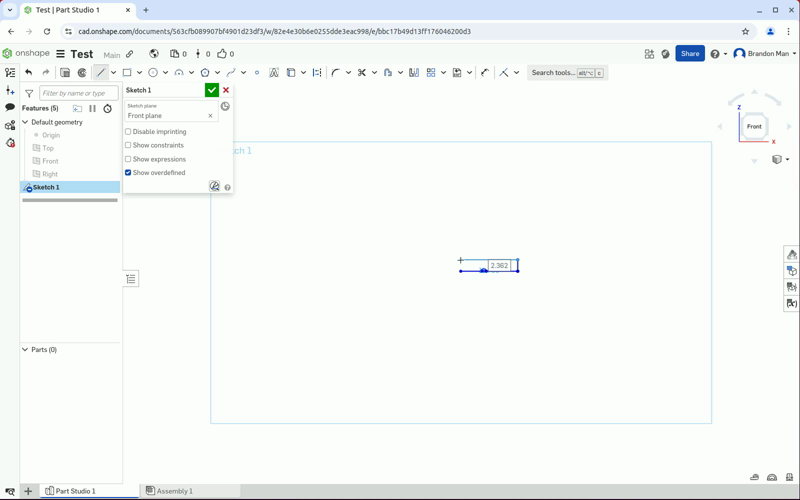
mouse_move(490, 259)
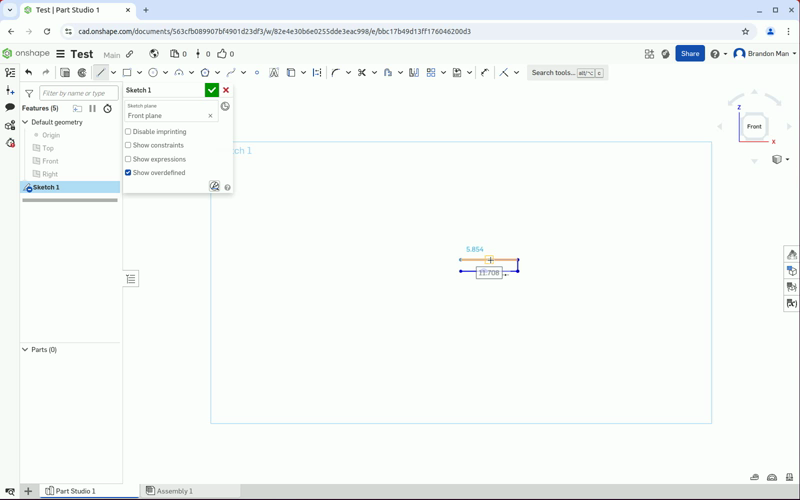
key_down(shift)
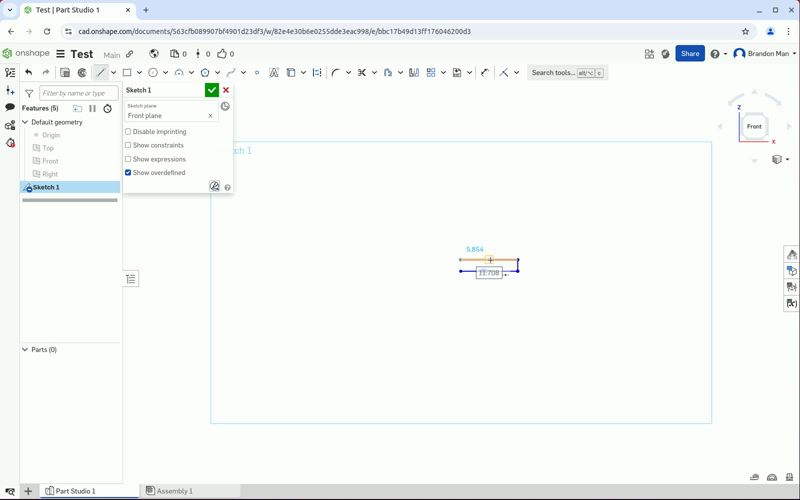
mouse_move(460, 271)
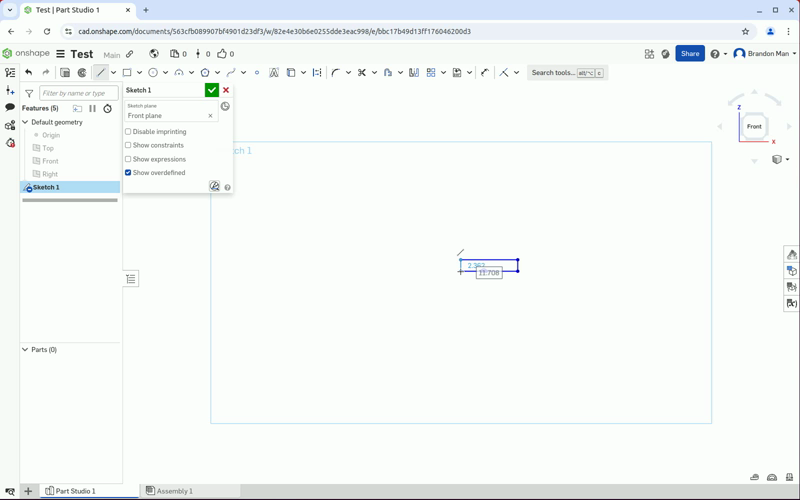
key_up(shift)
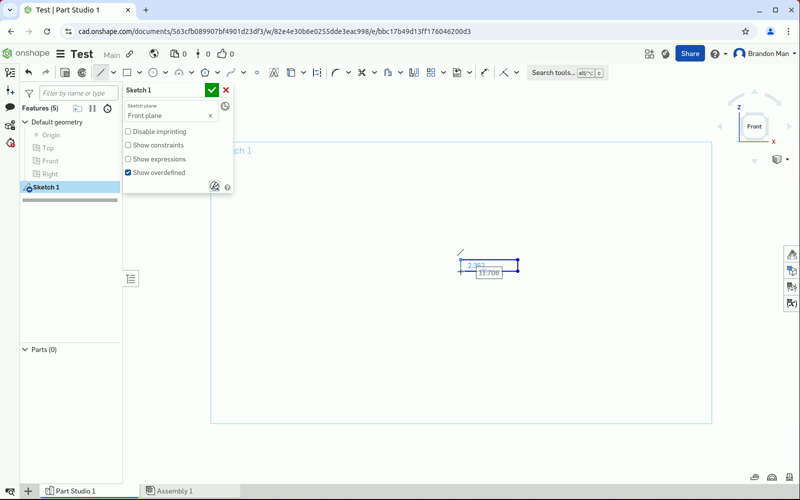
click(460, 271)
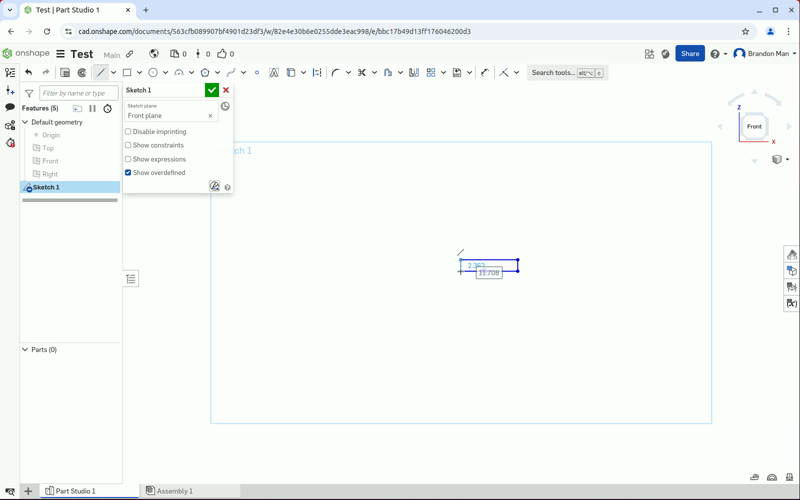
key(esc)
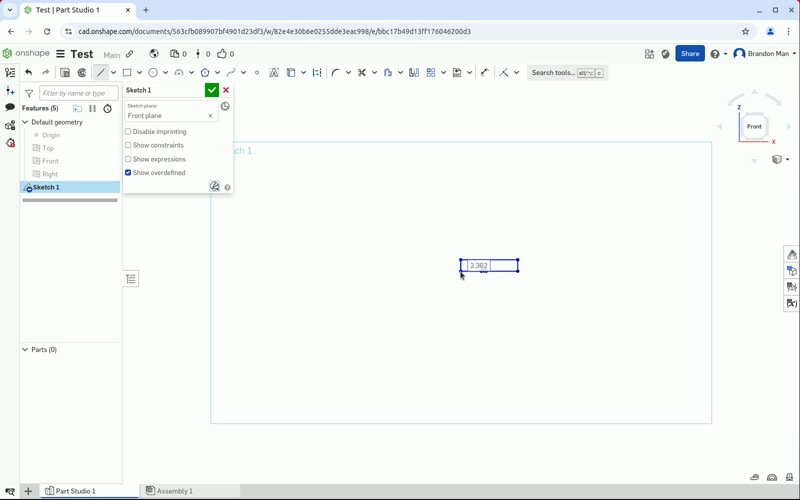
mouse_move(464, 270)
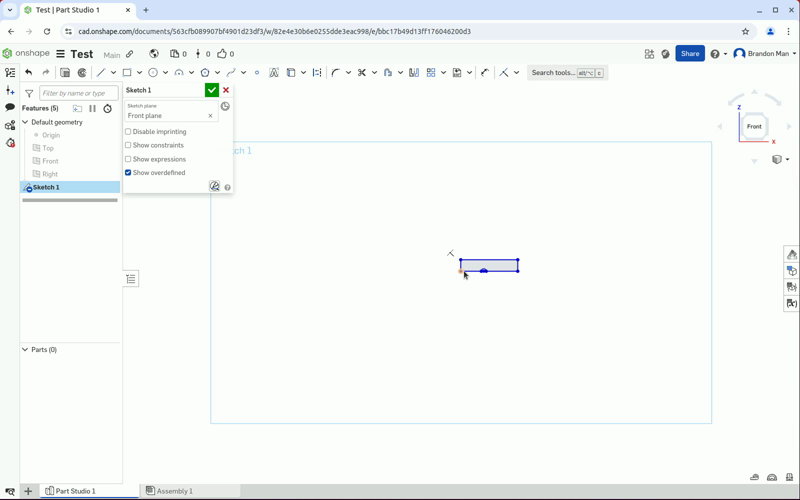
scroll(6)
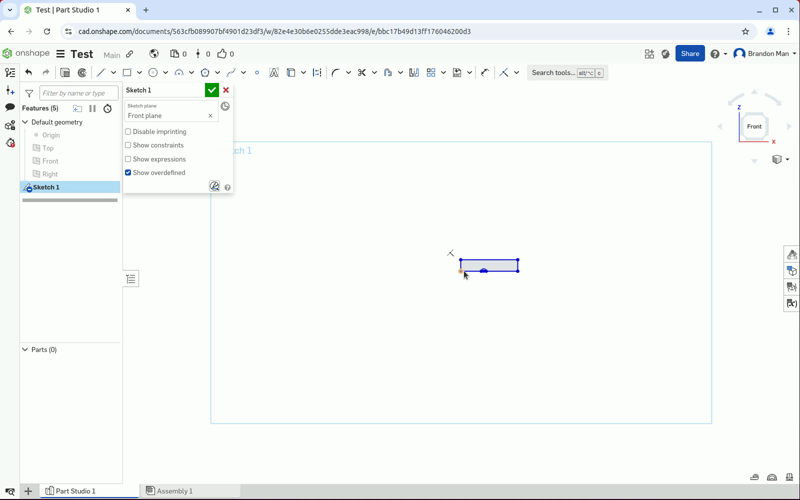
scroll(6)
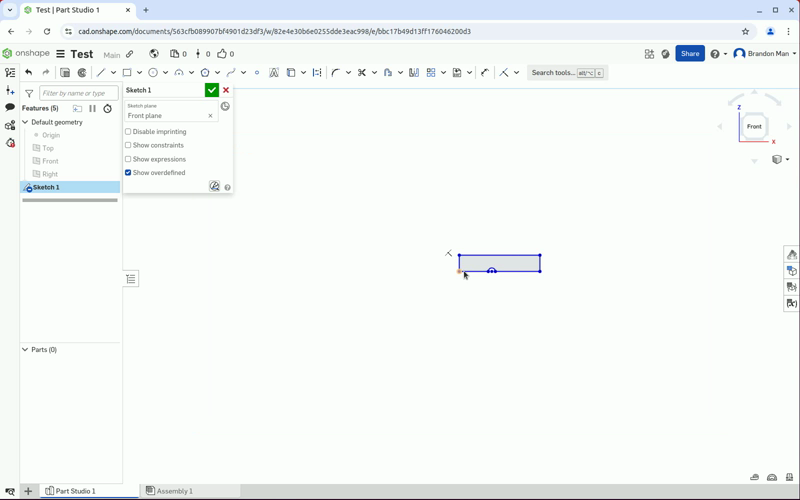
scroll(6)
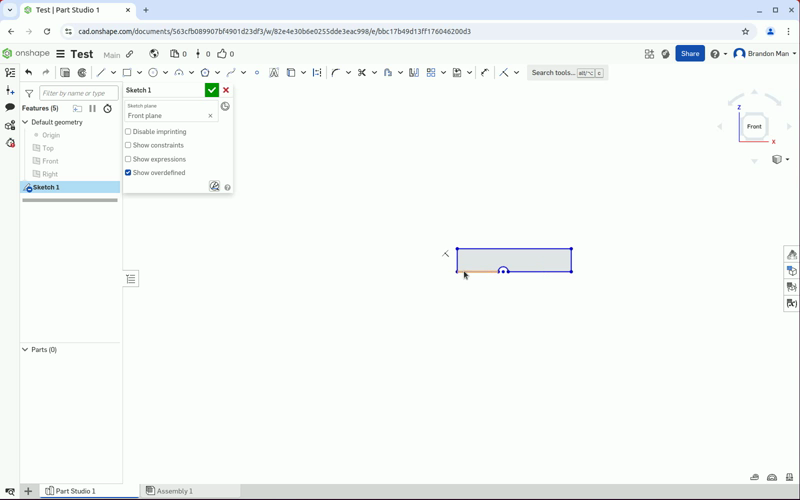
scroll(6)
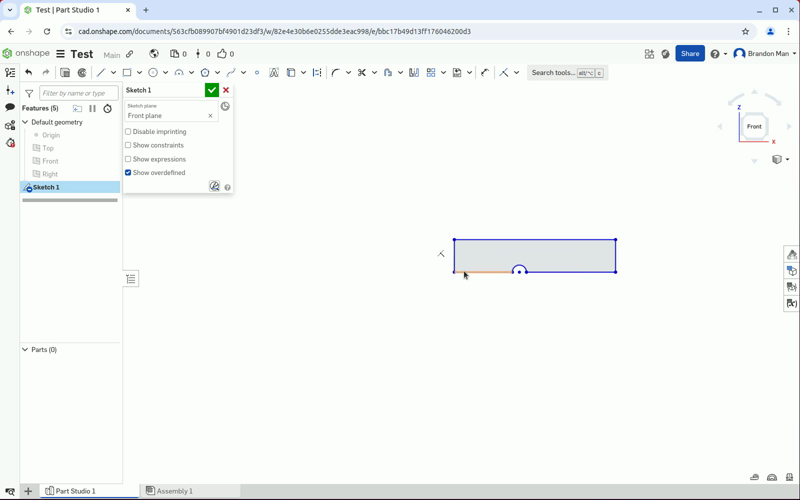
scroll(6)
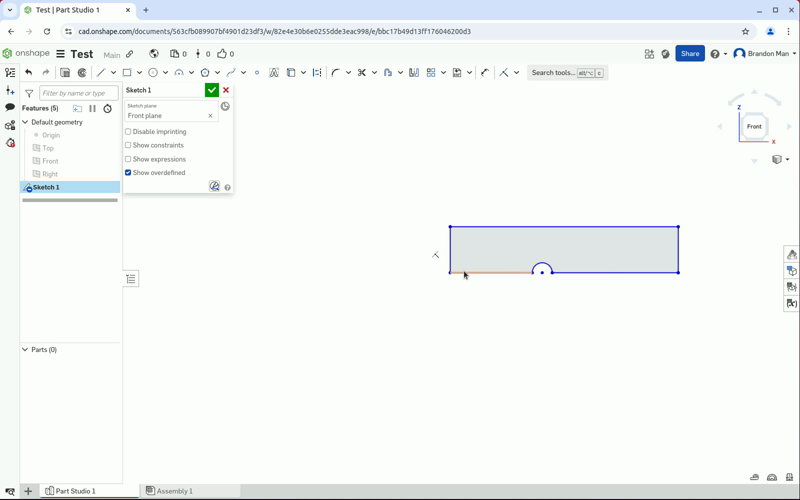
scroll(6)
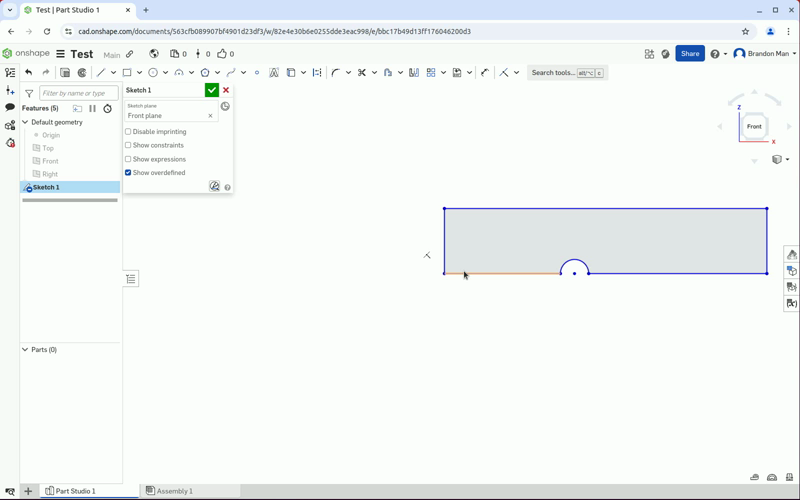
scroll(6)
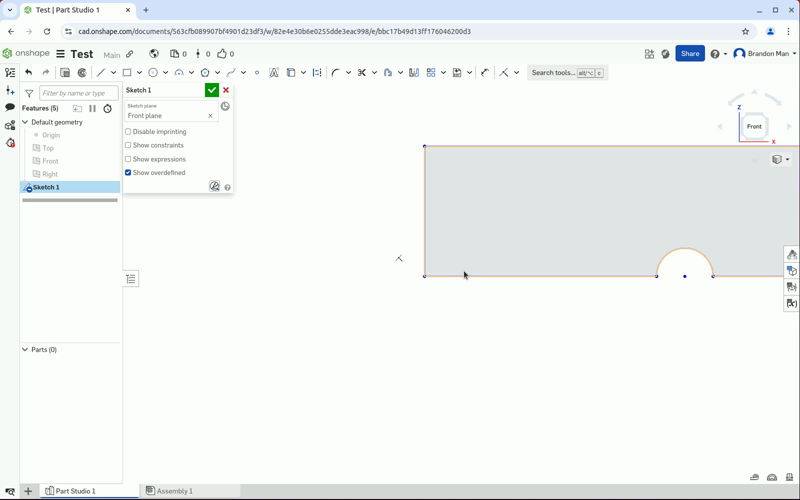
click(464, 270)
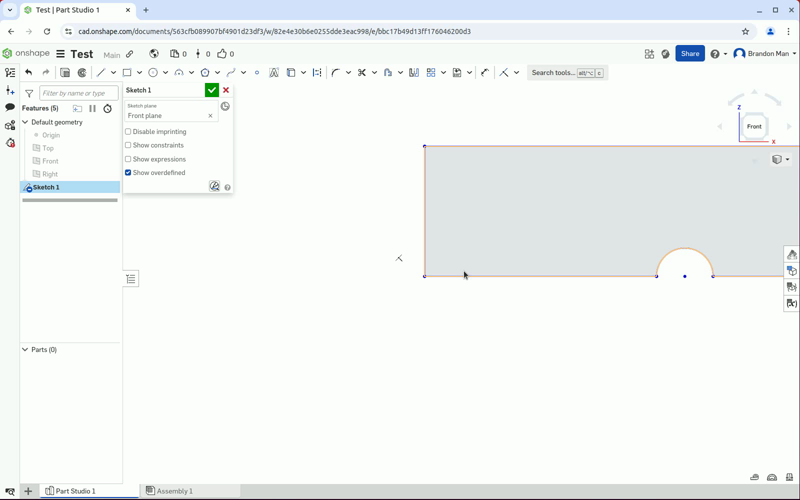
scroll(-6)
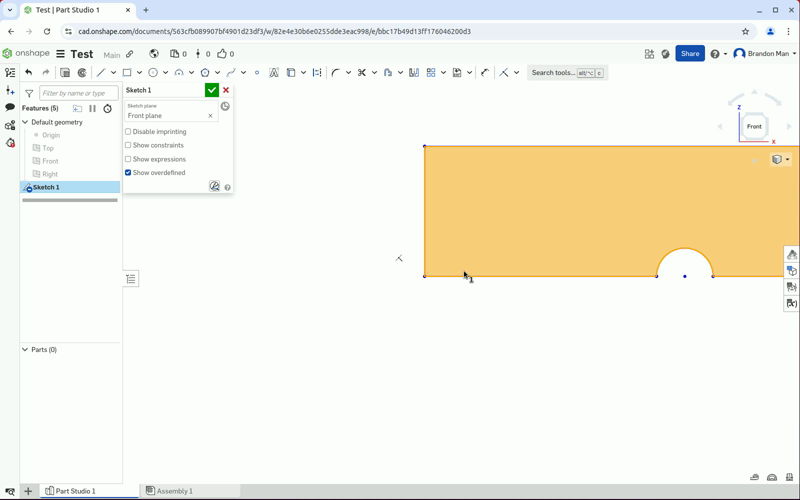
scroll(-6)
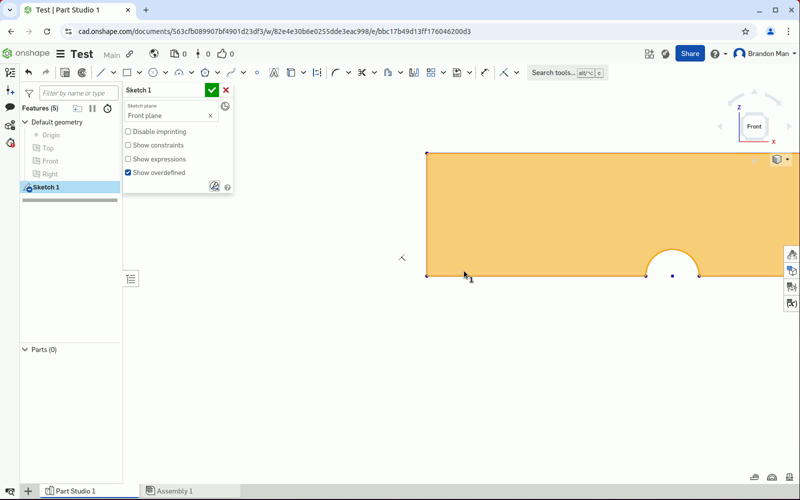
scroll(-6)
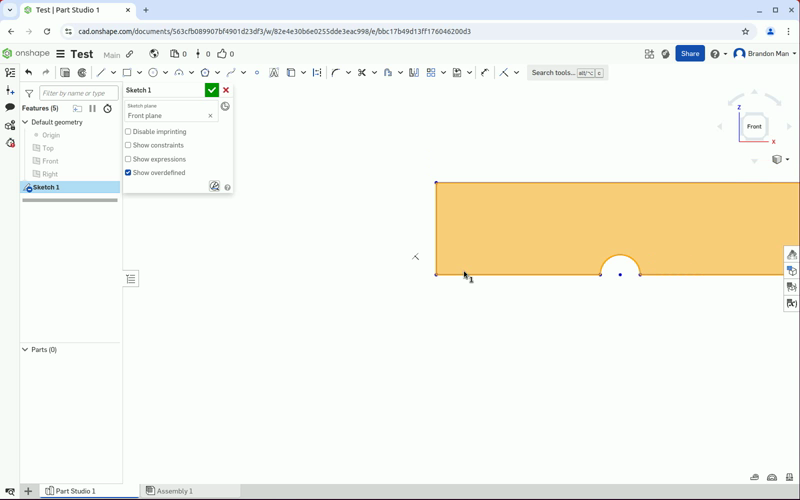
scroll(-6)
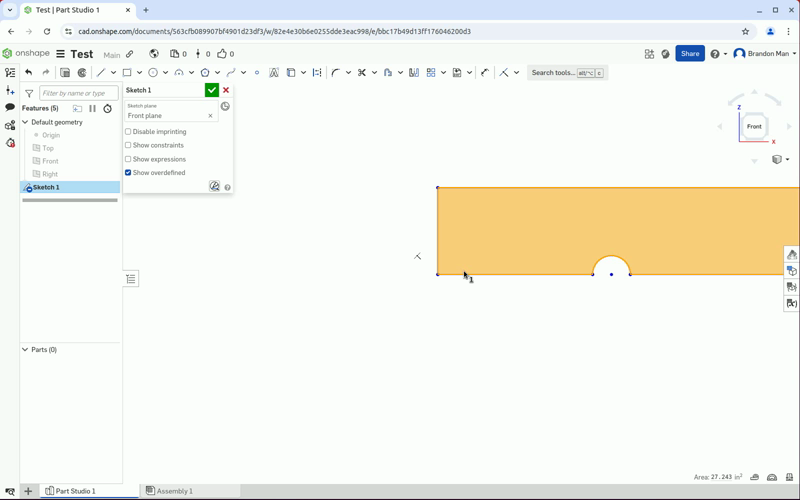
scroll(-6)
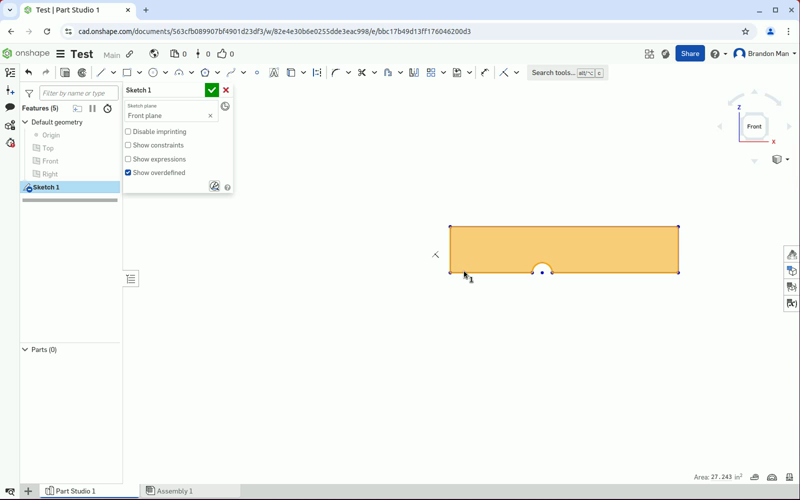
scroll(-6)
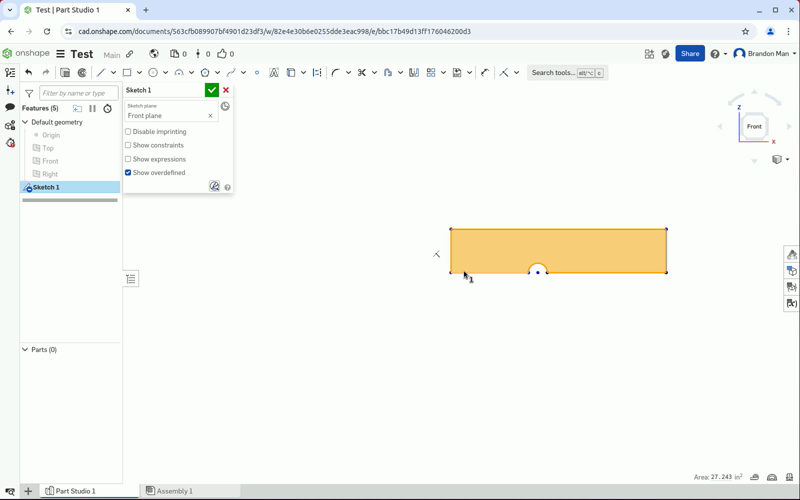
scroll(-6)
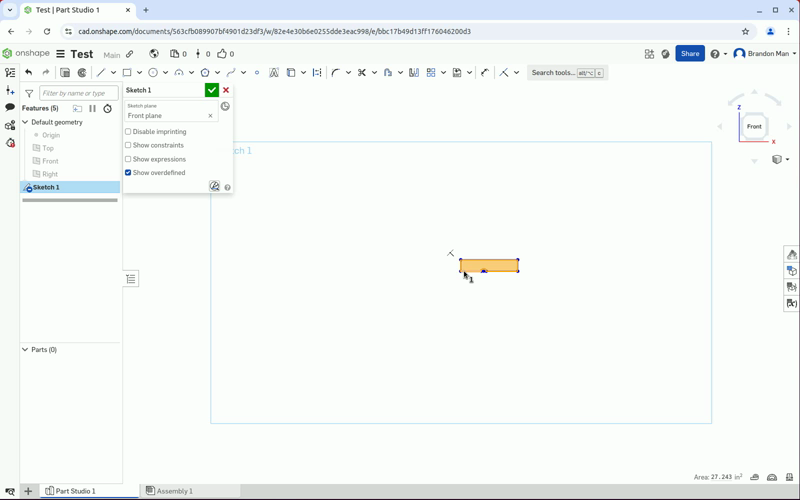
mouse_move(73, 352)
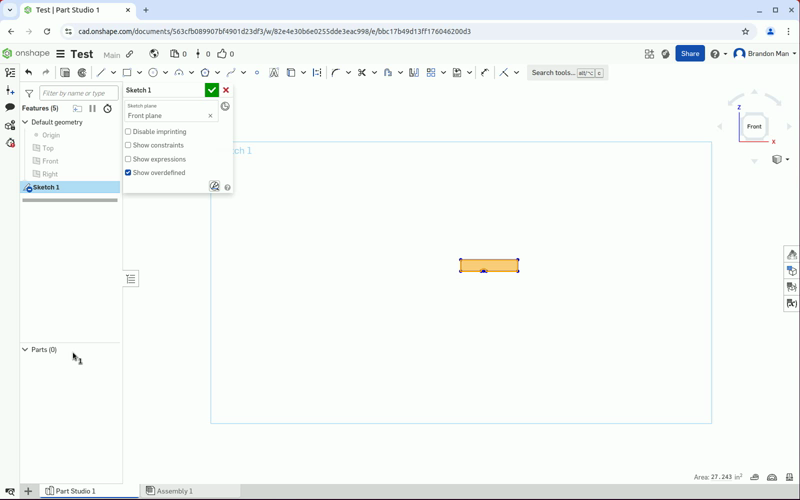
key(shift+y)
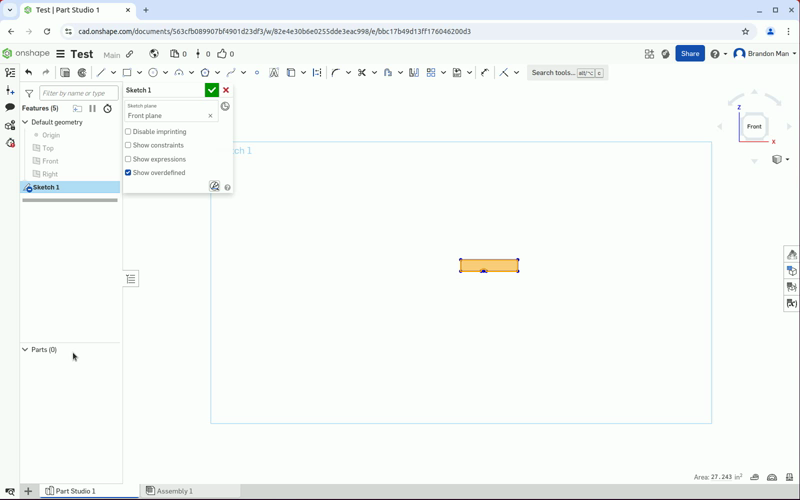
key(shift+e)
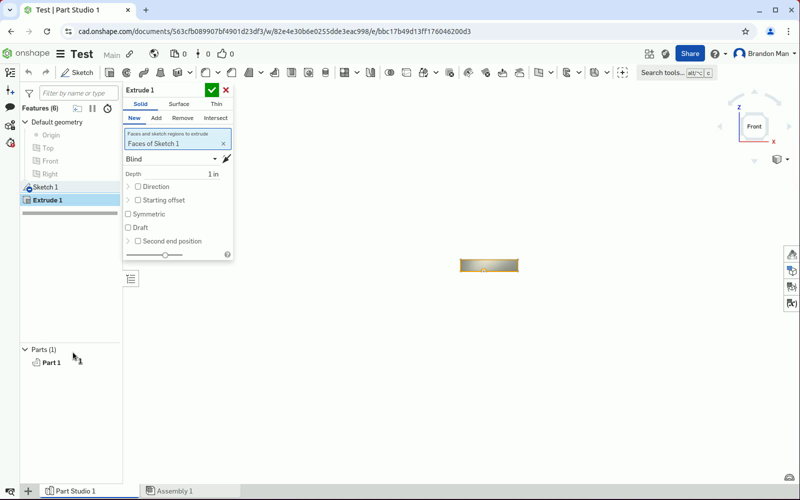
mouse_move(143, 106)
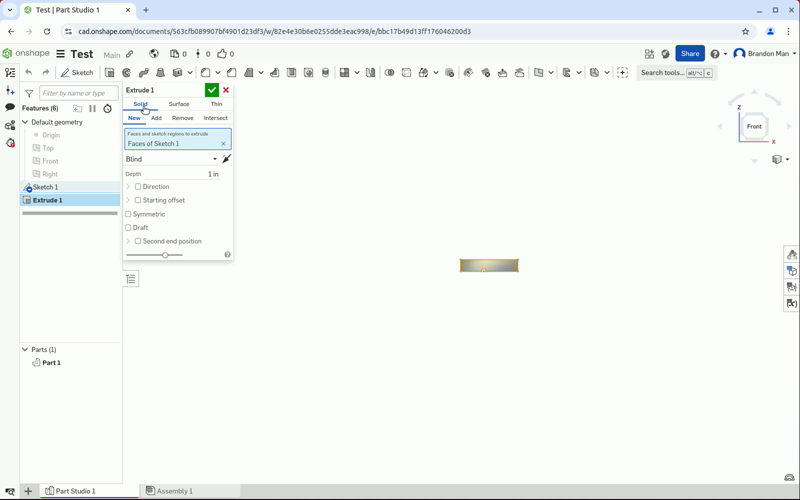
click(143, 106)
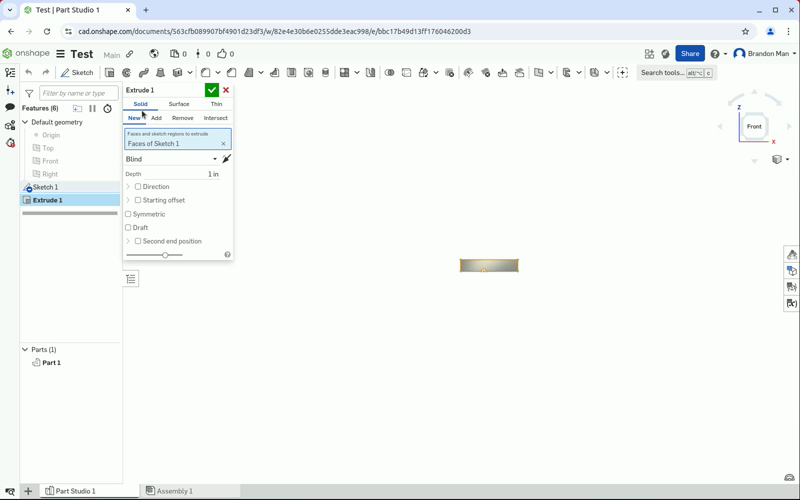
mouse_move(137, 120)
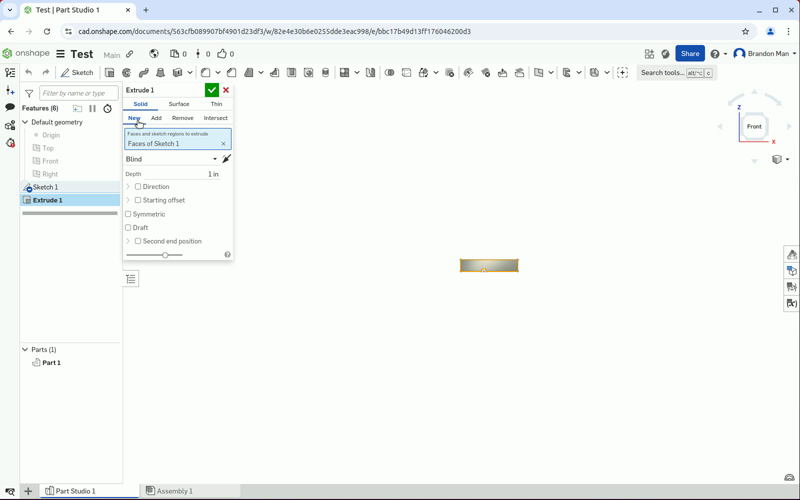
click(137, 120)
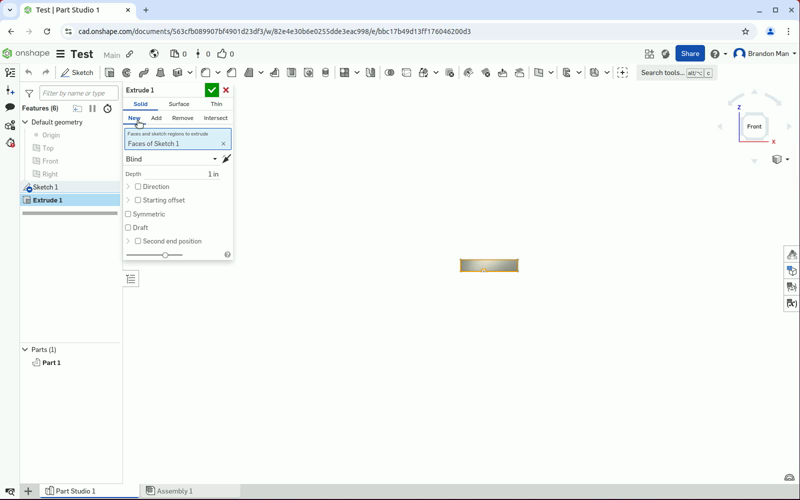
key(tab, 4)
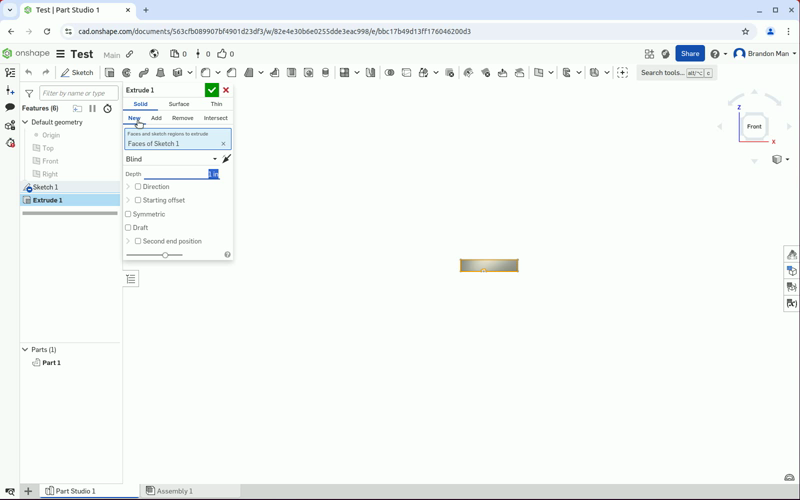
text(2.407)
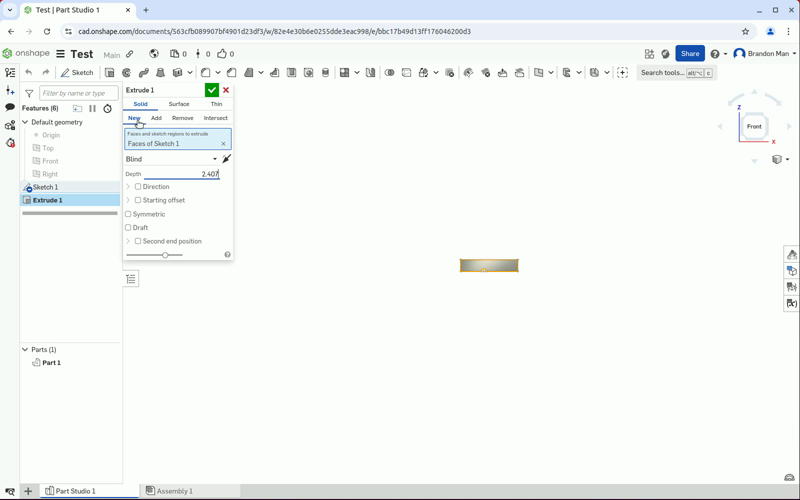
key(enter)
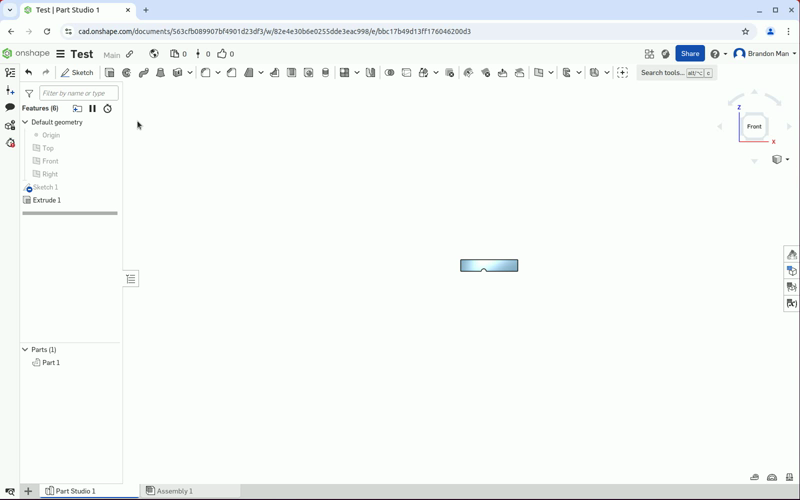
key(shift+h)
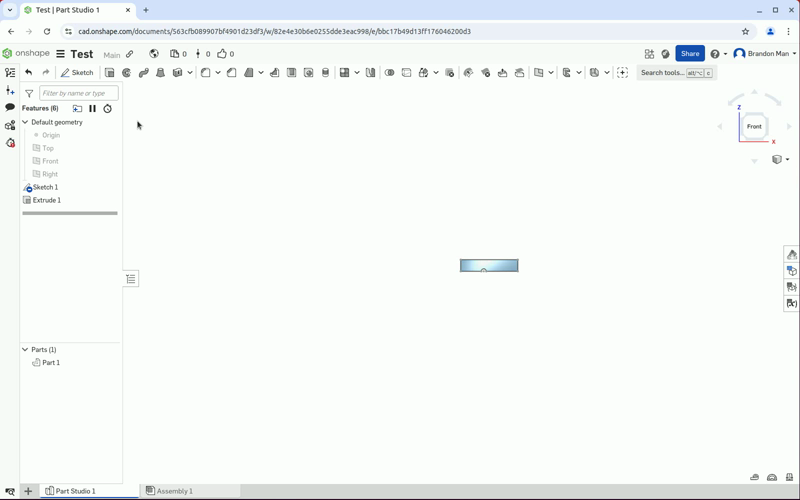
key(shift+h)
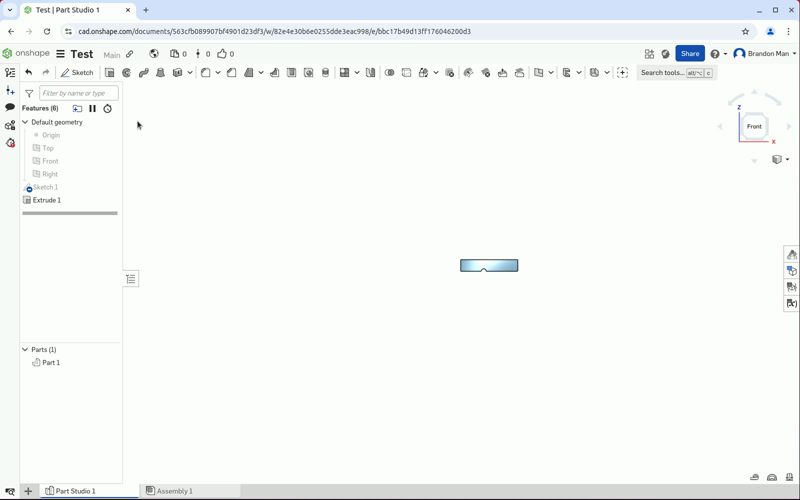
mouse_move(73, 189)
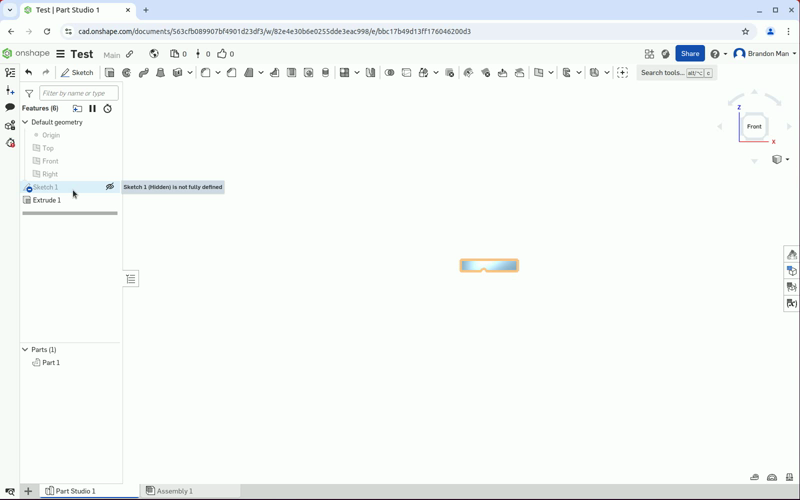
click(73, 189)
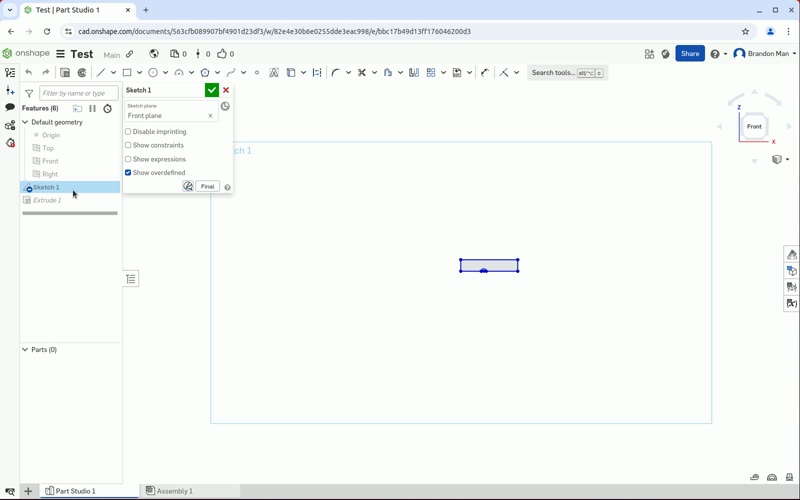
mouse_move(229, 92)
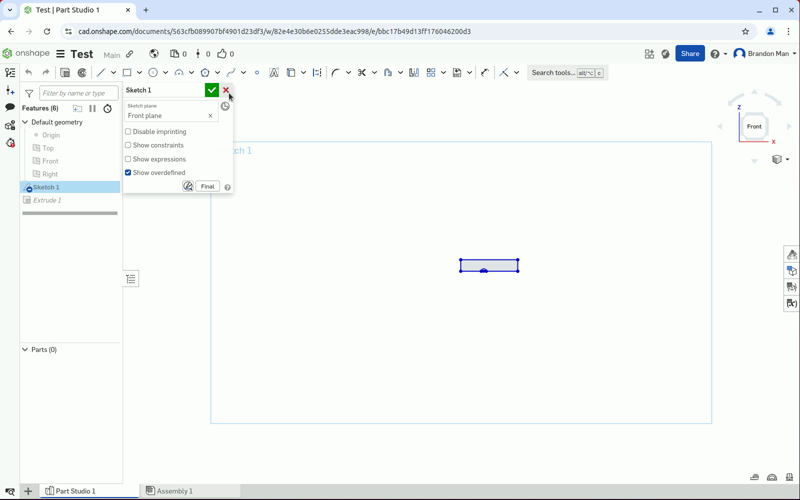
click(229, 92)
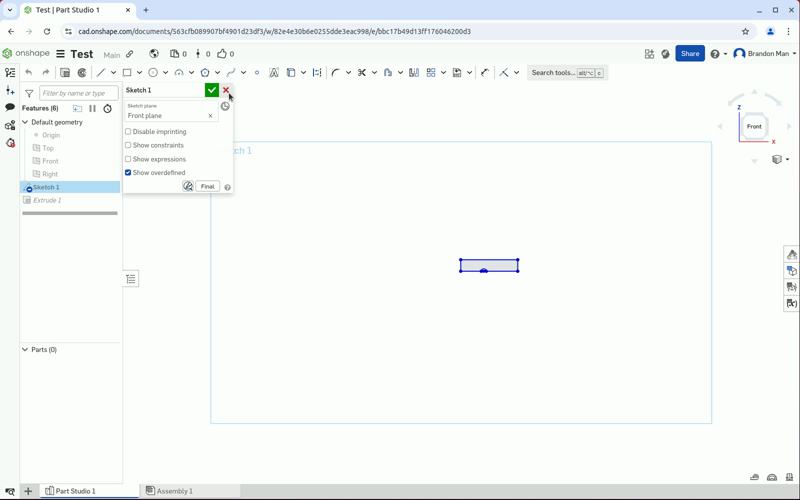
key(shift+s)
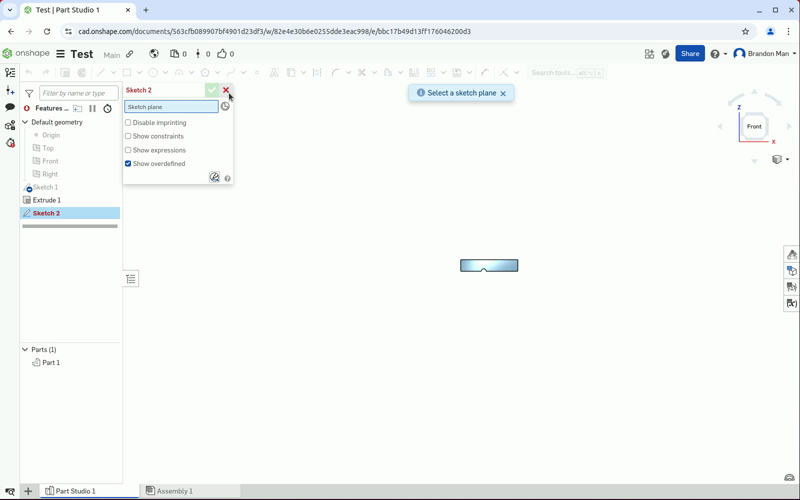
mouse_move(73, 163)
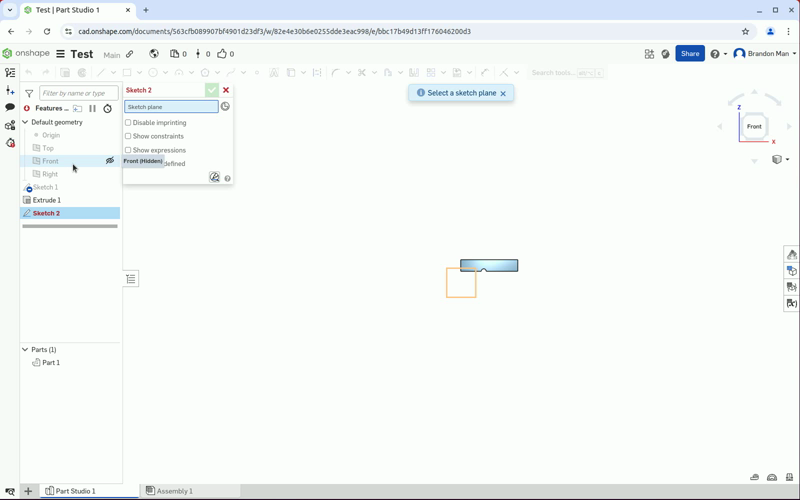
click(73, 163)
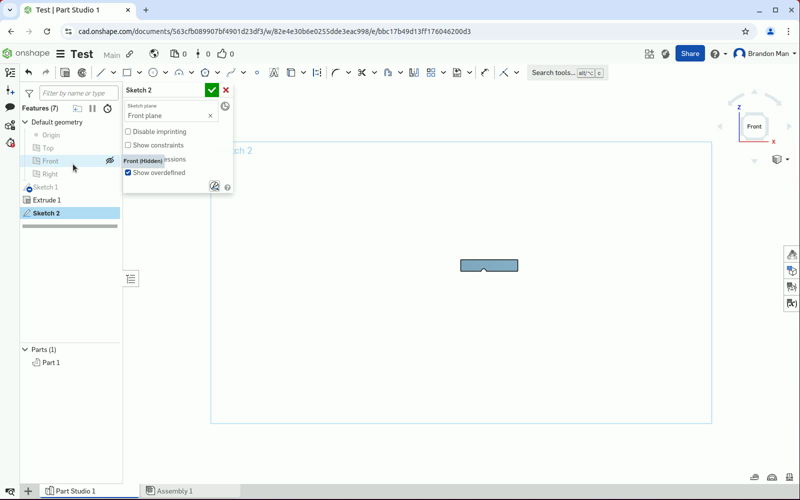
mouse_move(73, 352)
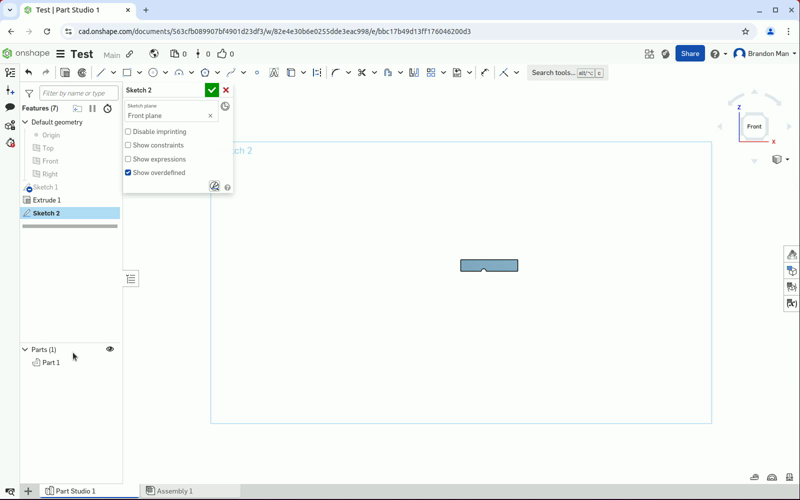
key(y)
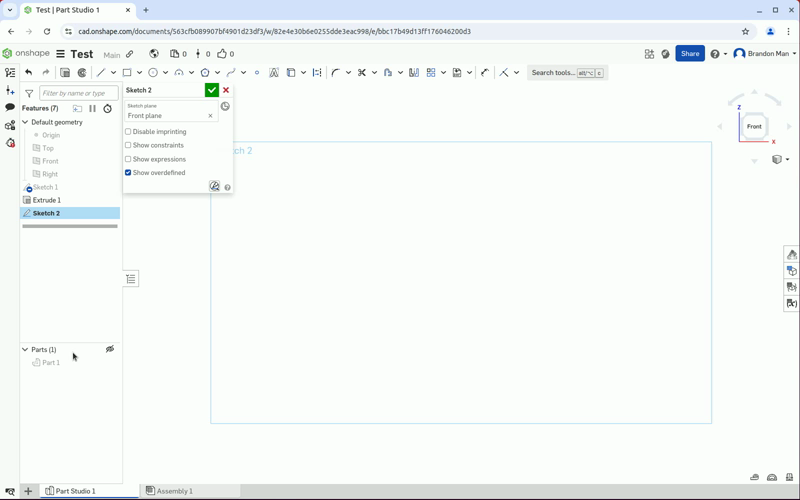
key(l)
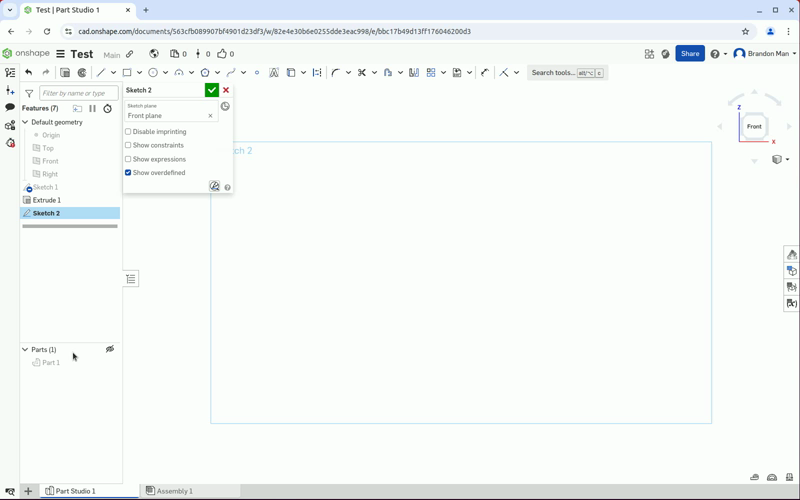
key_down(shift)
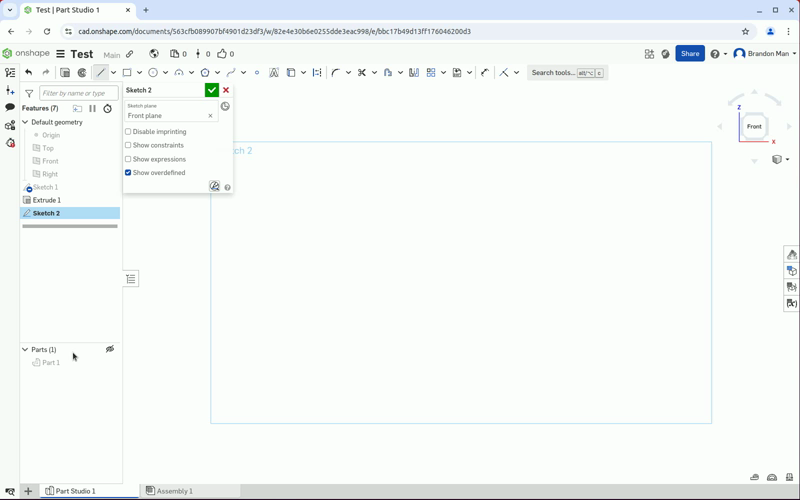
mouse_move(516, 271)
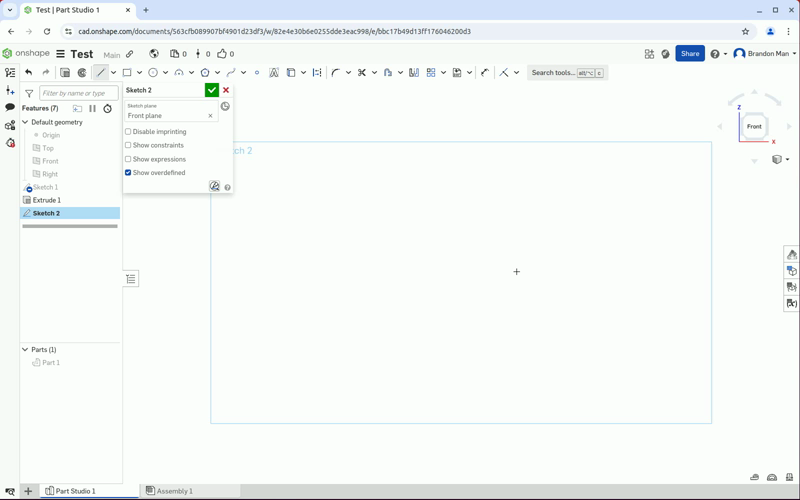
click(516, 271)
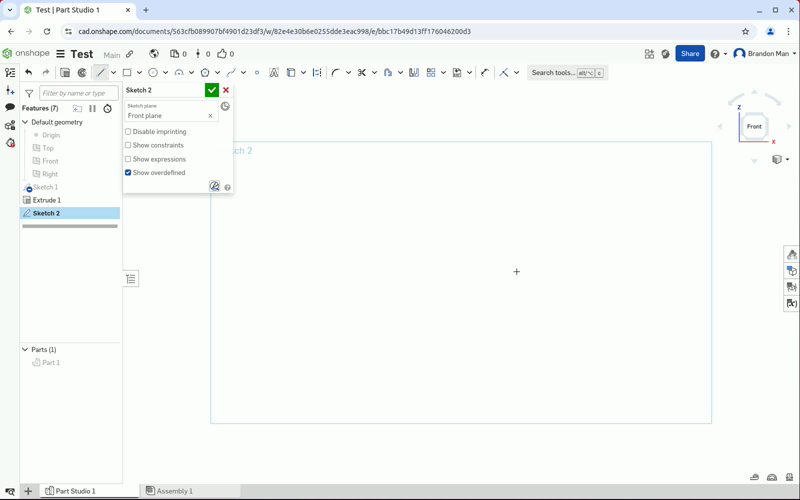
key_up(shift)
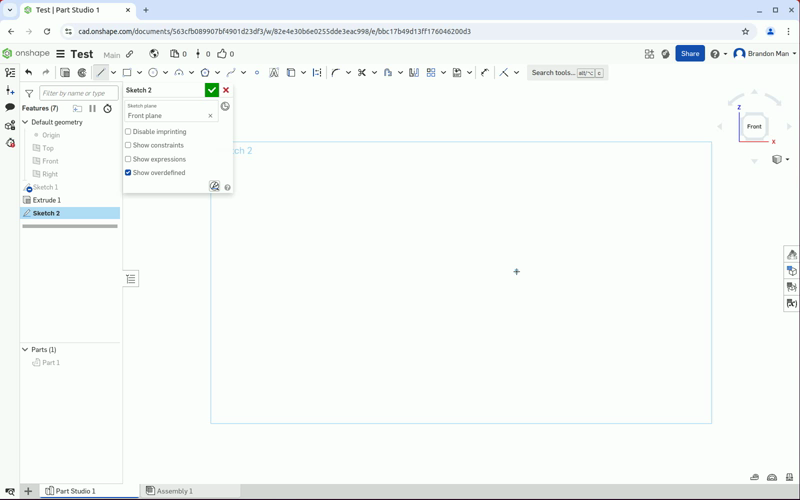
key_down(shift)
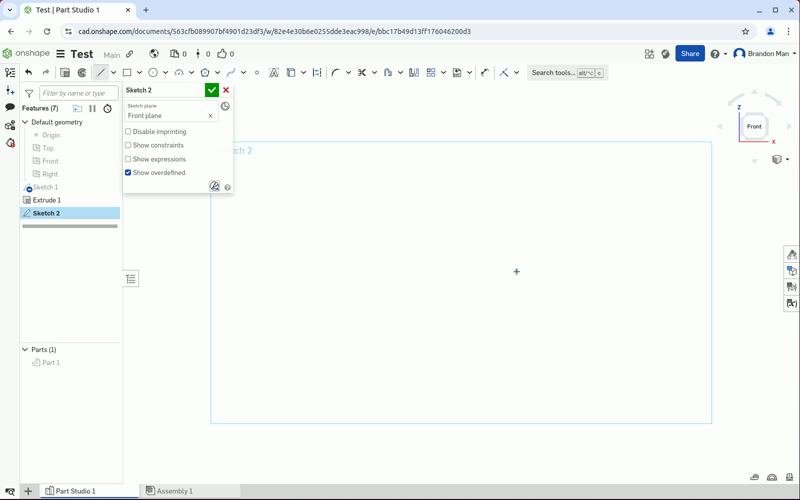
mouse_move(546, 271)
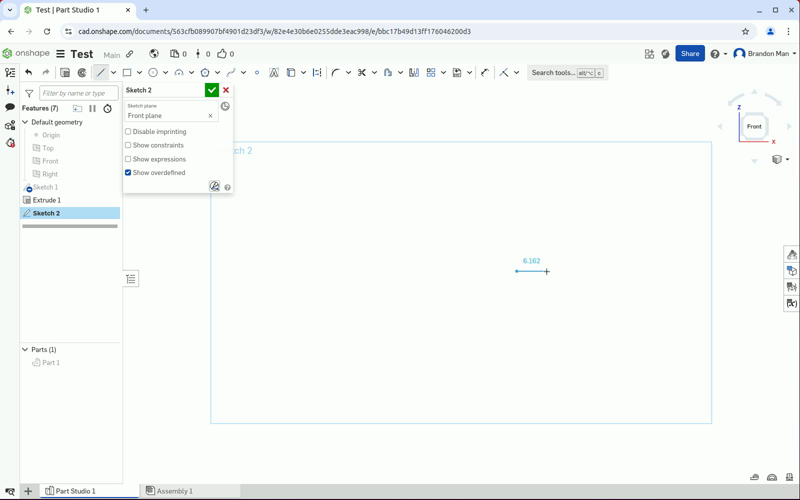
mouse_move(548, 271)
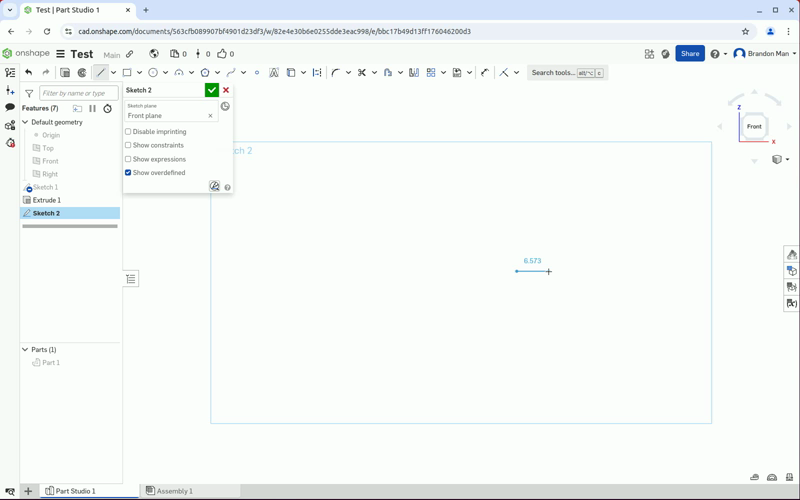
click(548, 271)
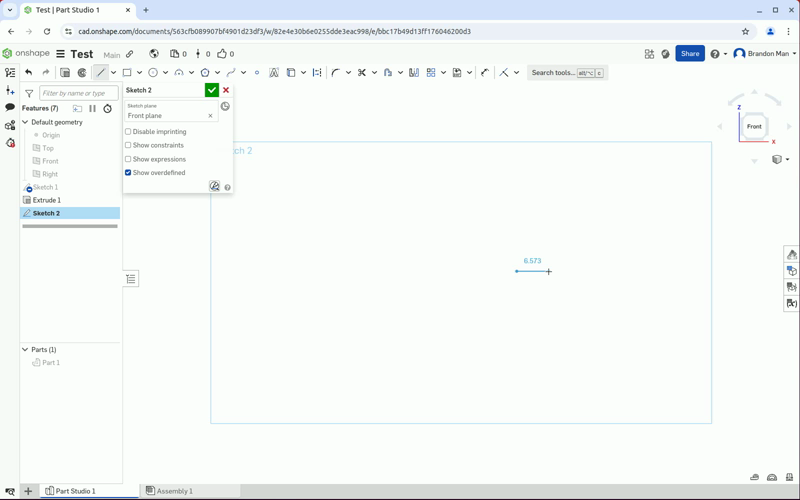
key_up(shift)
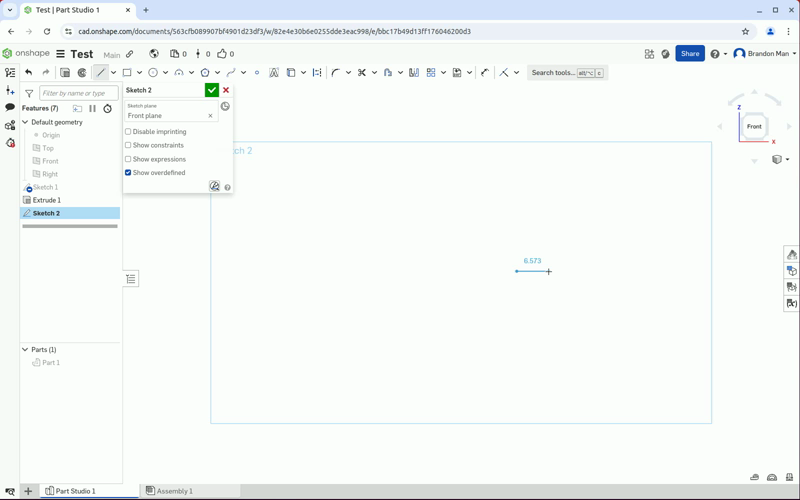
key(esc)
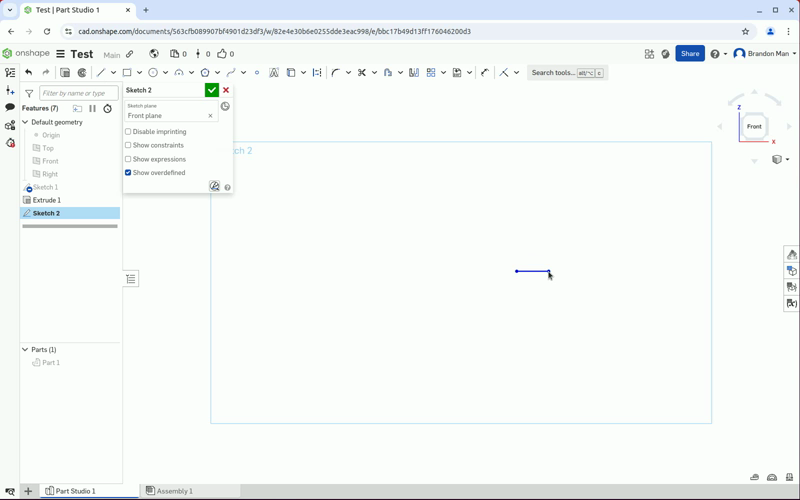
key(a)
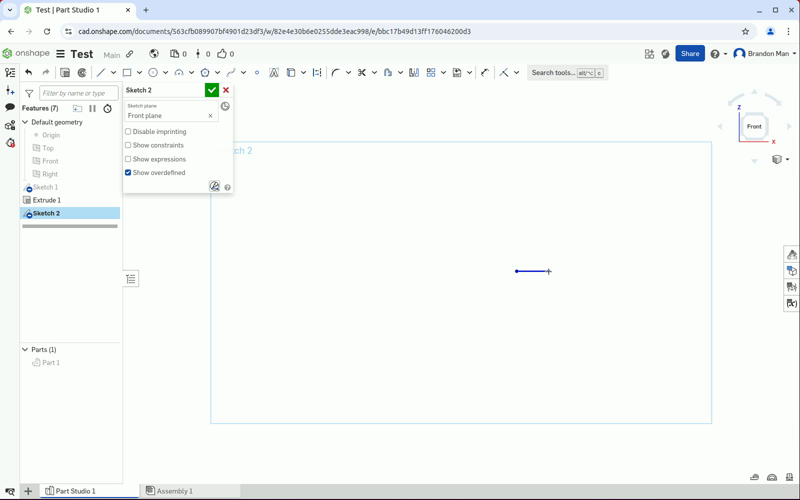
mouse_move(548, 271)
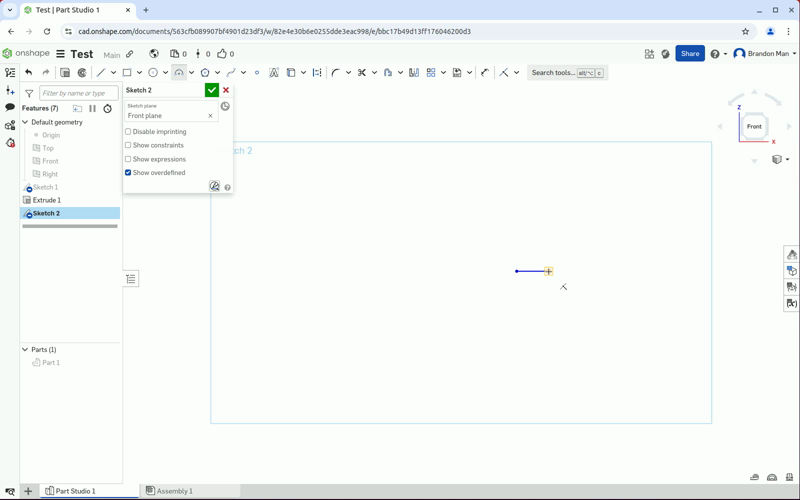
click(548, 271)
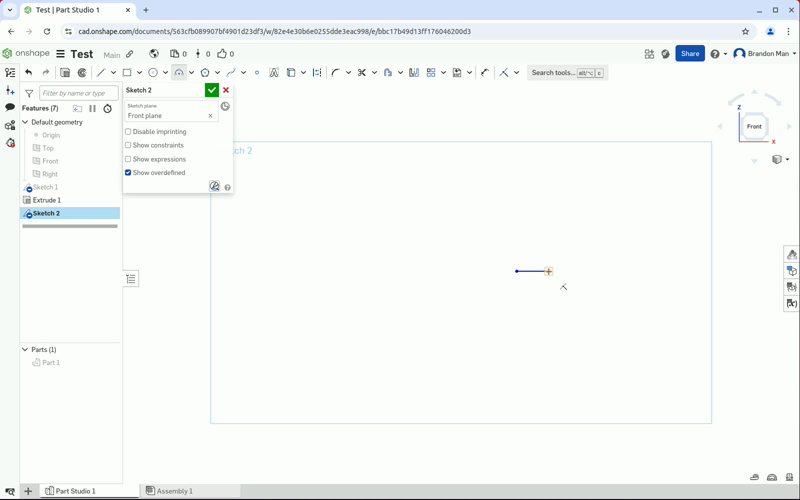
key_down(shift)
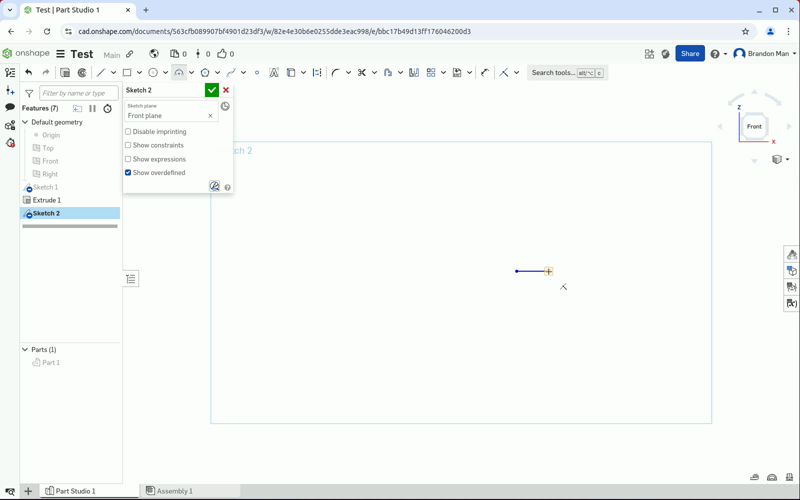
mouse_move(553, 271)
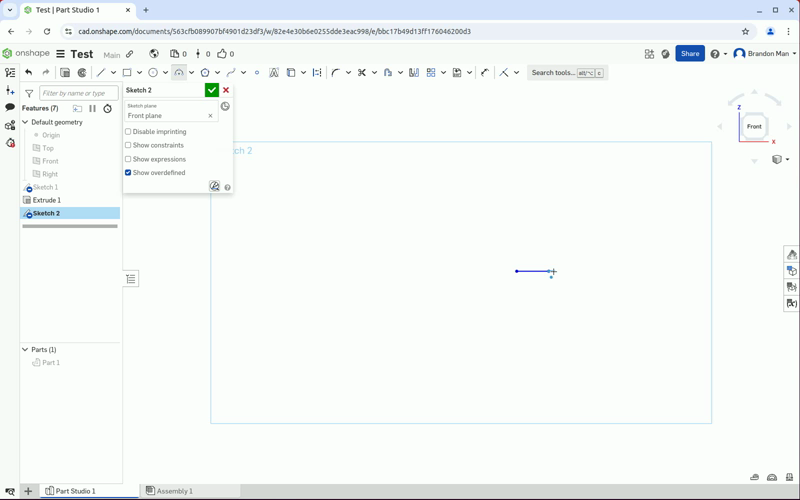
scroll(6)
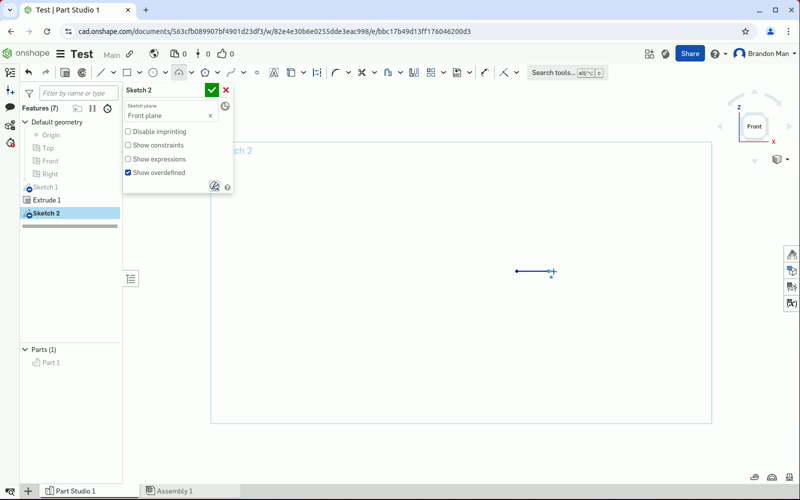
scroll(6)
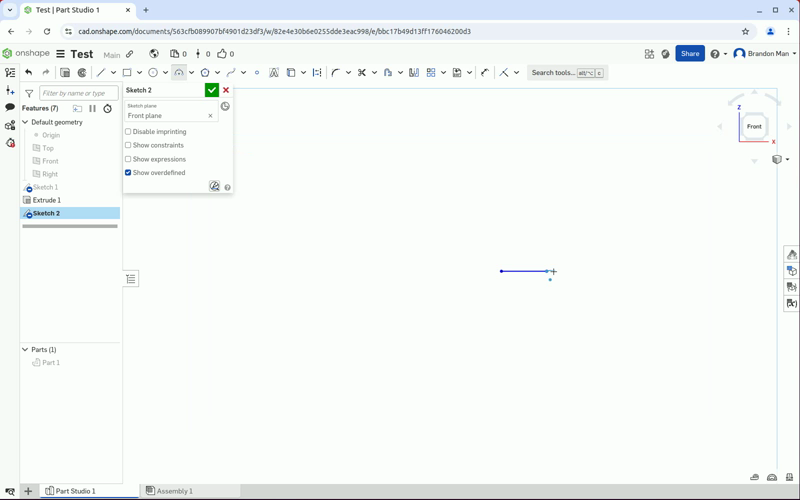
scroll(6)
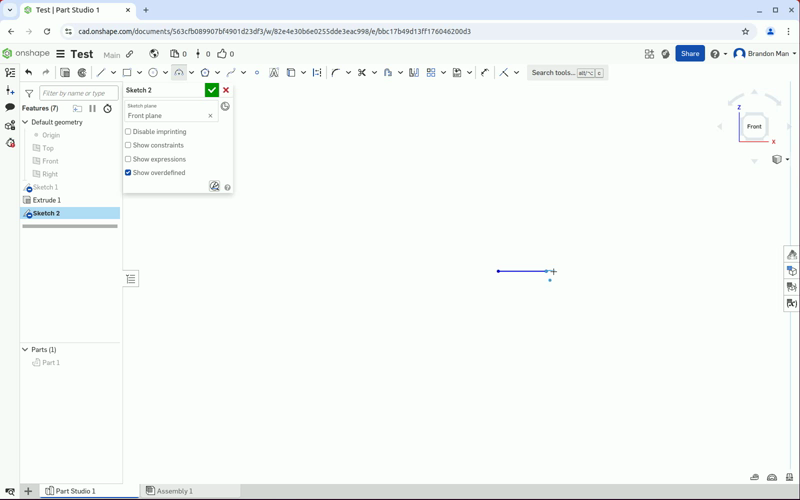
scroll(6)
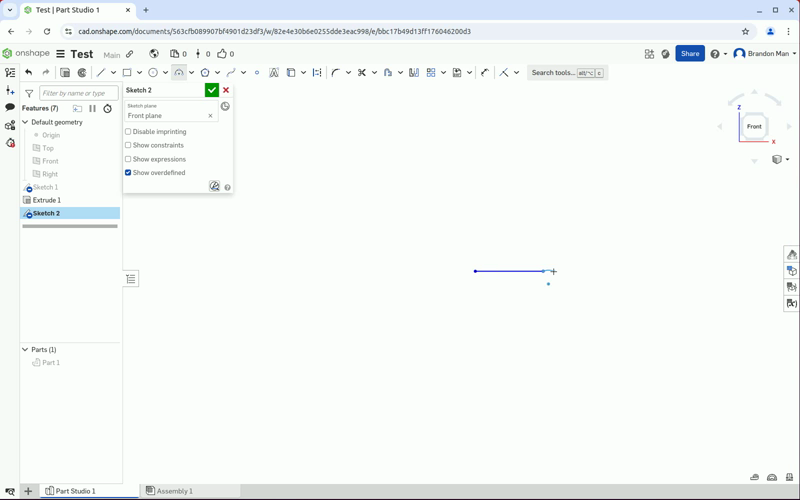
scroll(6)
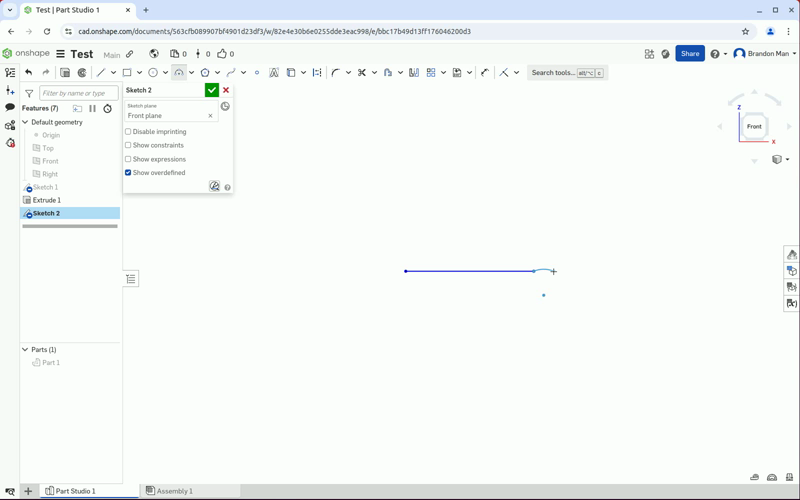
scroll(6)
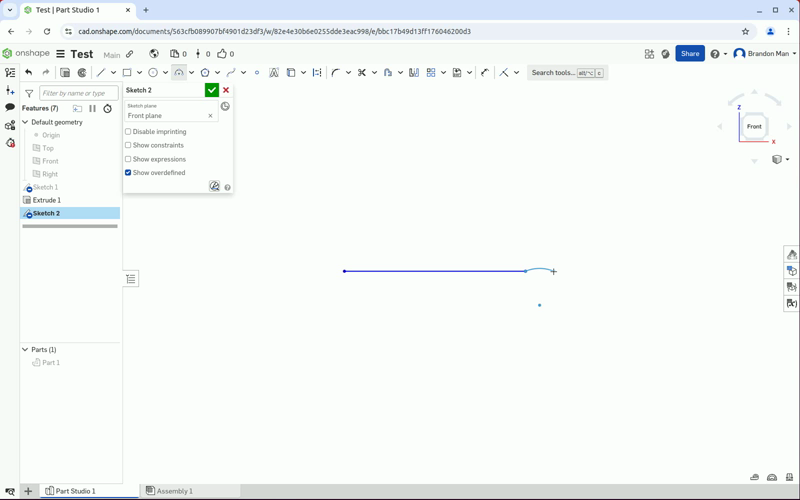
scroll(6)
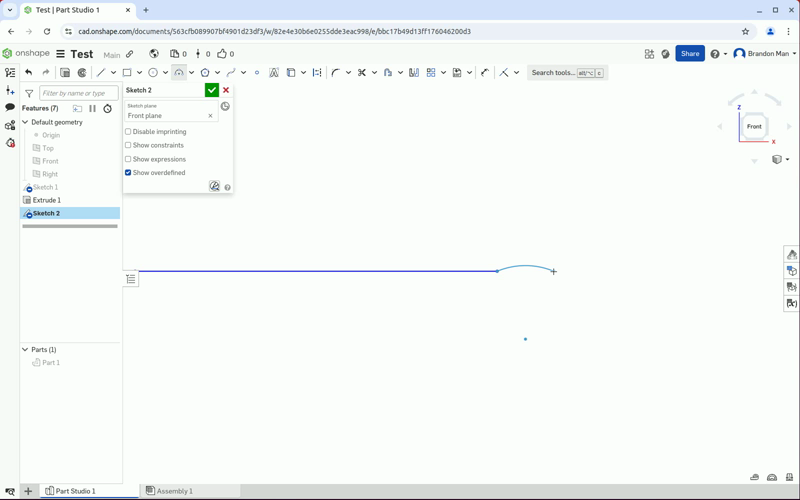
click(553, 271)
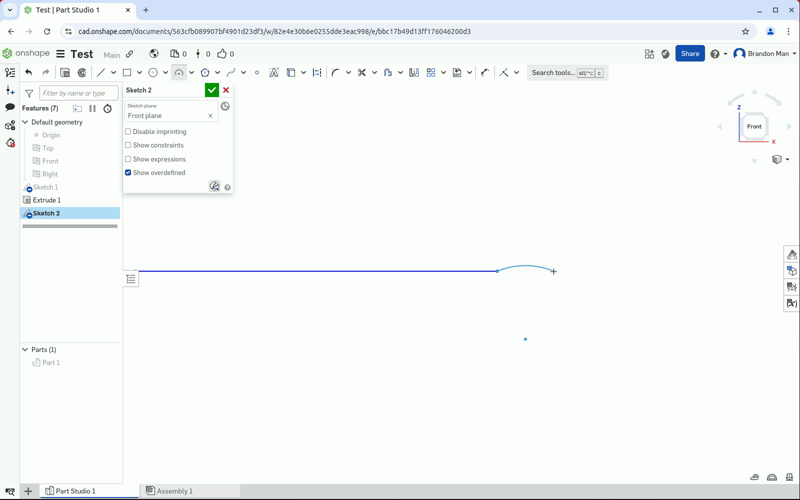
scroll(-6)
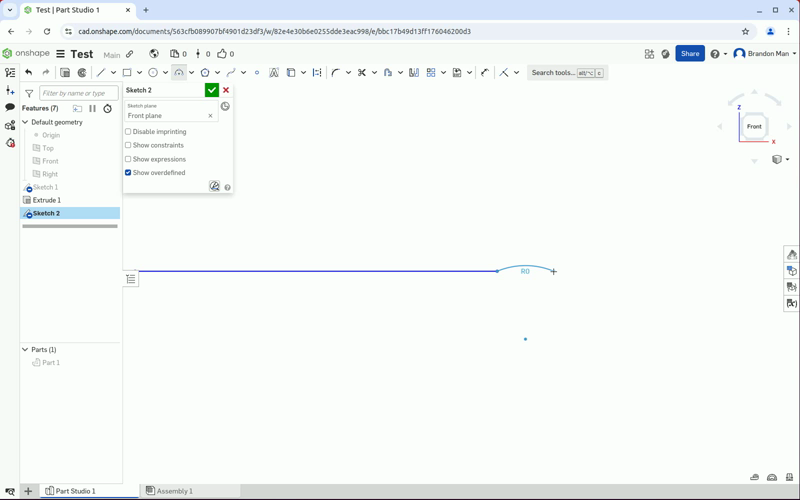
scroll(-6)
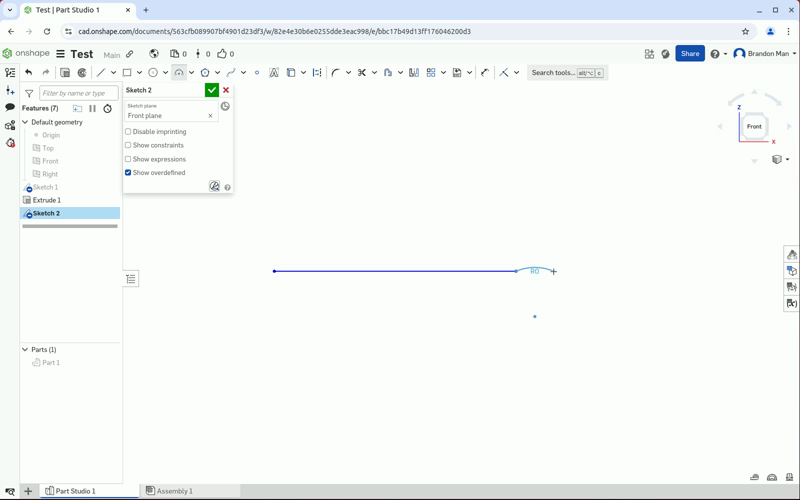
scroll(-6)
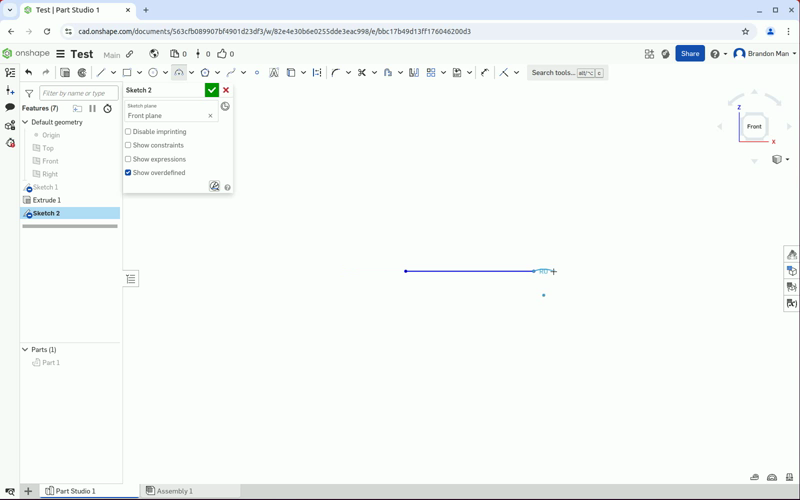
scroll(-6)
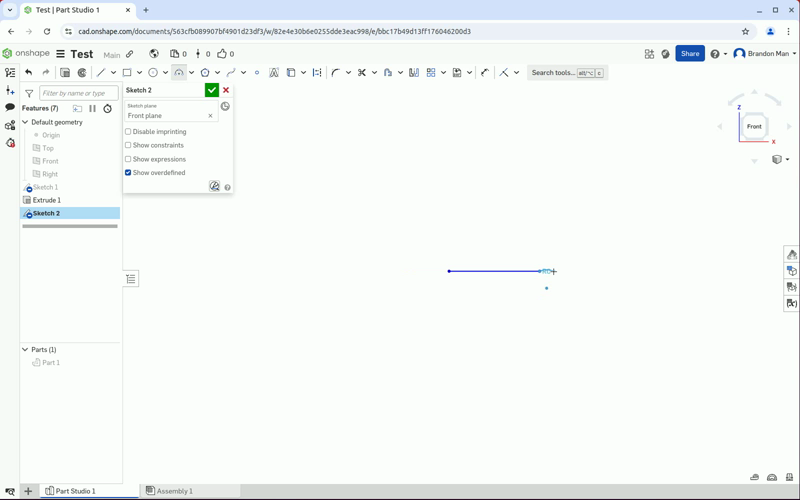
scroll(-6)
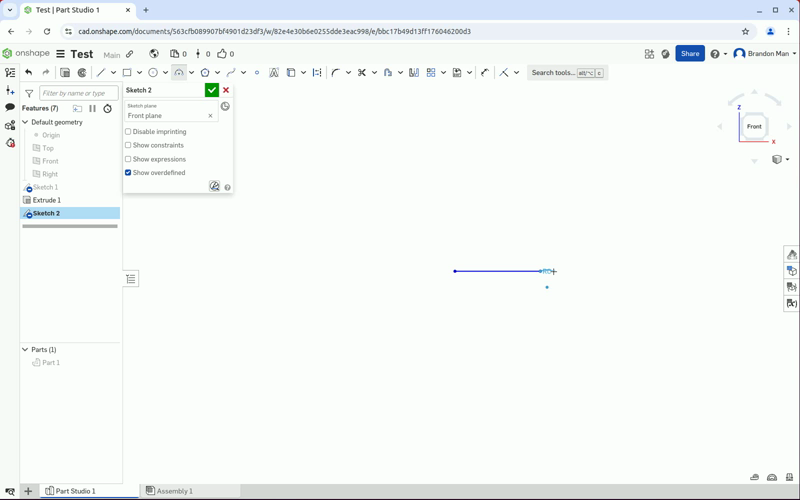
scroll(-6)
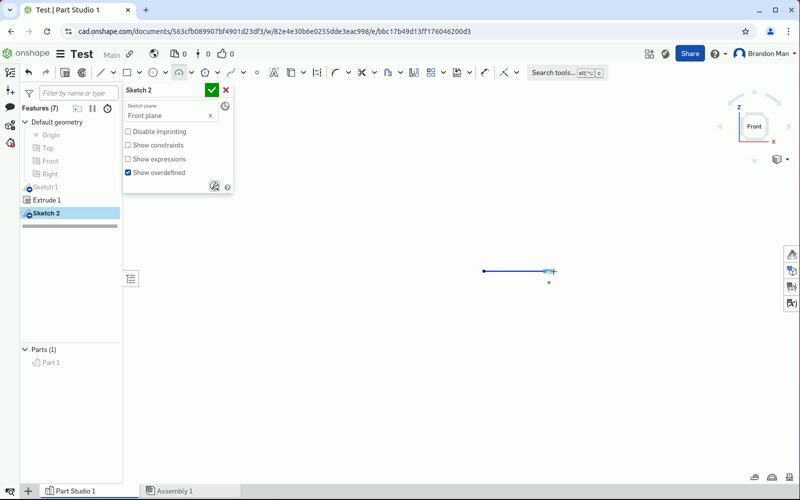
scroll(-6)
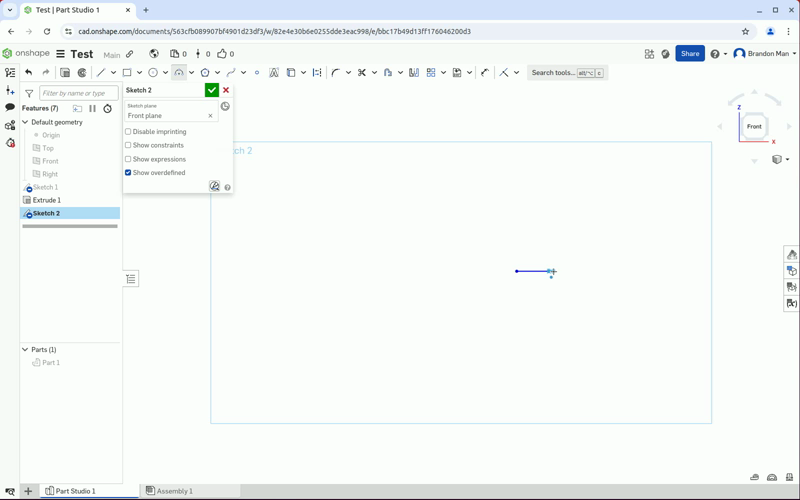
mouse_move(551, 268)
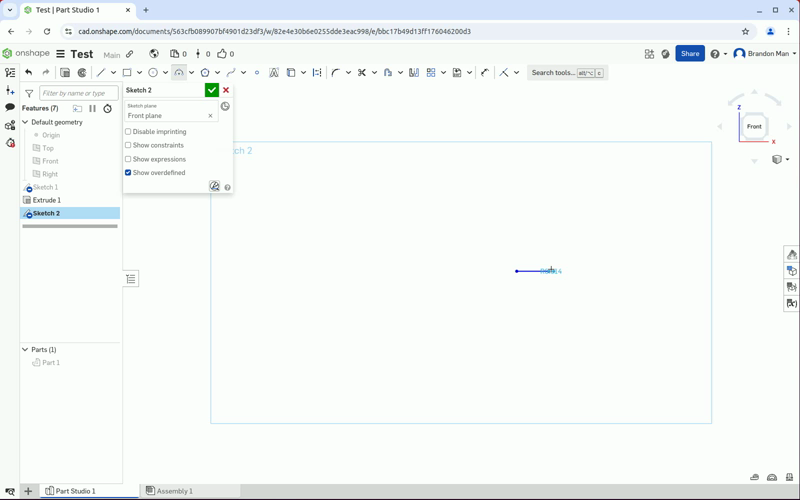
scroll(6)
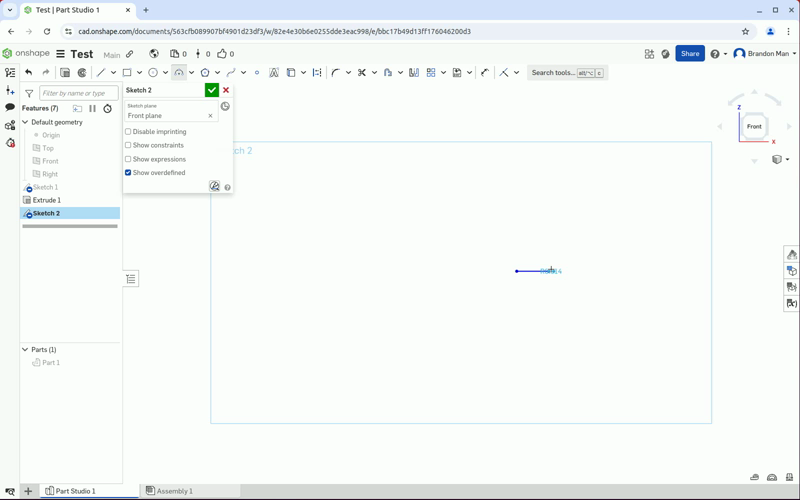
scroll(6)
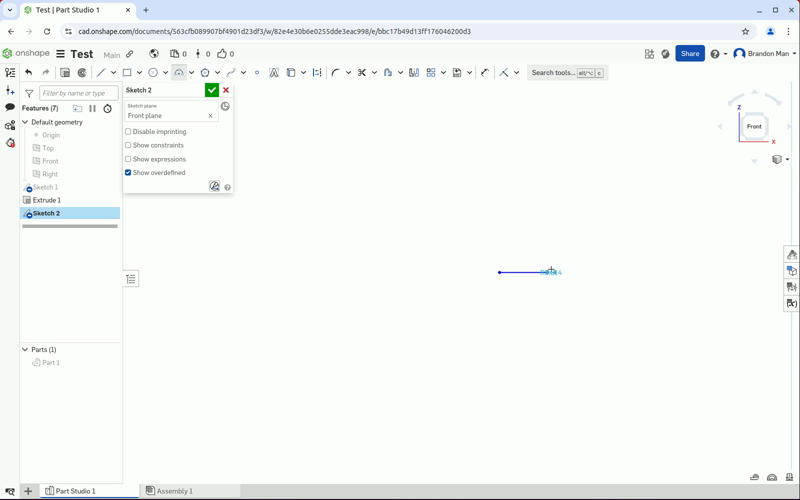
scroll(6)
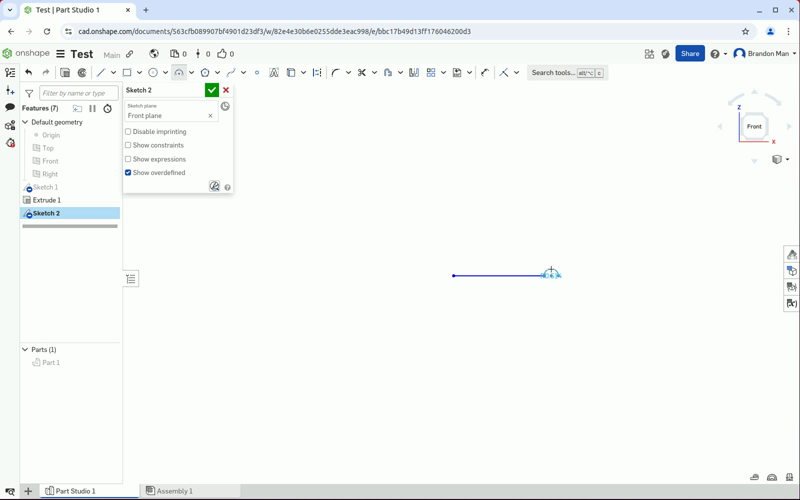
scroll(6)
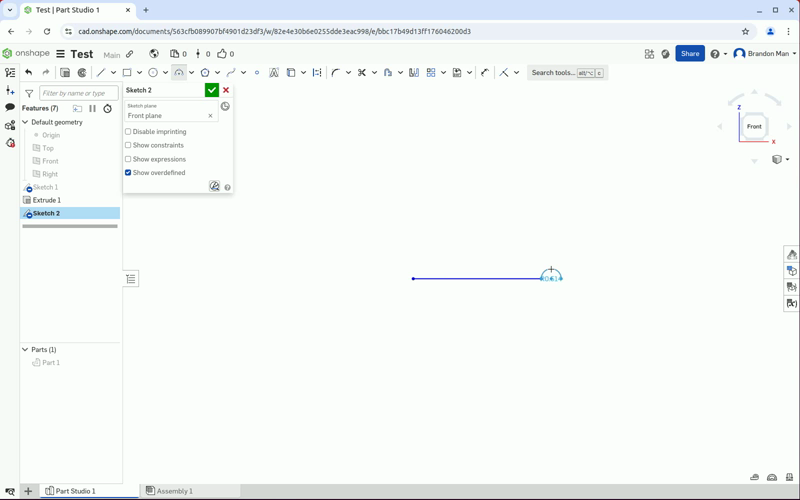
scroll(6)
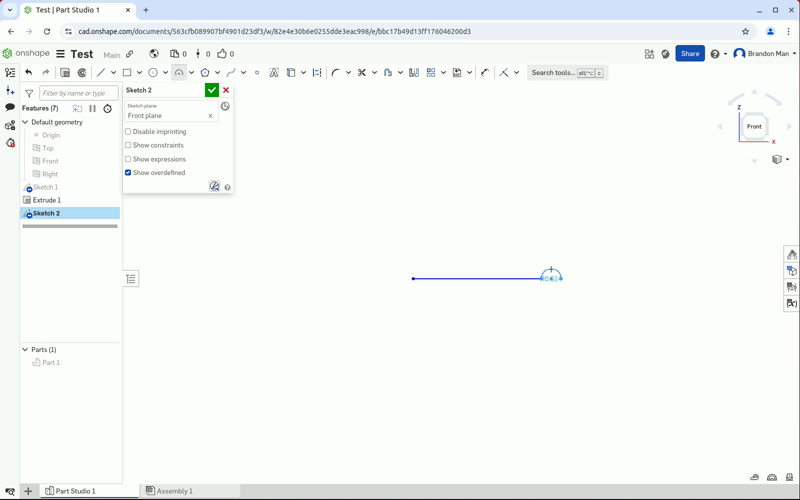
scroll(6)
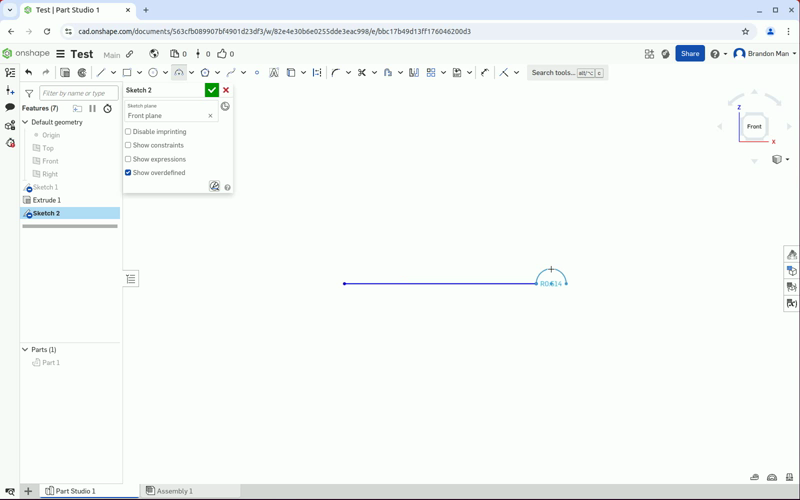
scroll(6)
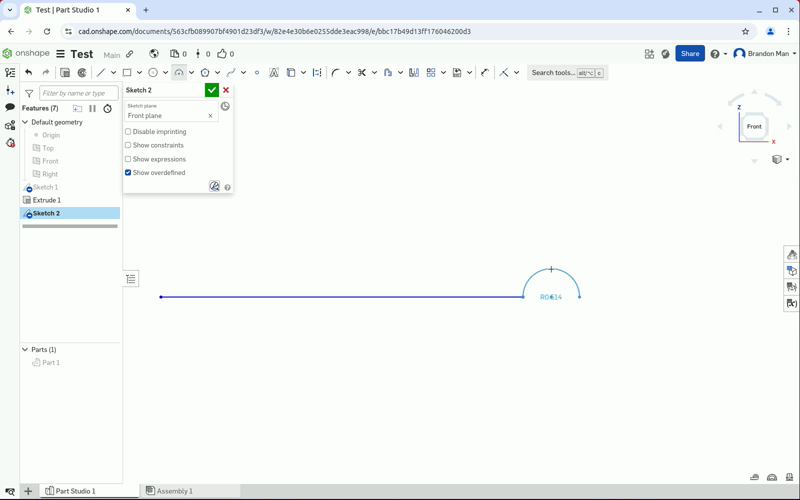
click(551, 268)
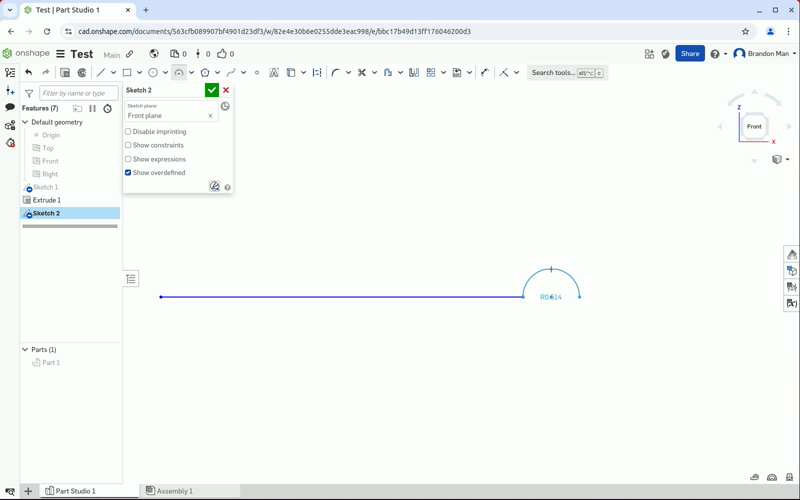
scroll(-6)
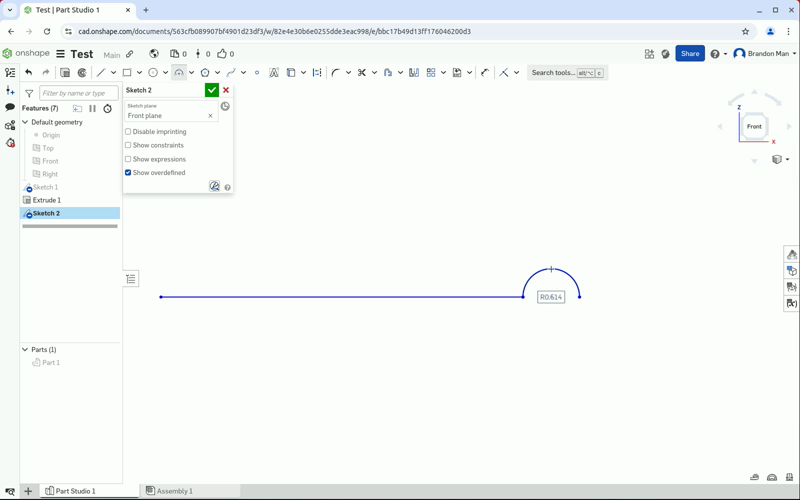
scroll(-6)
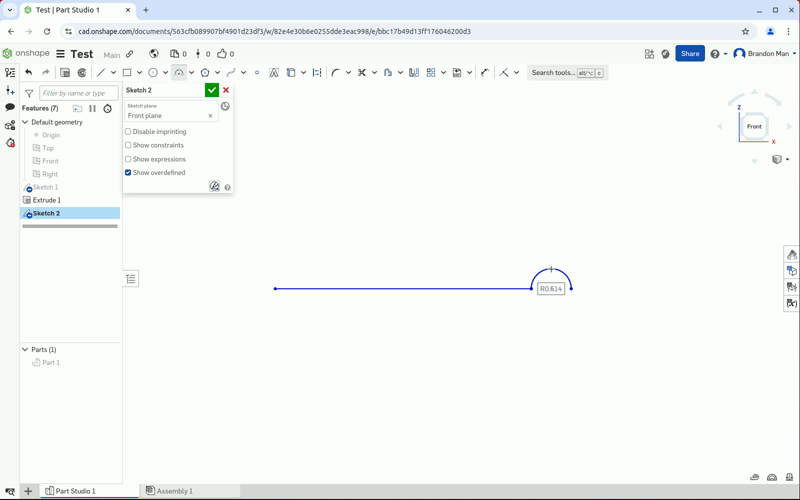
scroll(-6)
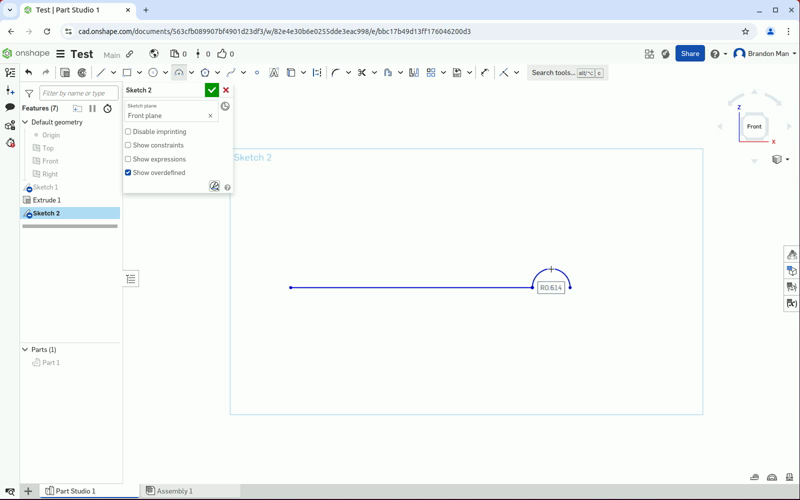
scroll(-6)
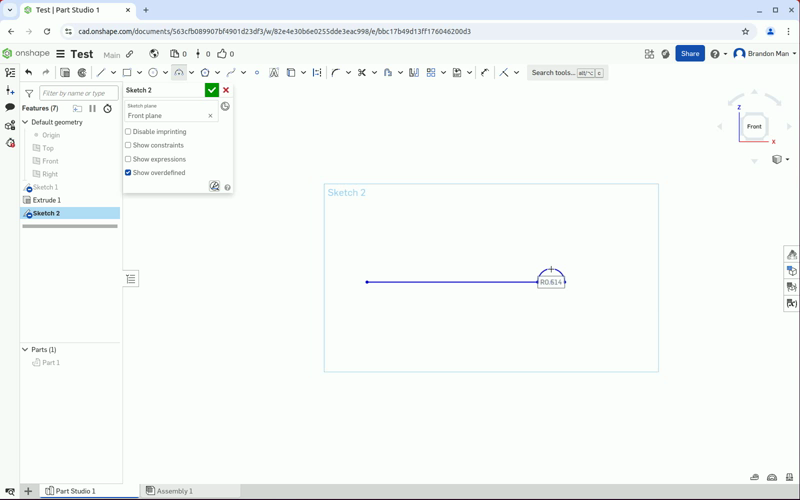
scroll(-6)
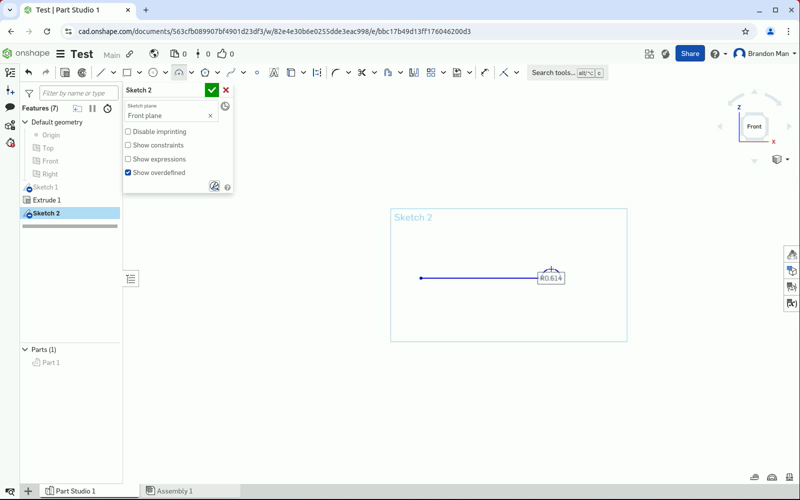
scroll(-6)
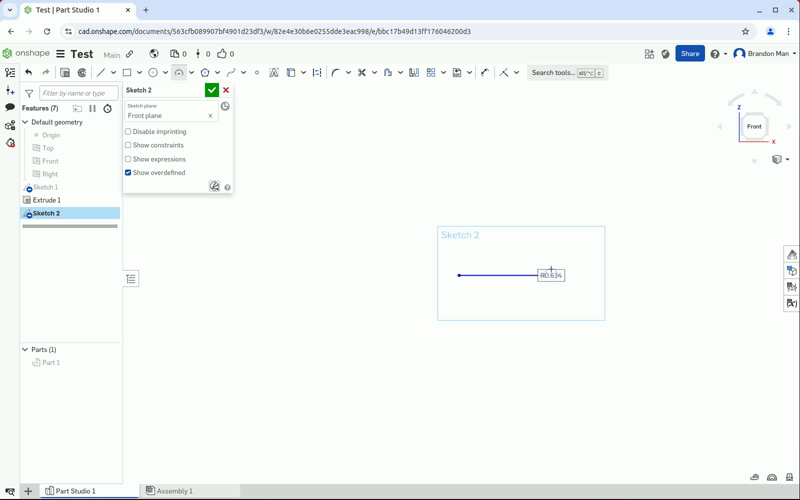
scroll(-6)
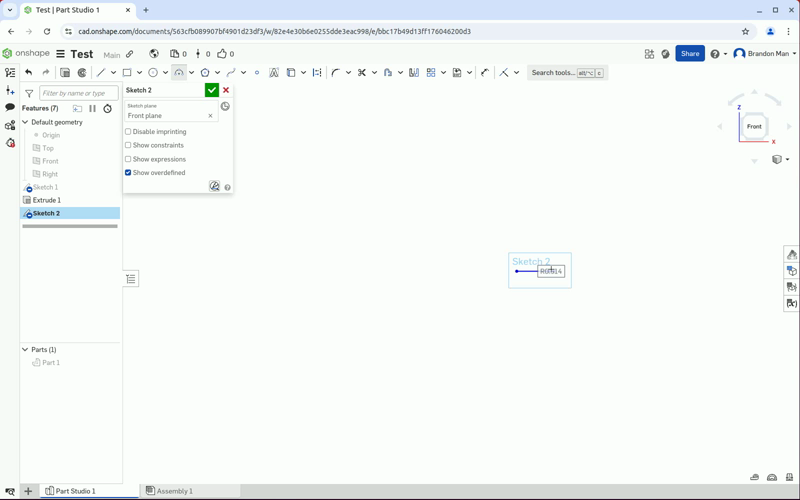
key_up(shift)
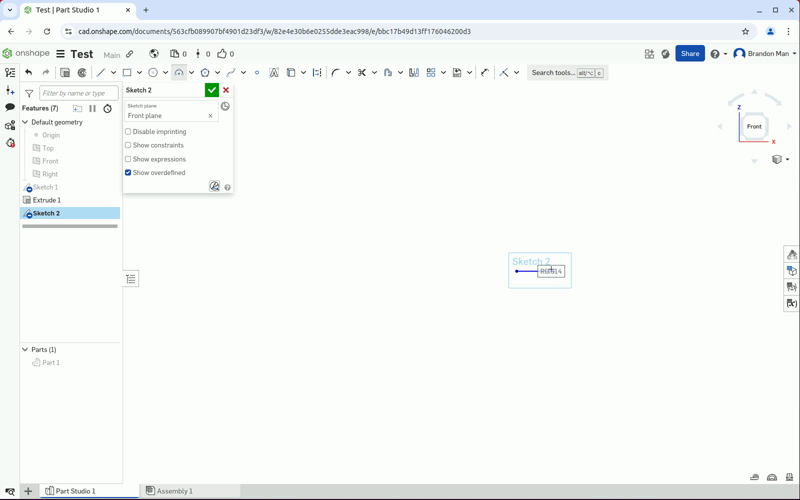
key(esc)
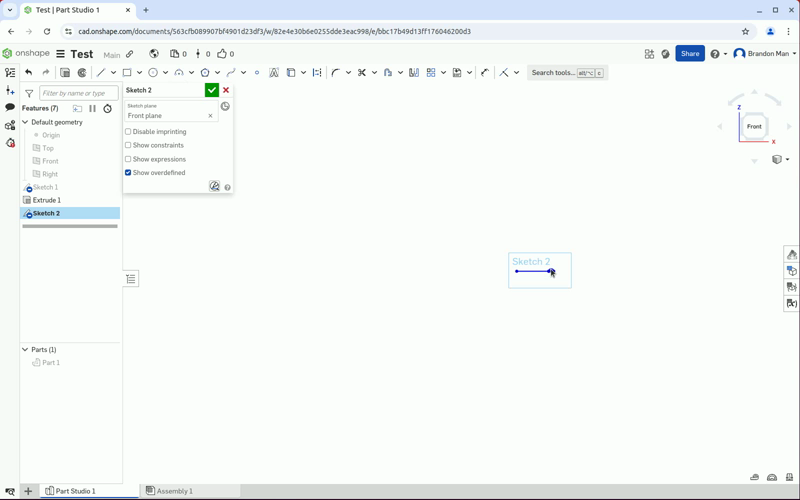
key(l)
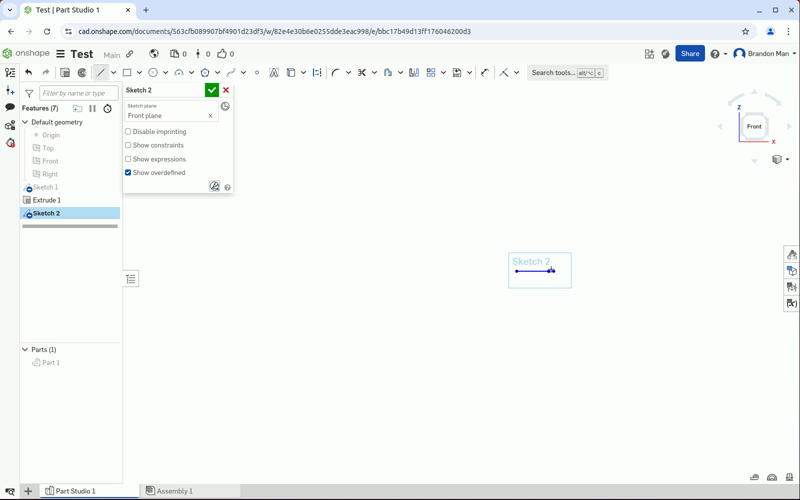
mouse_move(553, 271)
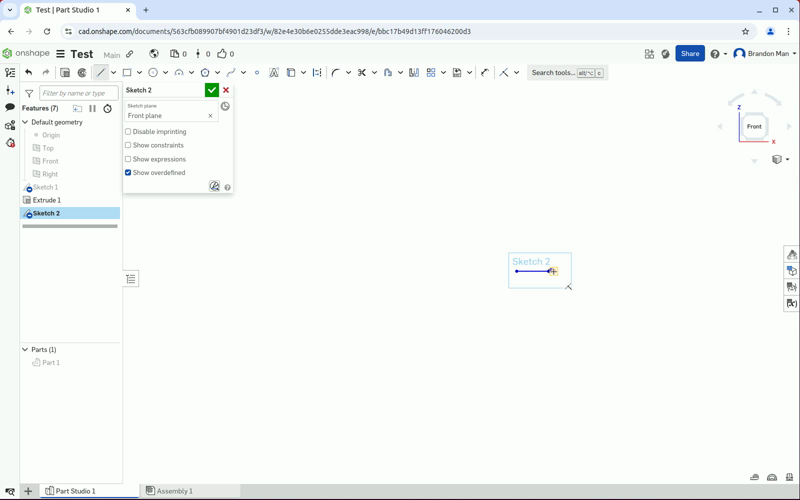
scroll(6)
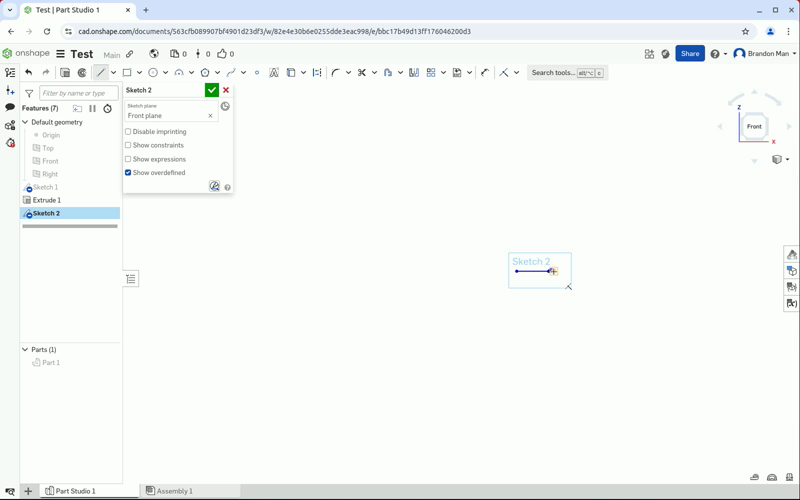
scroll(6)
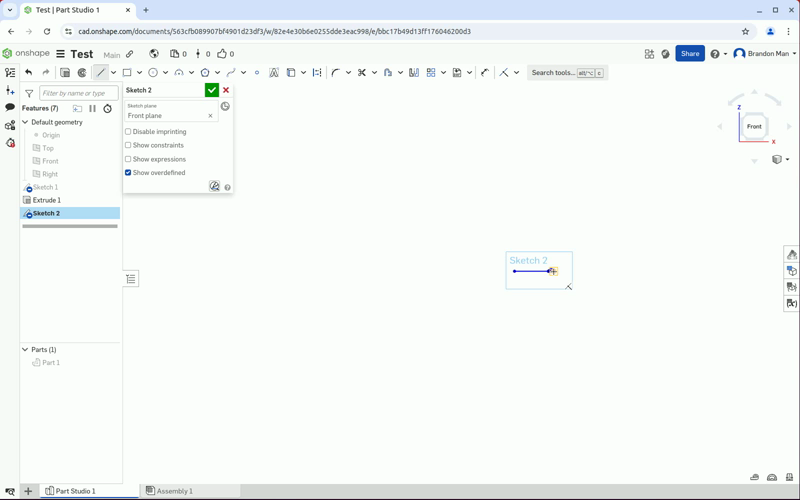
scroll(6)
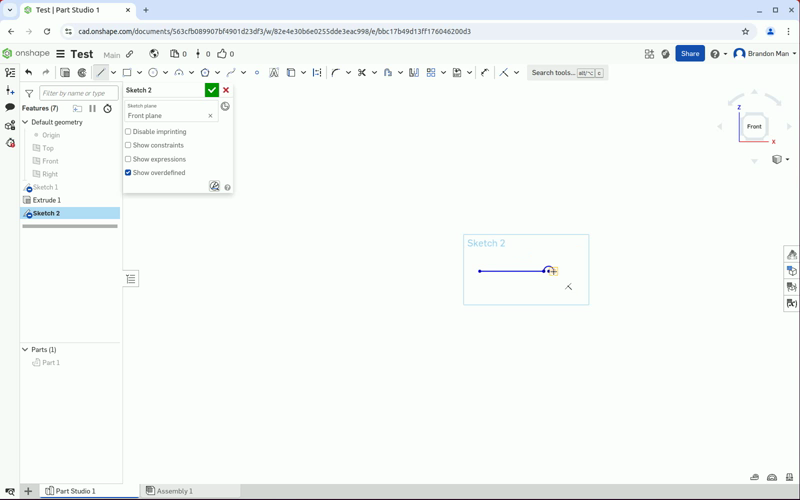
scroll(6)
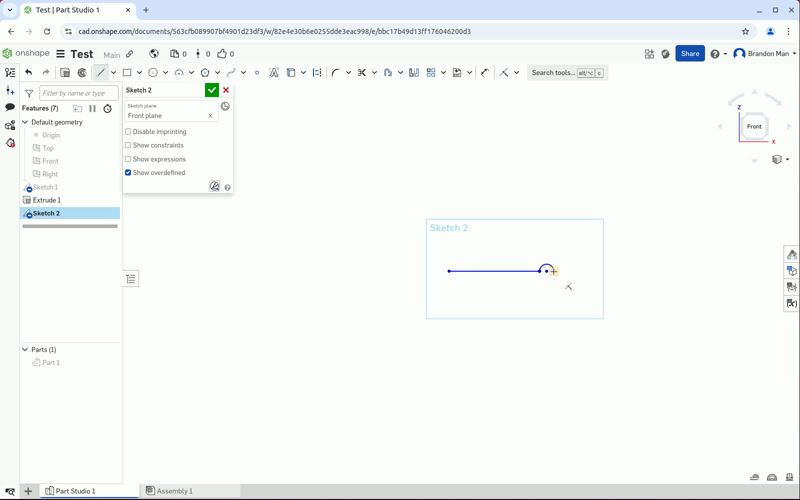
scroll(6)
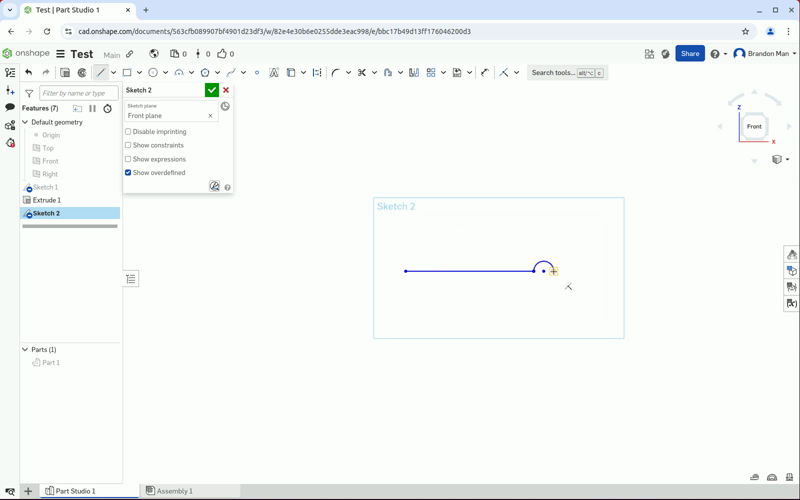
scroll(6)
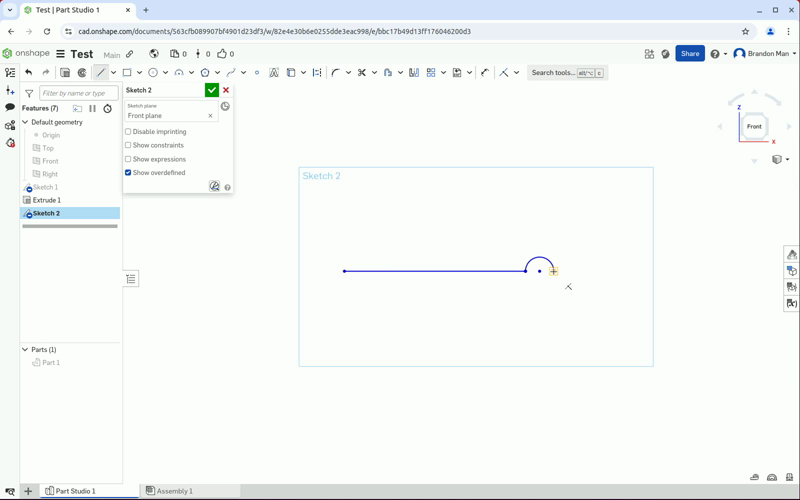
scroll(6)
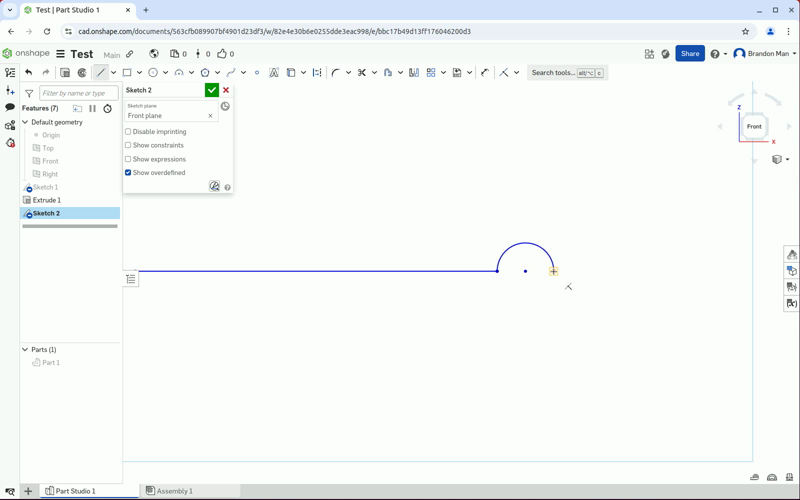
click(553, 271)
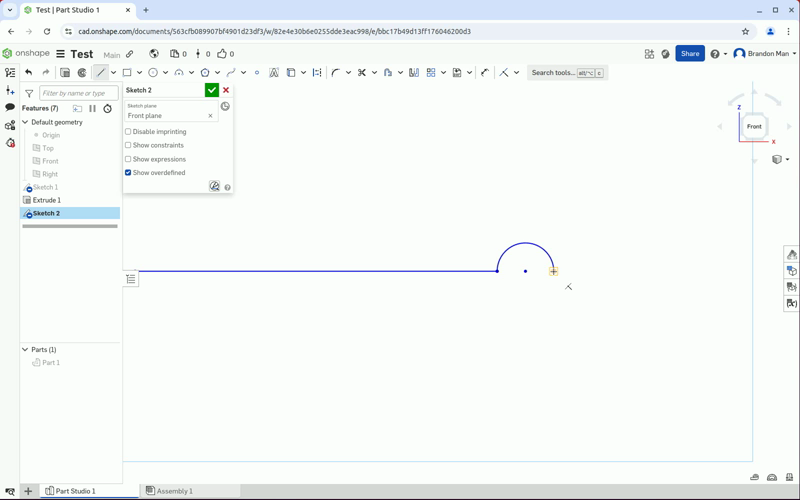
scroll(-6)
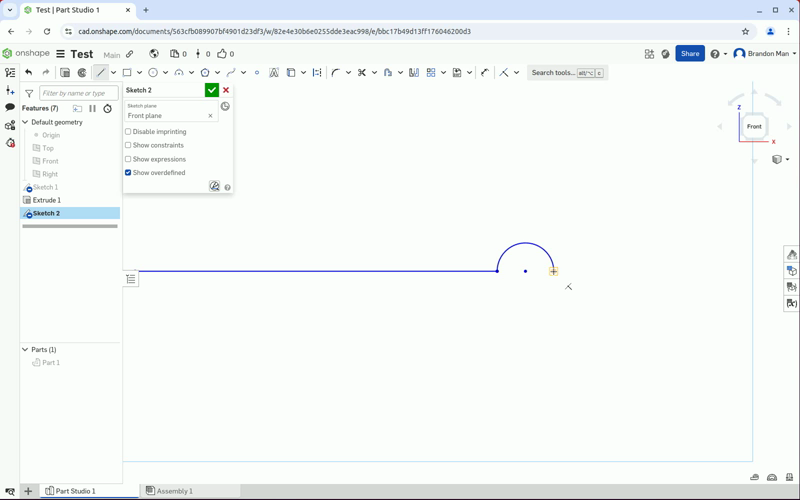
scroll(-6)
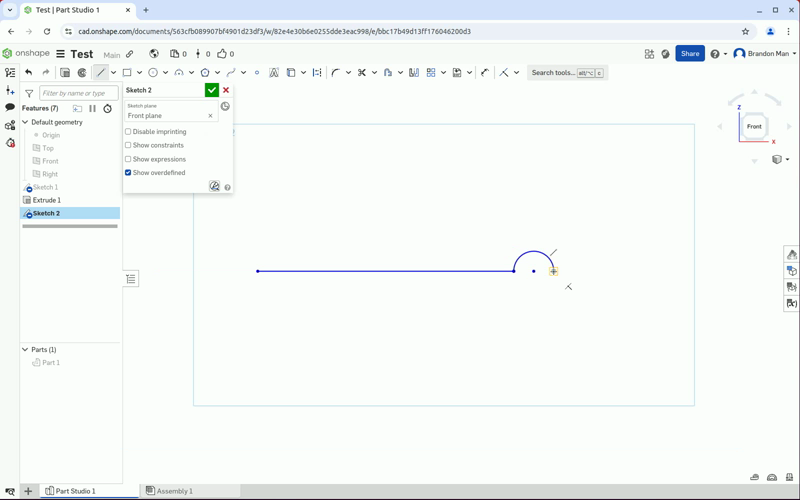
scroll(-6)
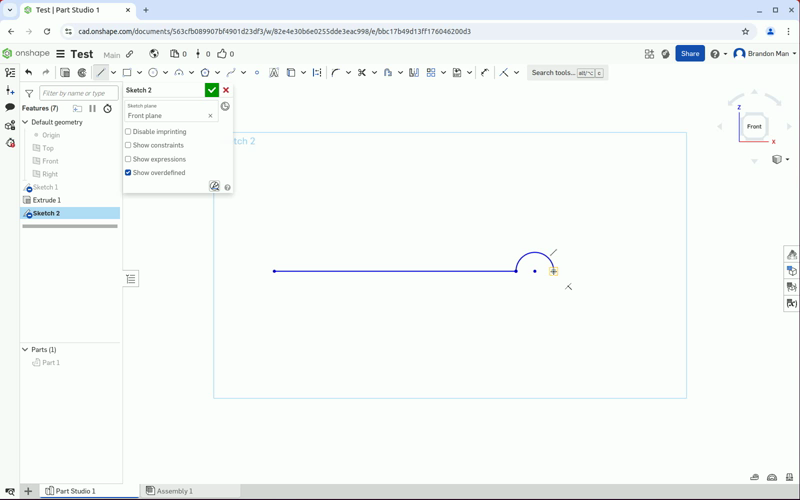
scroll(-6)
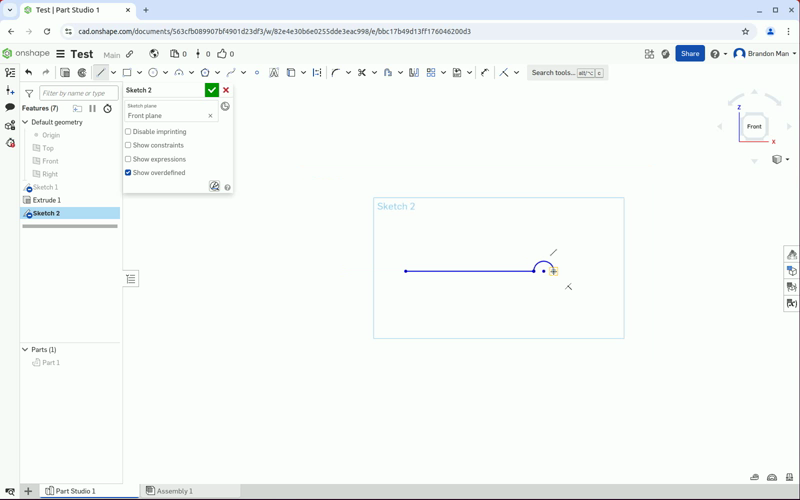
scroll(-6)
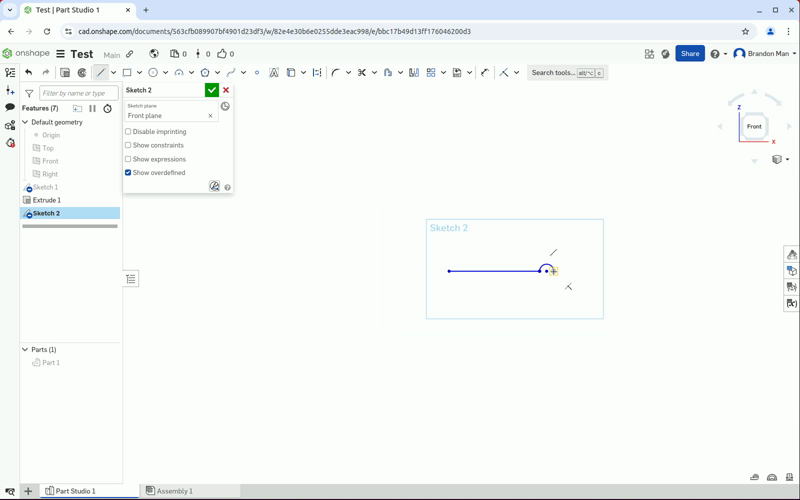
scroll(-6)
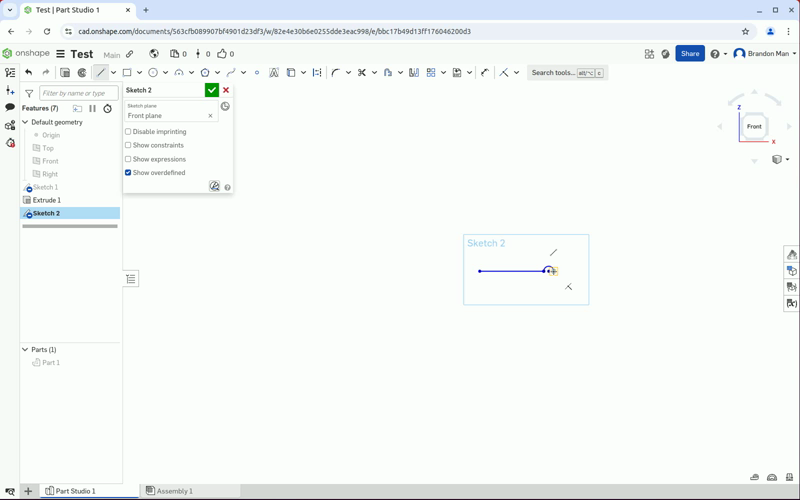
scroll(-6)
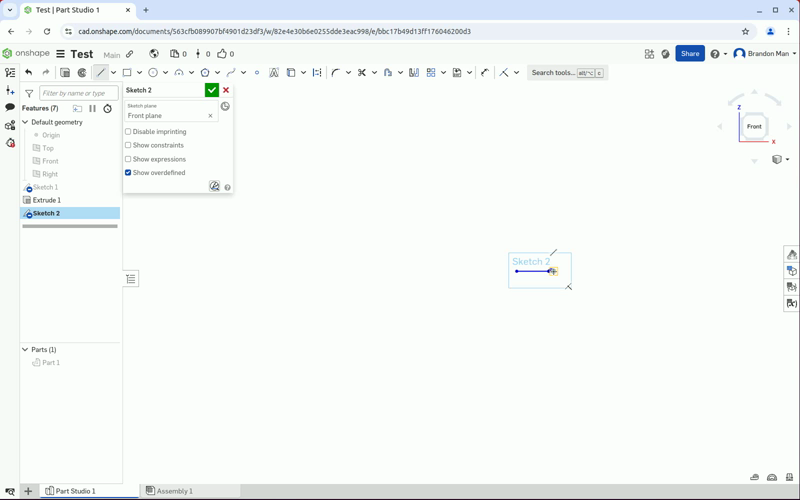
key_down(shift)
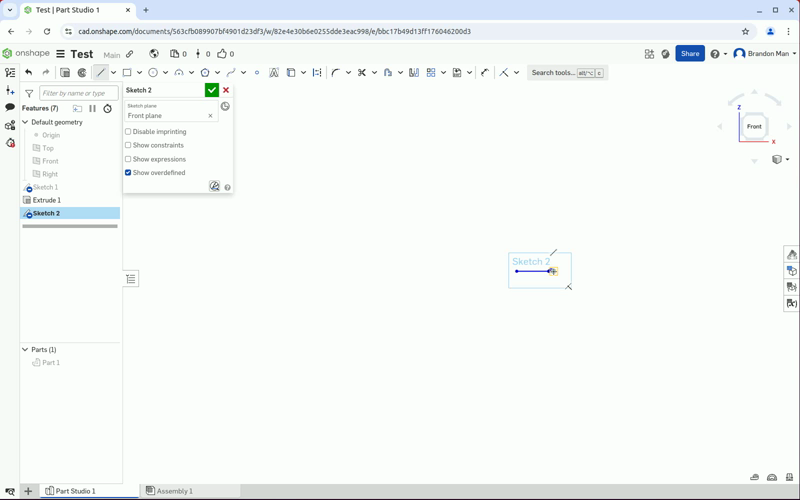
mouse_move(583, 271)
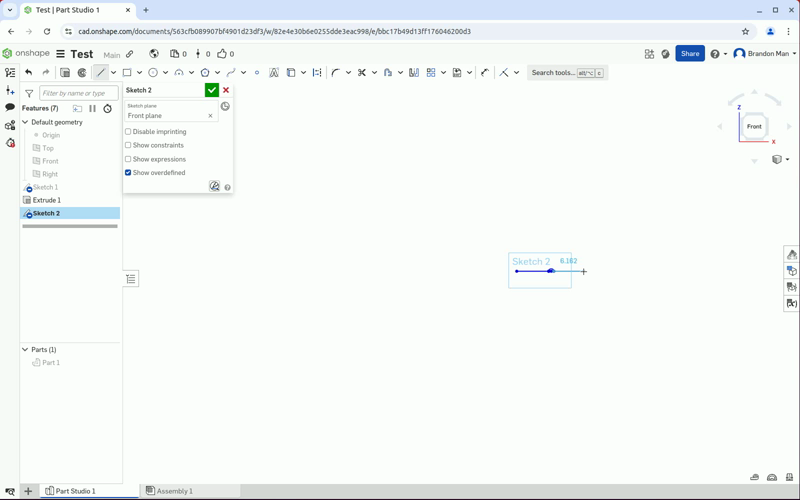
mouse_move(573, 271)
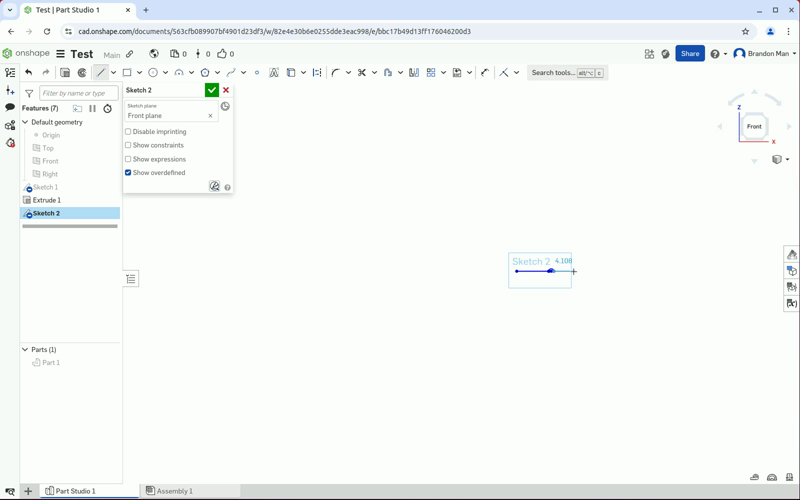
click(573, 271)
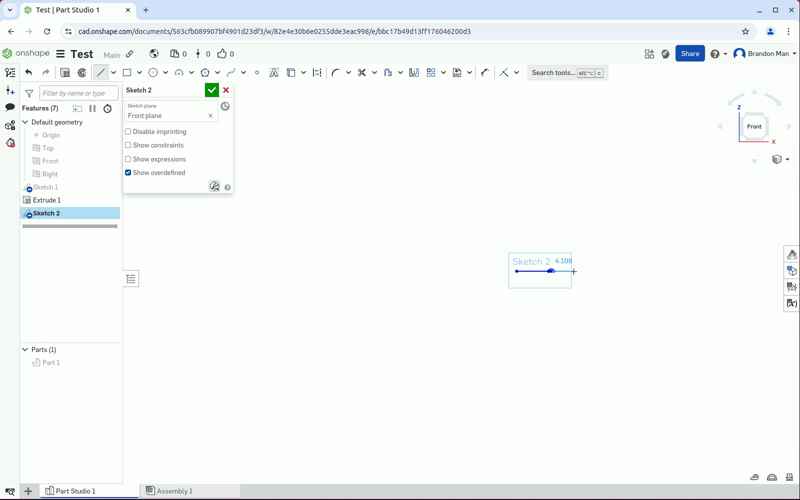
key_up(shift)
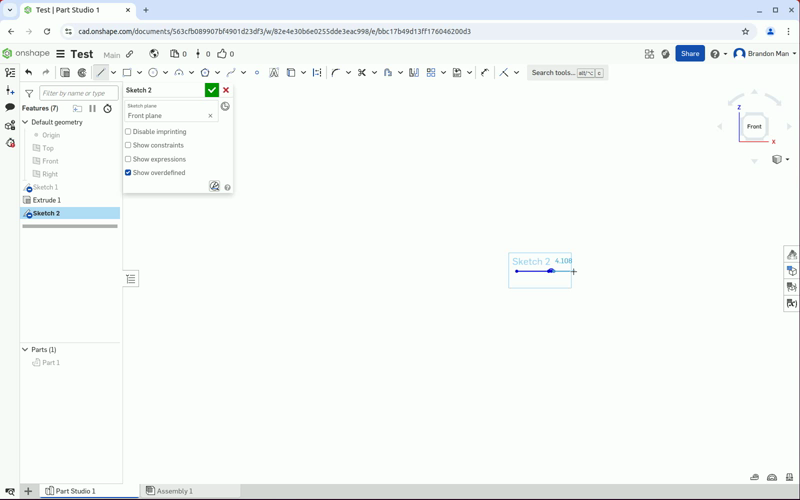
key_down(shift)
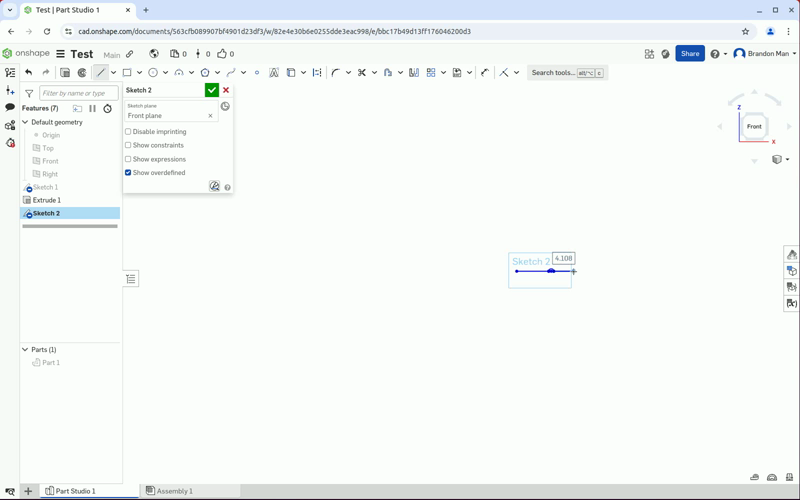
mouse_move(589, 271)
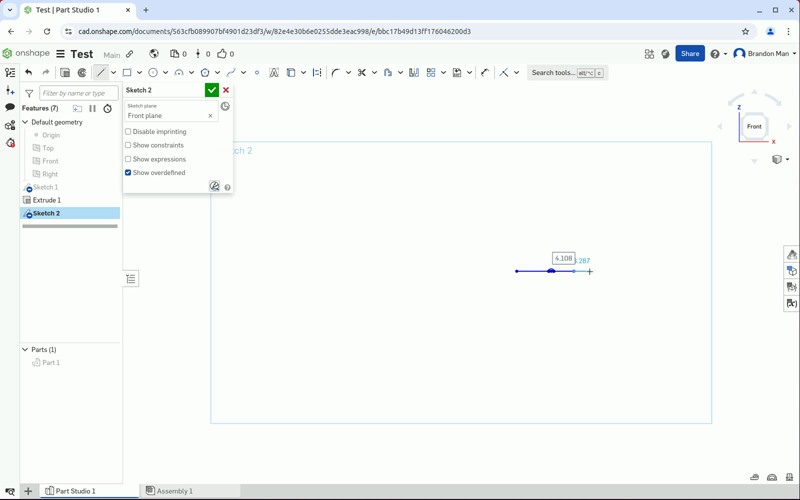
mouse_move(573, 259)
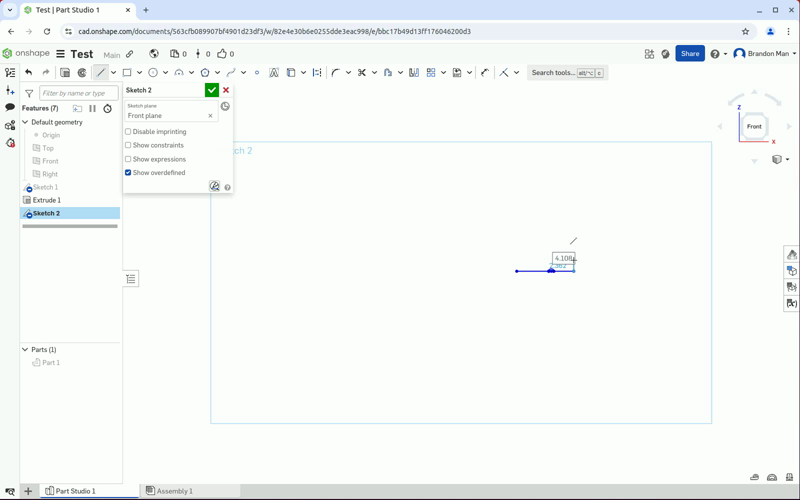
click(573, 259)
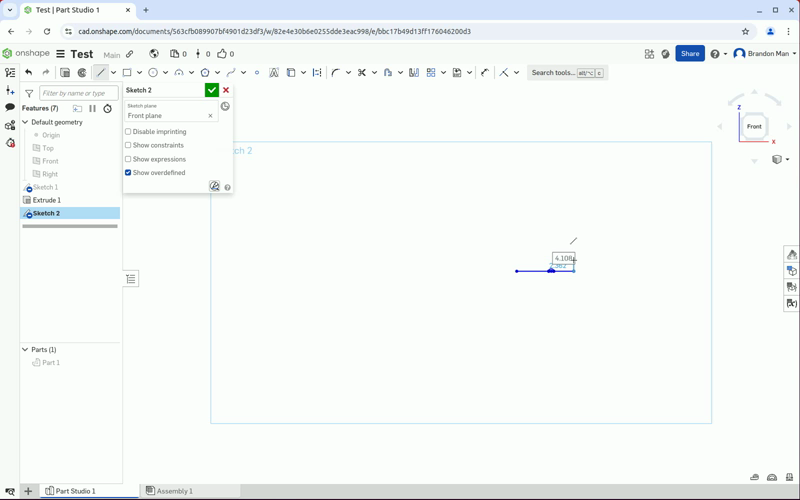
key_up(shift)
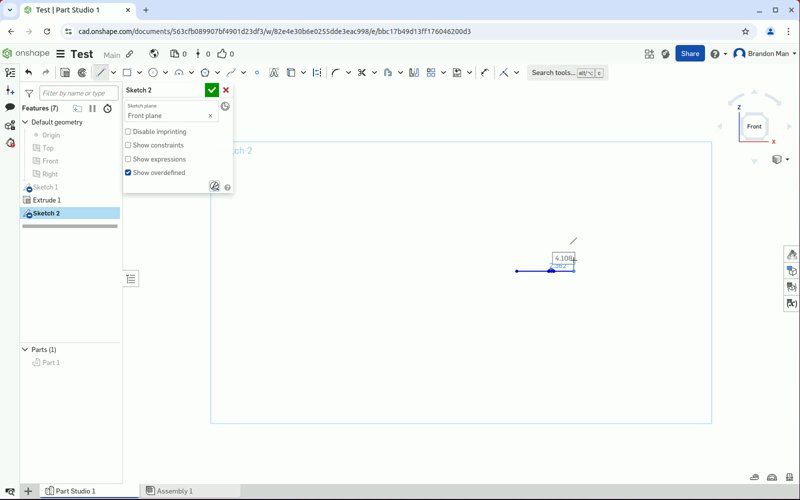
key_down(shift)
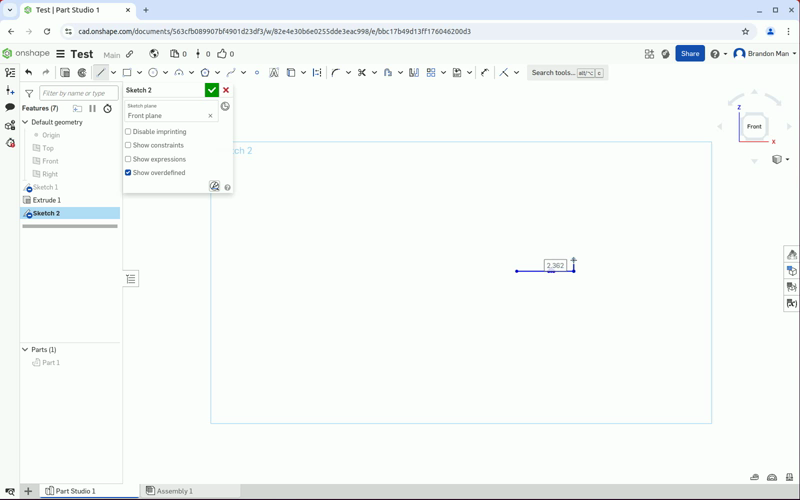
mouse_move(589, 259)
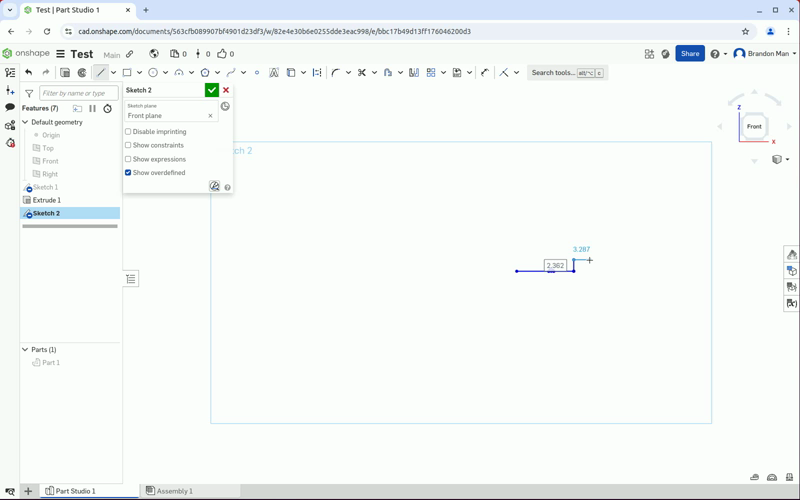
mouse_move(516, 259)
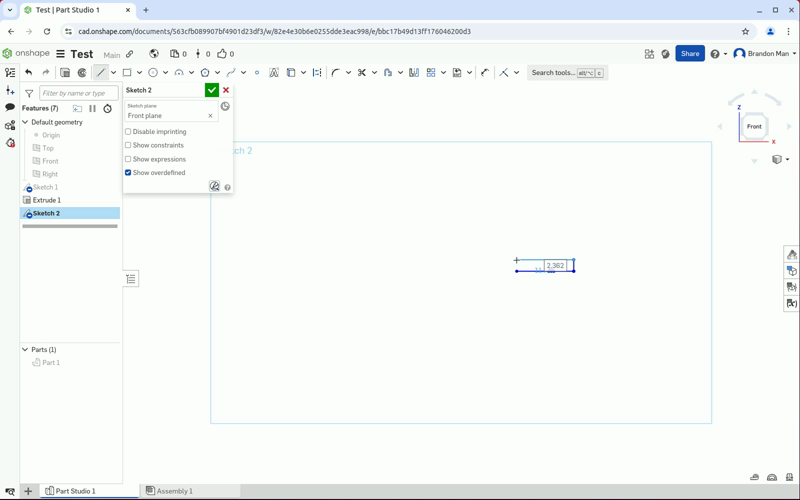
click(516, 259)
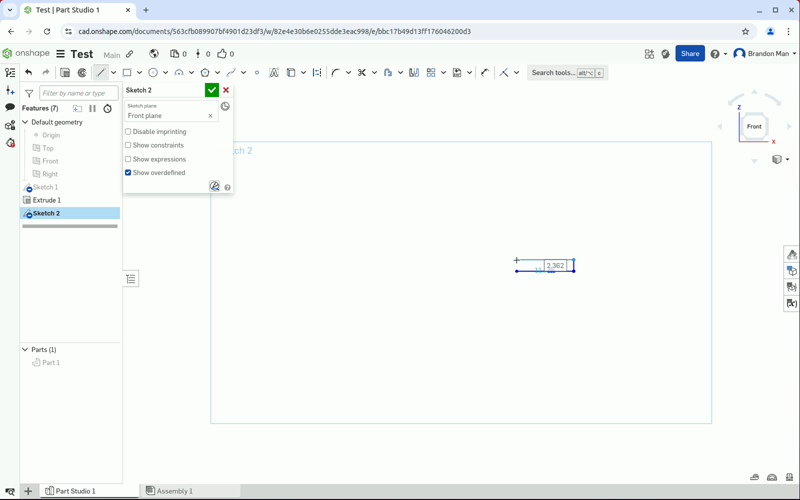
key_up(shift)
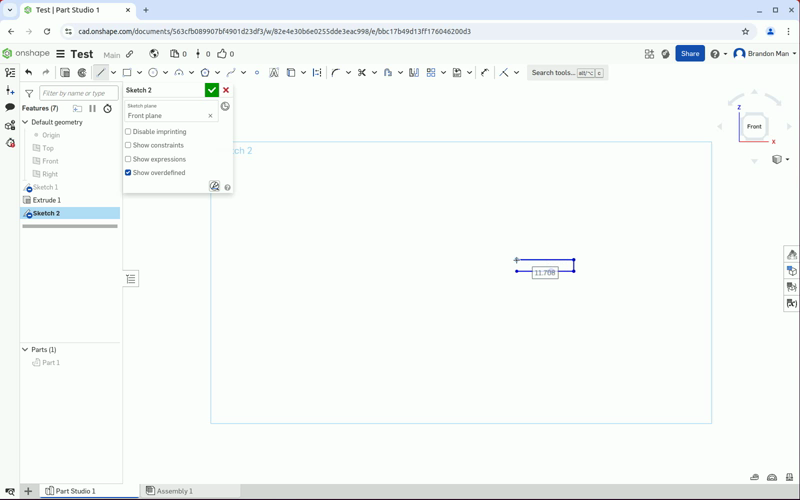
mouse_move(546, 259)
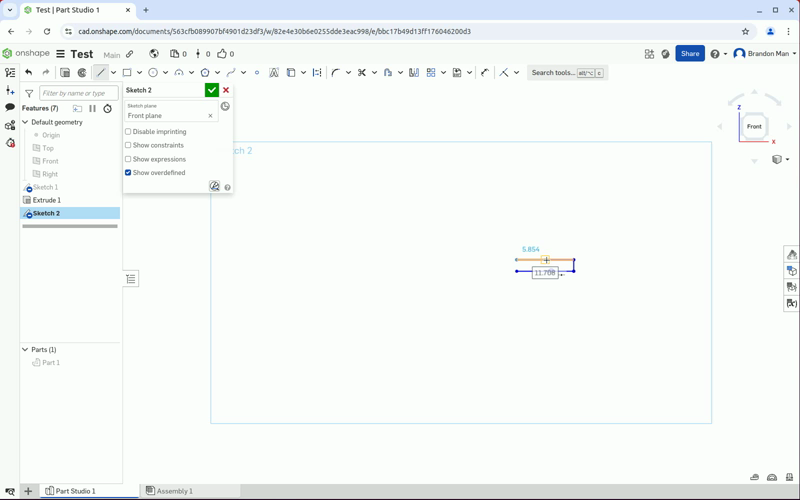
key_down(shift)
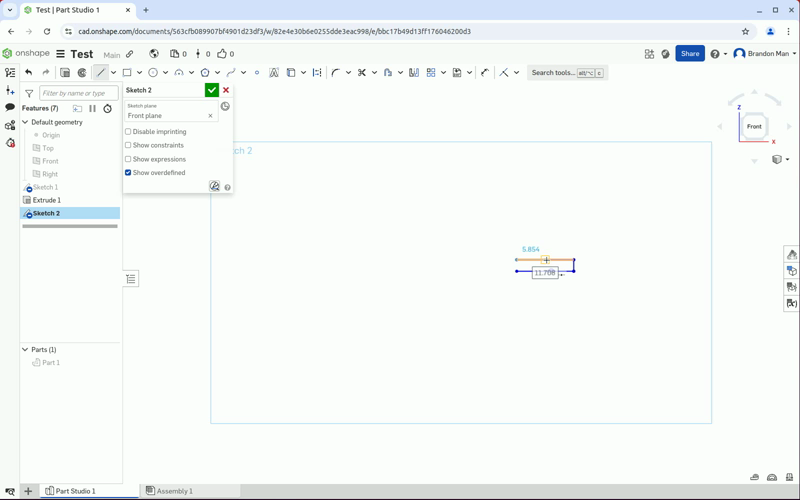
mouse_move(516, 271)
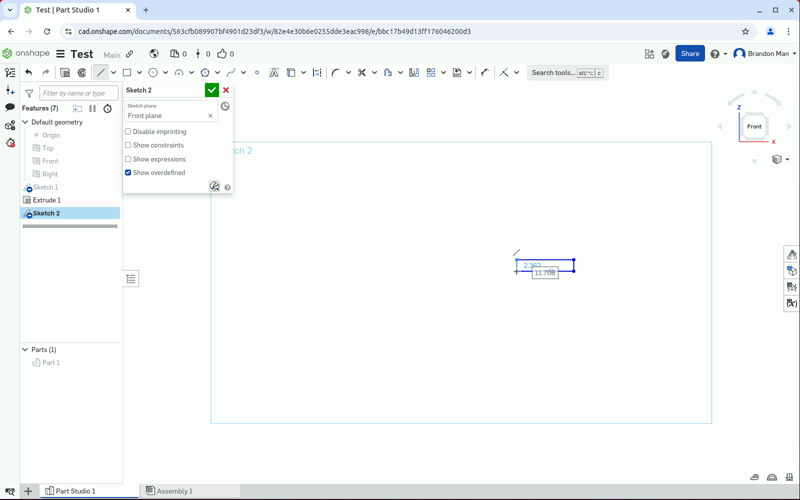
key_up(shift)
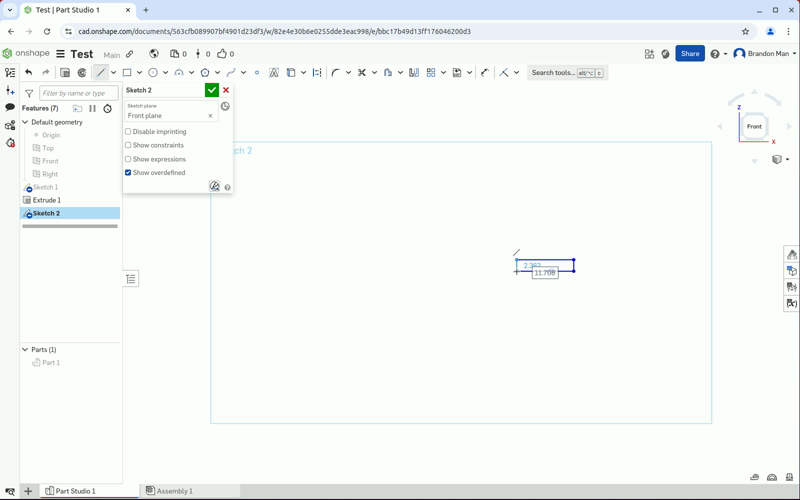
click(516, 271)
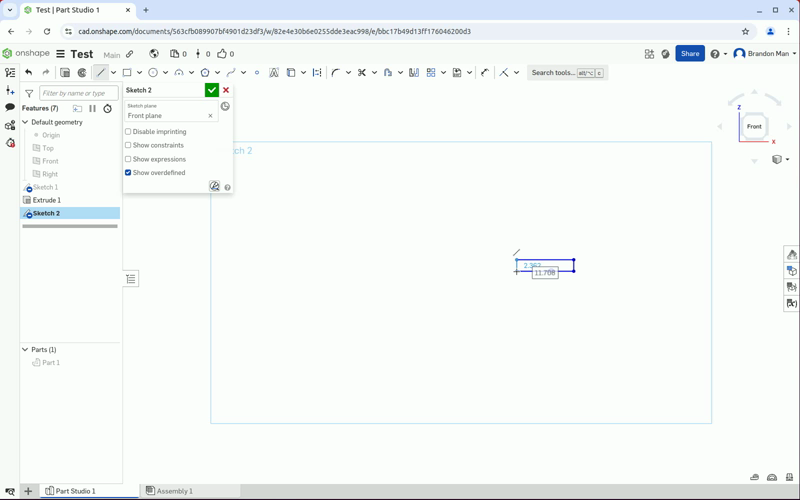
key(esc)
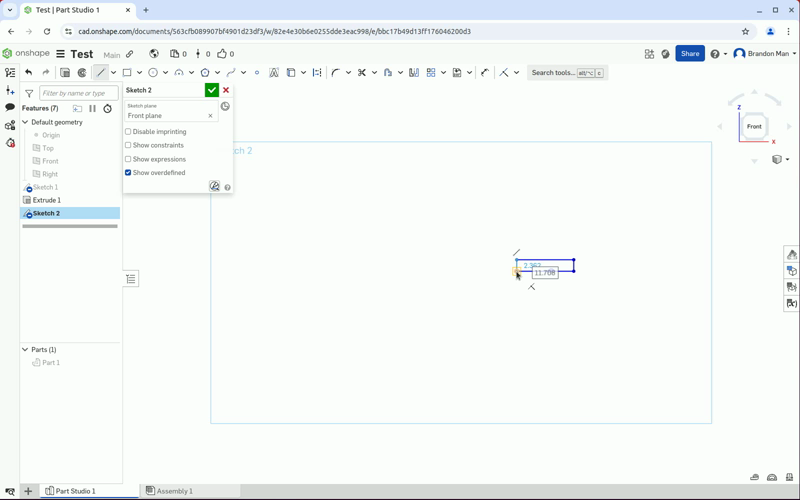
mouse_move(522, 268)
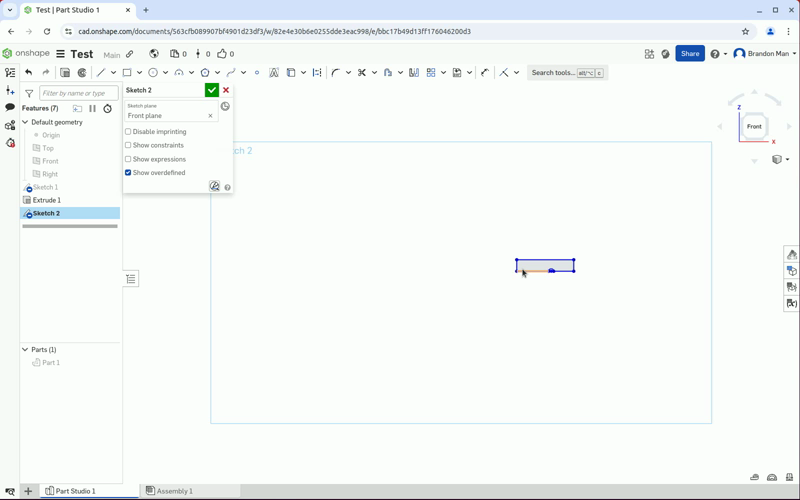
scroll(6)
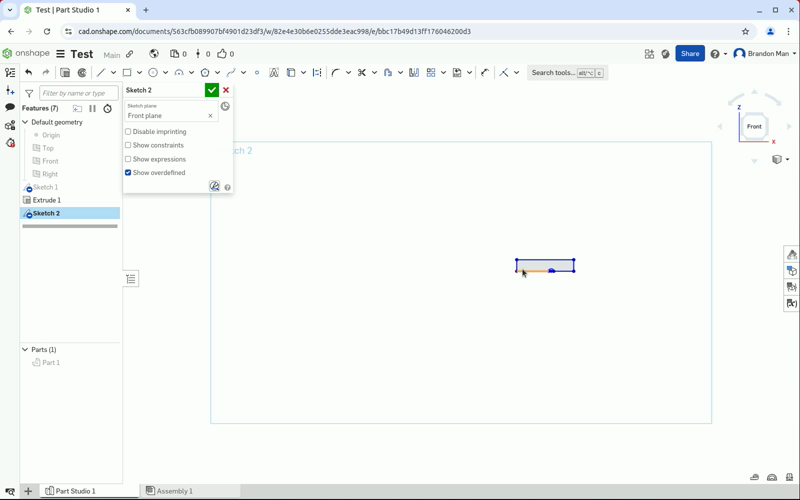
scroll(6)
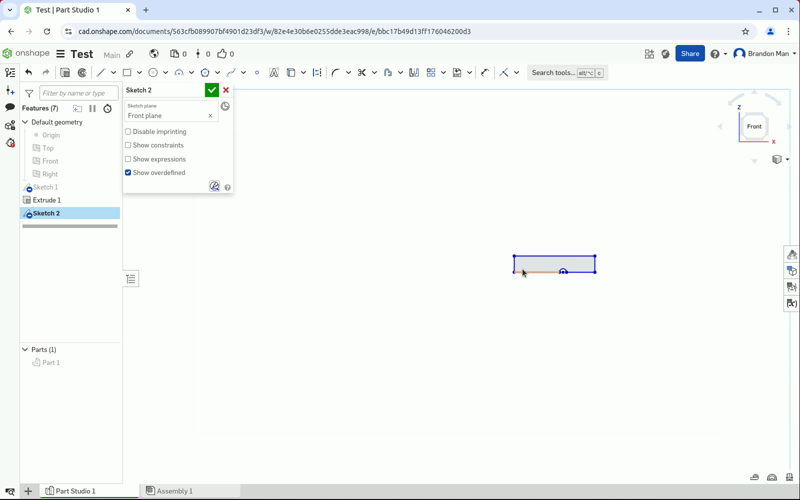
scroll(6)
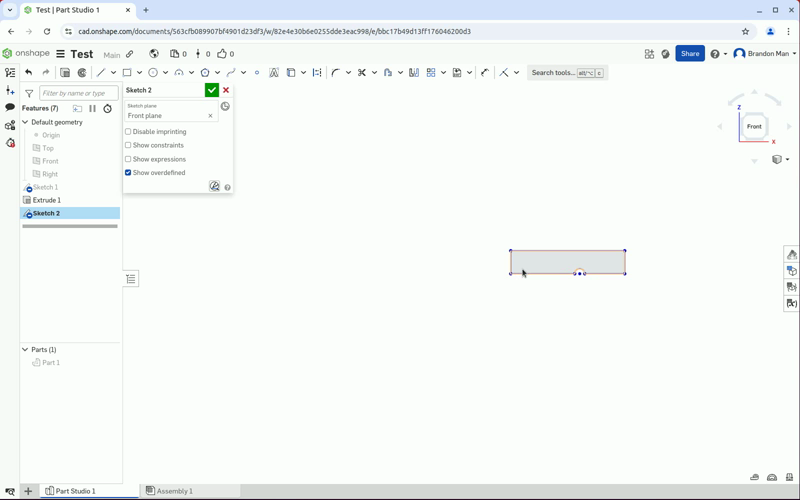
scroll(6)
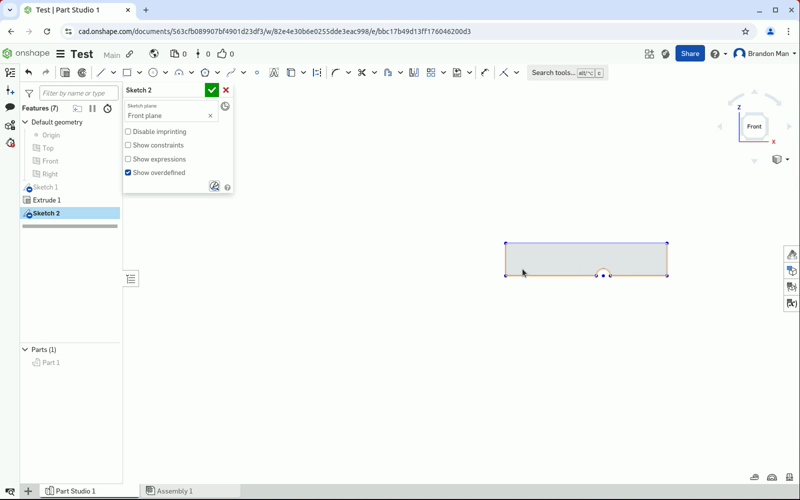
scroll(6)
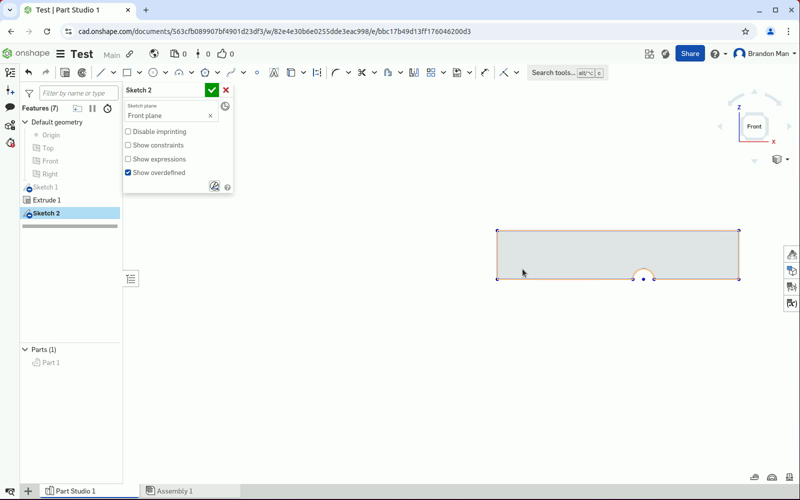
scroll(6)
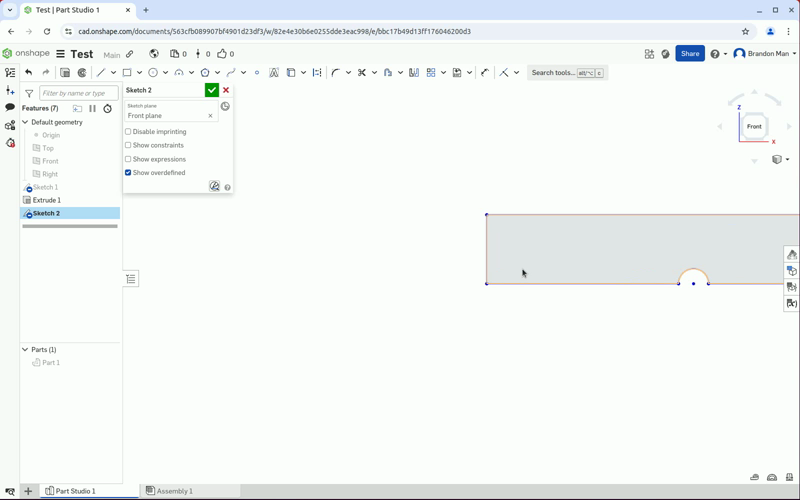
scroll(6)
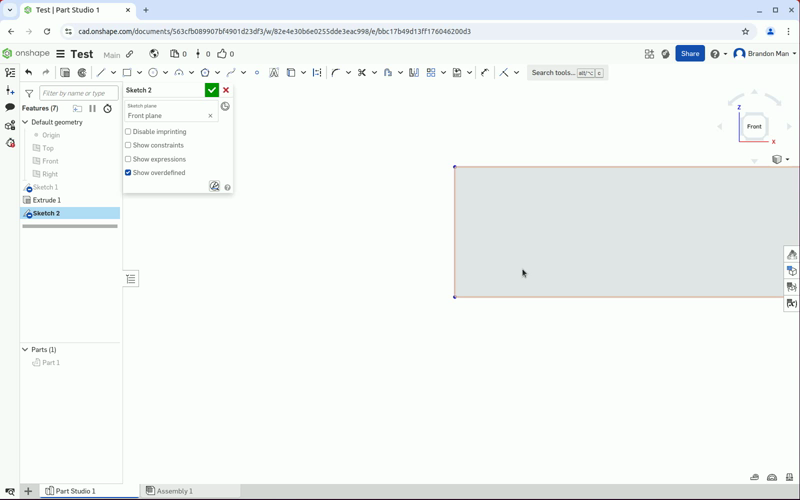
click(522, 268)
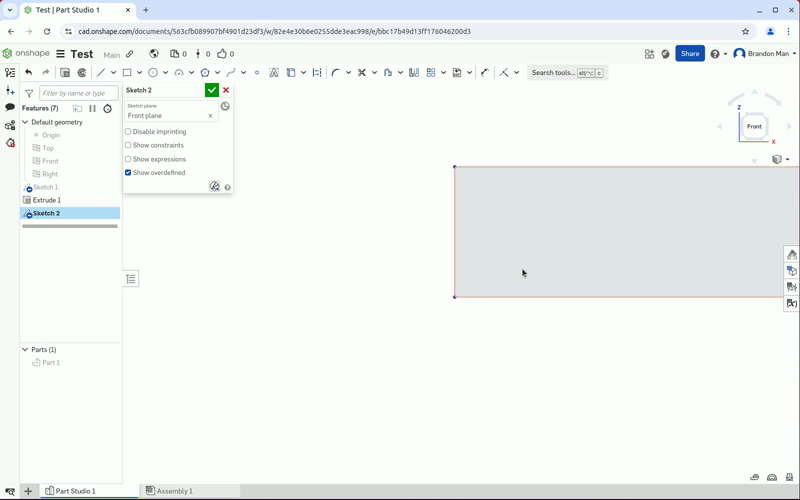
scroll(-6)
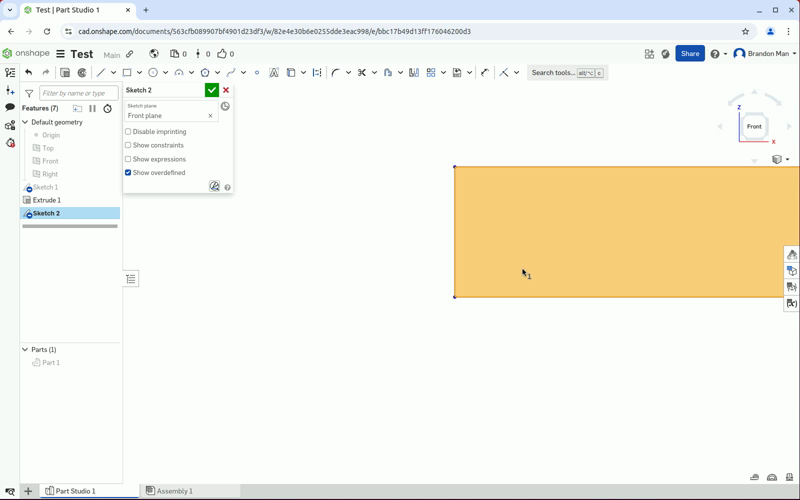
scroll(-6)
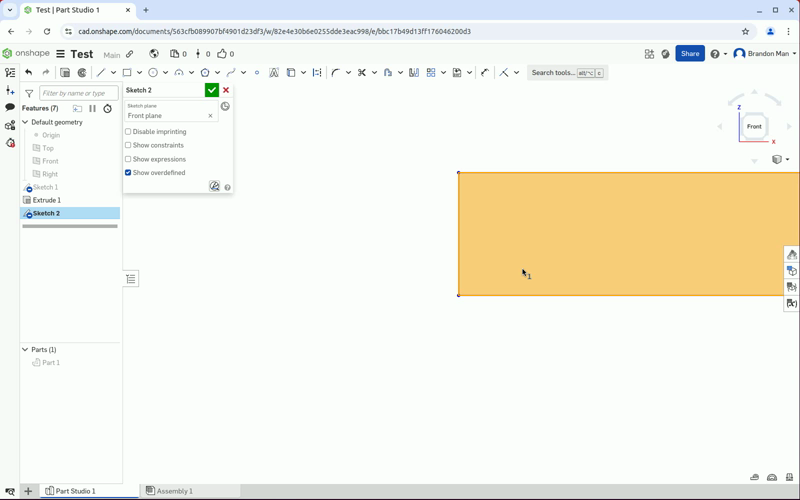
scroll(-6)
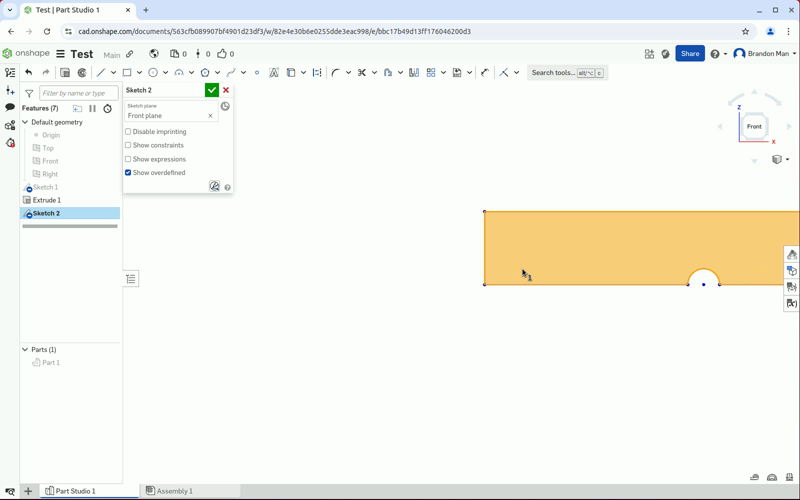
scroll(-6)
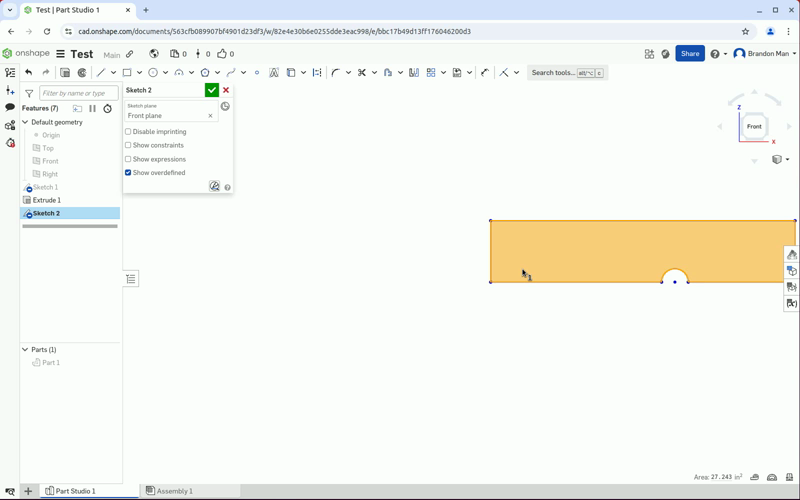
scroll(-6)
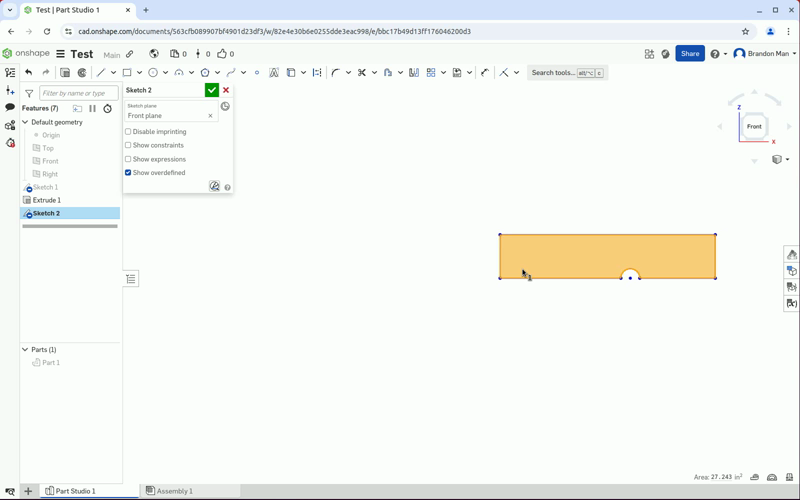
scroll(-6)
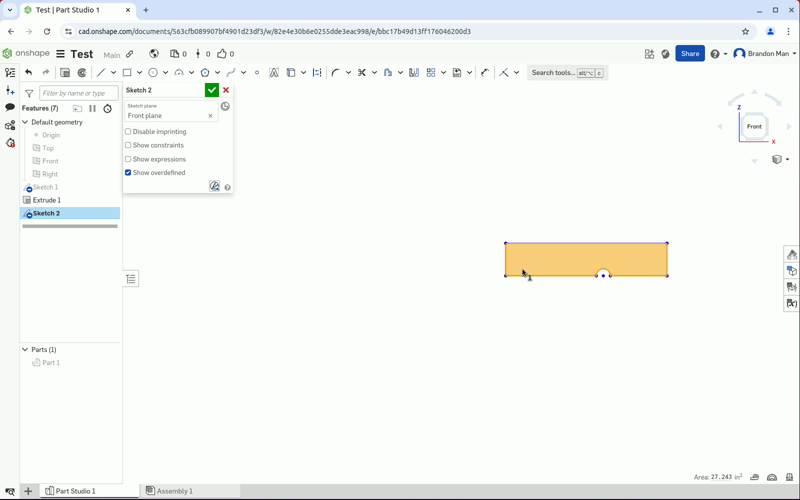
scroll(-6)
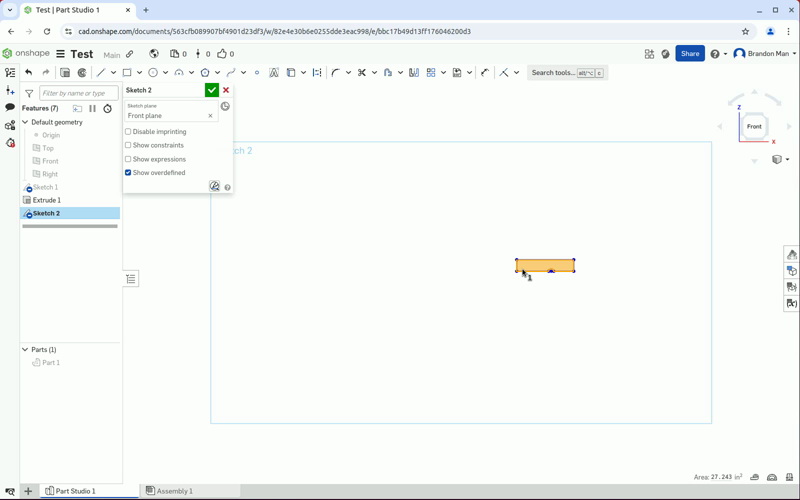
mouse_move(73, 352)
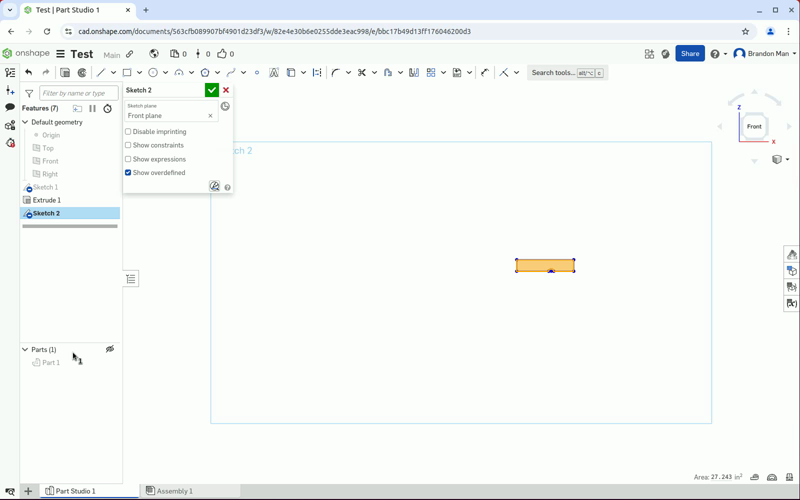
key(shift+y)
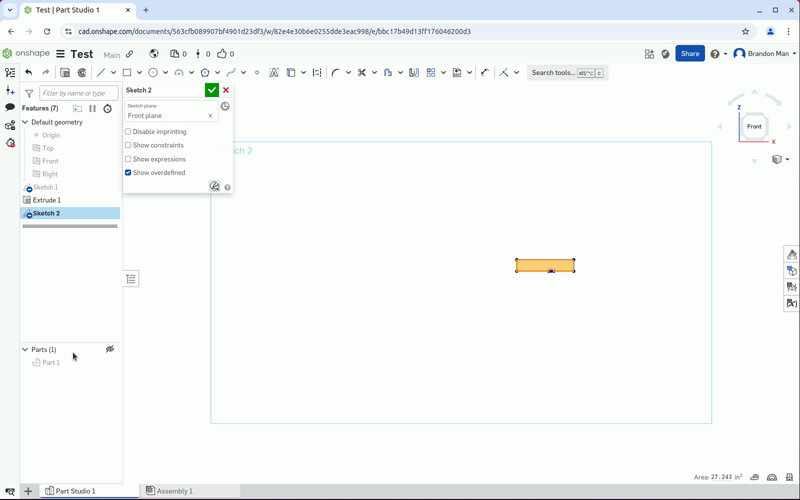
key(shift+e)
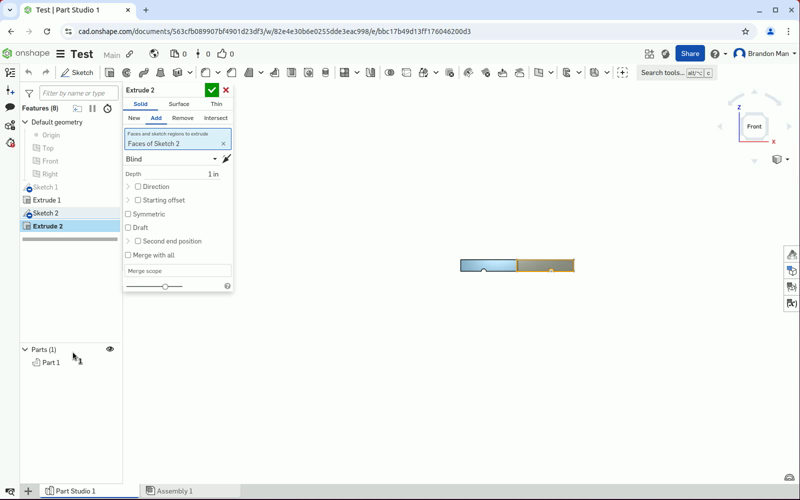
mouse_move(143, 106)
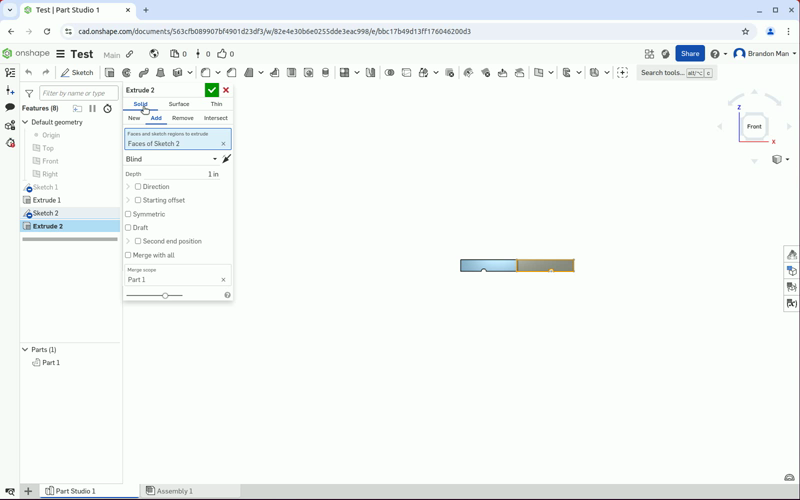
click(143, 106)
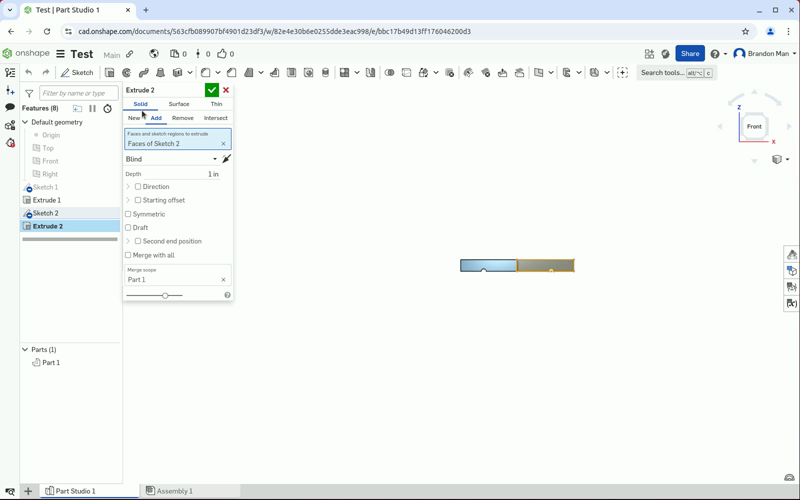
mouse_move(137, 120)
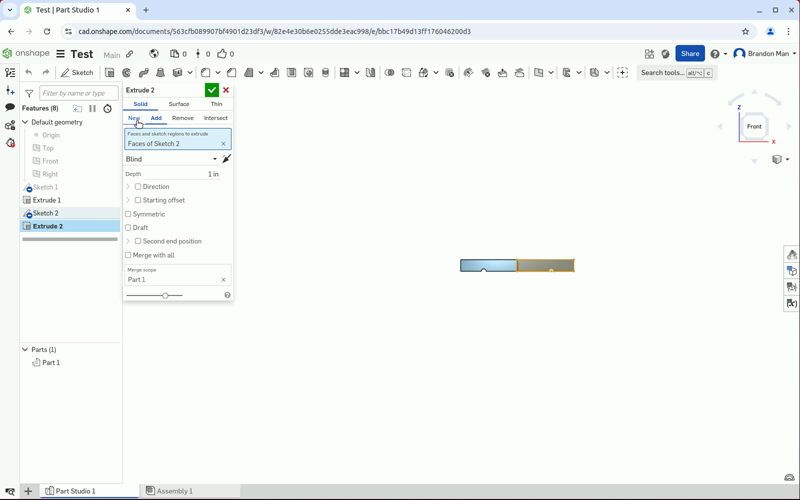
click(137, 120)
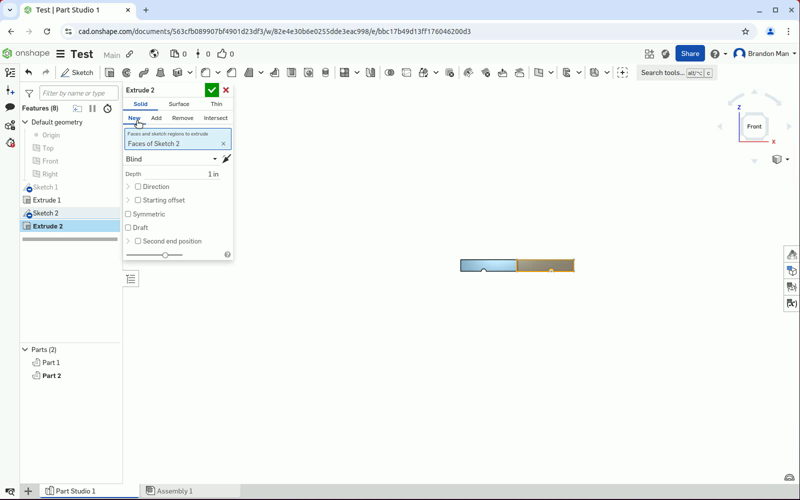
key(tab, 4)
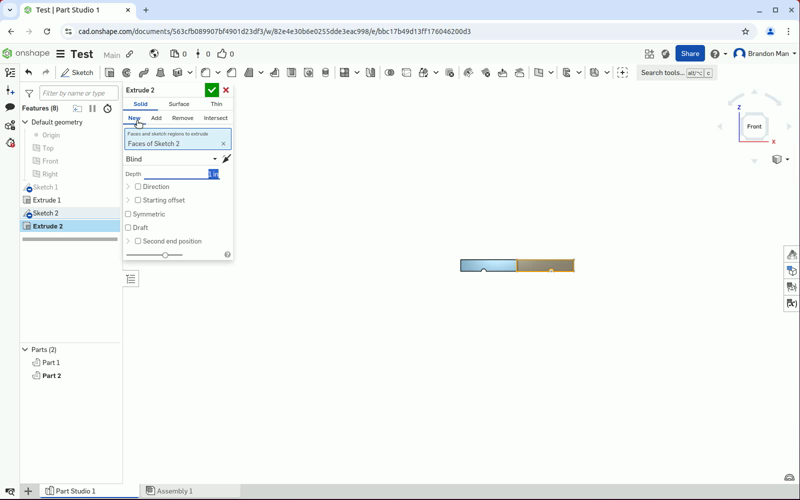
text(2.407)
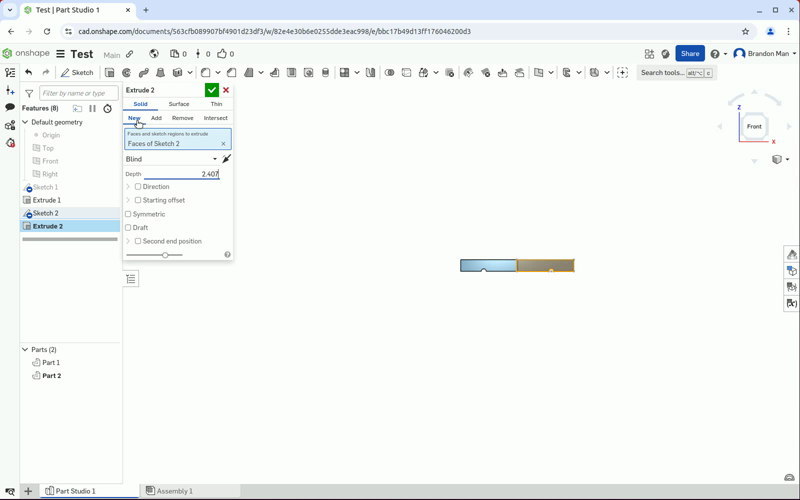
key(enter)
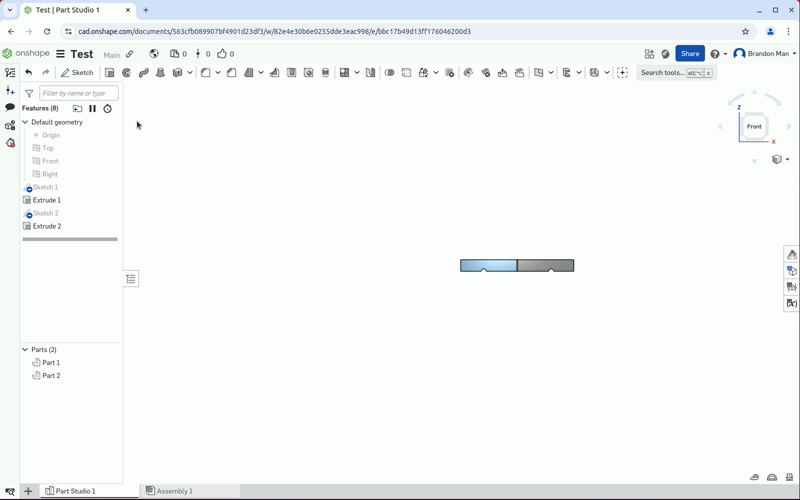
key(shift+h)
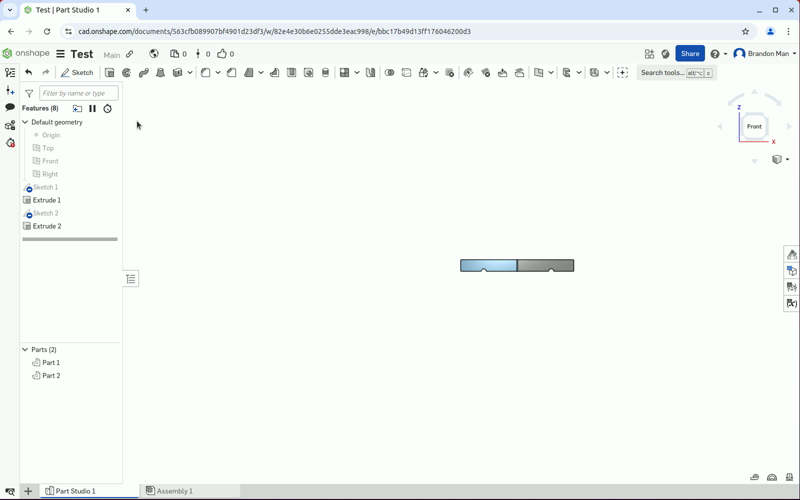
key(shift+h)
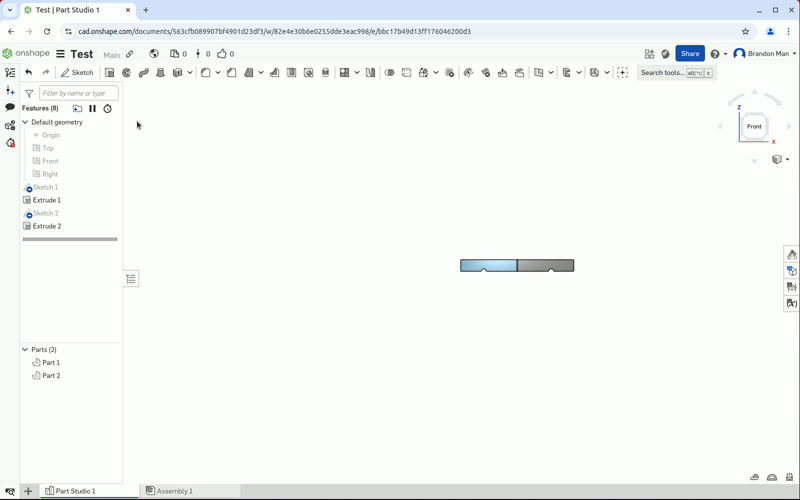
mouse_move(73, 189)
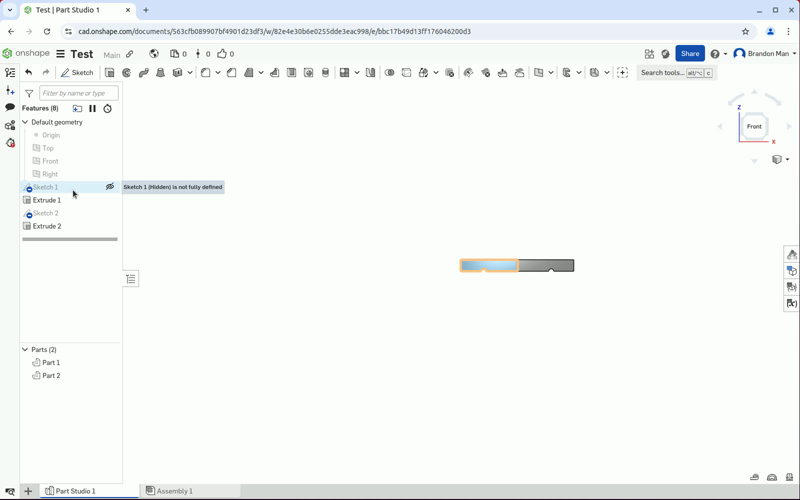
click(73, 189)
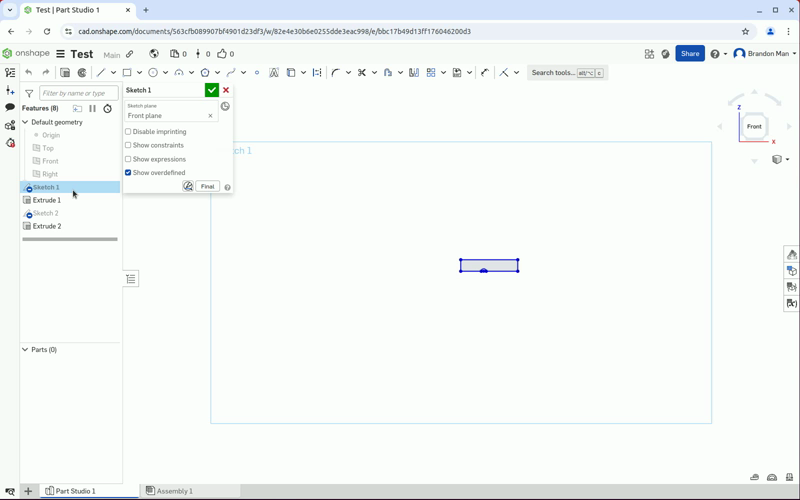
mouse_move(229, 92)
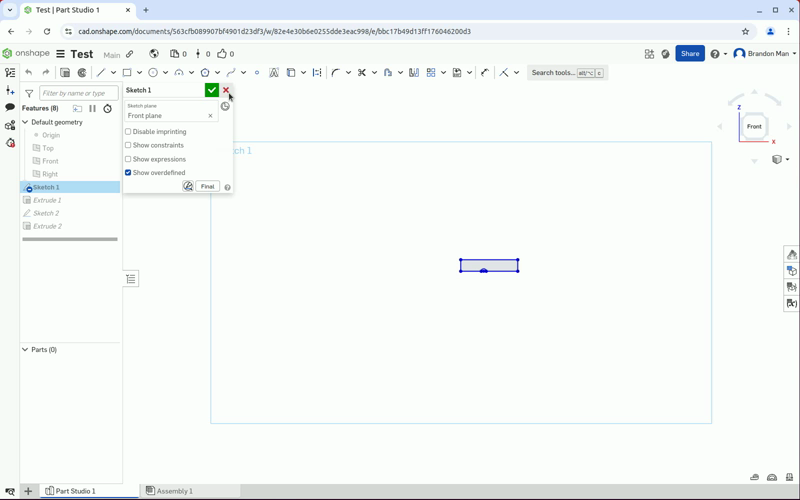
click(229, 92)
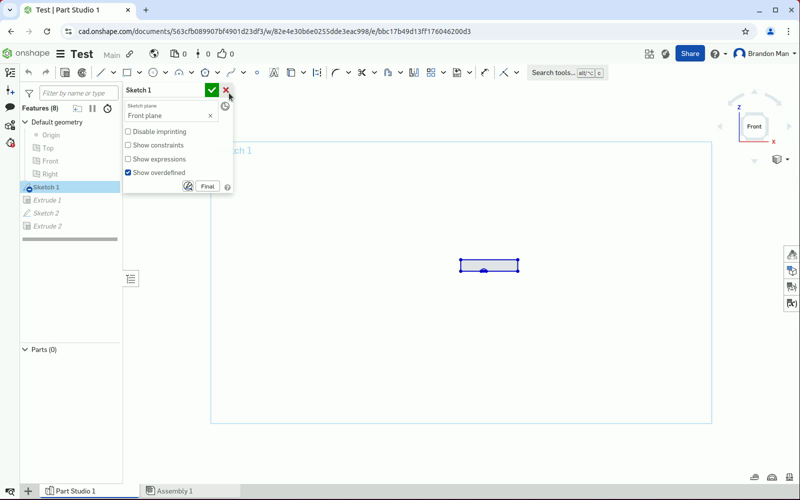
key(shift+s)
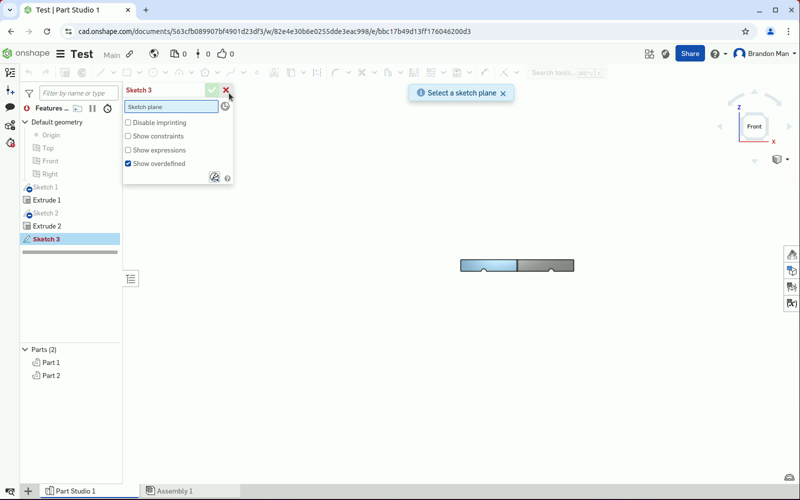
mouse_move(73, 163)
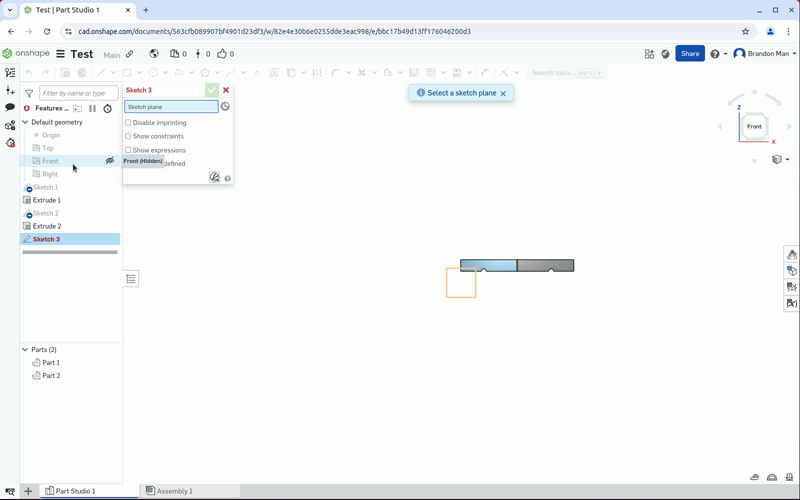
click(73, 163)
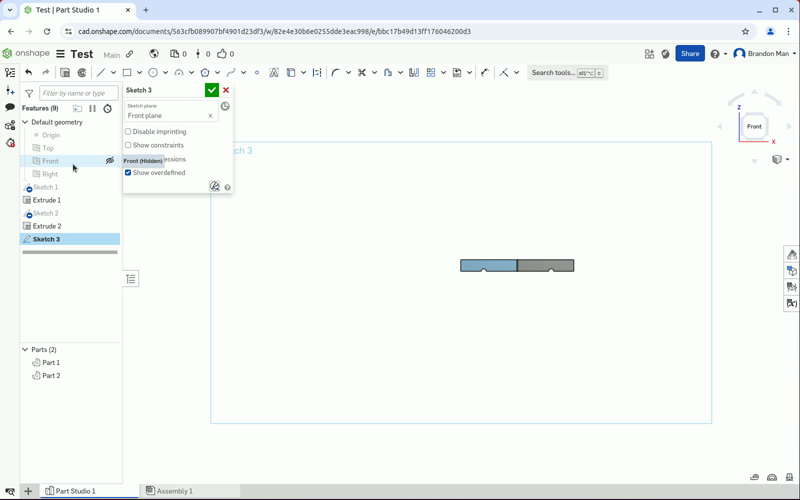
mouse_move(73, 352)
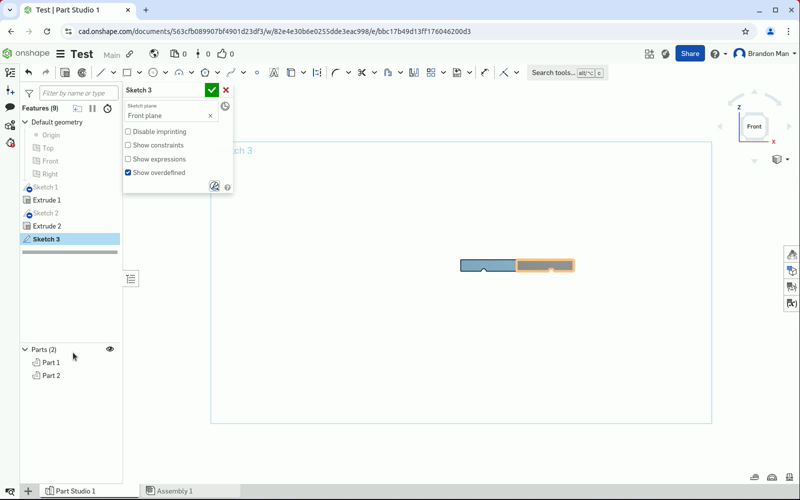
key(y)
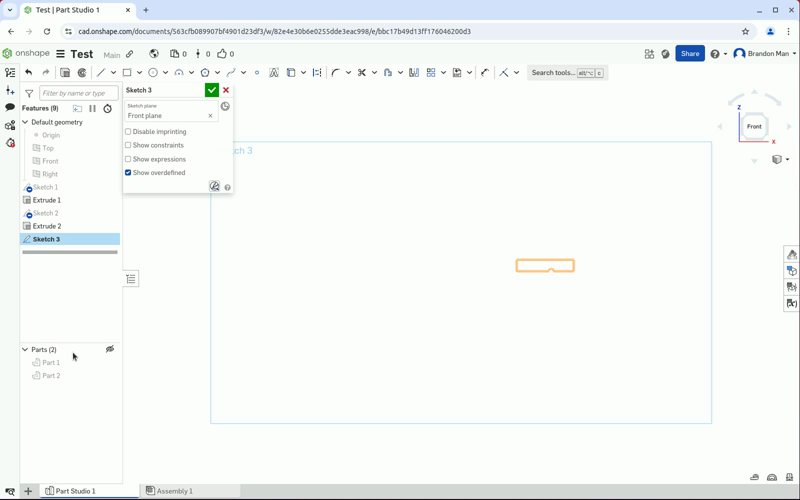
key(l)
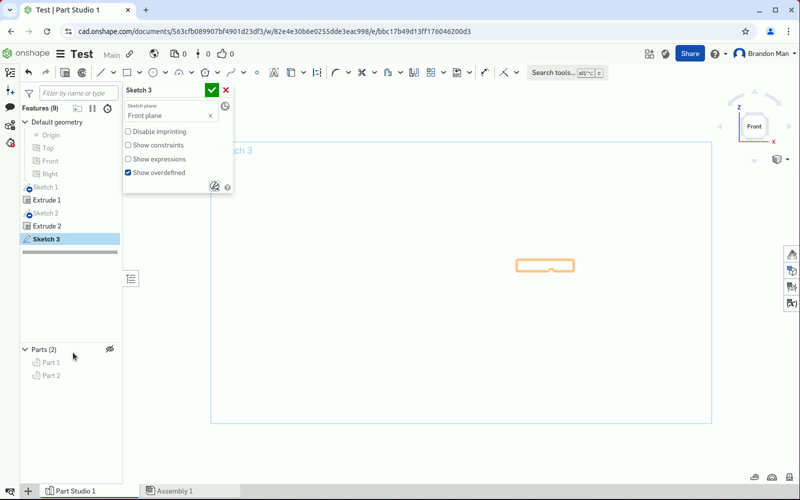
key_down(shift)
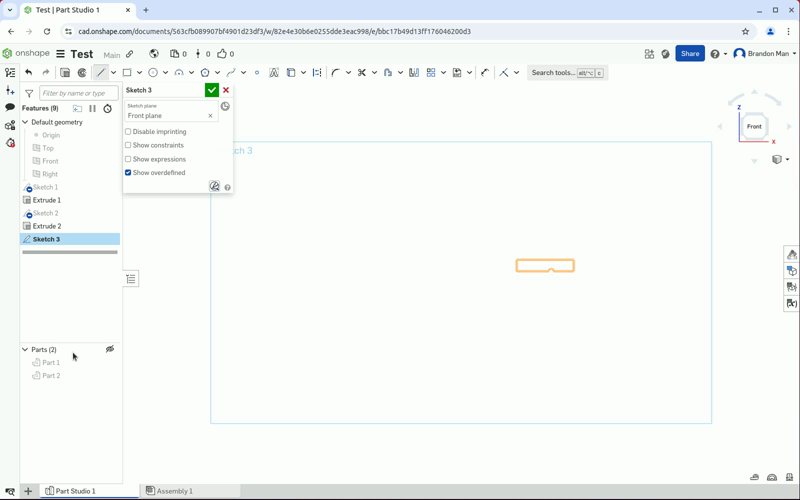
mouse_move(516, 282)
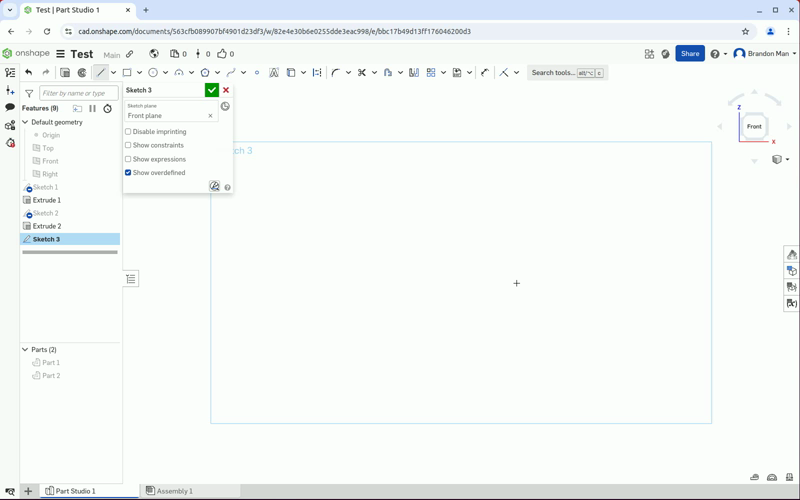
click(516, 282)
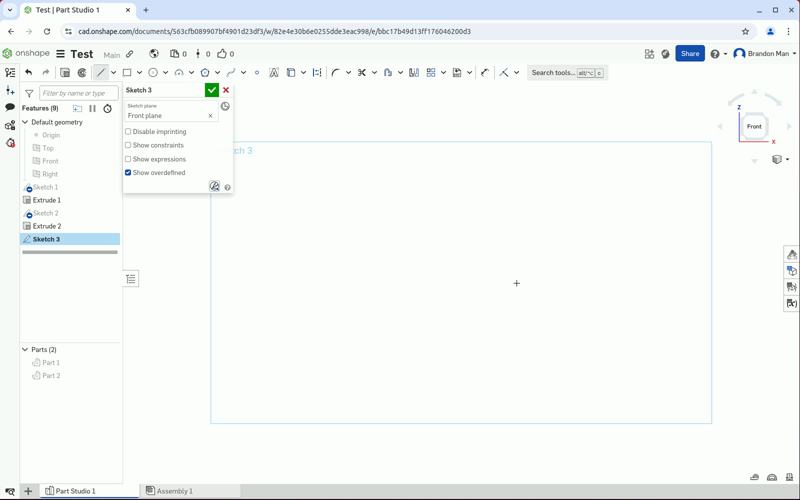
key_up(shift)
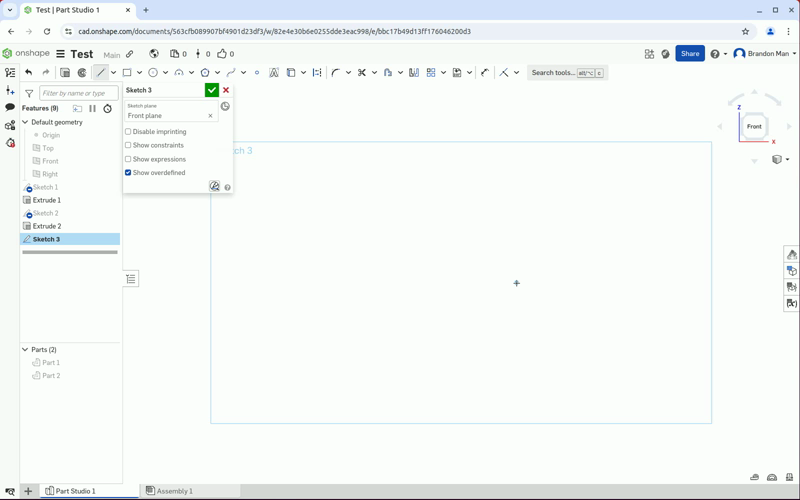
key_down(shift)
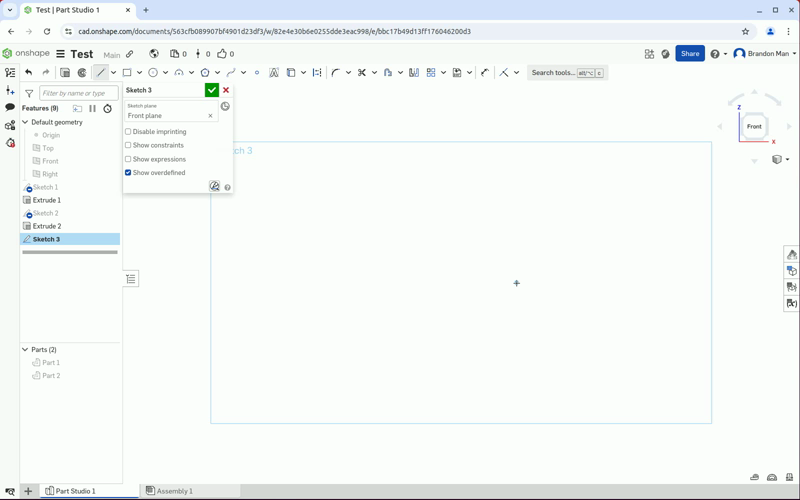
mouse_move(546, 282)
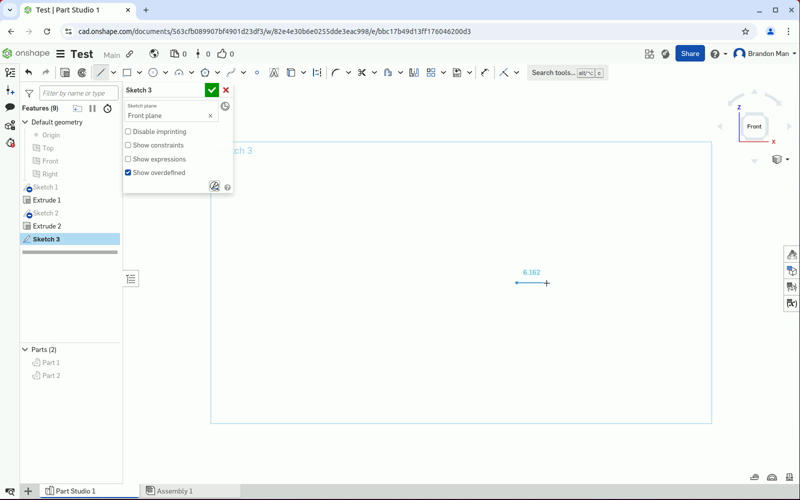
mouse_move(573, 282)
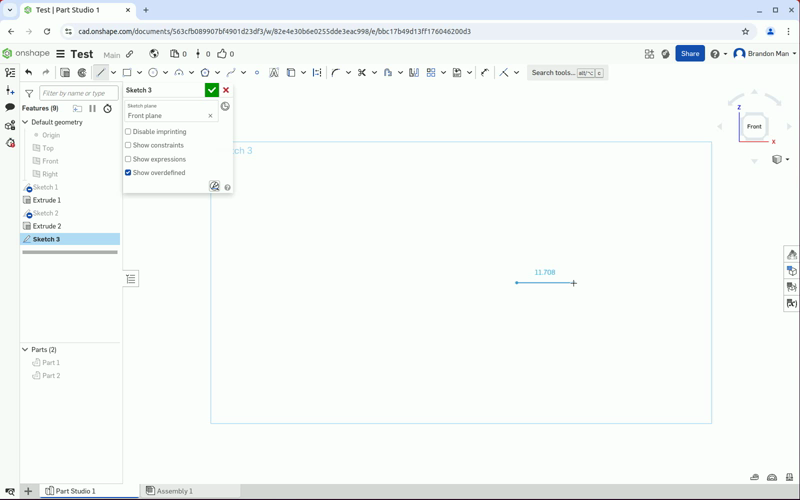
click(573, 282)
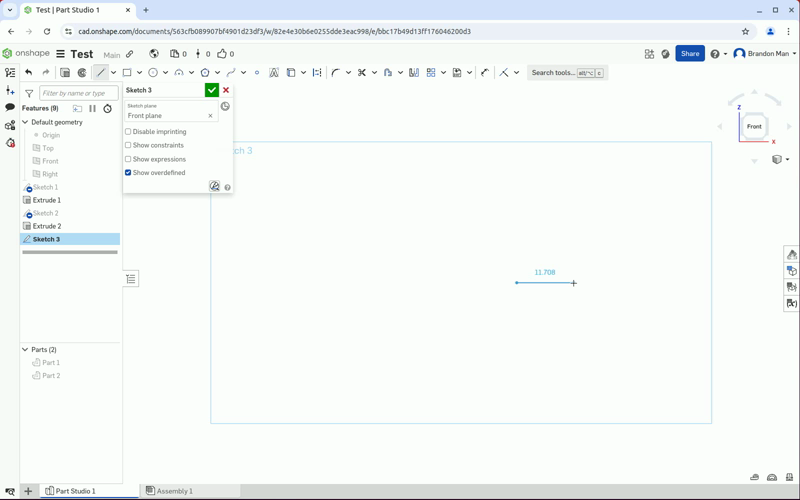
key_up(shift)
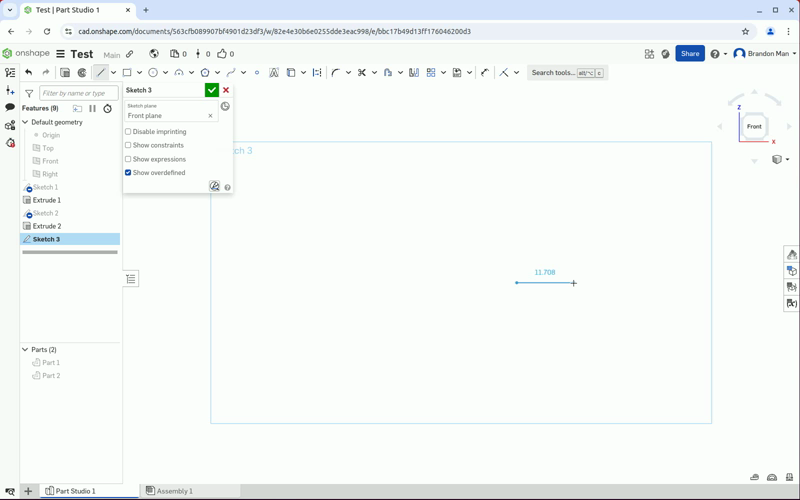
key_down(shift)
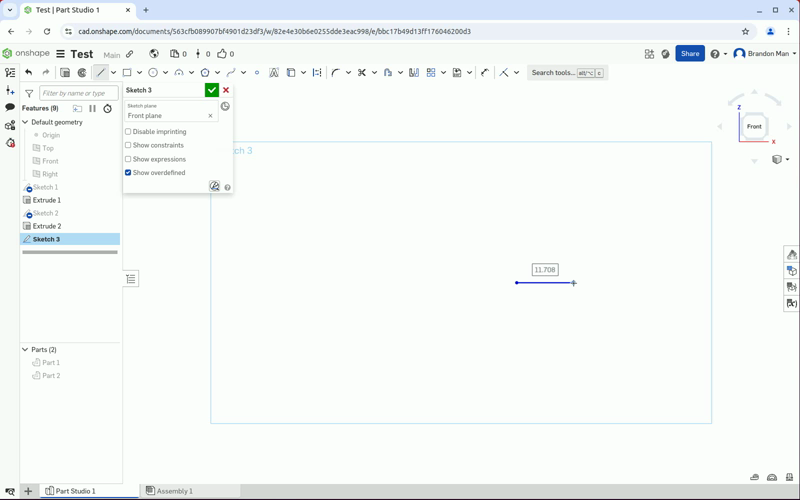
mouse_move(589, 282)
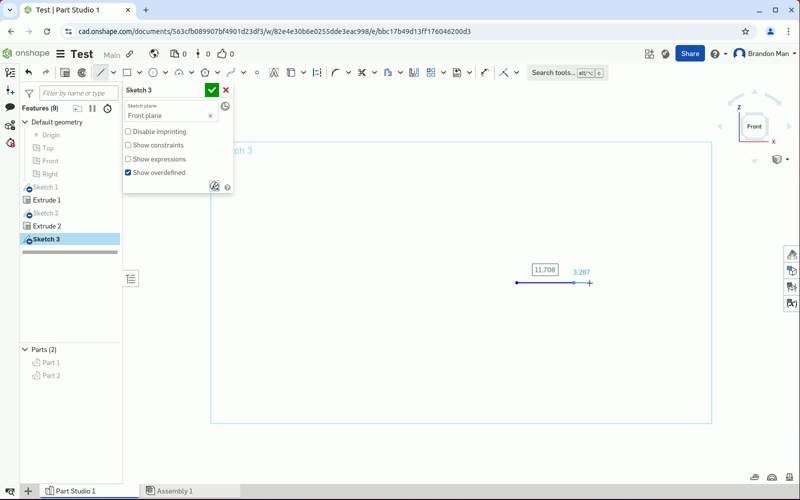
mouse_move(573, 271)
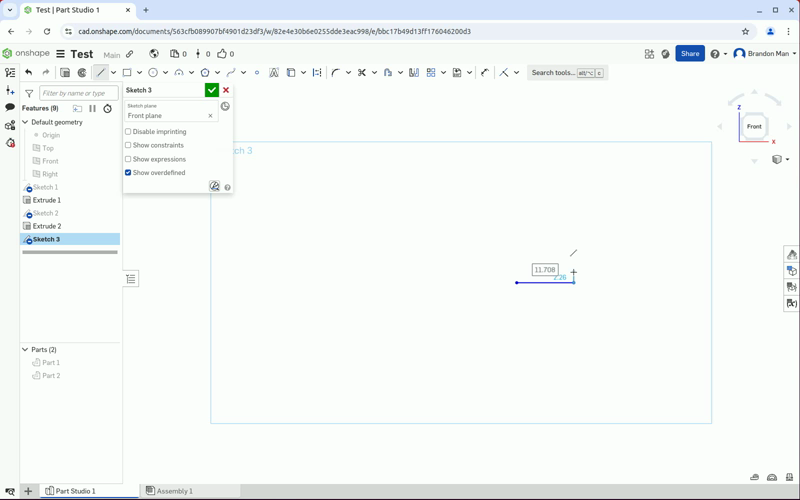
click(573, 271)
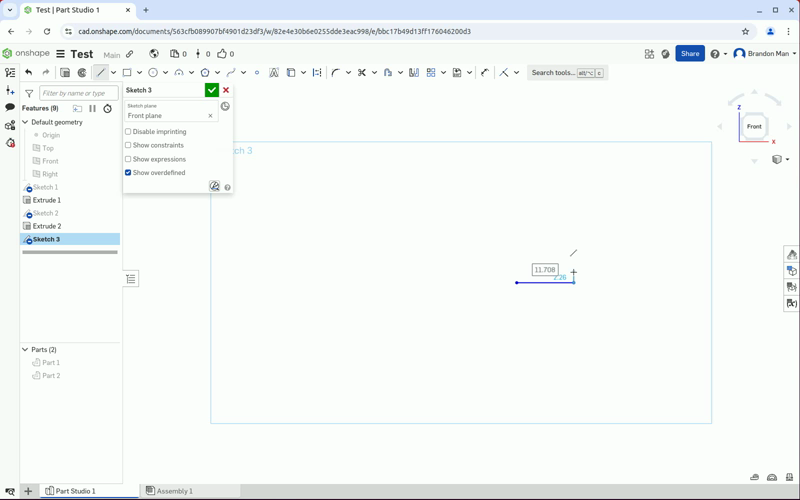
key_up(shift)
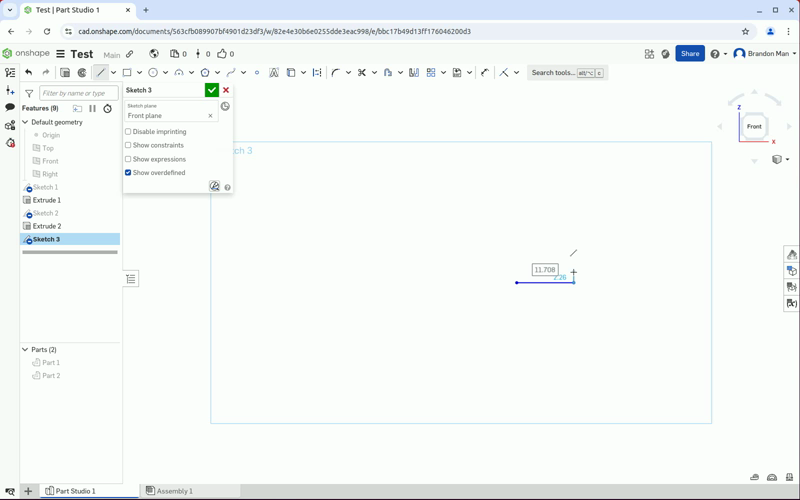
key_down(shift)
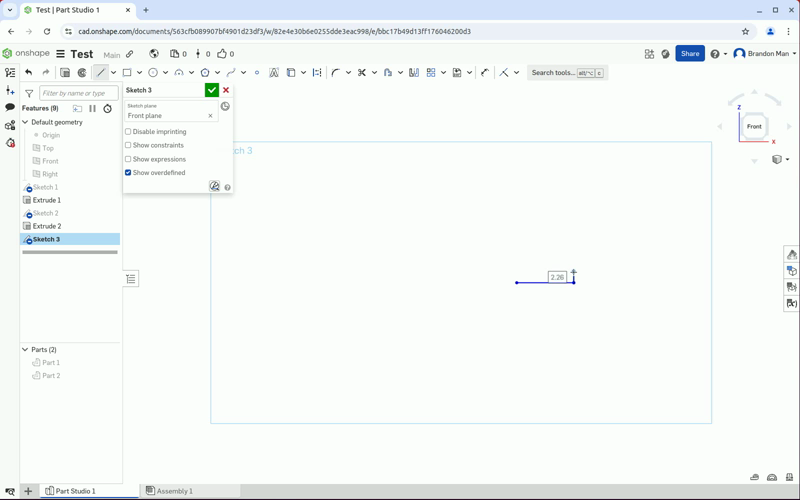
mouse_move(589, 271)
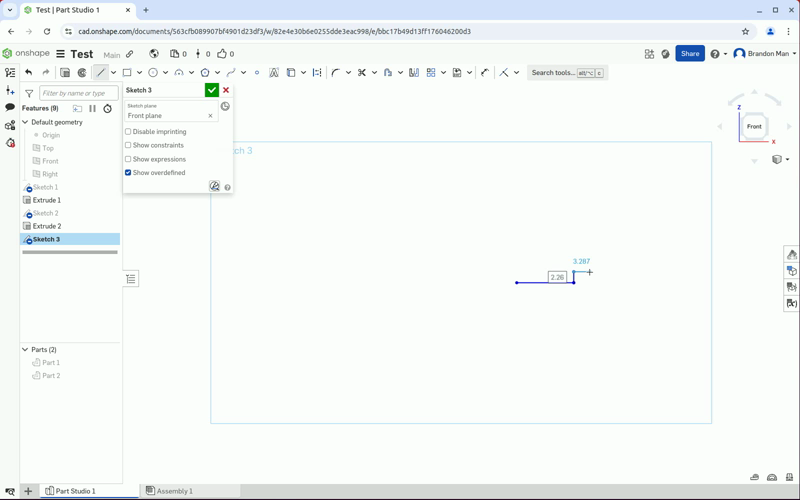
mouse_move(553, 271)
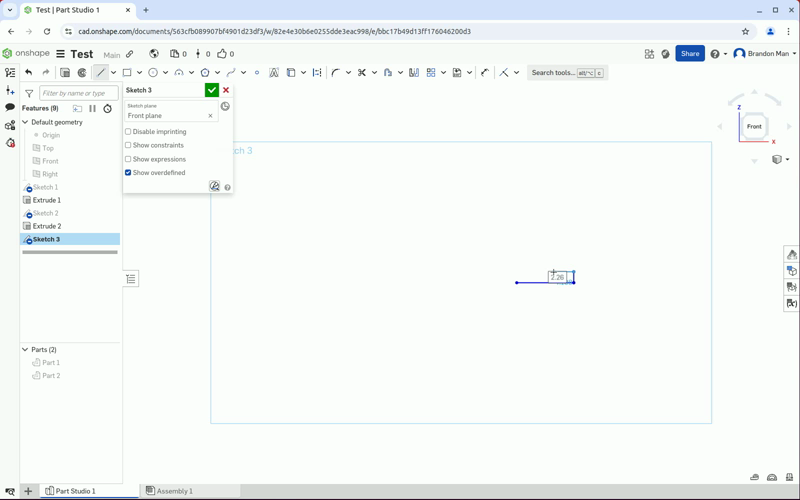
click(553, 271)
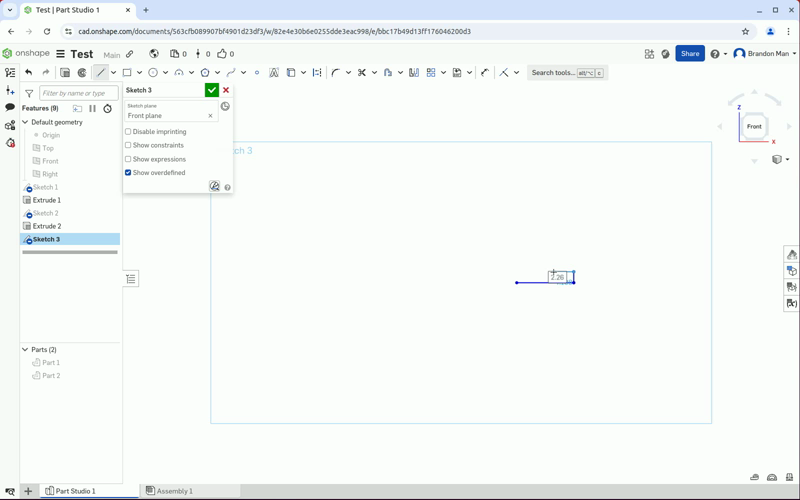
key_up(shift)
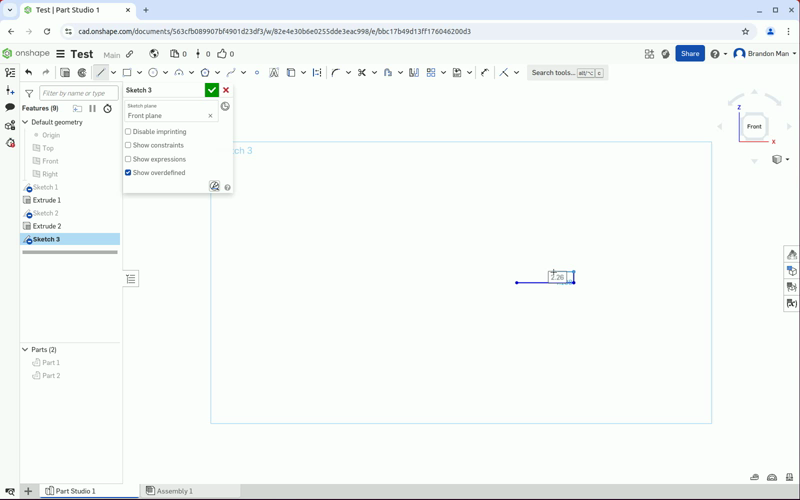
key(esc)
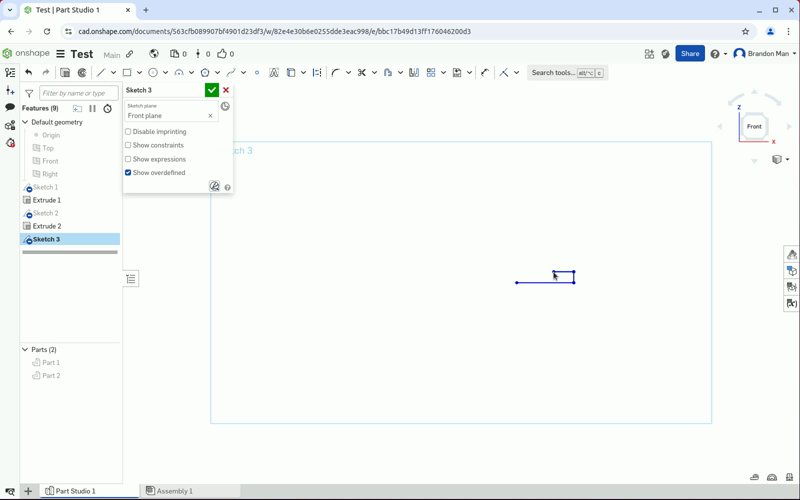
key(a)
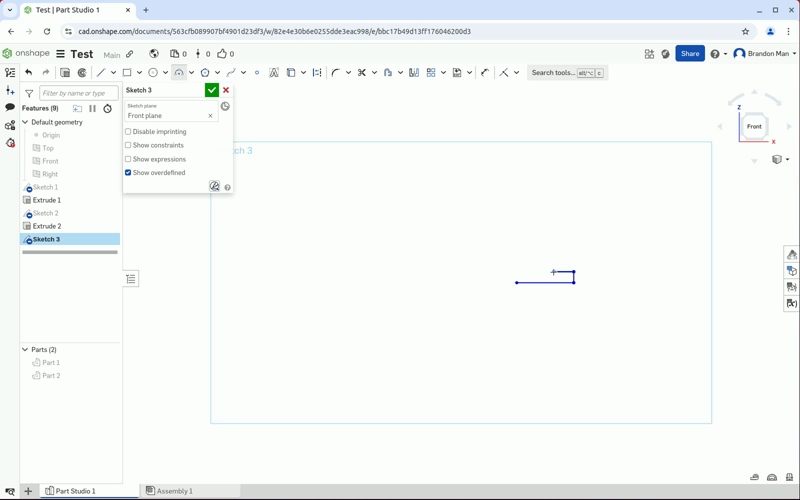
mouse_move(553, 271)
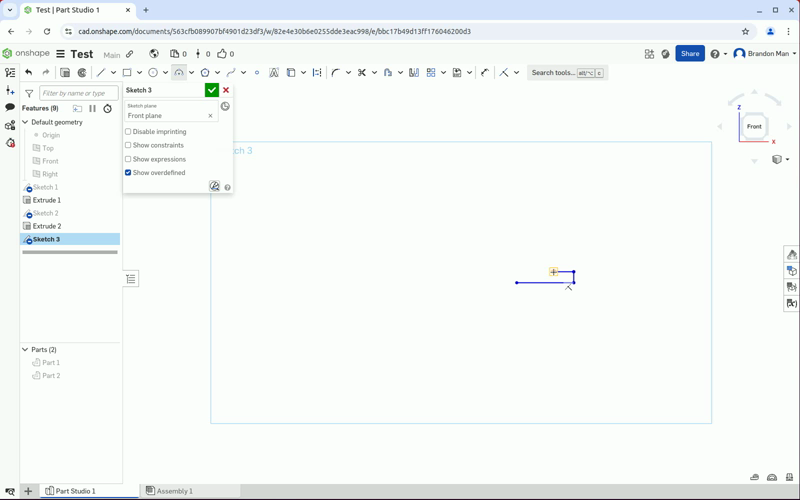
click(553, 271)
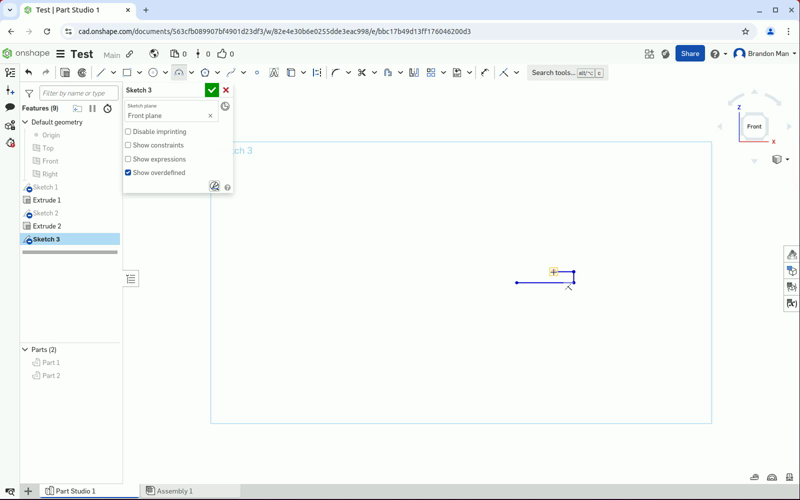
key_down(shift)
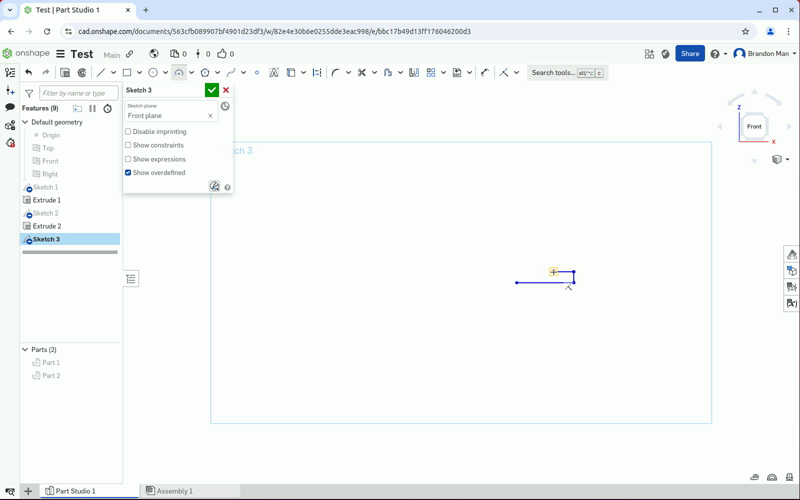
mouse_move(548, 271)
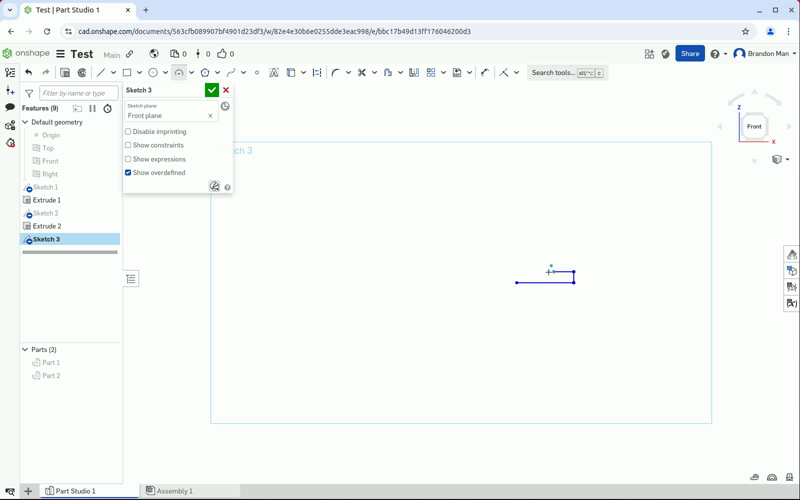
scroll(6)
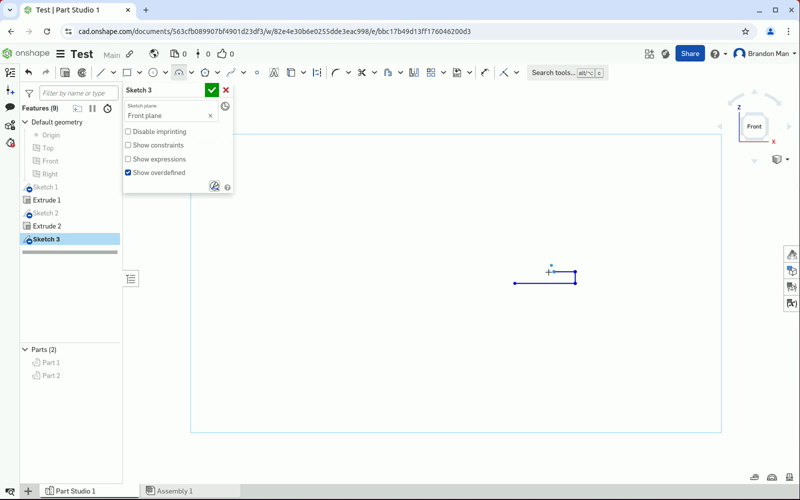
scroll(6)
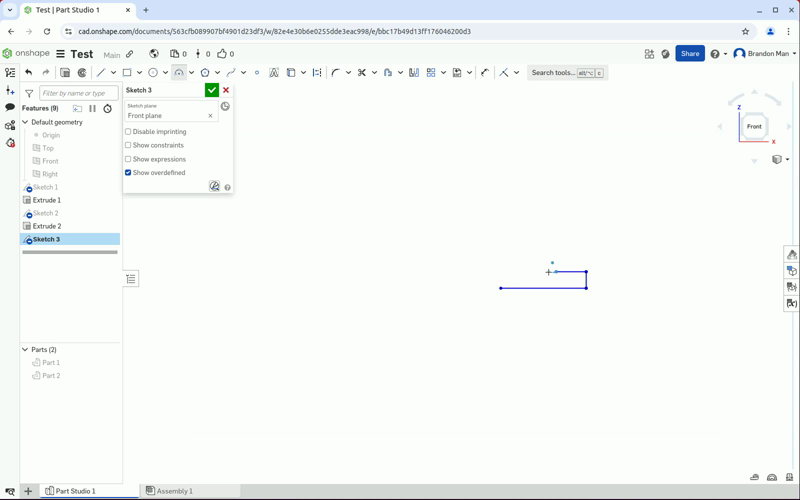
scroll(6)
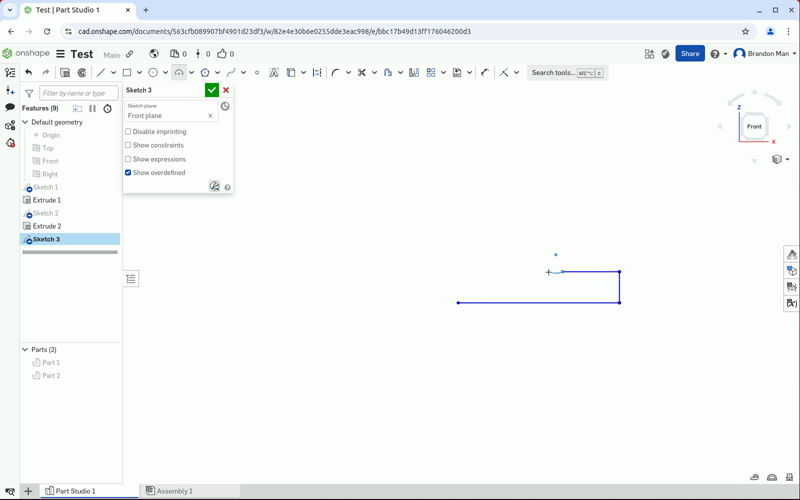
scroll(6)
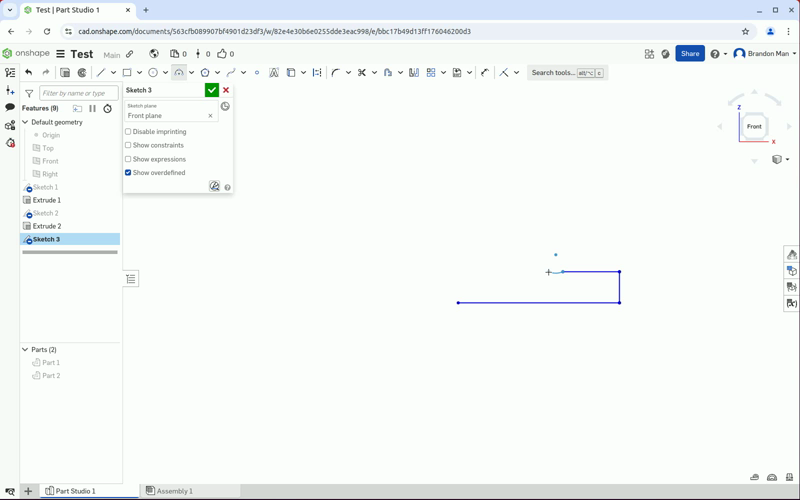
scroll(6)
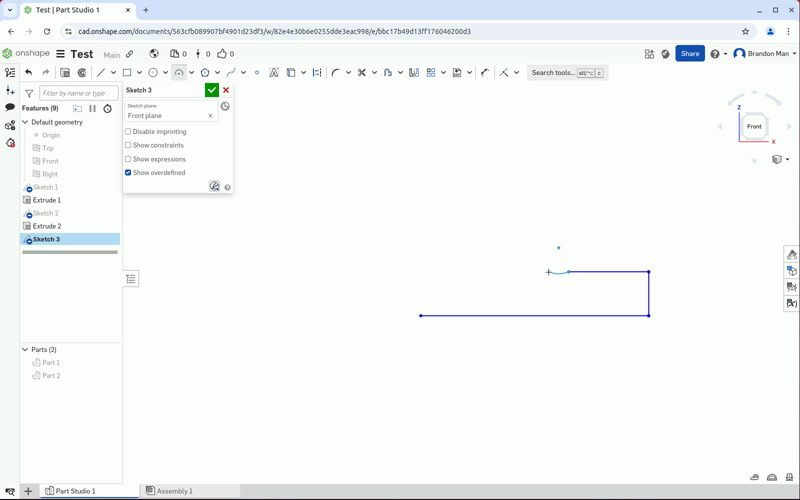
scroll(6)
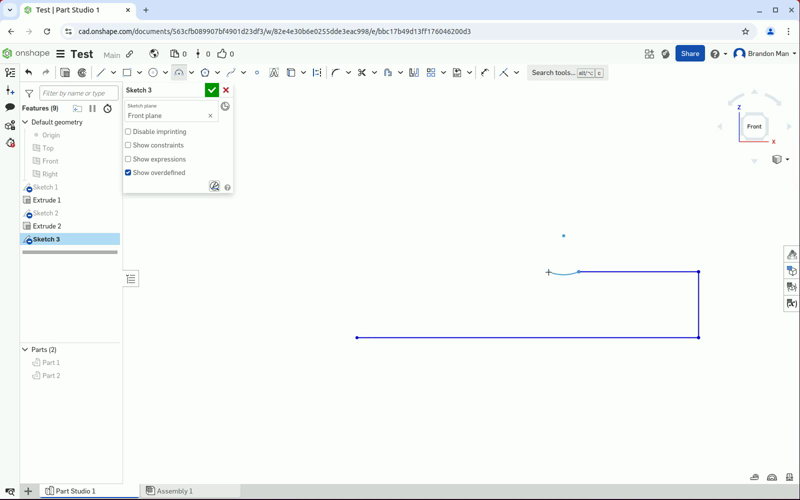
scroll(6)
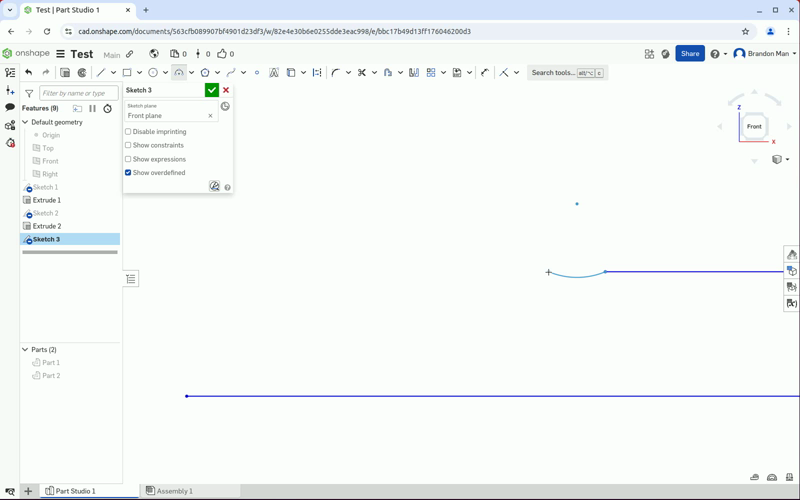
click(548, 271)
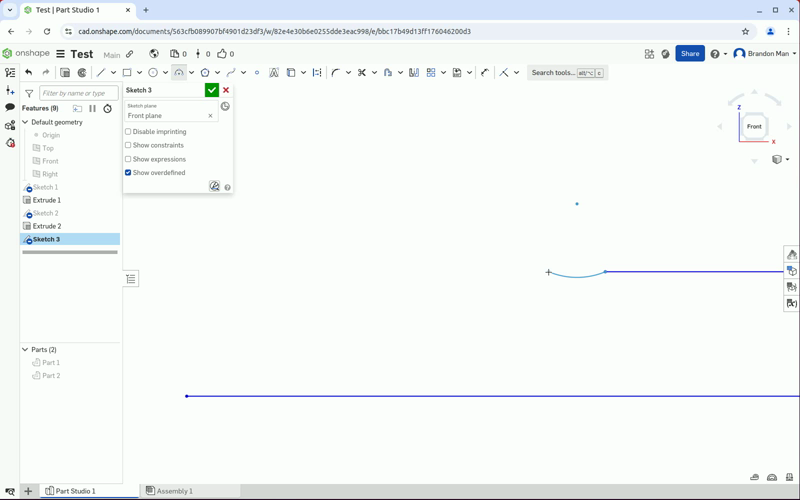
scroll(-6)
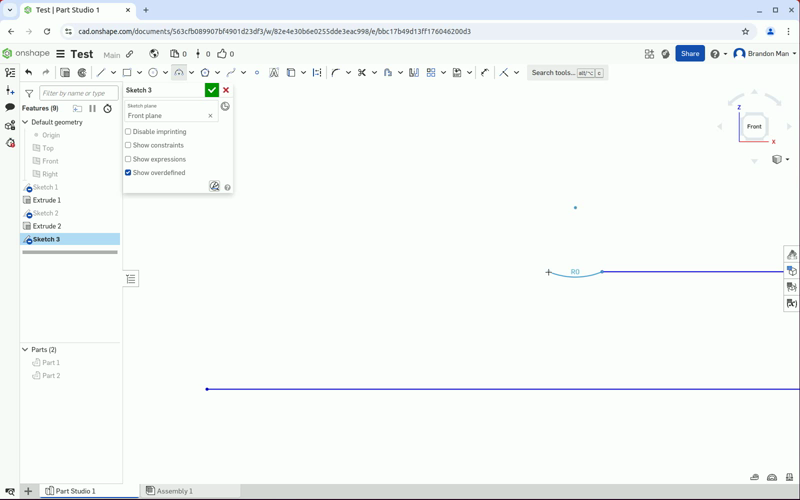
scroll(-6)
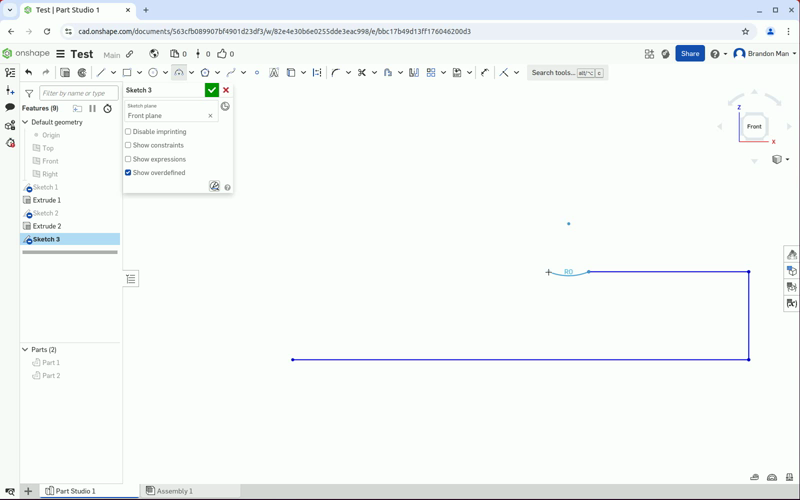
scroll(-6)
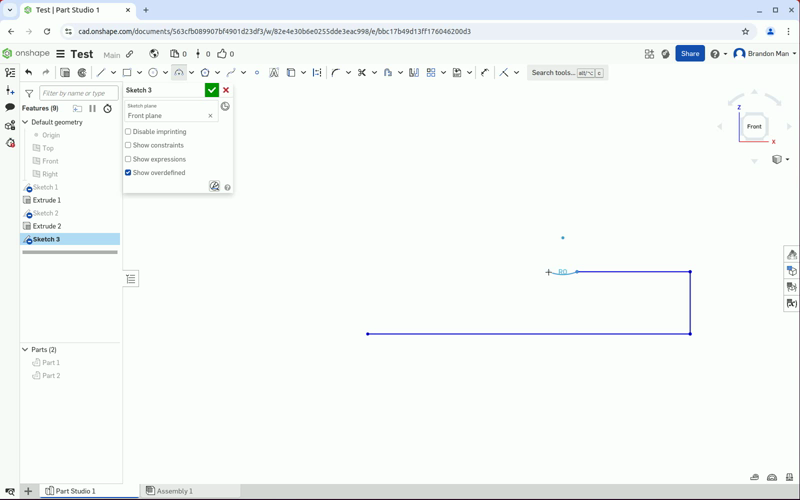
scroll(-6)
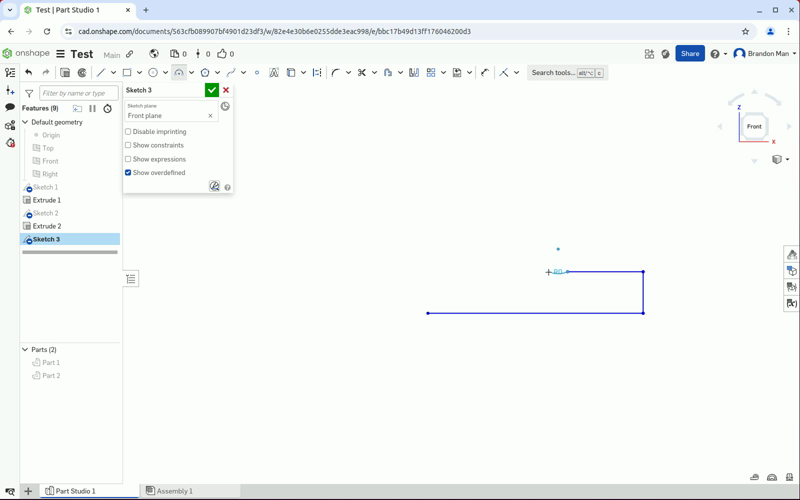
scroll(-6)
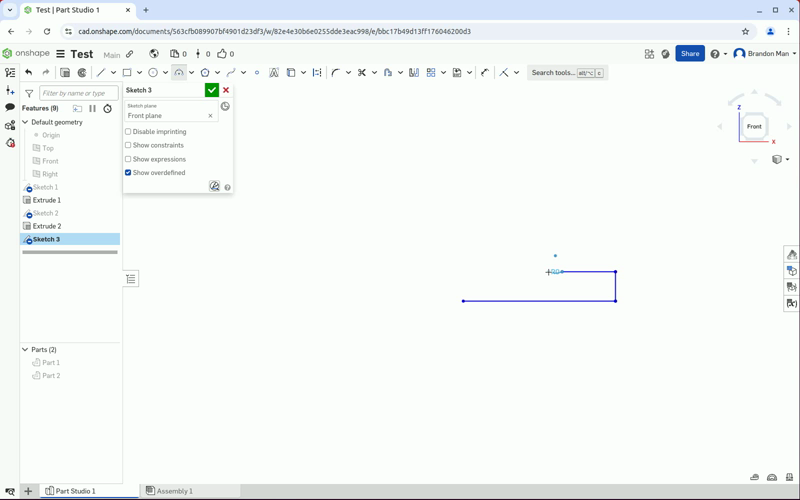
scroll(-6)
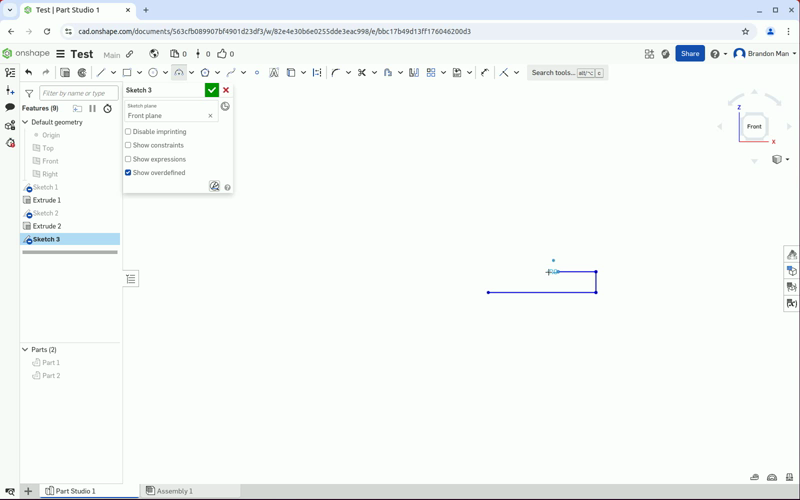
scroll(-6)
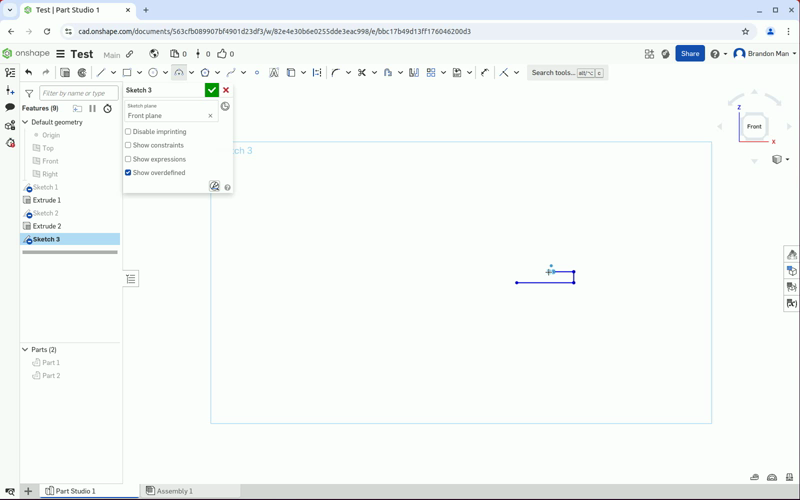
mouse_move(551, 273)
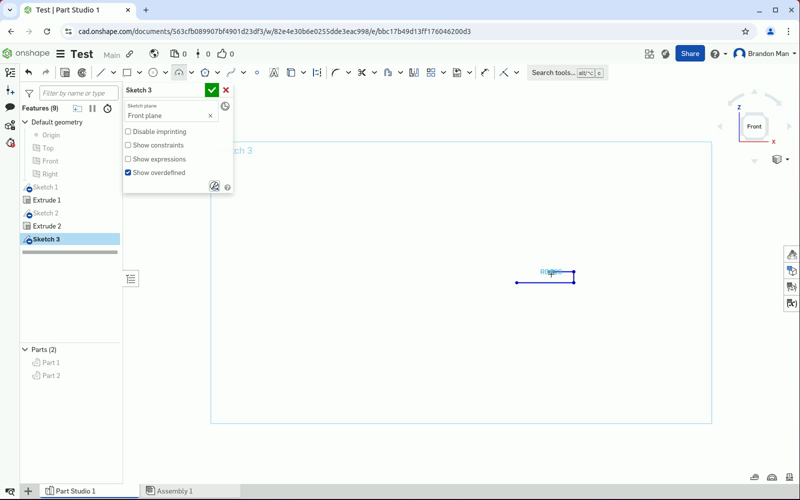
scroll(6)
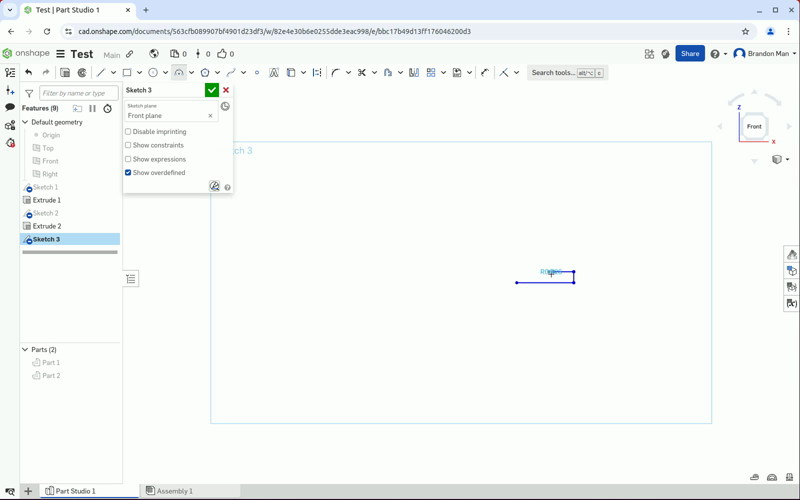
scroll(6)
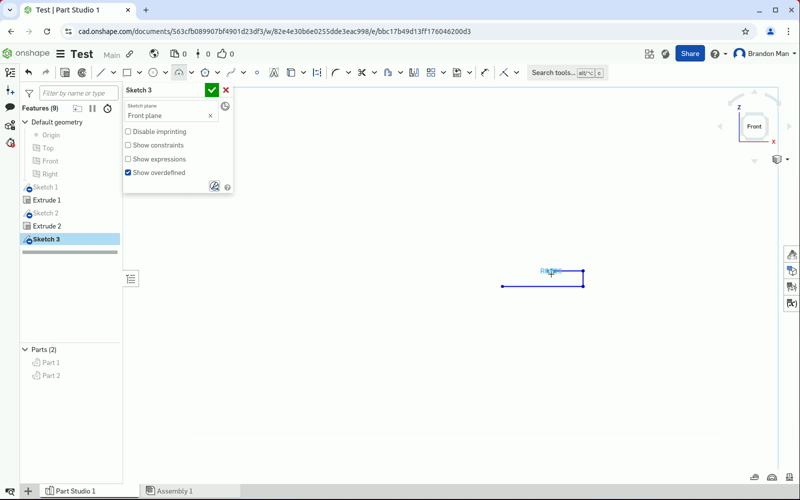
scroll(6)
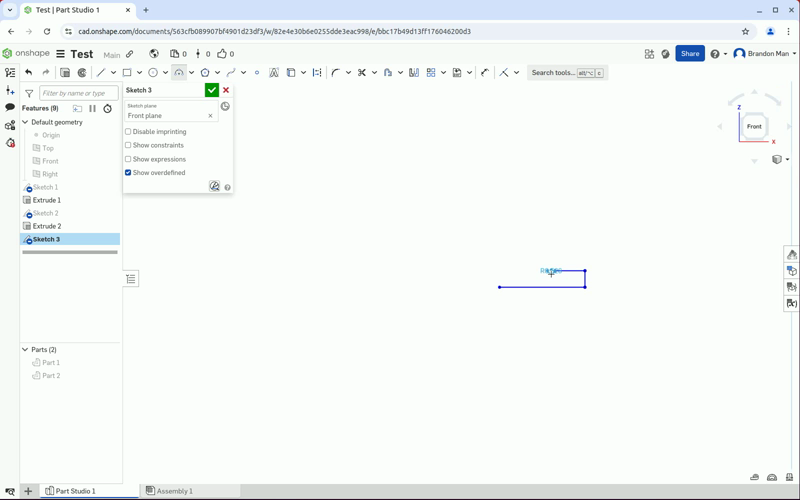
scroll(6)
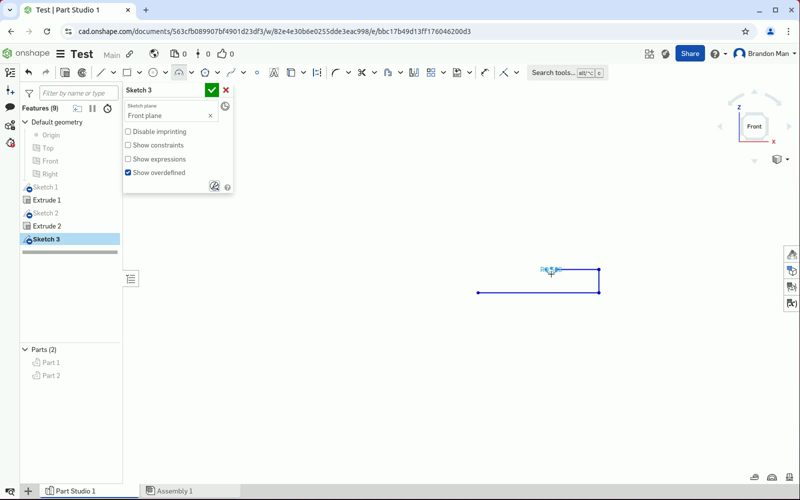
scroll(6)
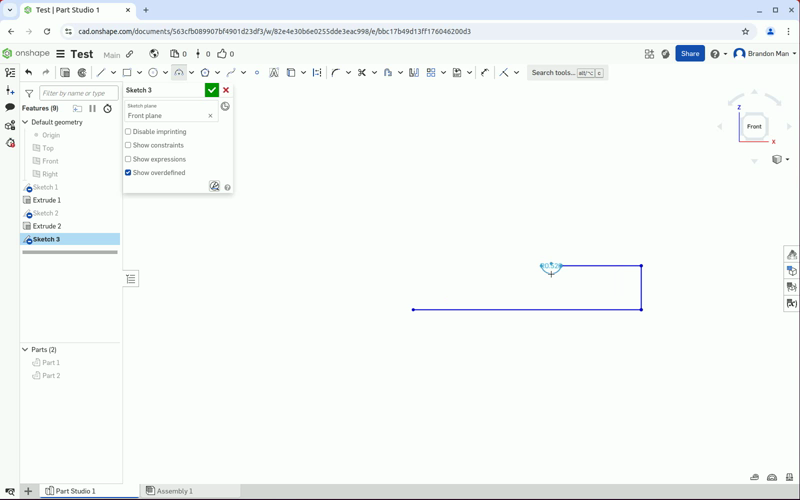
scroll(6)
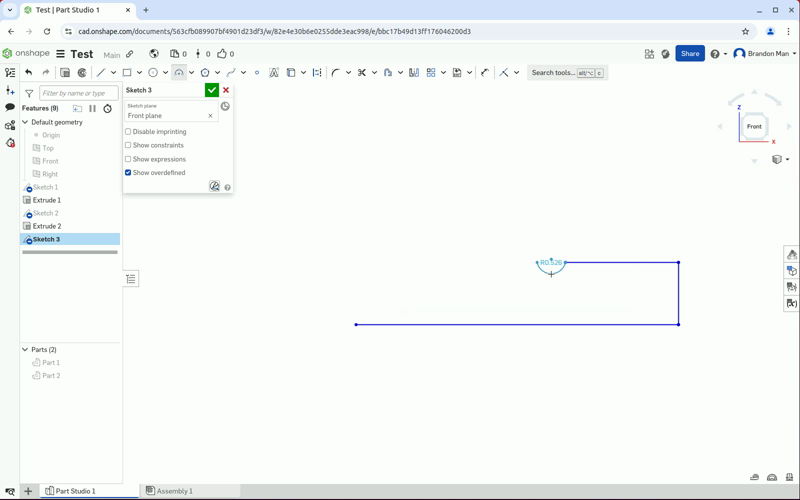
scroll(6)
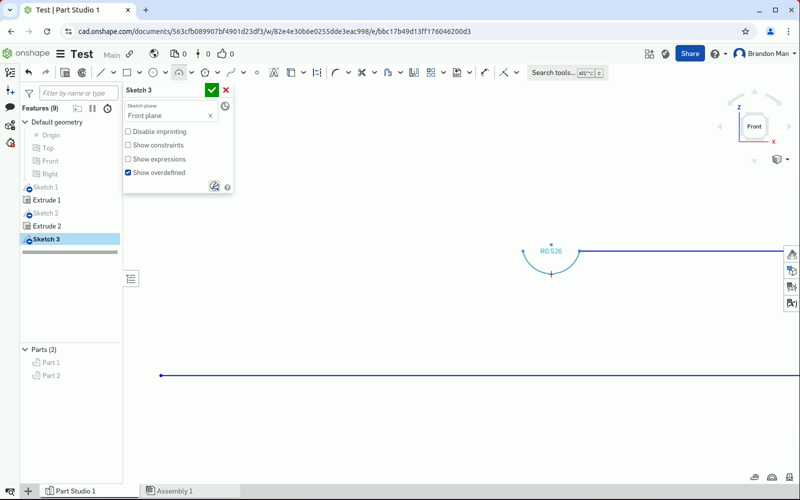
click(551, 273)
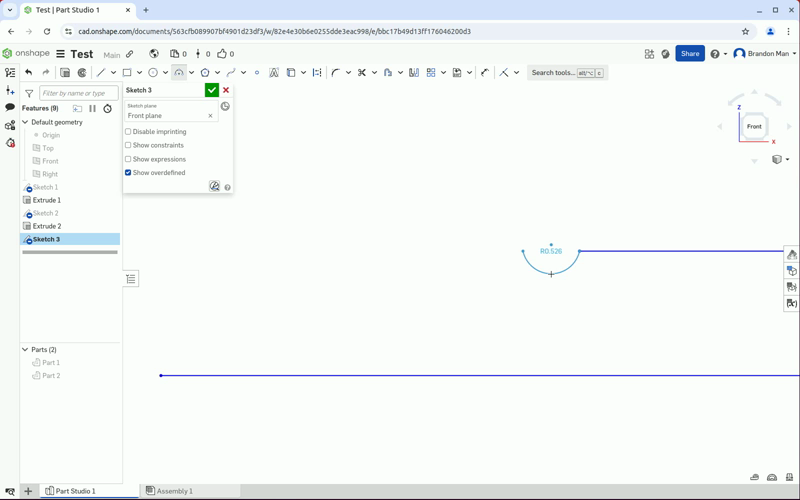
scroll(-6)
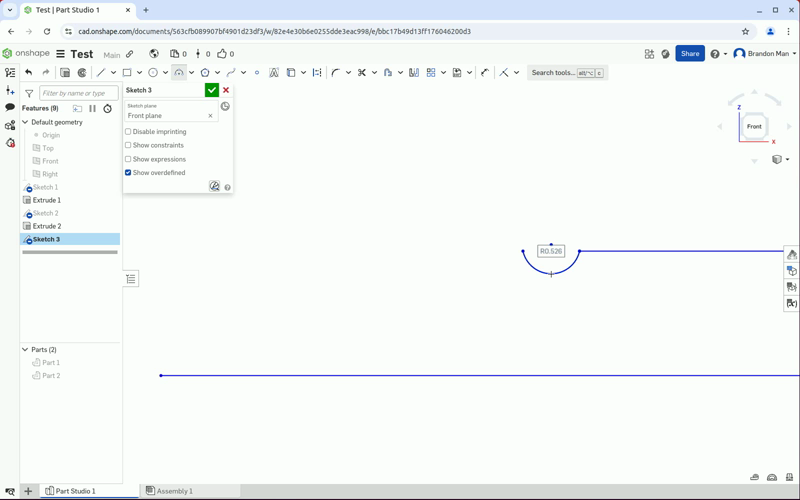
scroll(-6)
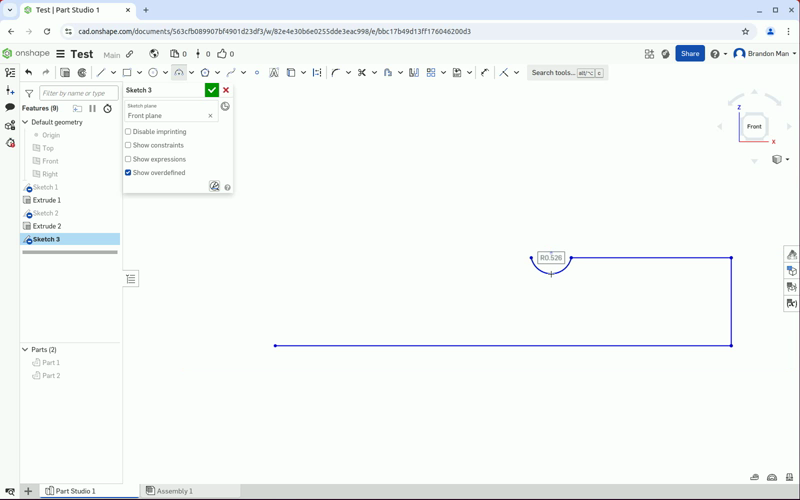
scroll(-6)
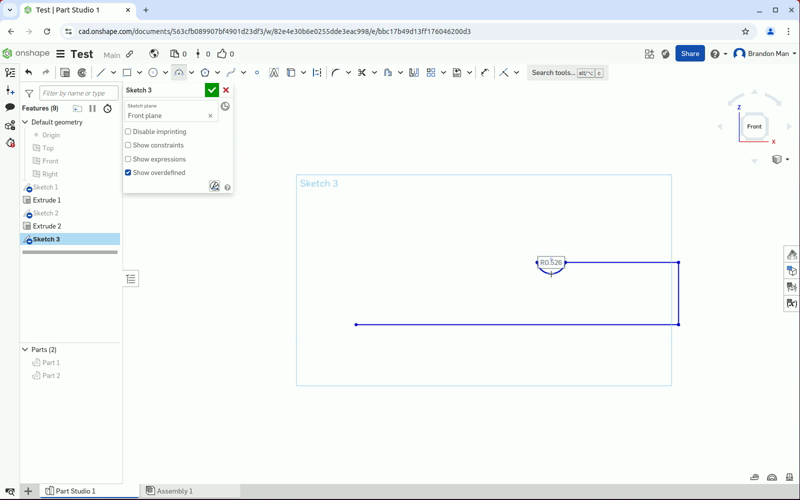
scroll(-6)
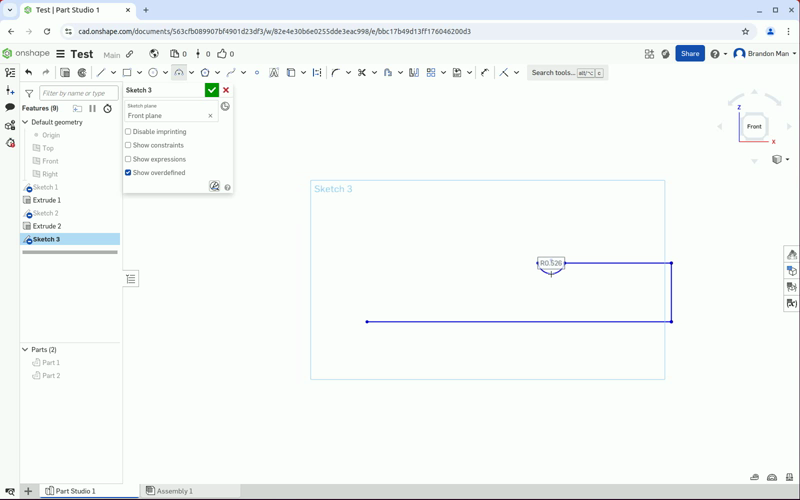
scroll(-6)
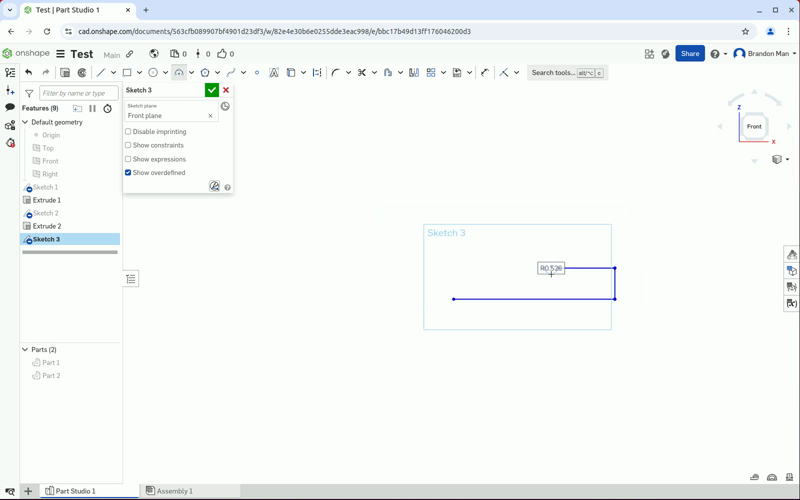
scroll(-6)
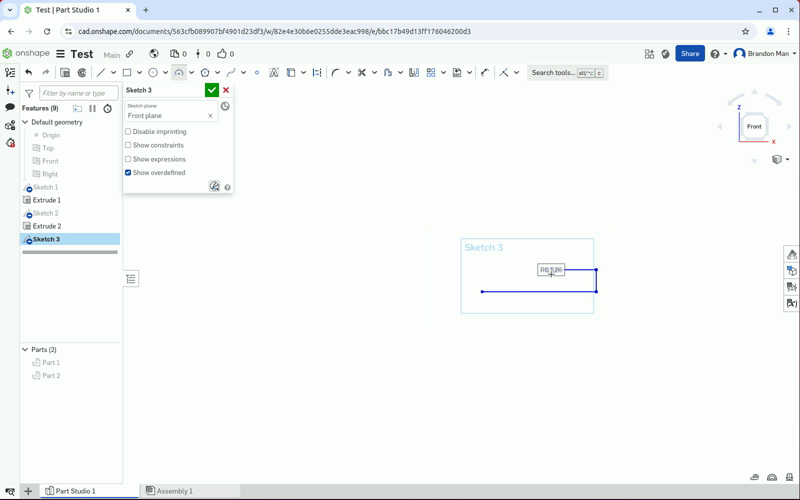
scroll(-6)
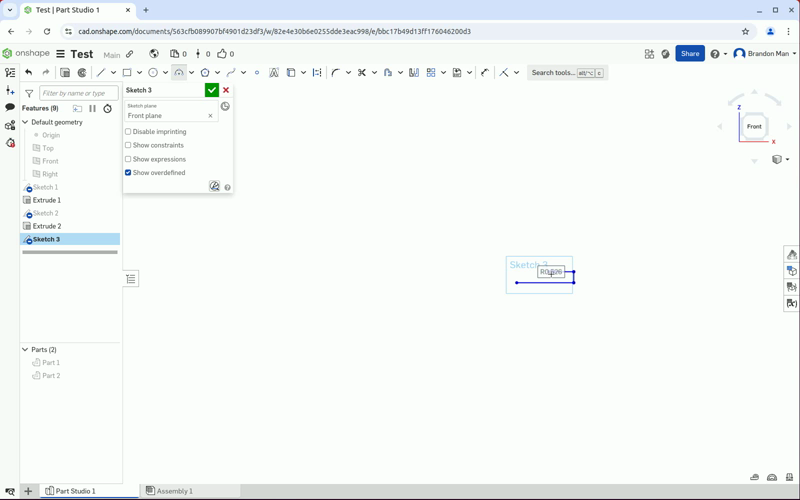
key_up(shift)
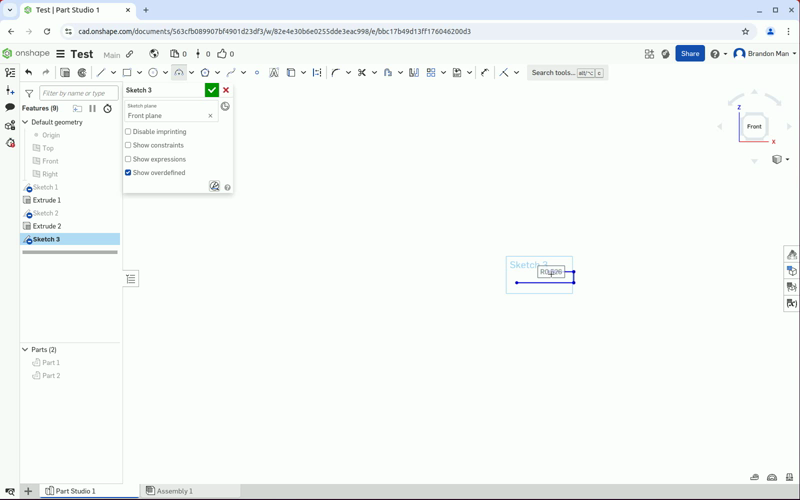
key(esc)
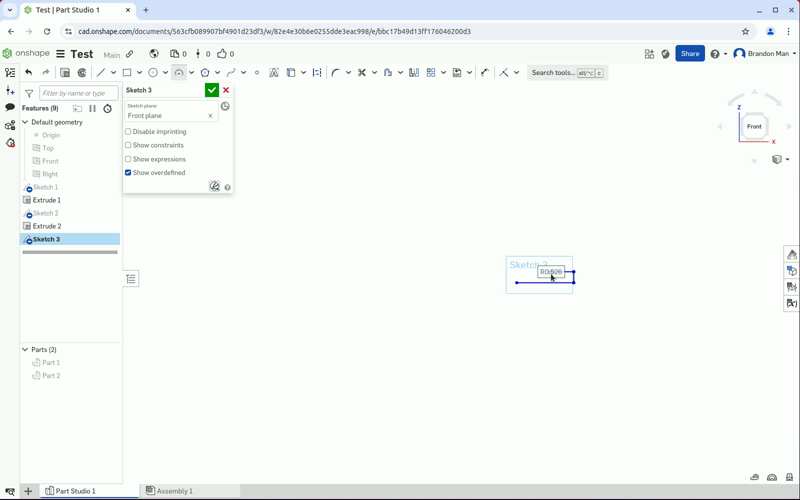
key(l)
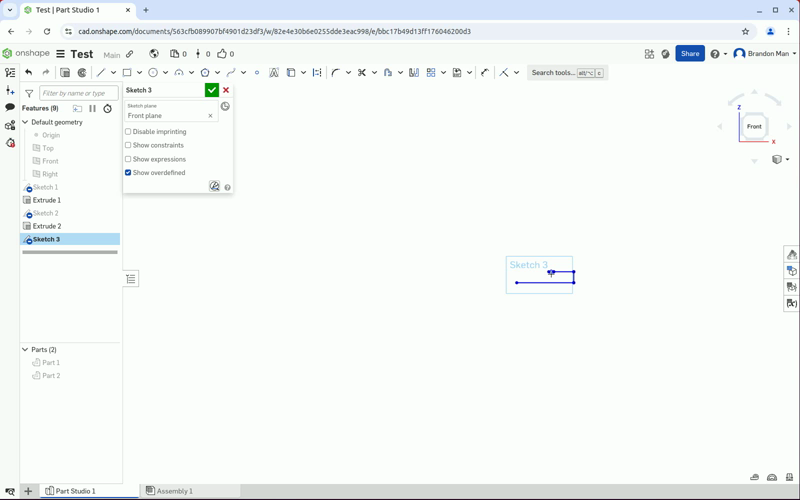
mouse_move(548, 271)
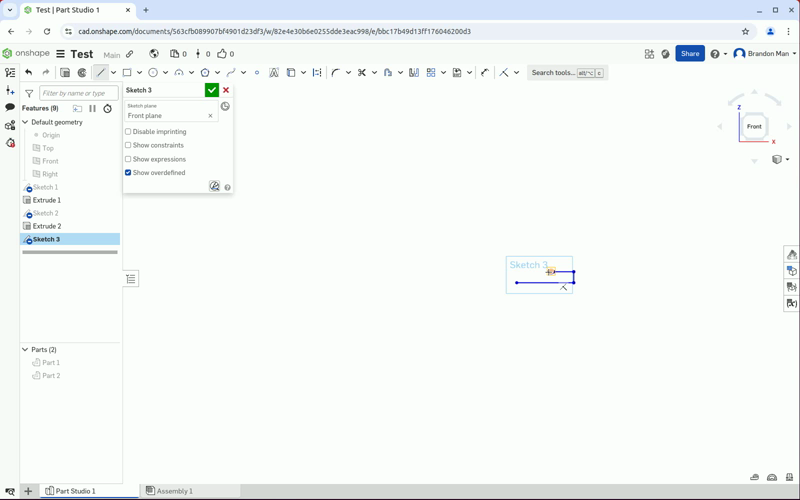
scroll(6)
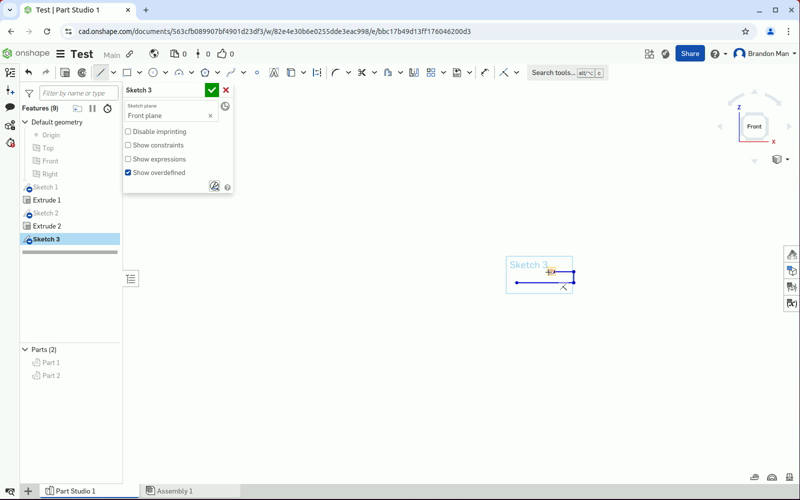
scroll(6)
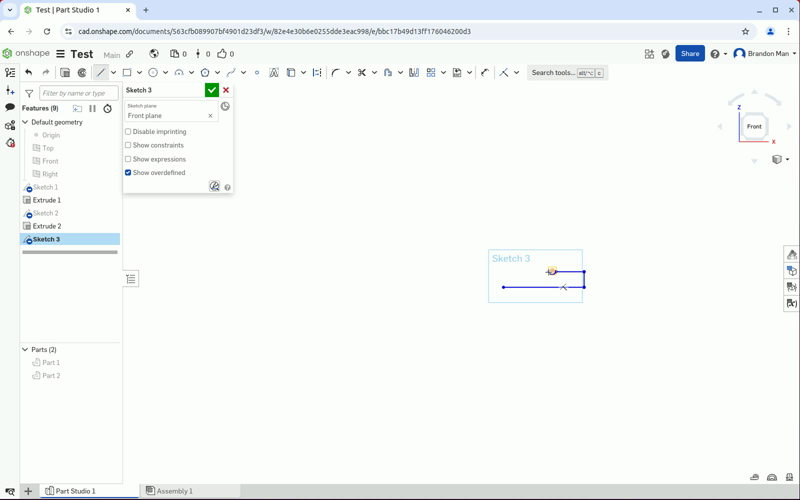
scroll(6)
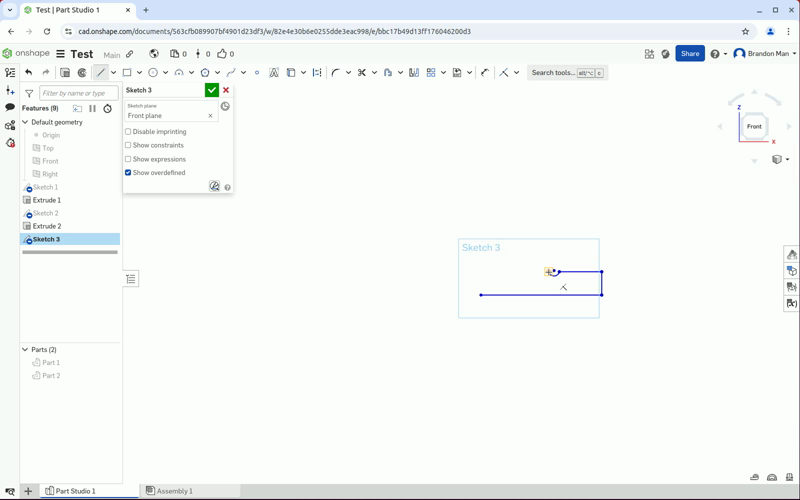
scroll(6)
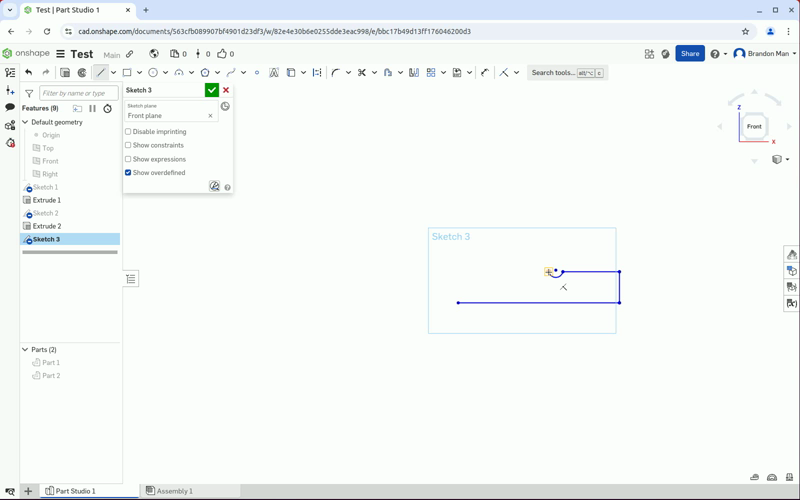
scroll(6)
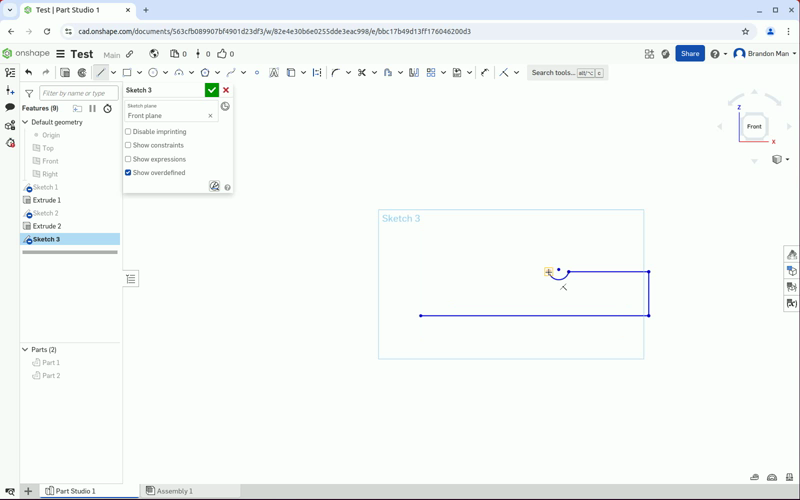
scroll(6)
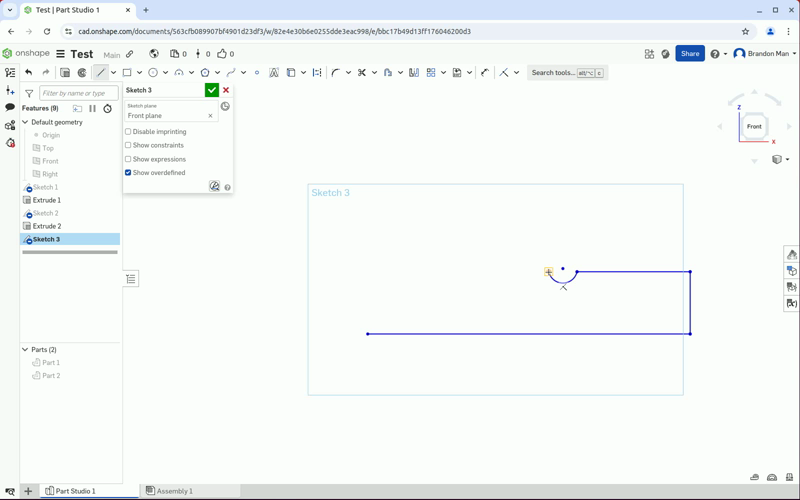
scroll(6)
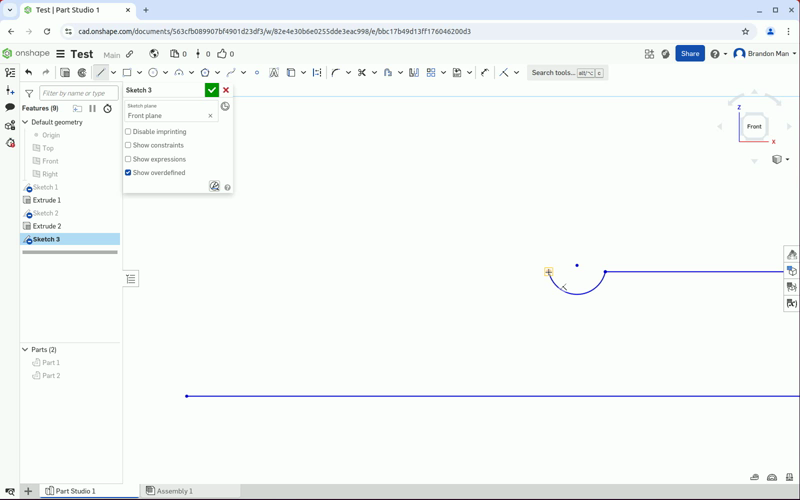
click(548, 271)
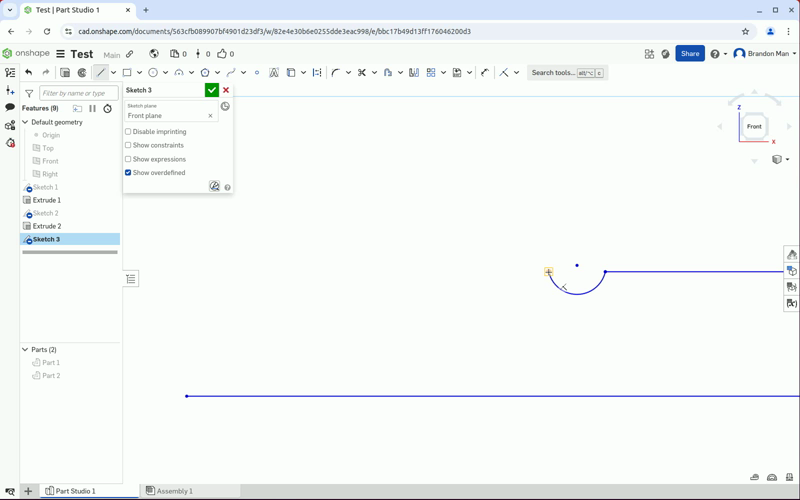
scroll(-6)
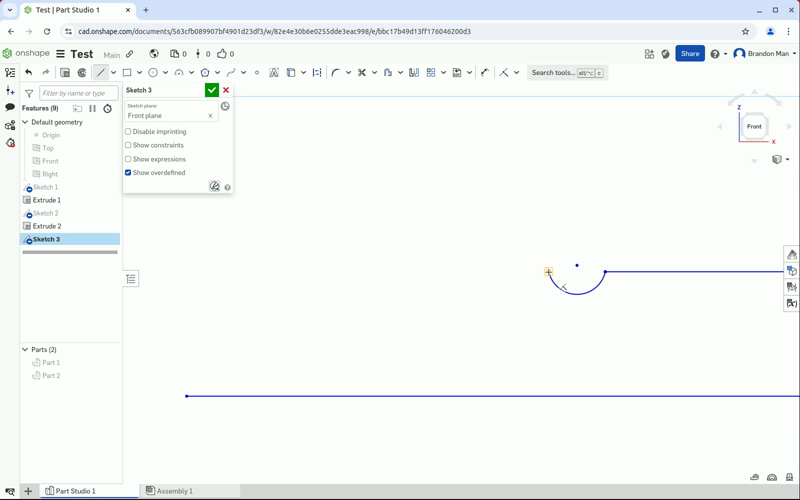
scroll(-6)
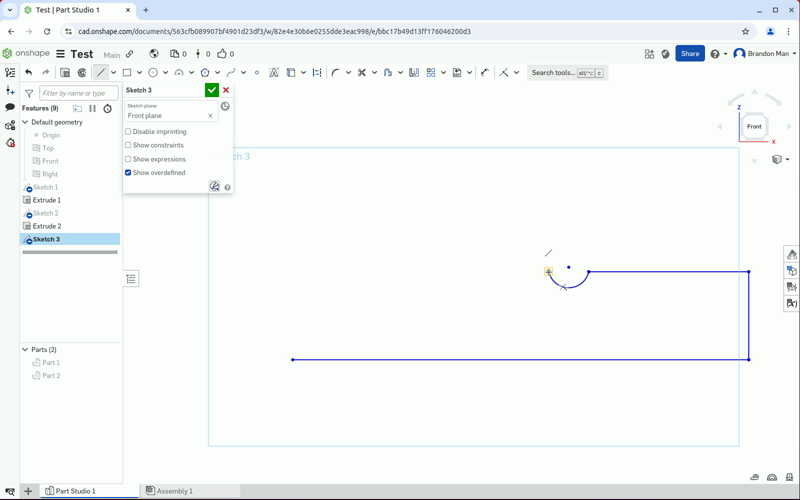
scroll(-6)
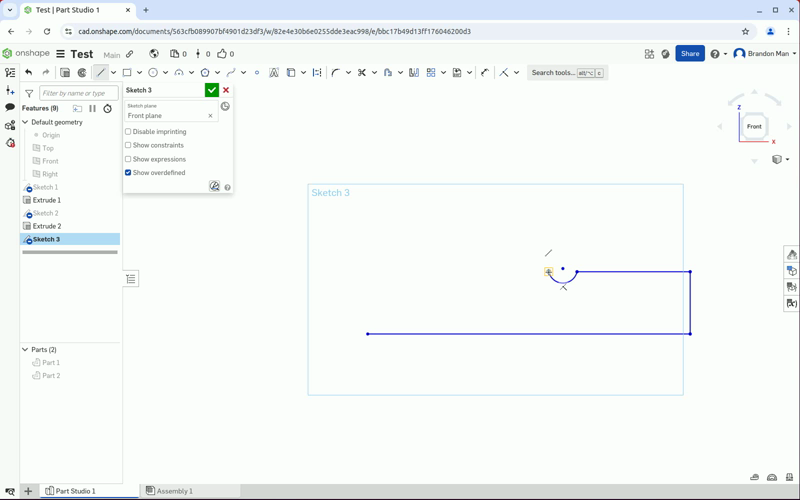
scroll(-6)
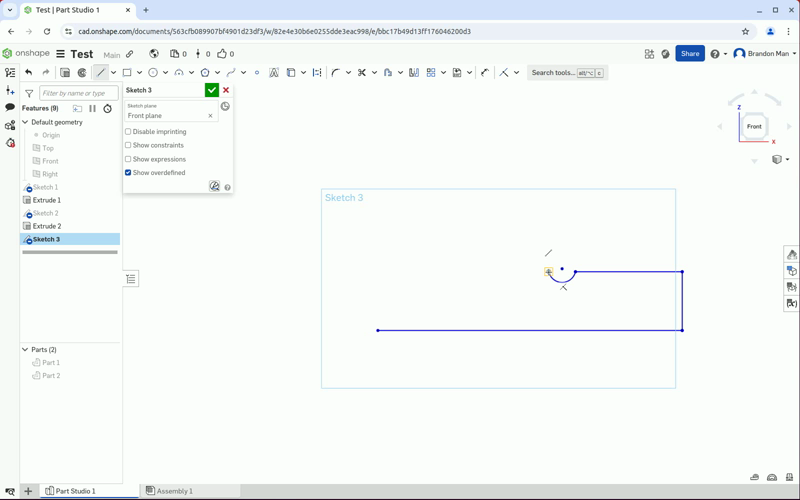
scroll(-6)
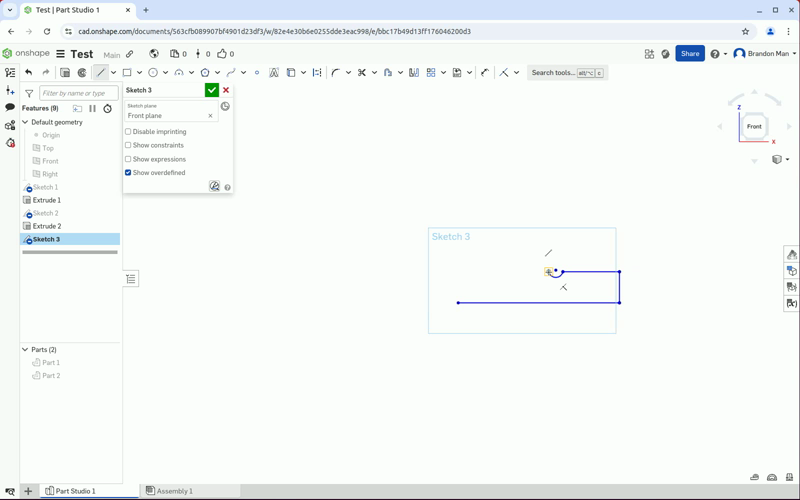
scroll(-6)
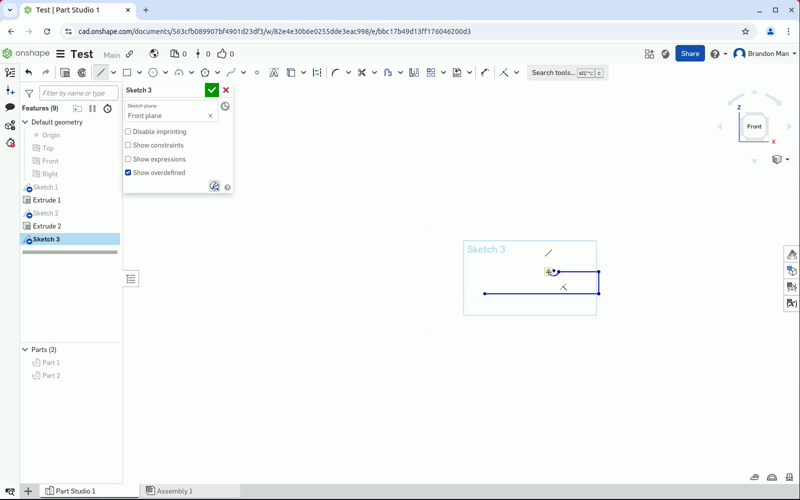
scroll(-6)
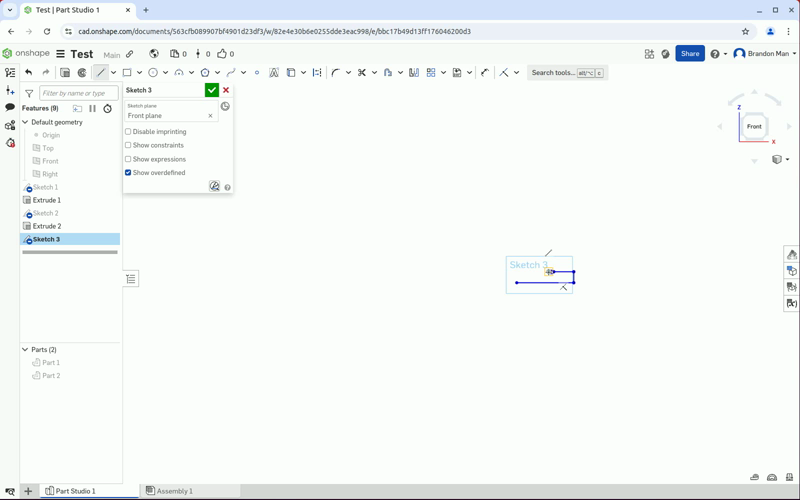
key_down(shift)
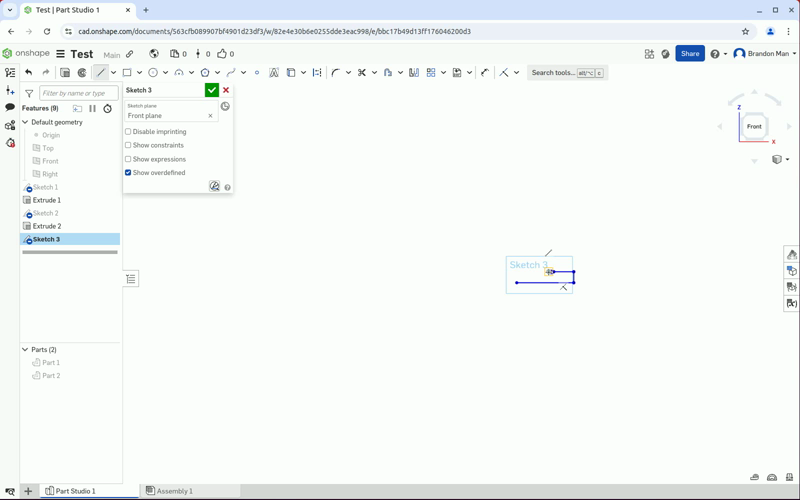
mouse_move(578, 271)
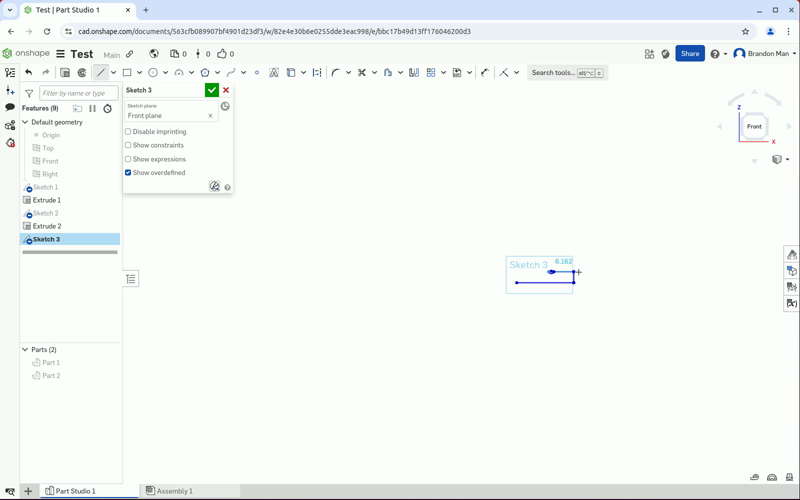
mouse_move(516, 271)
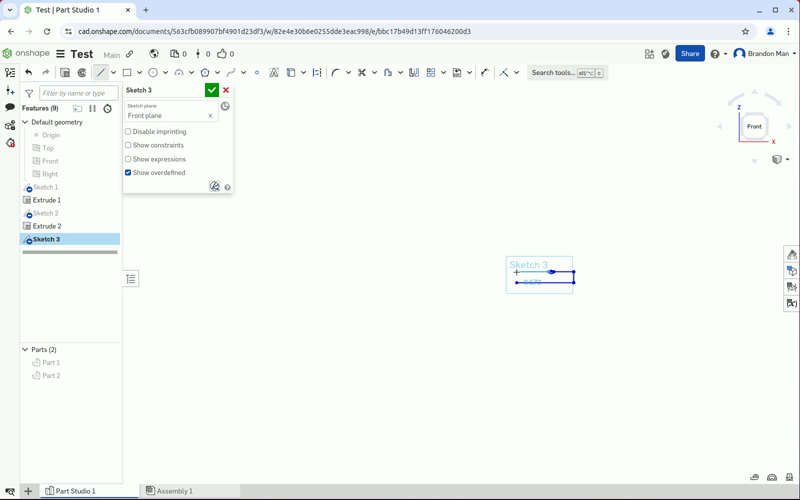
click(516, 271)
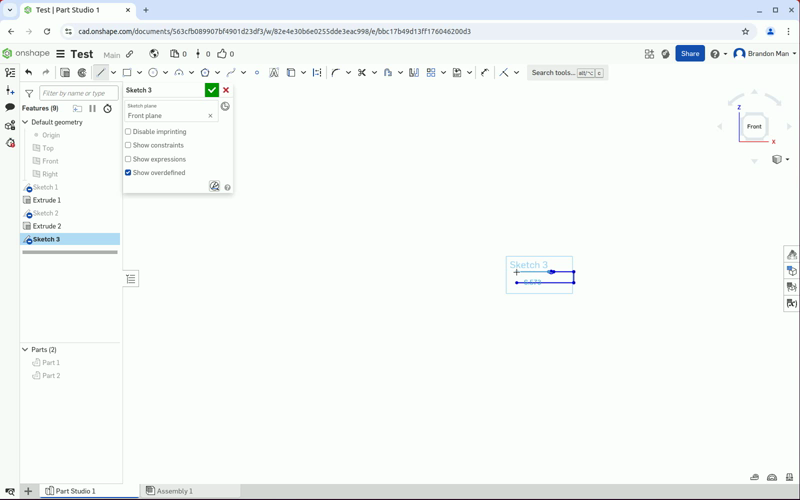
key_up(shift)
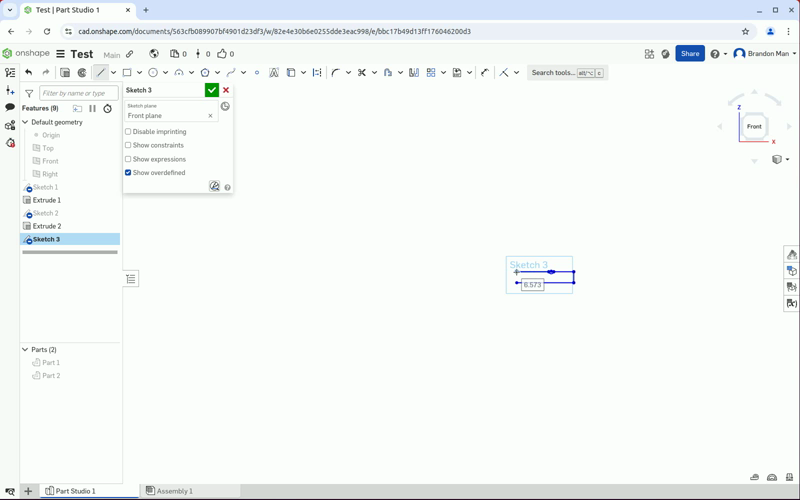
mouse_move(546, 271)
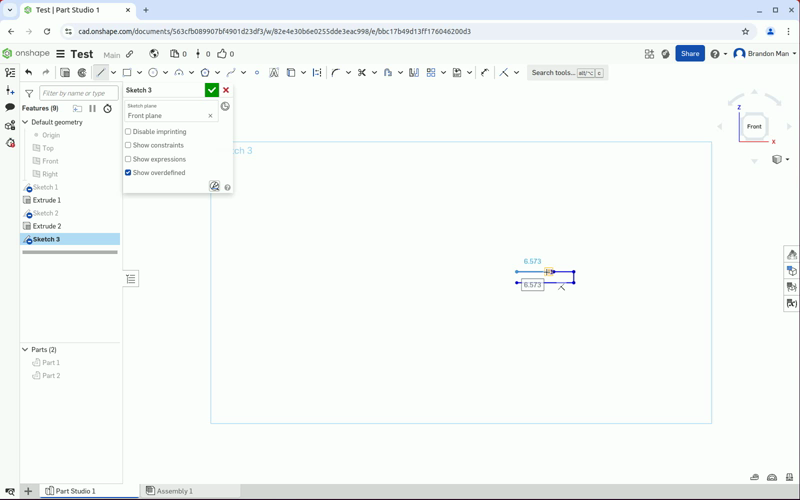
key_down(shift)
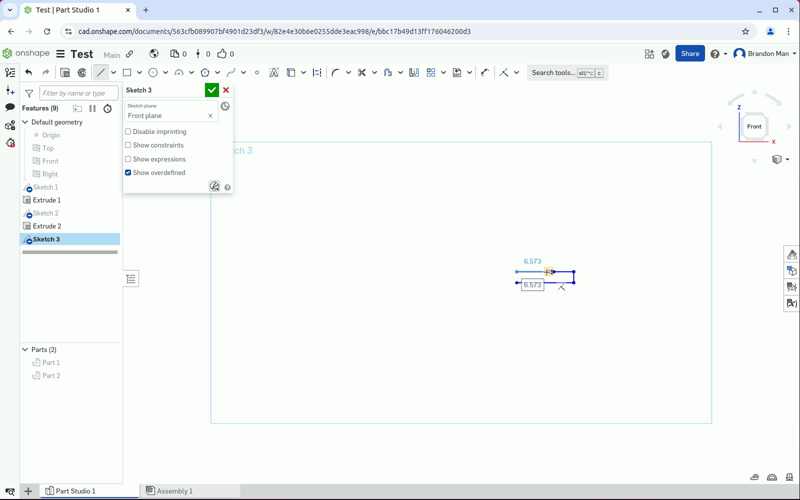
mouse_move(516, 282)
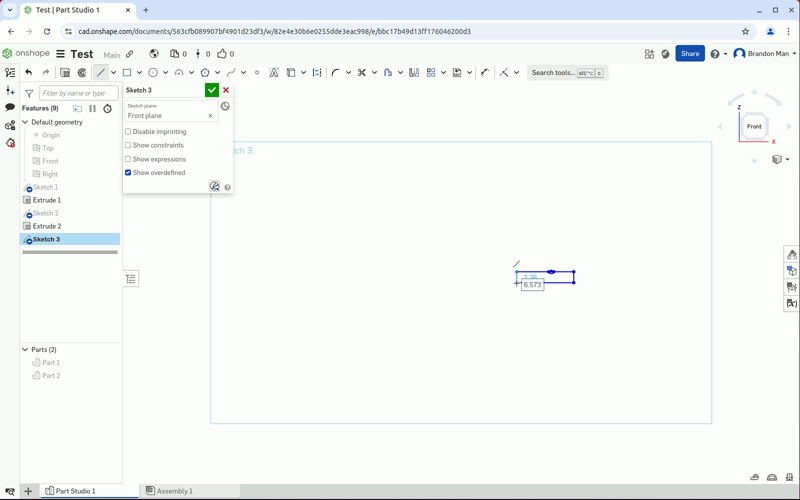
key_up(shift)
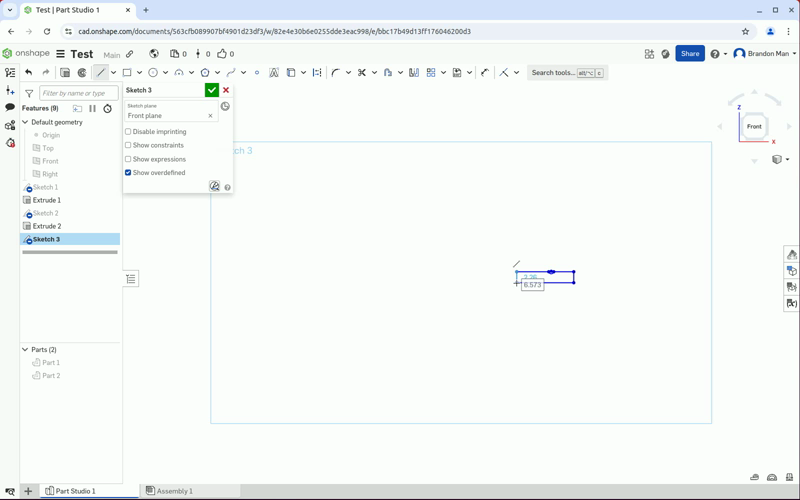
click(516, 282)
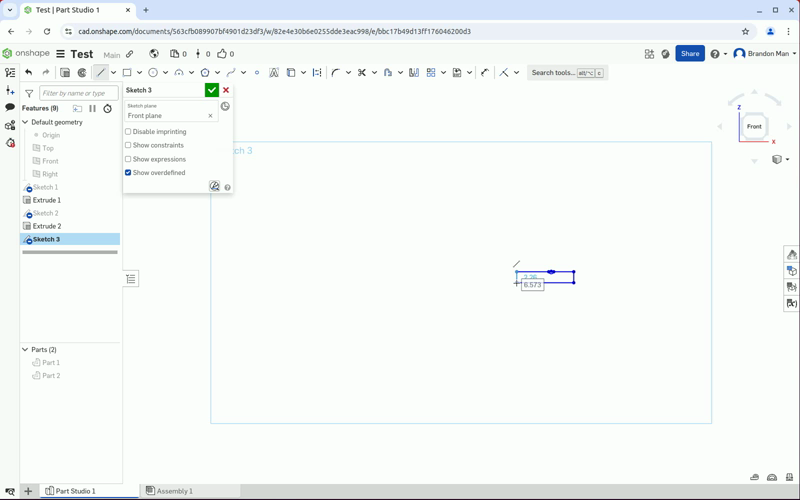
key(esc)
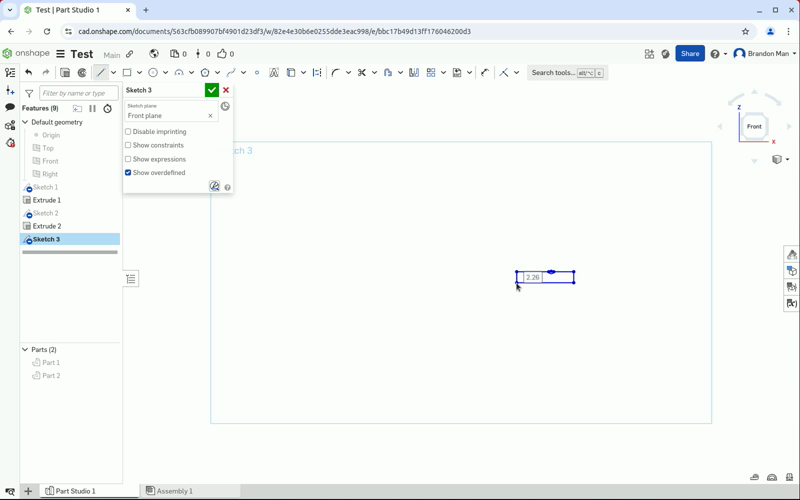
mouse_move(538, 276)
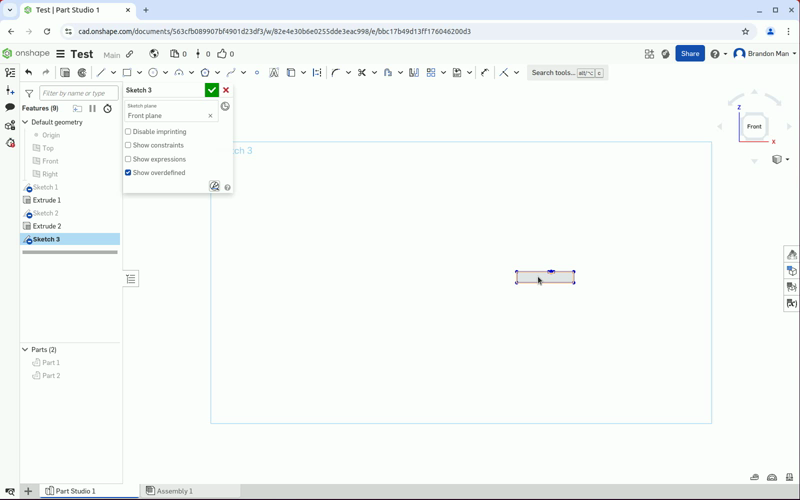
scroll(6)
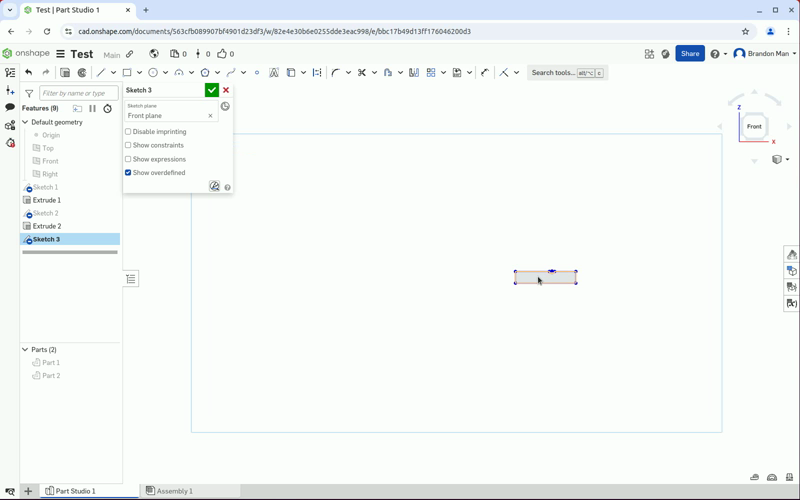
scroll(6)
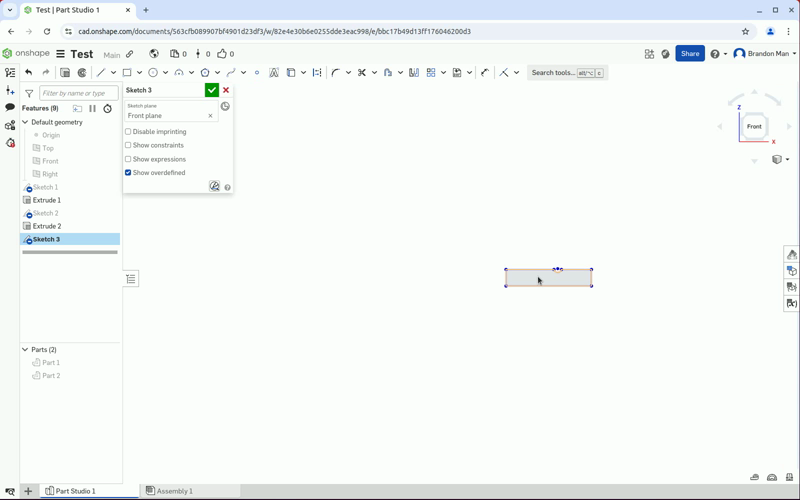
scroll(6)
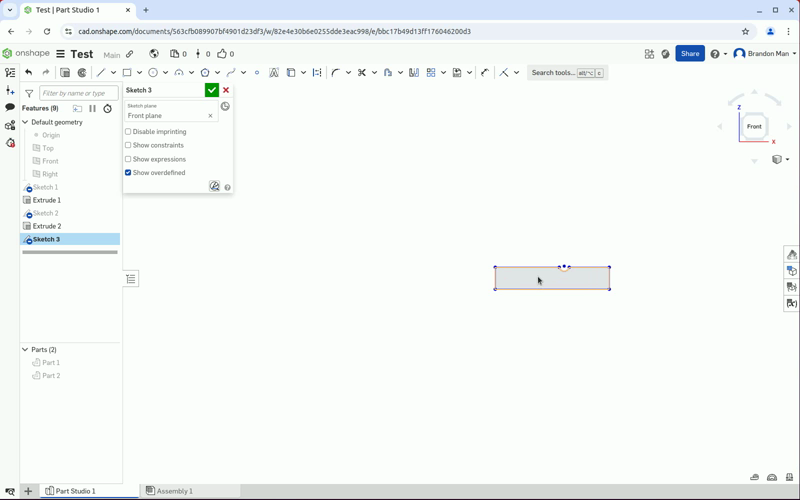
scroll(6)
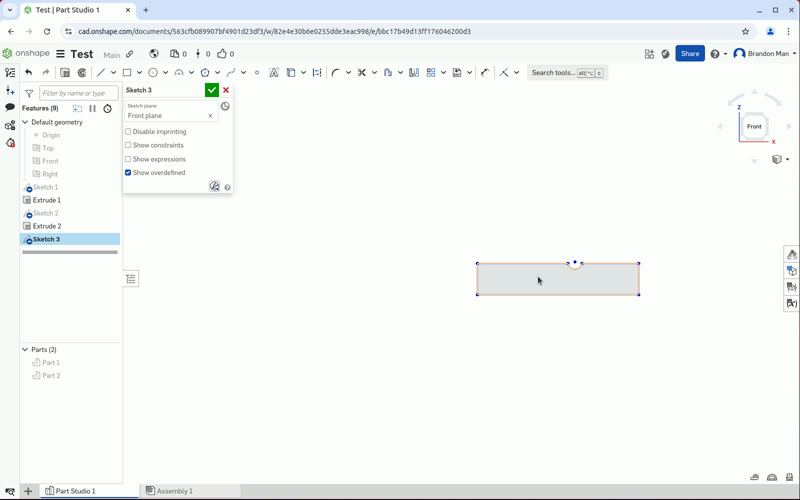
scroll(6)
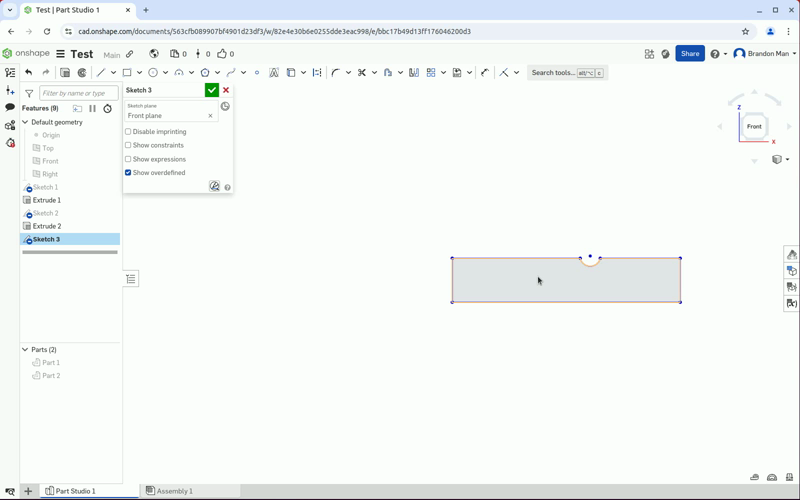
scroll(6)
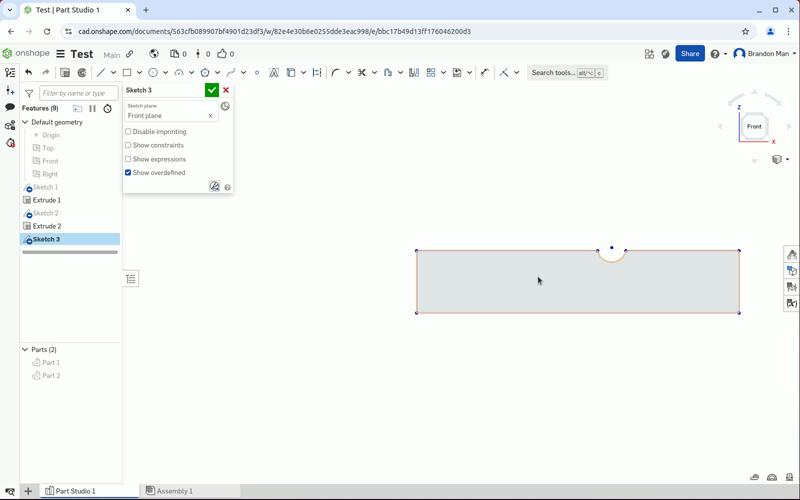
scroll(6)
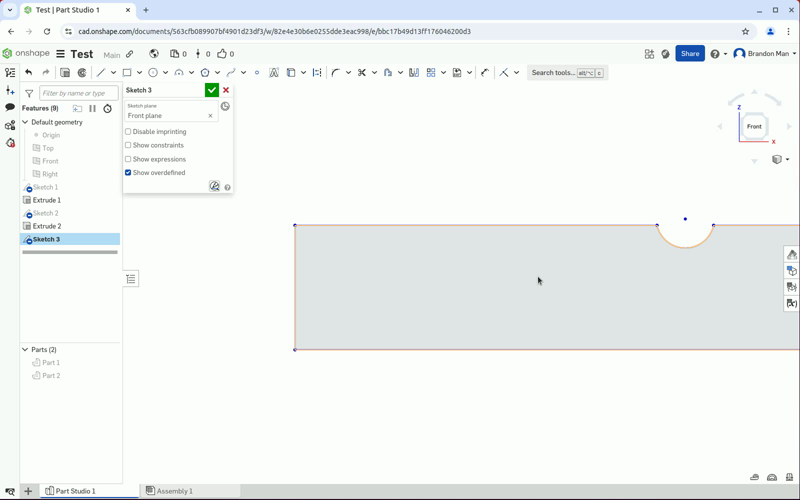
click(538, 276)
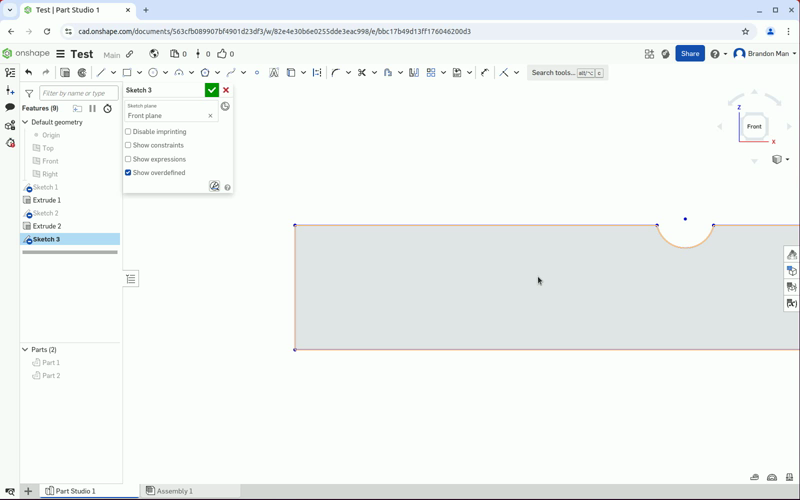
scroll(-6)
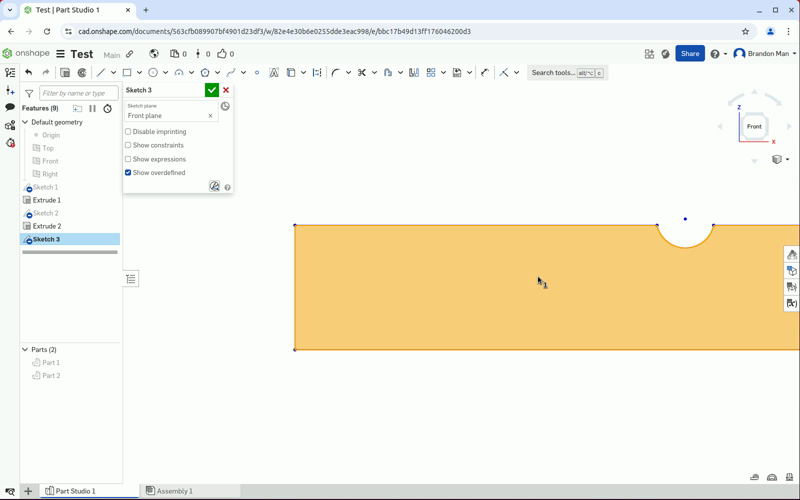
scroll(-6)
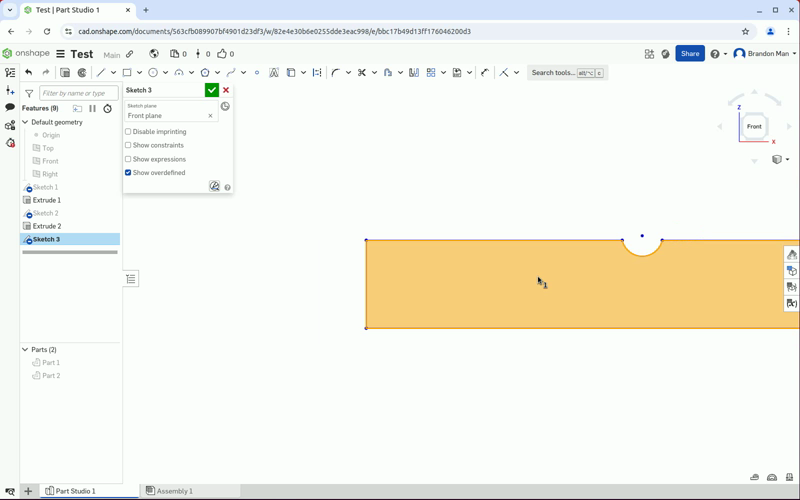
scroll(-6)
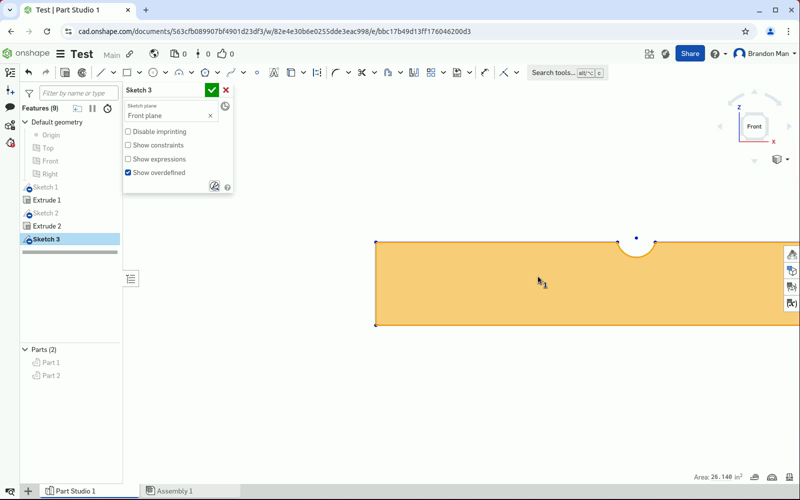
scroll(-6)
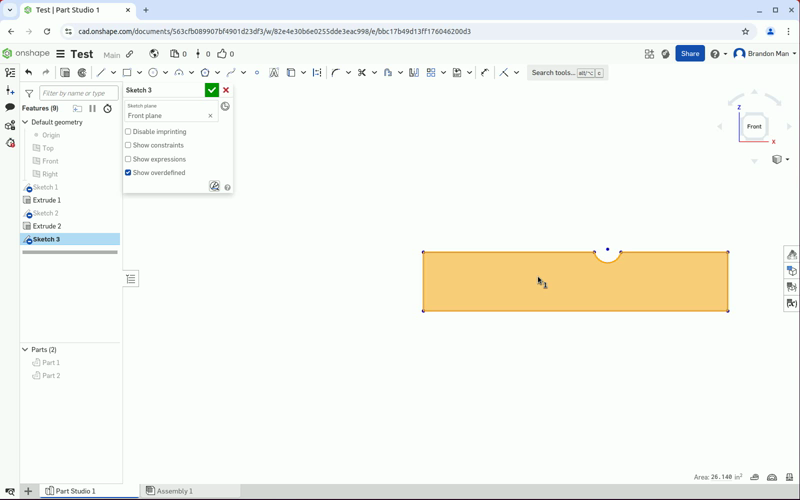
scroll(-6)
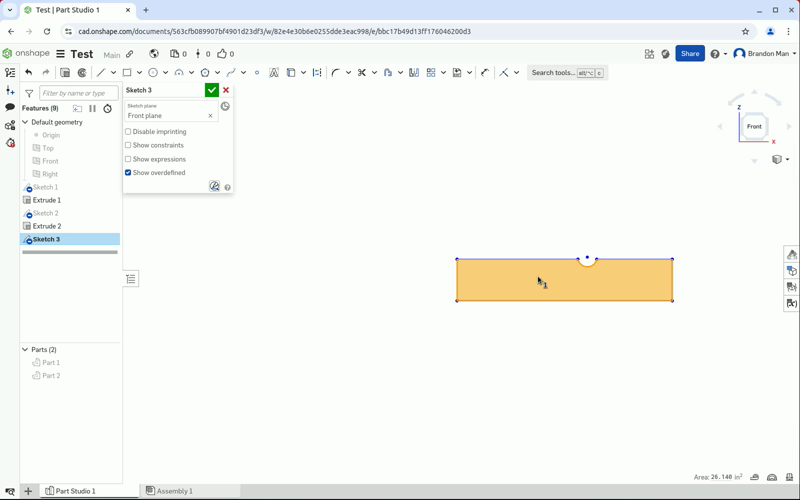
scroll(-6)
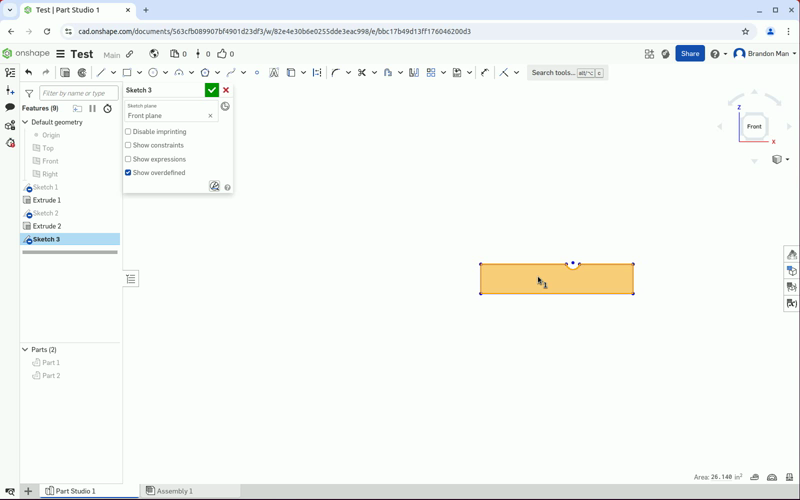
scroll(-6)
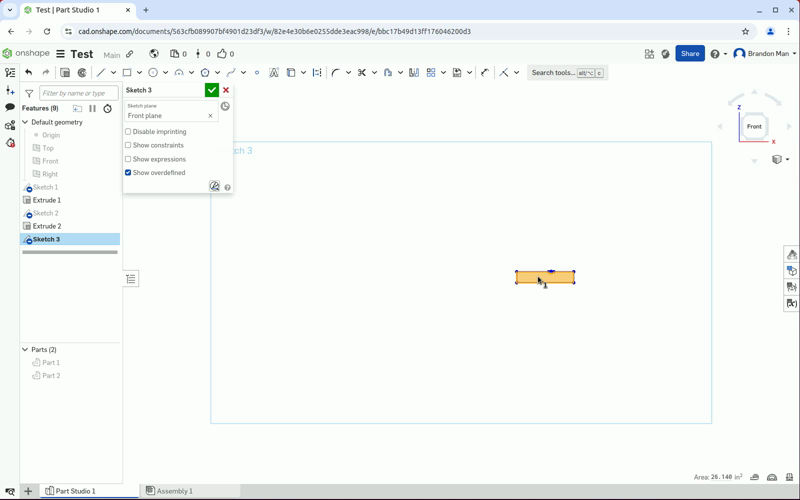
mouse_move(73, 352)
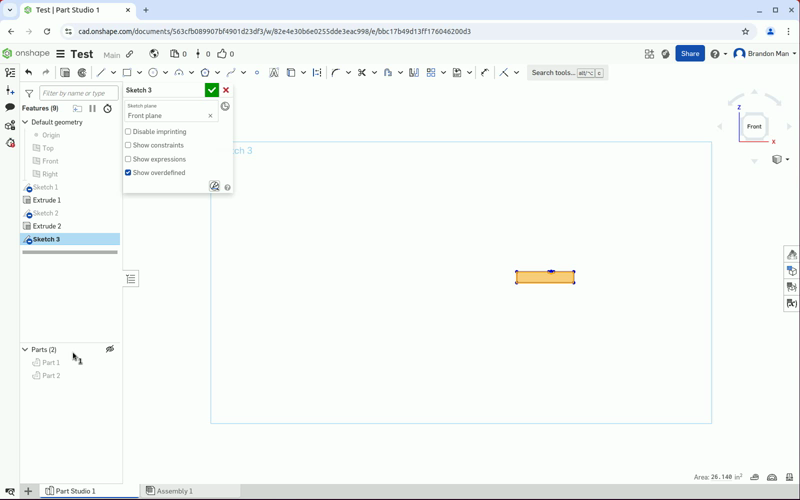
key(shift+y)
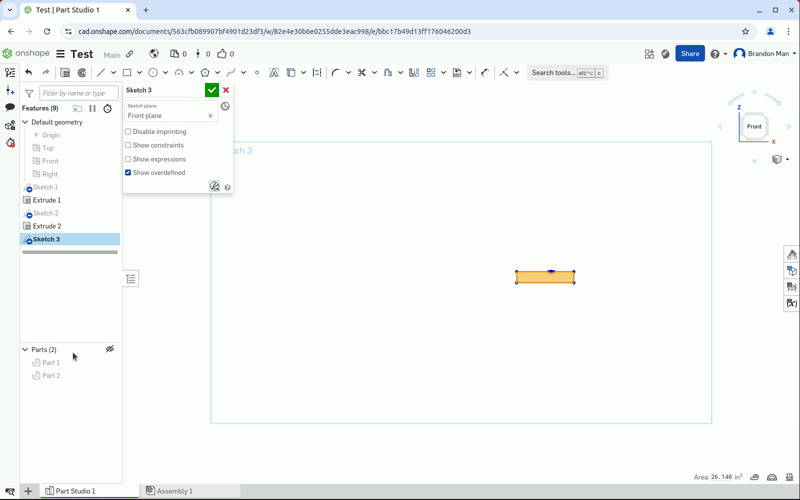
key(shift+e)
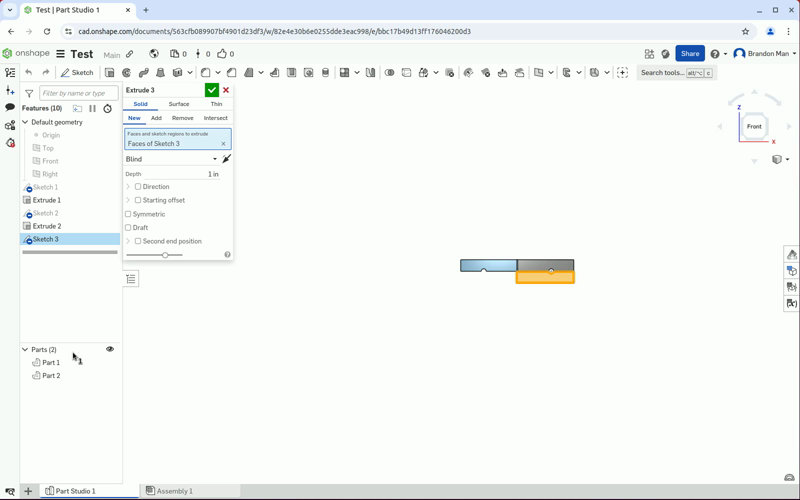
mouse_move(143, 106)
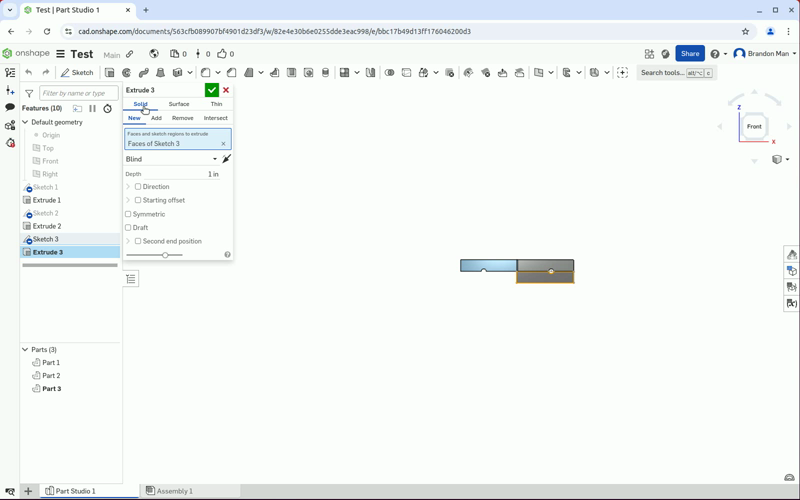
click(143, 106)
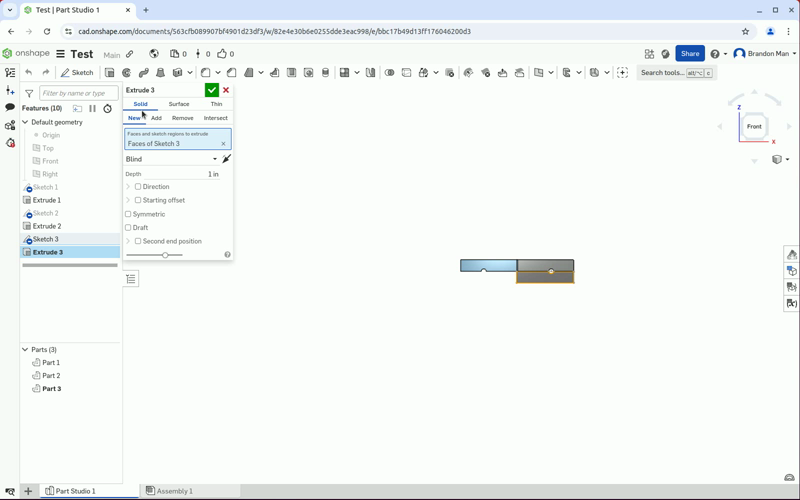
mouse_move(137, 120)
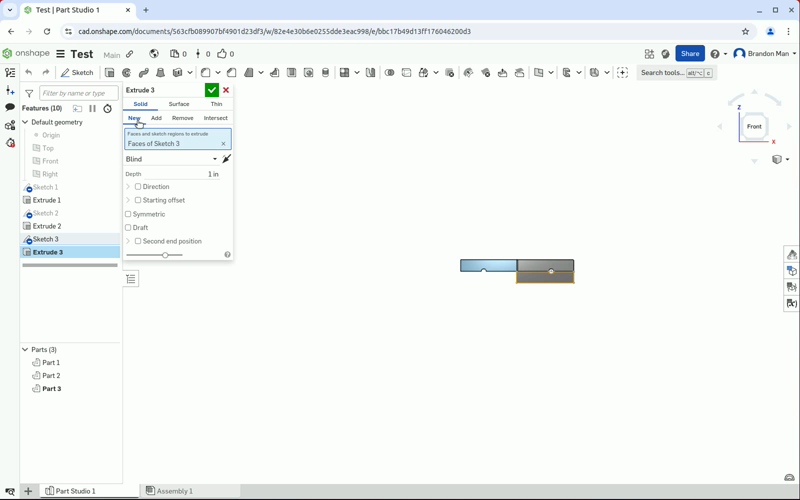
click(137, 120)
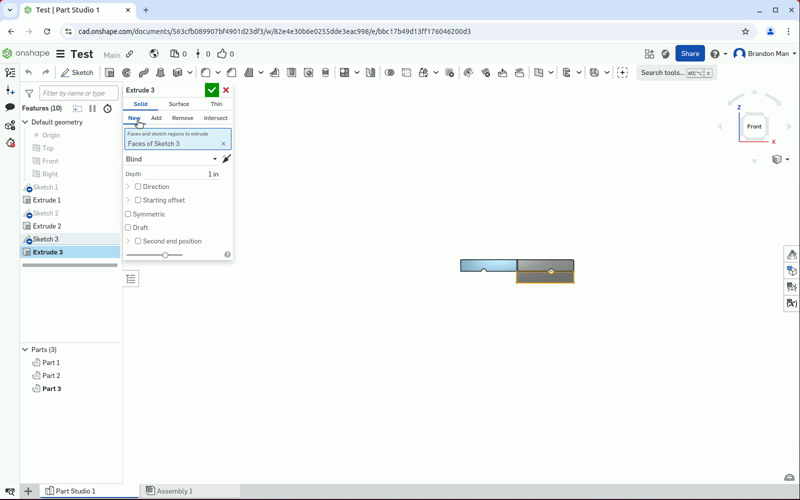
key(tab, 4)
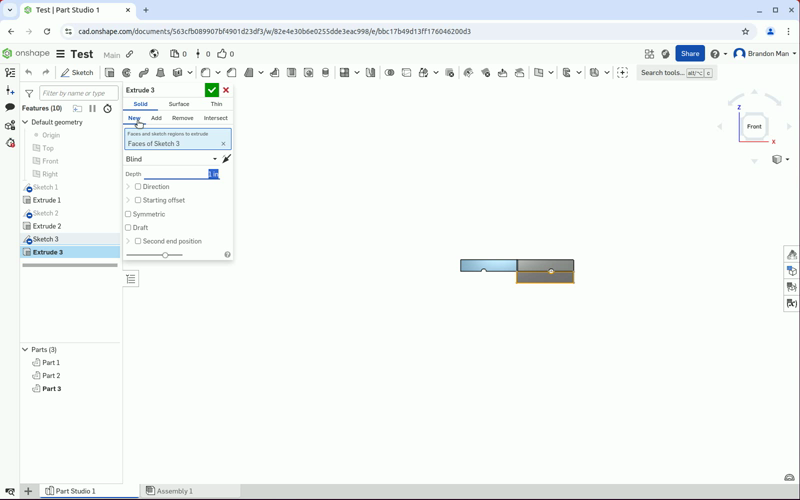
text(2.407)
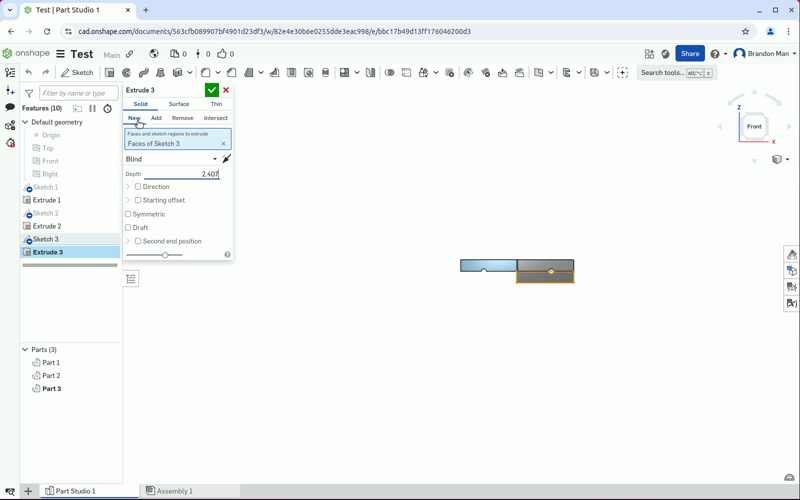
key(enter)
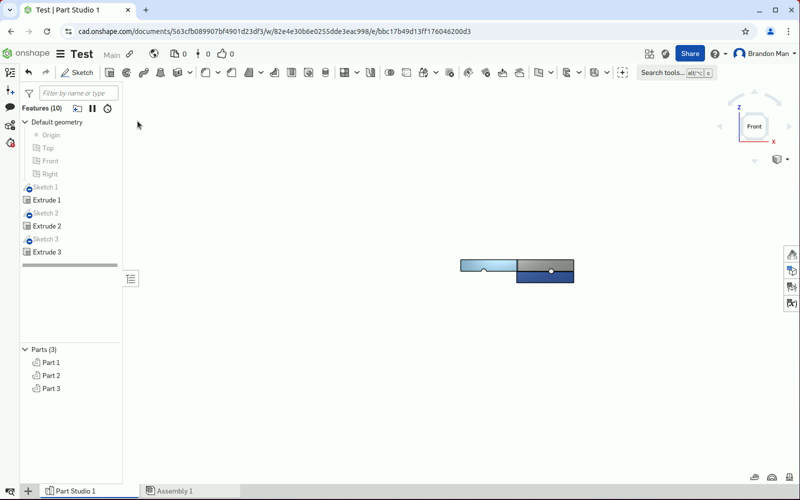
key(shift+h)
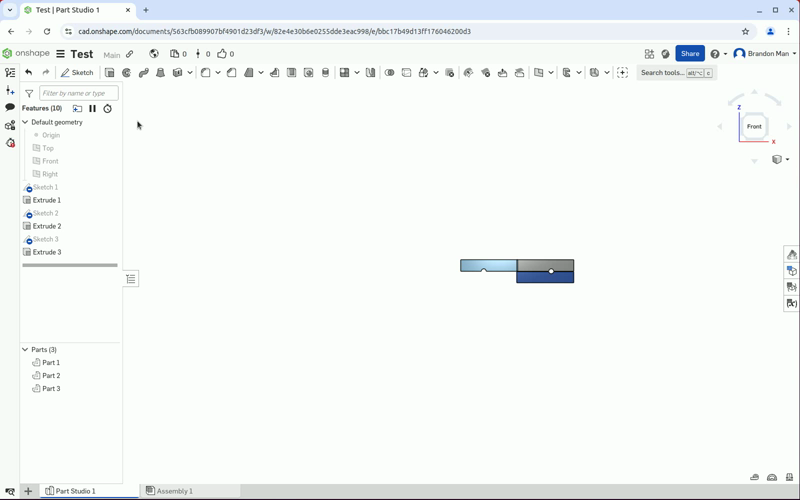
key(shift+h)
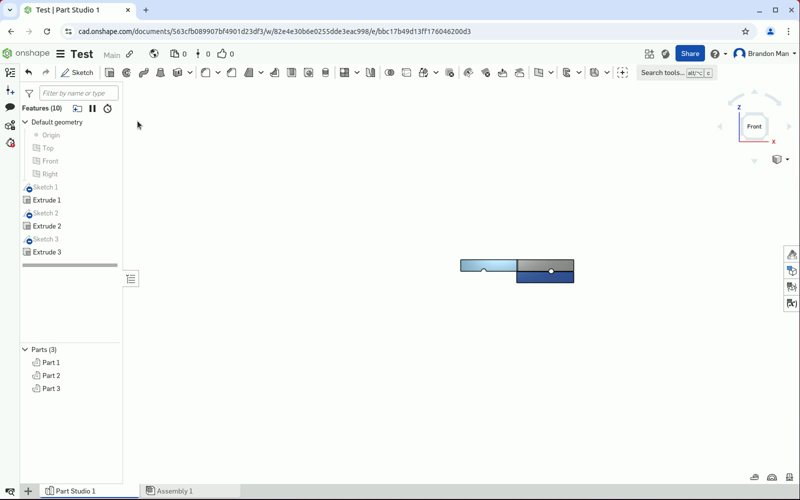
mouse_move(73, 189)
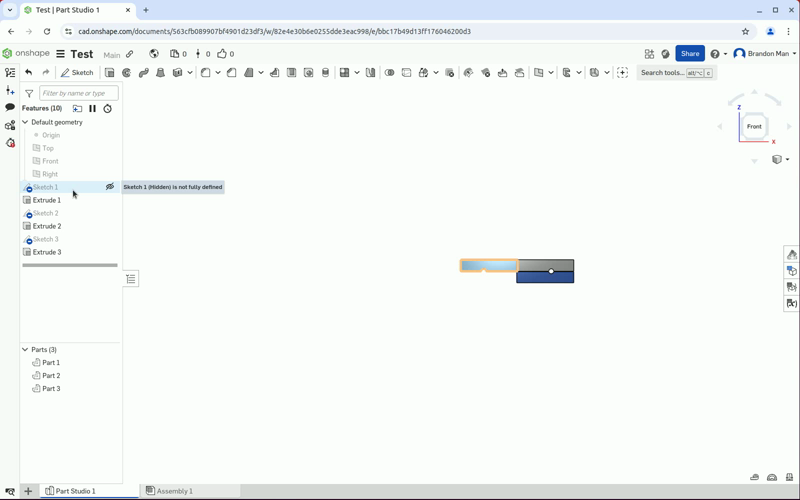
click(73, 189)
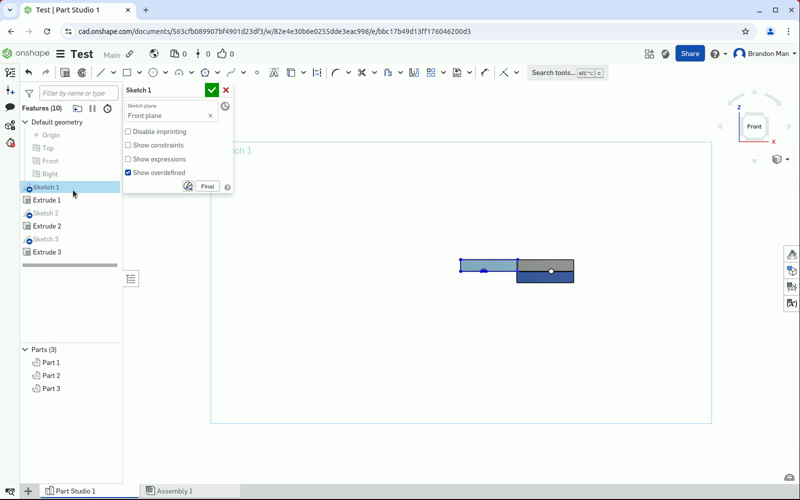
mouse_move(229, 92)
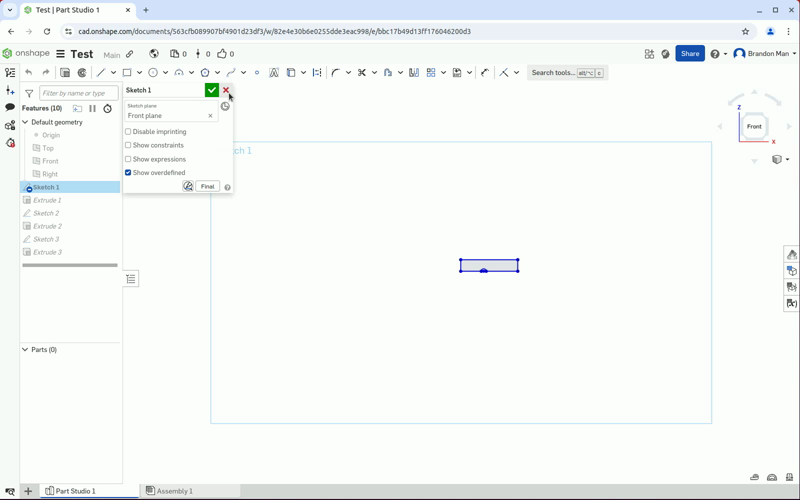
click(229, 92)
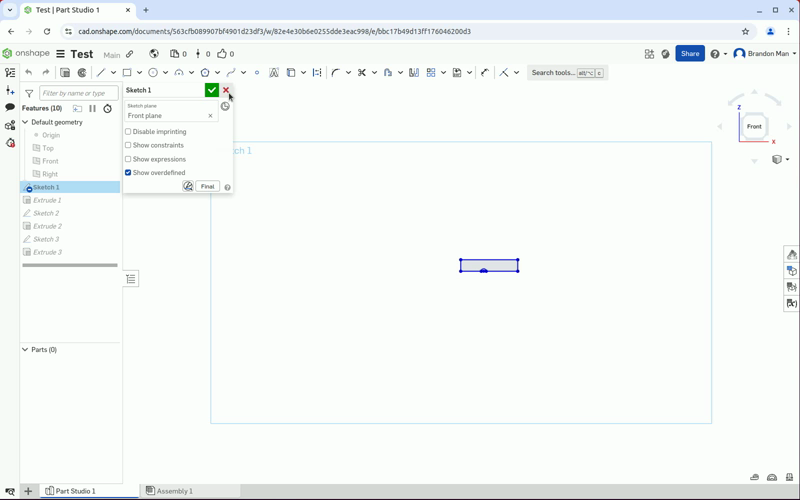
key(shift+s)
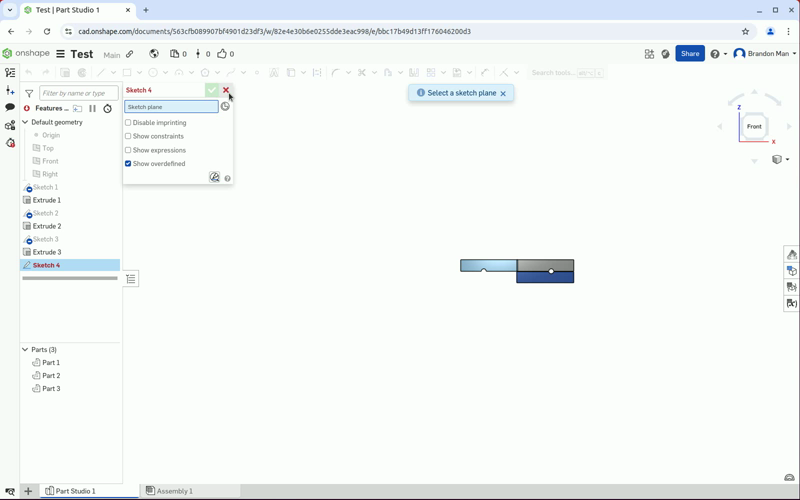
mouse_move(73, 163)
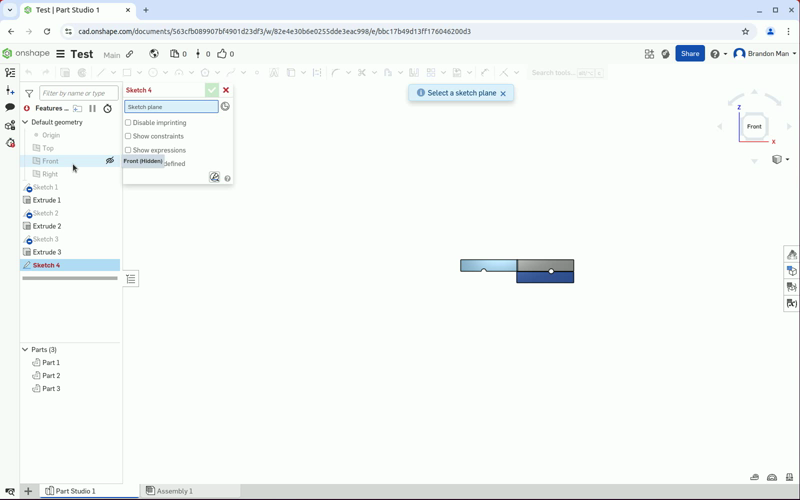
click(73, 163)
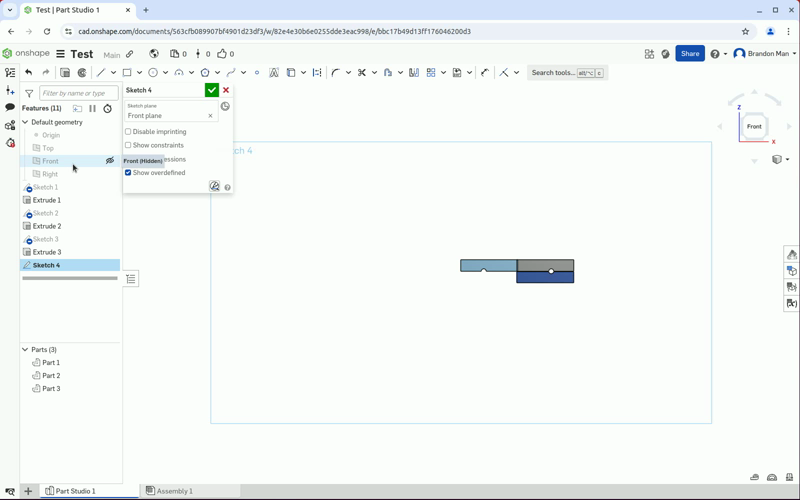
mouse_move(73, 352)
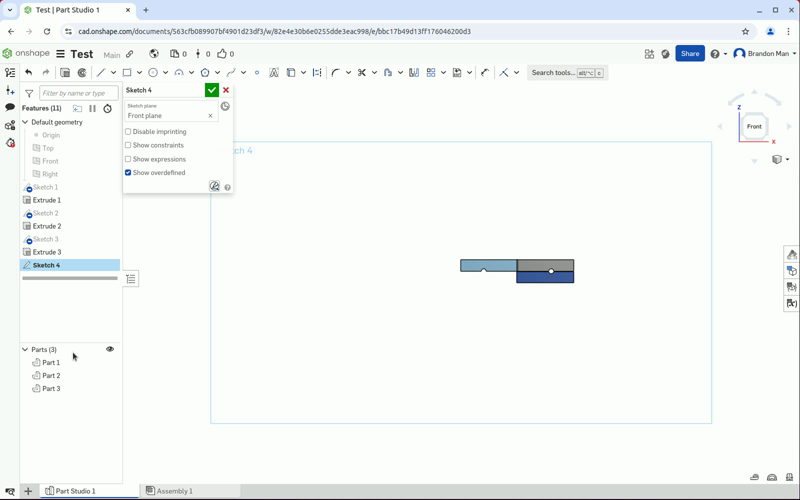
key(y)
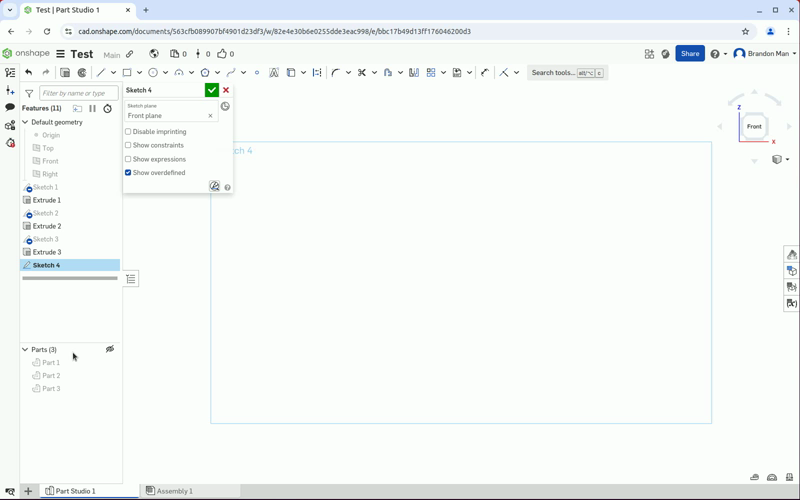
key(l)
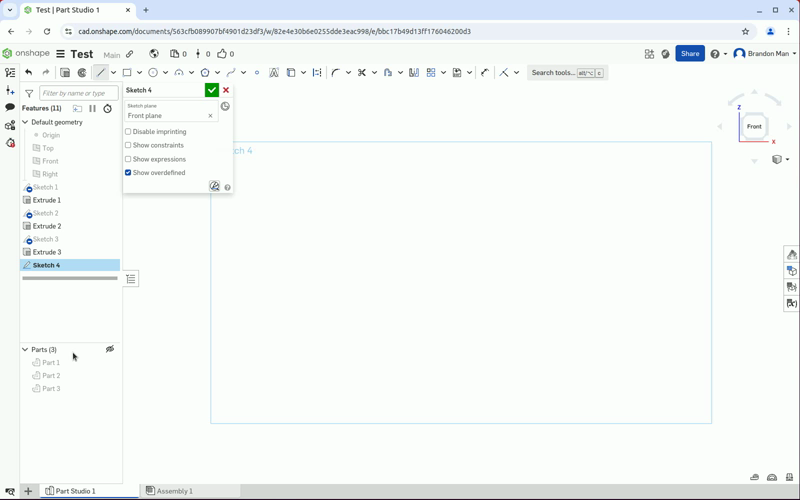
key_down(shift)
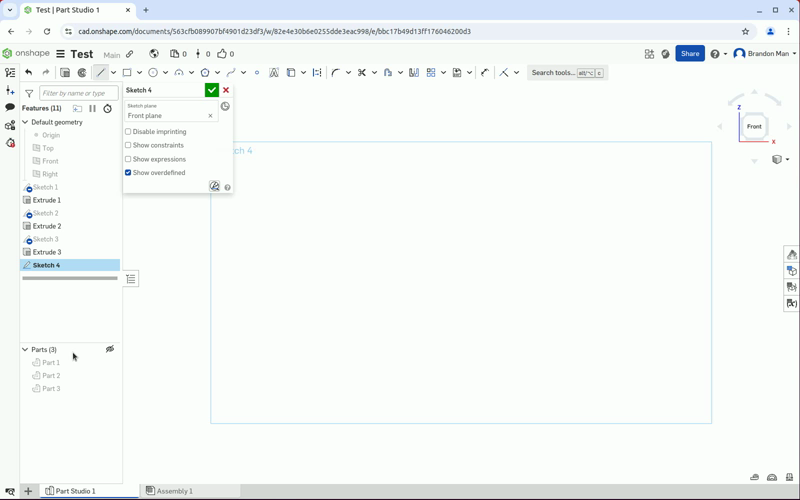
mouse_move(460, 282)
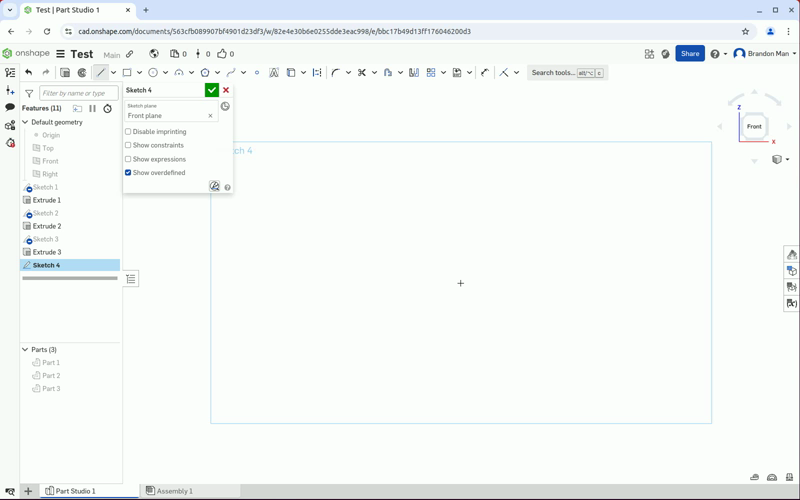
click(460, 282)
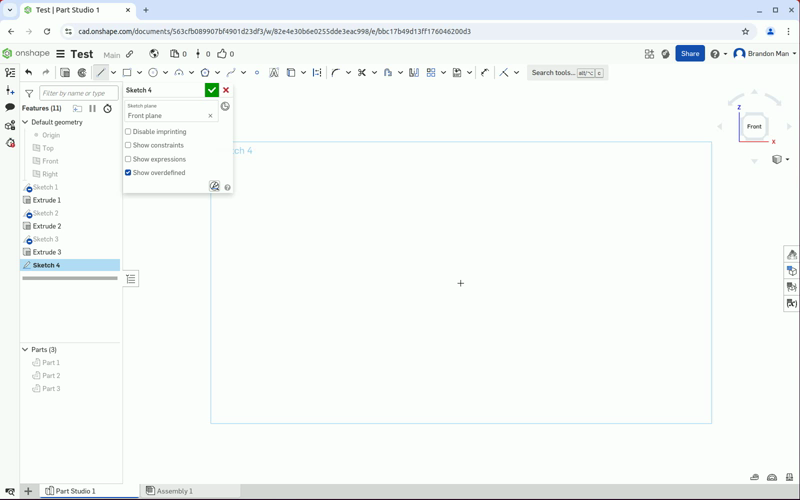
key_up(shift)
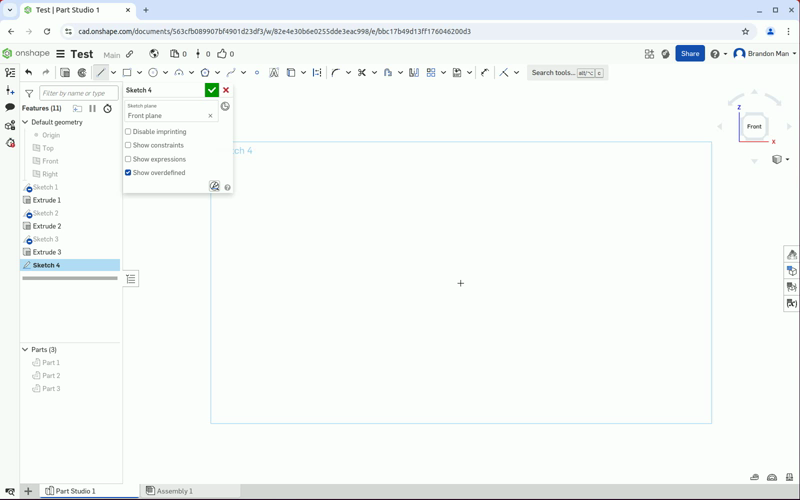
key_down(shift)
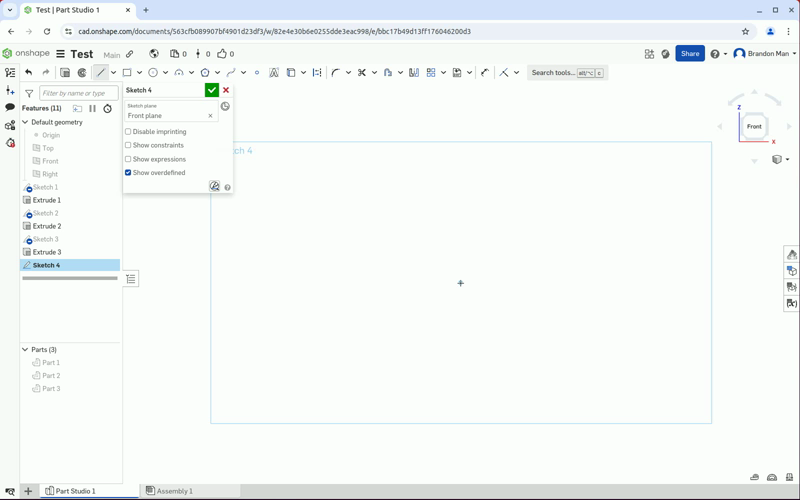
mouse_move(490, 282)
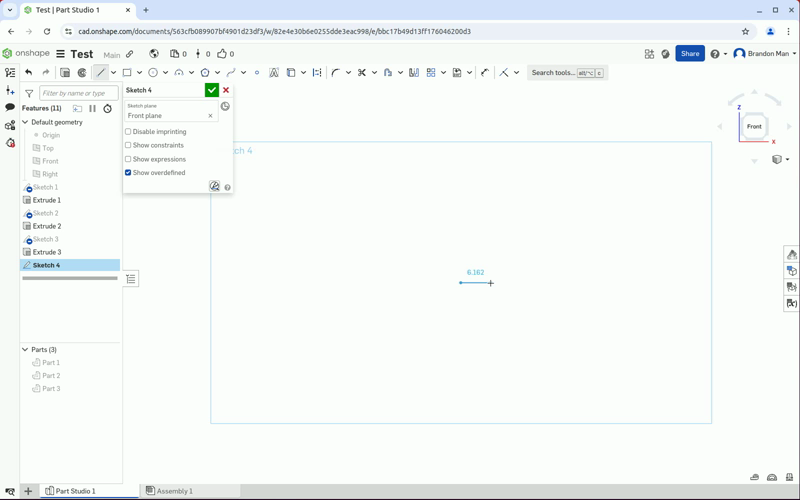
mouse_move(517, 282)
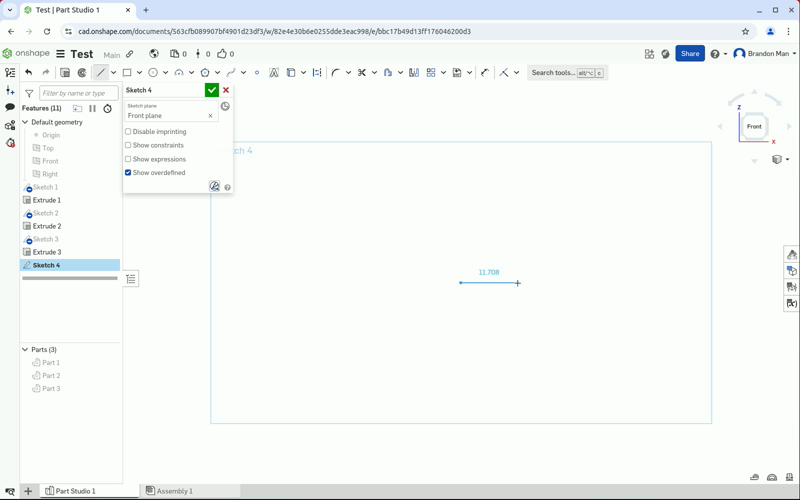
click(517, 282)
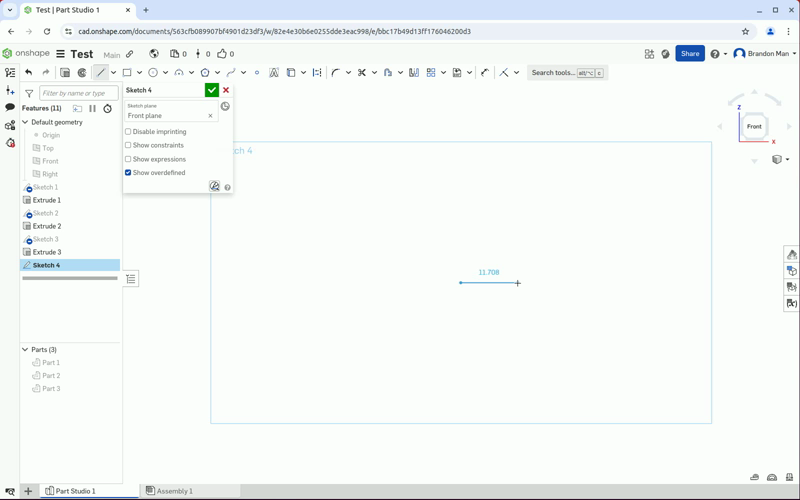
key_up(shift)
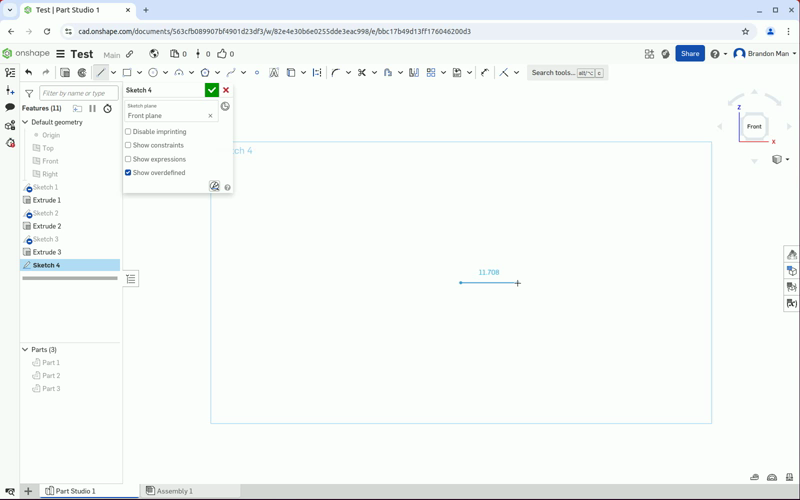
key_down(shift)
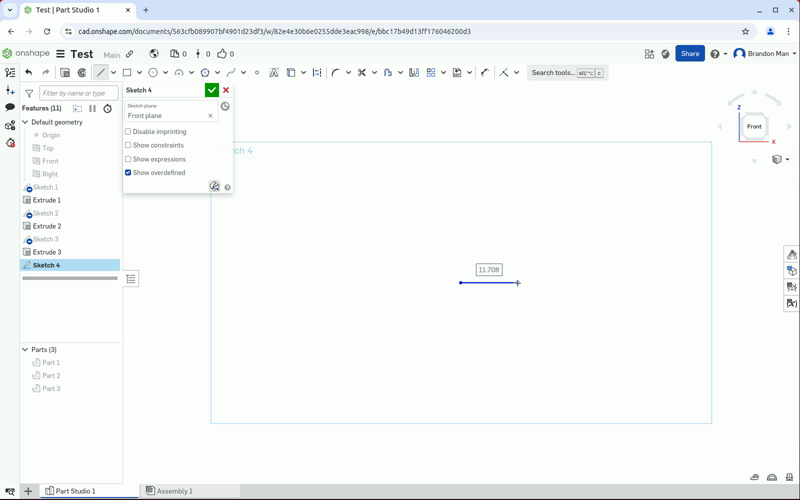
mouse_move(547, 282)
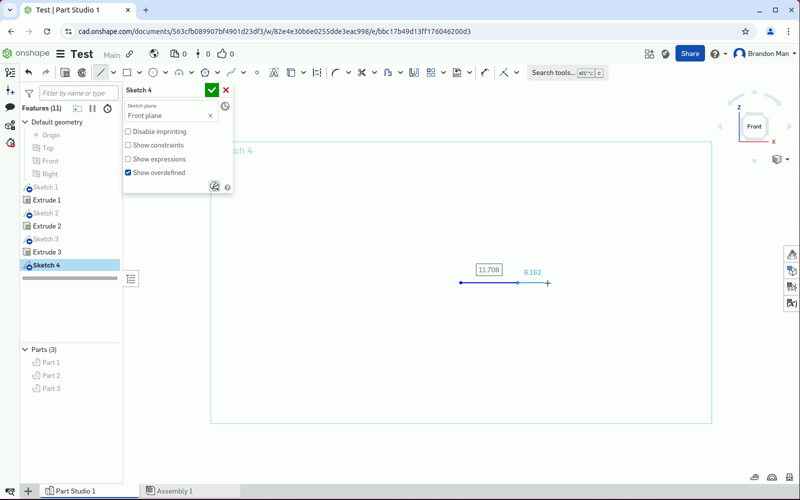
mouse_move(517, 271)
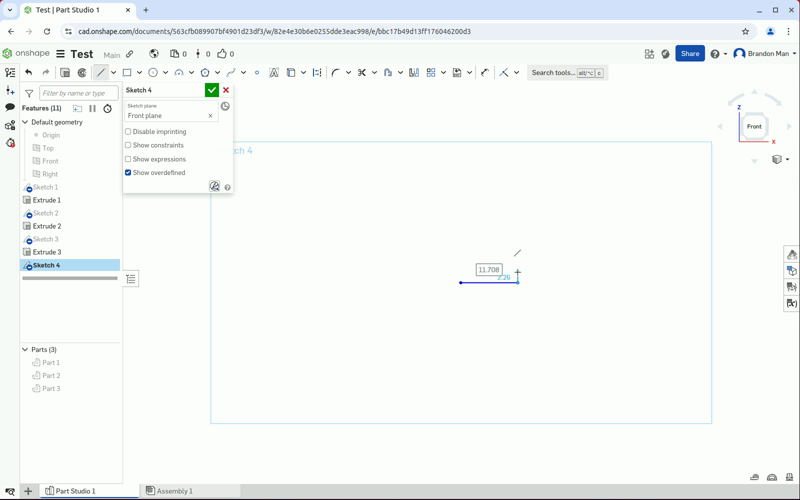
click(517, 271)
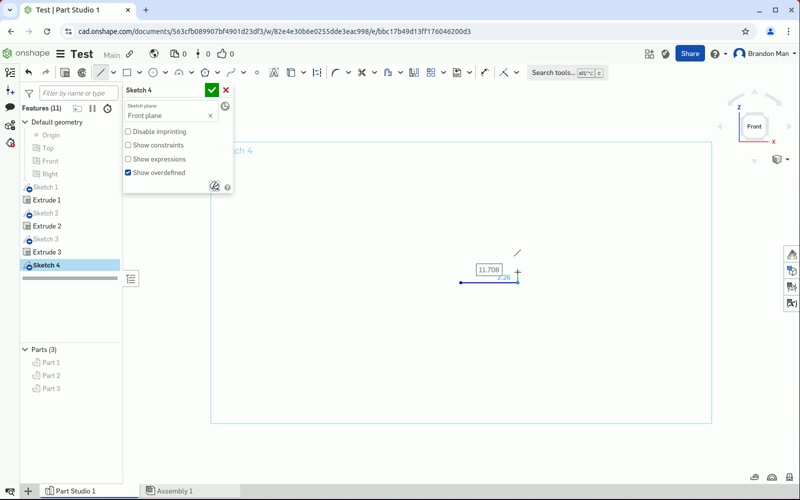
key_up(shift)
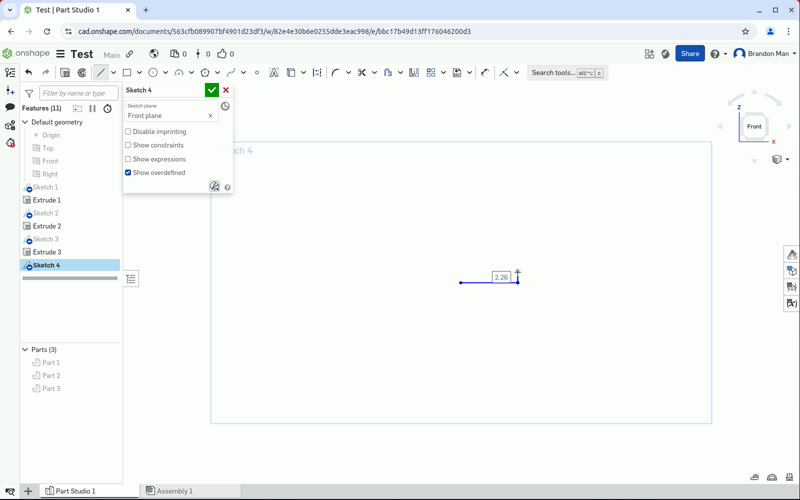
key_down(shift)
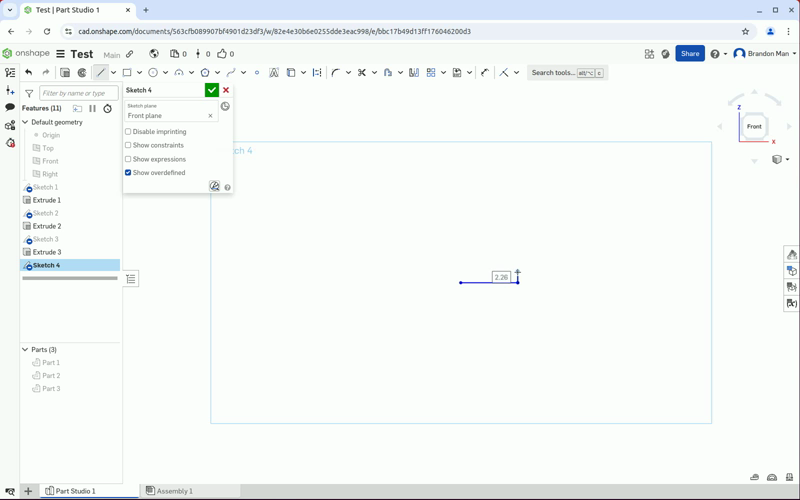
mouse_move(547, 271)
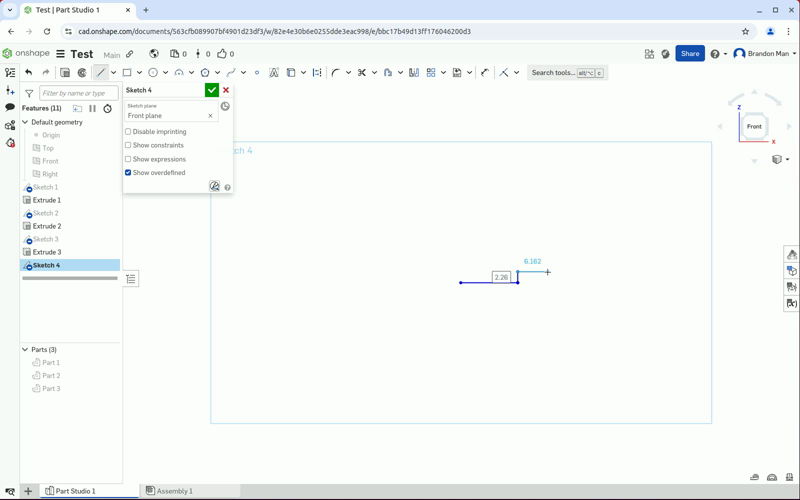
mouse_move(486, 271)
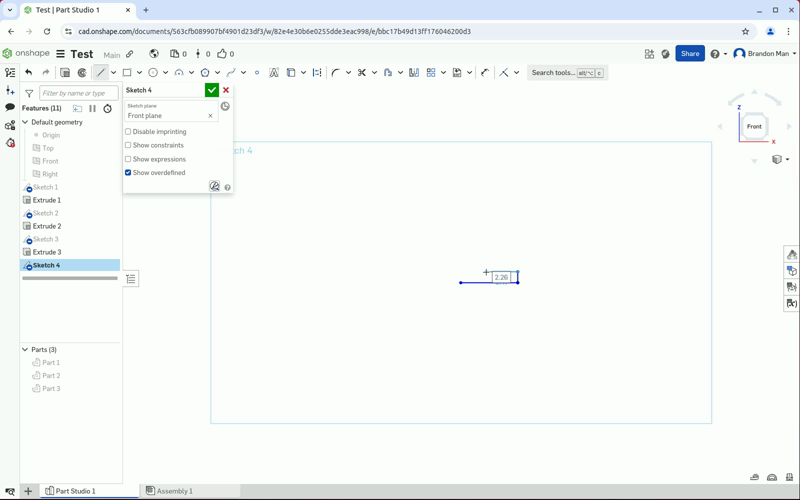
click(486, 271)
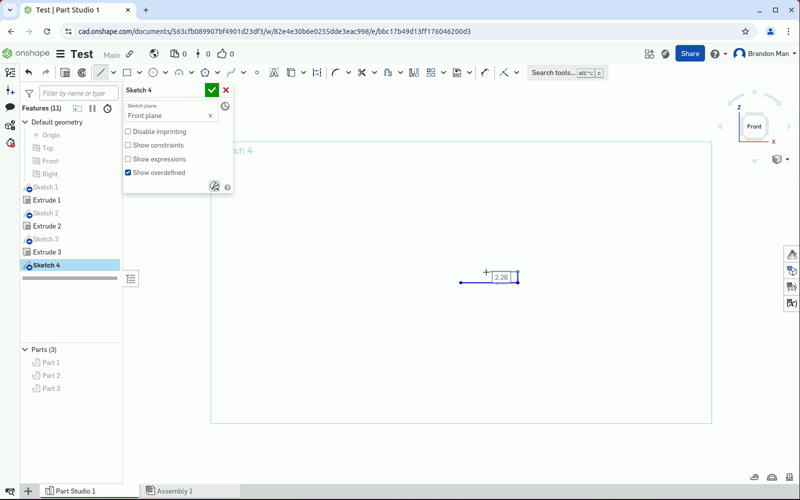
key_up(shift)
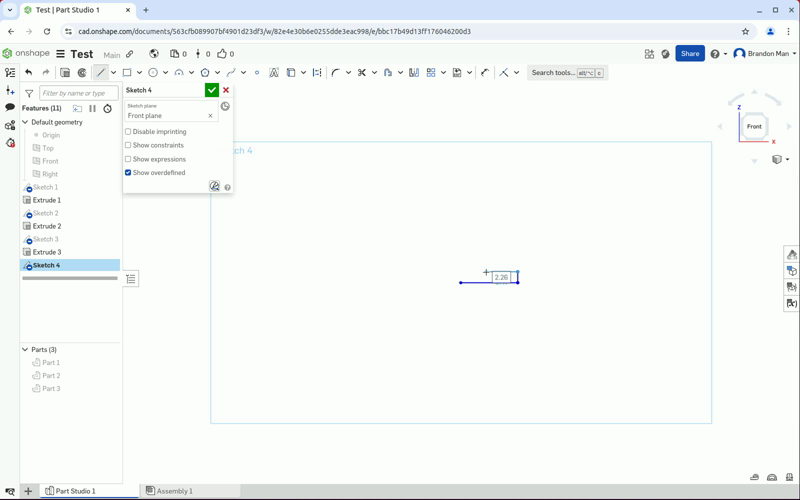
key(esc)
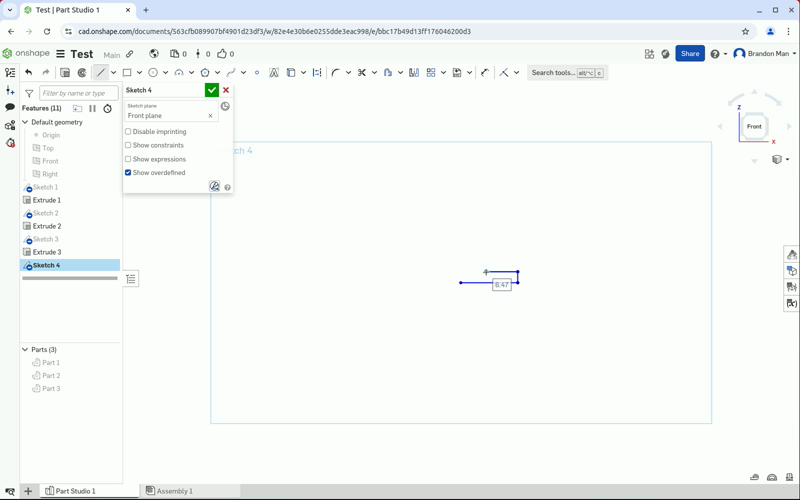
key(a)
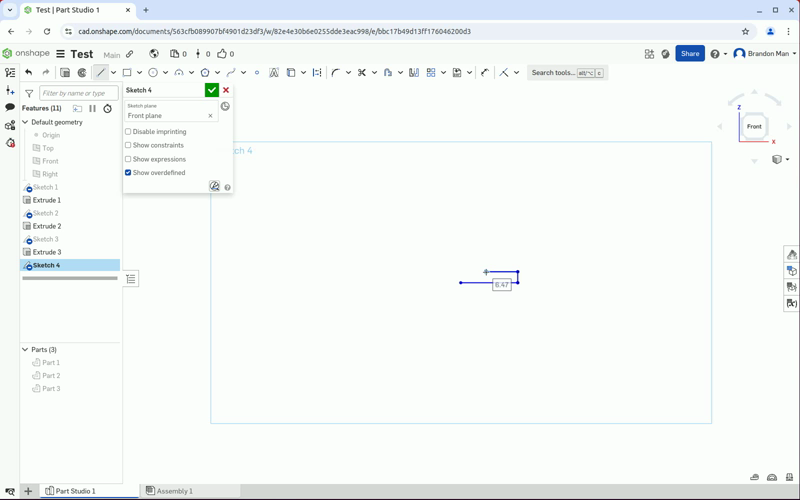
mouse_move(486, 271)
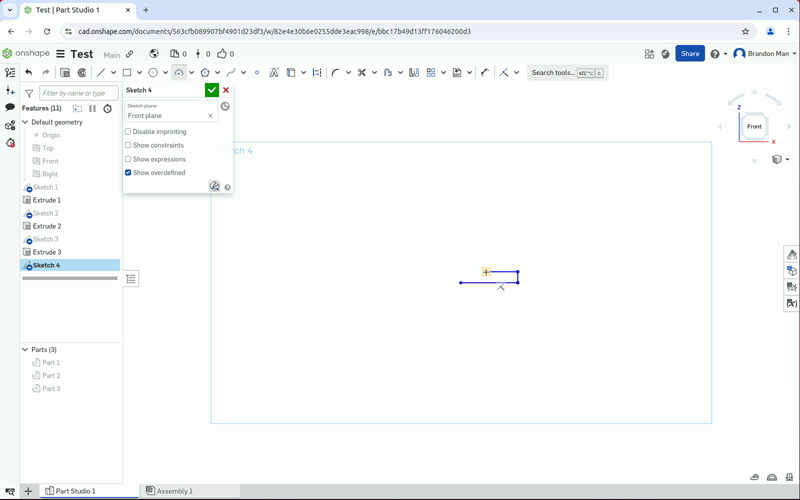
click(486, 271)
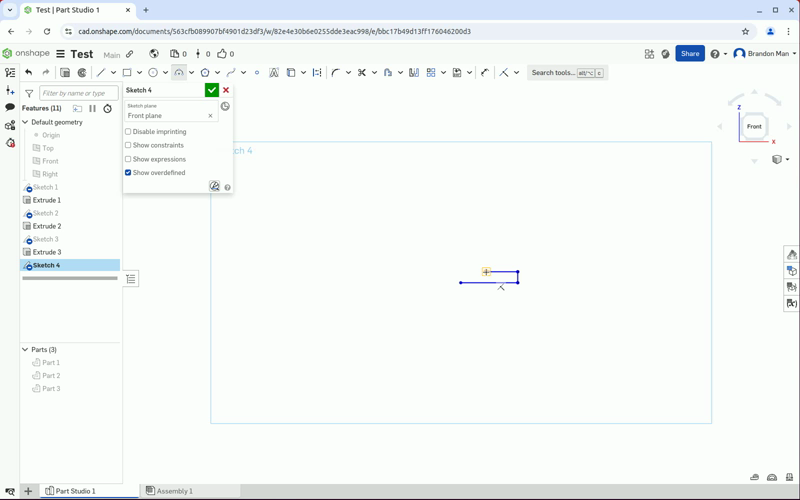
key_down(shift)
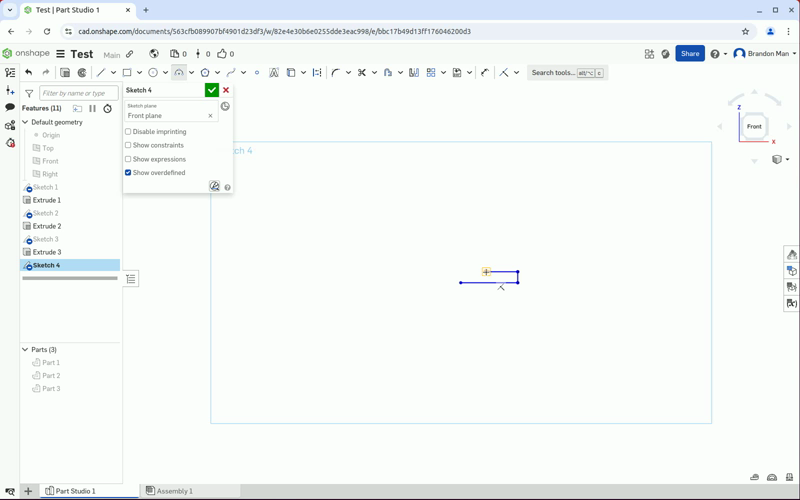
mouse_move(481, 271)
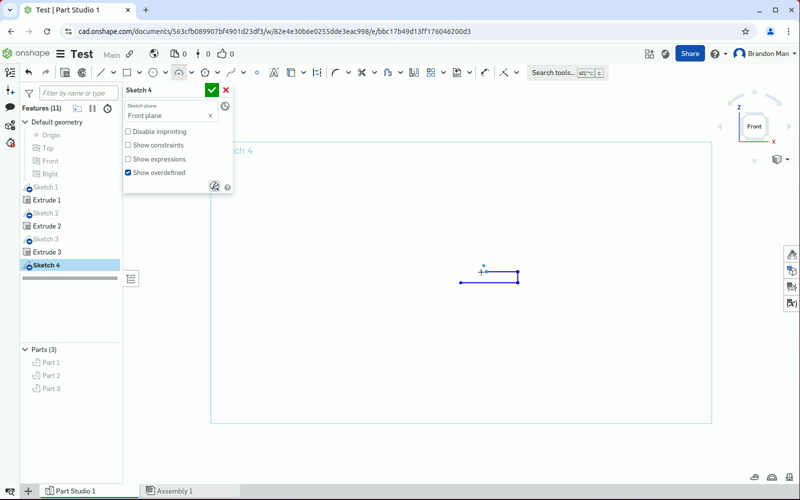
scroll(6)
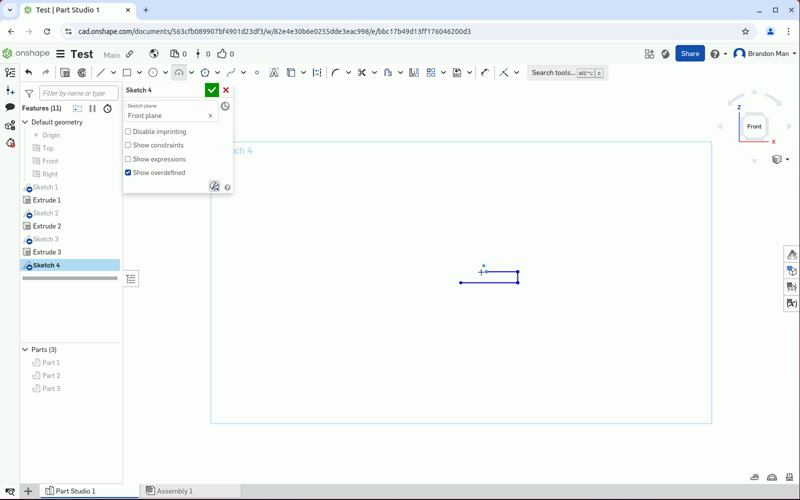
scroll(6)
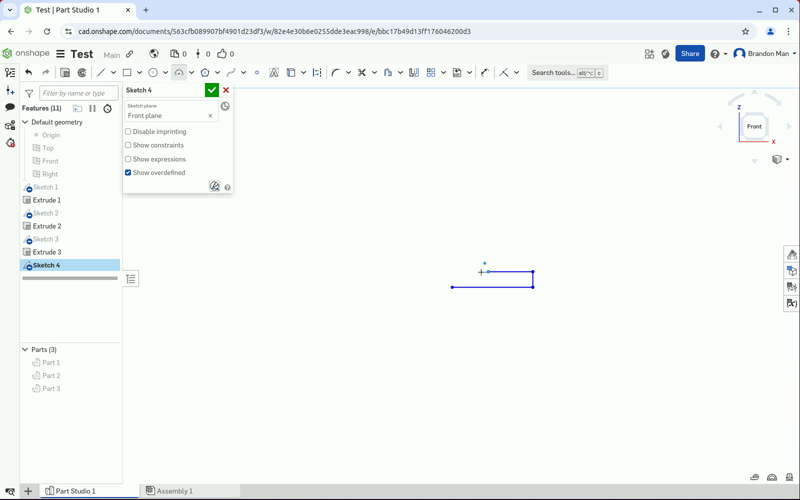
scroll(6)
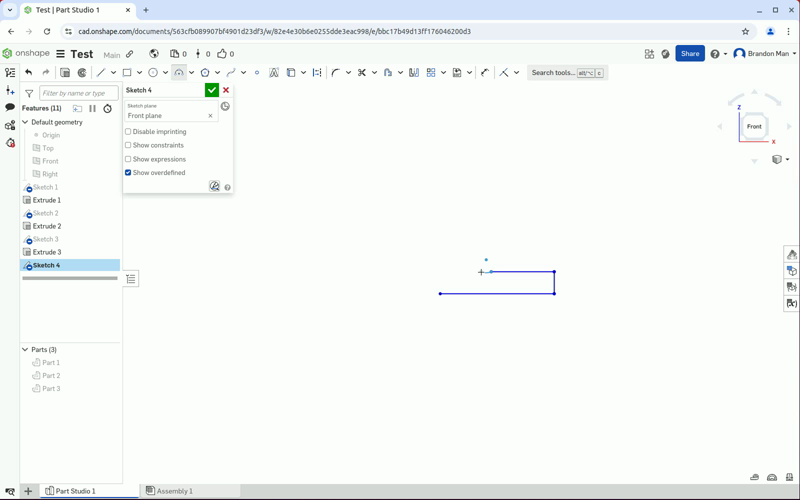
scroll(6)
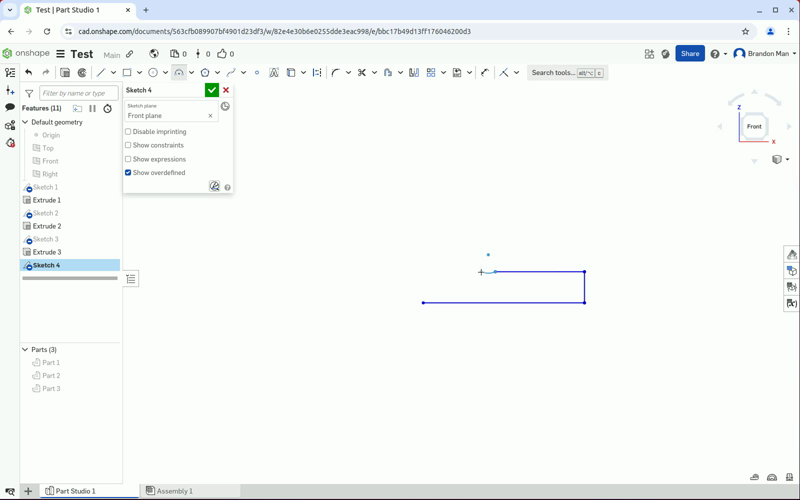
scroll(6)
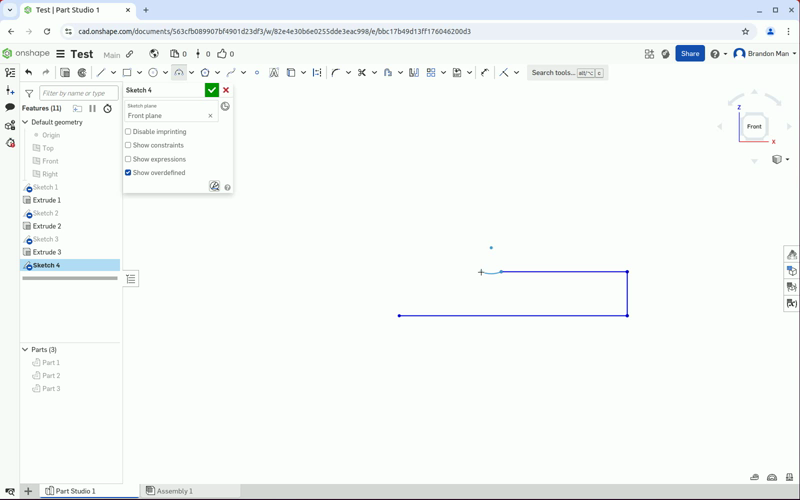
scroll(6)
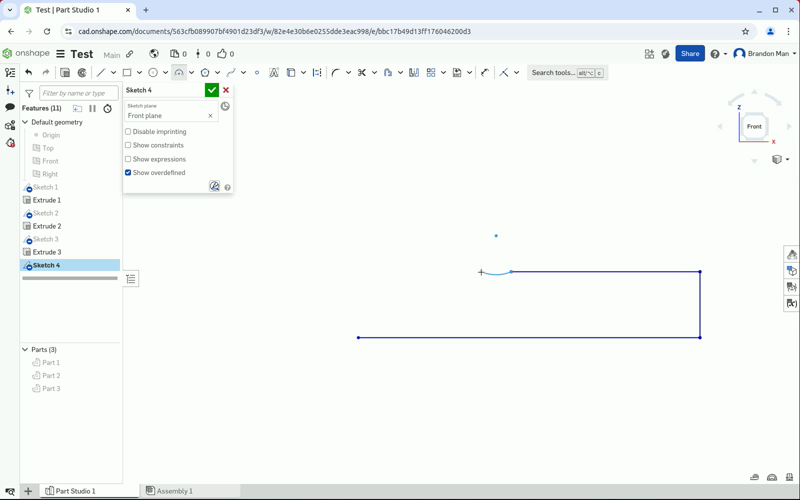
scroll(6)
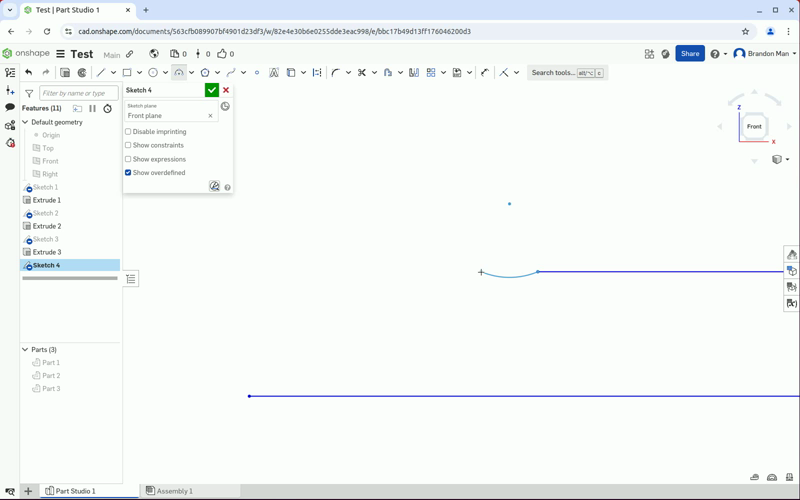
click(481, 271)
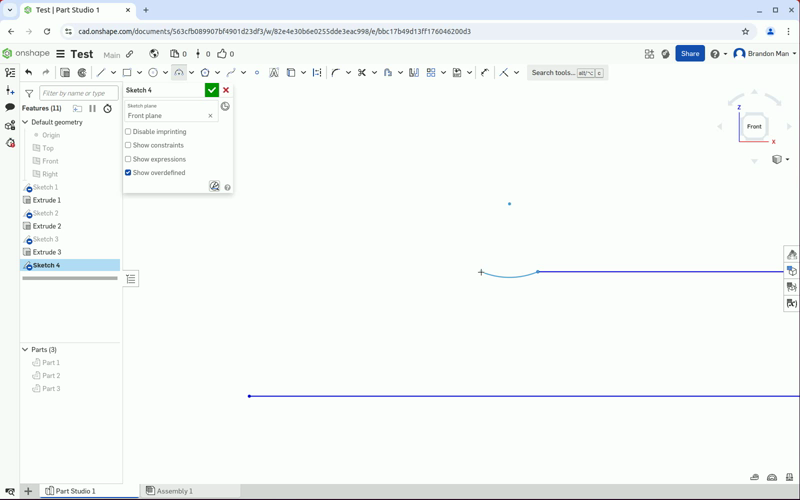
scroll(-6)
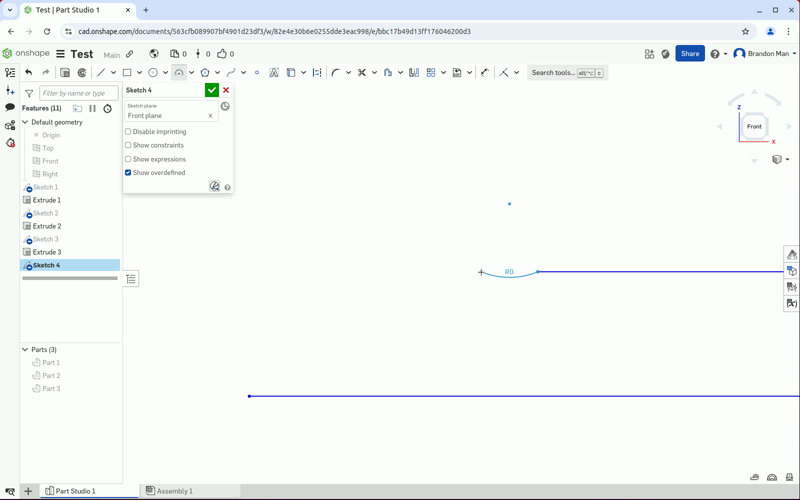
scroll(-6)
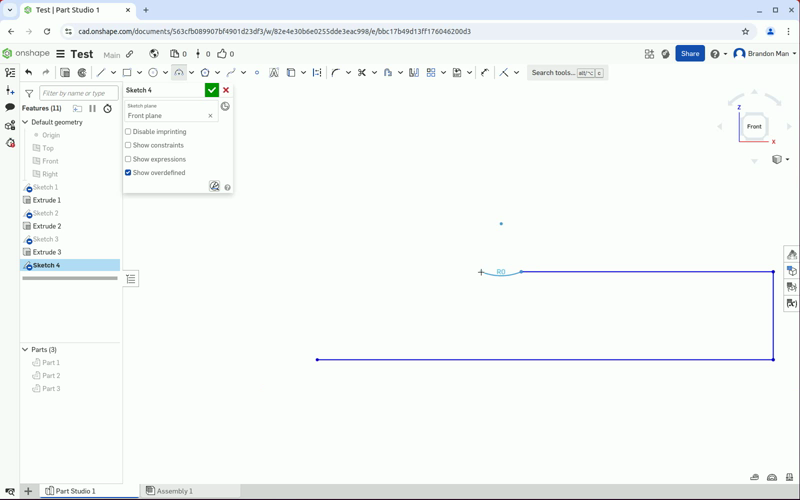
scroll(-6)
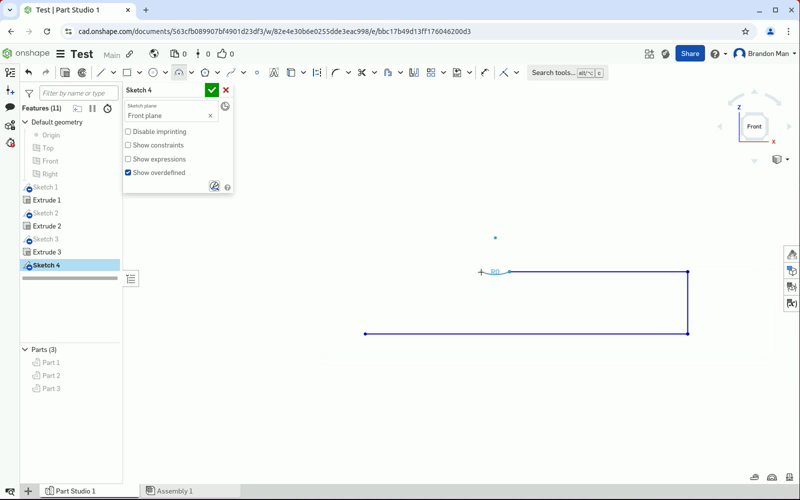
scroll(-6)
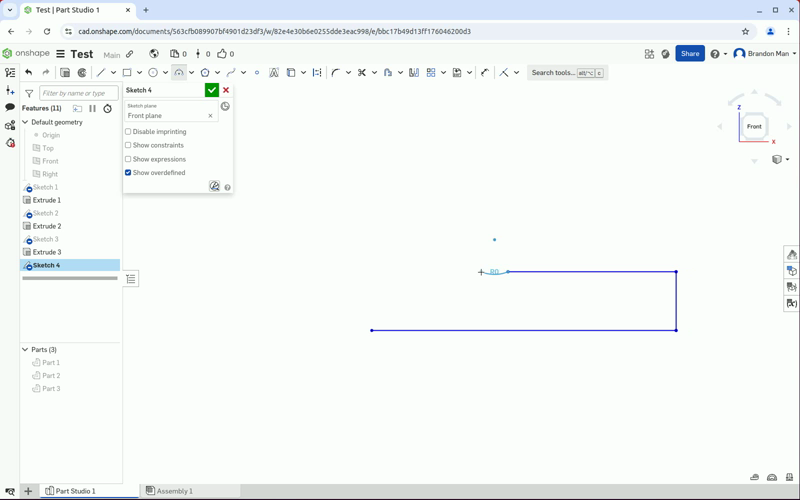
scroll(-6)
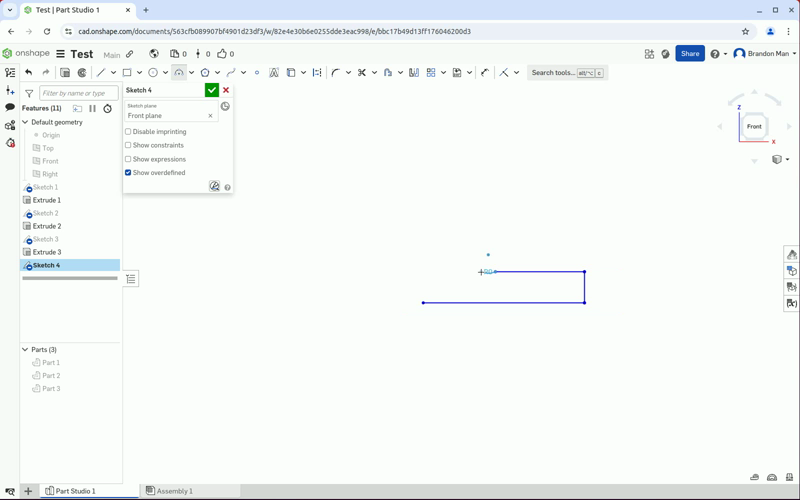
scroll(-6)
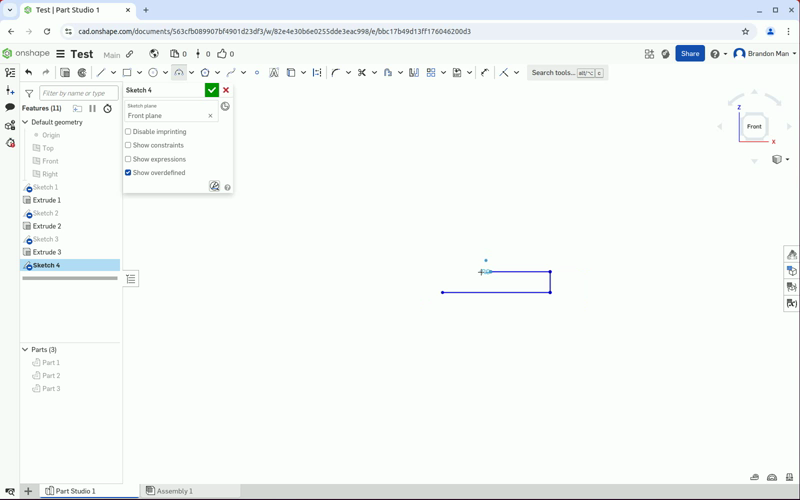
scroll(-6)
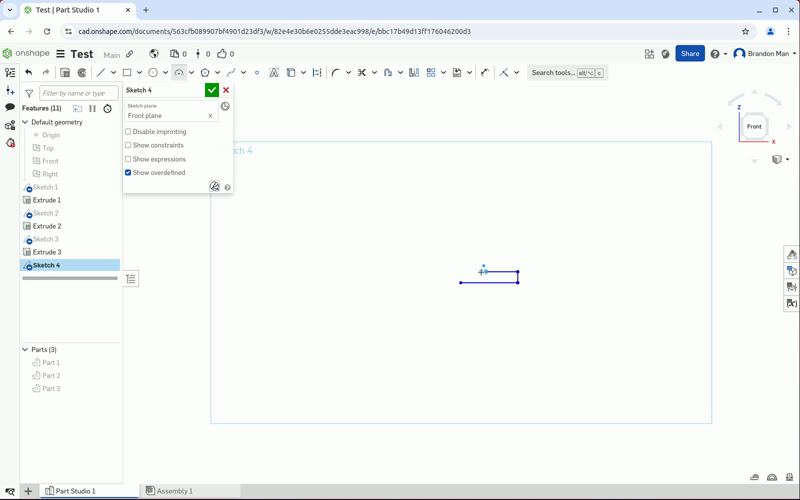
mouse_move(483, 273)
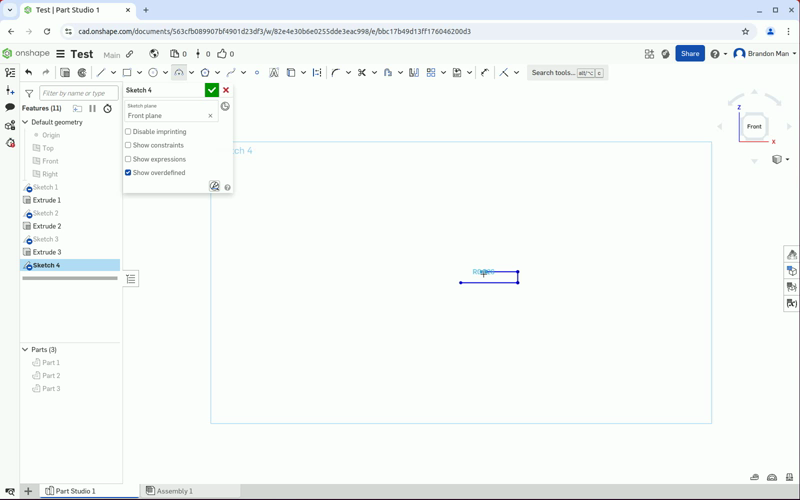
scroll(6)
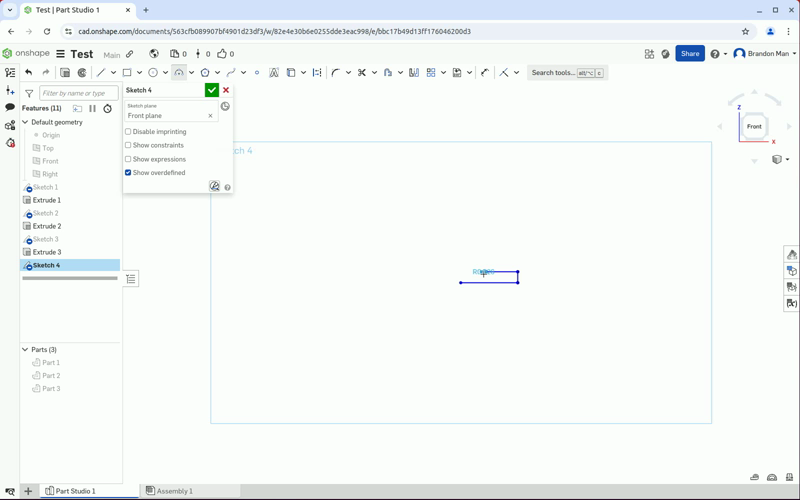
scroll(6)
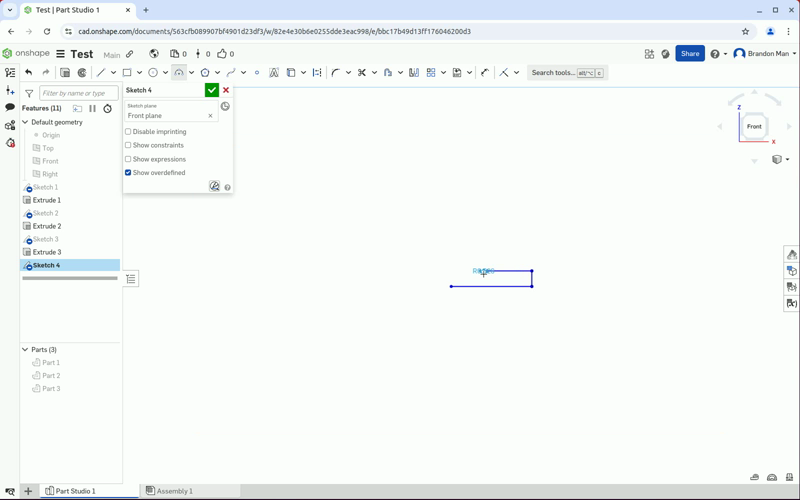
scroll(6)
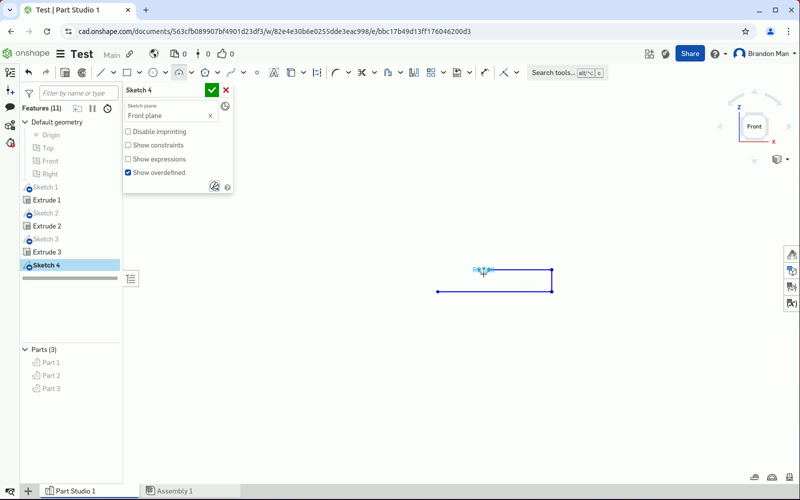
scroll(6)
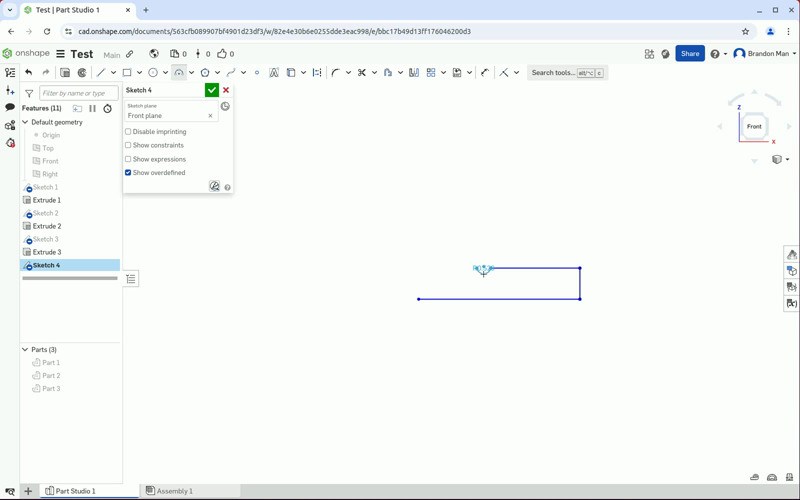
scroll(6)
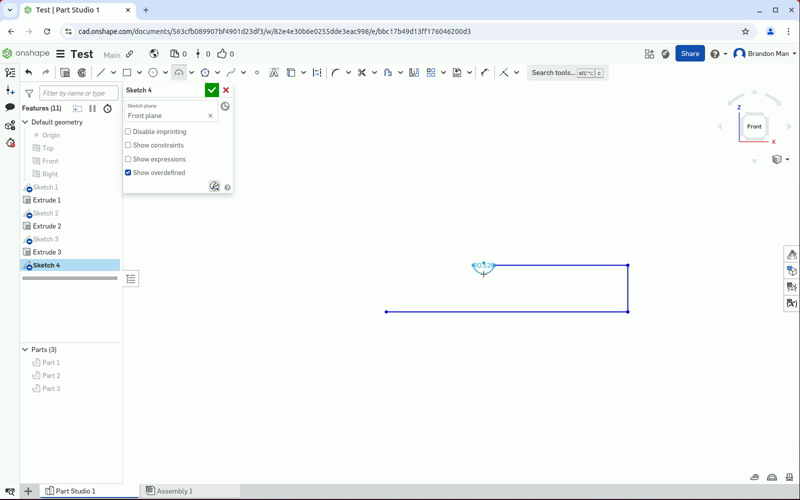
scroll(6)
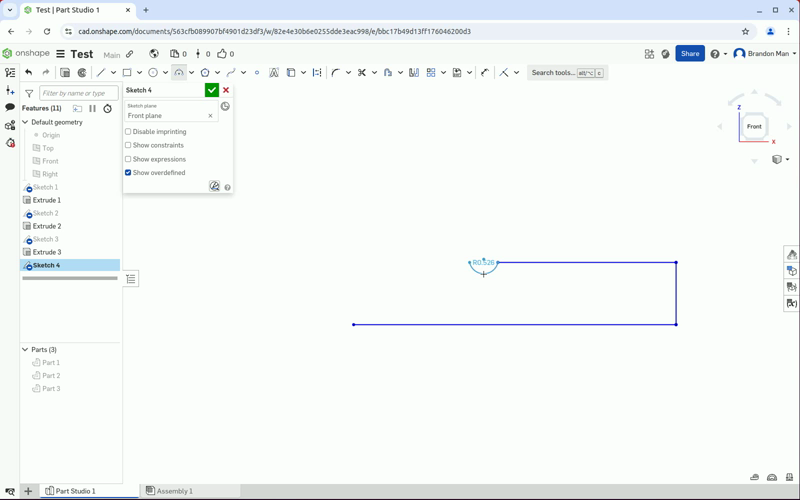
scroll(6)
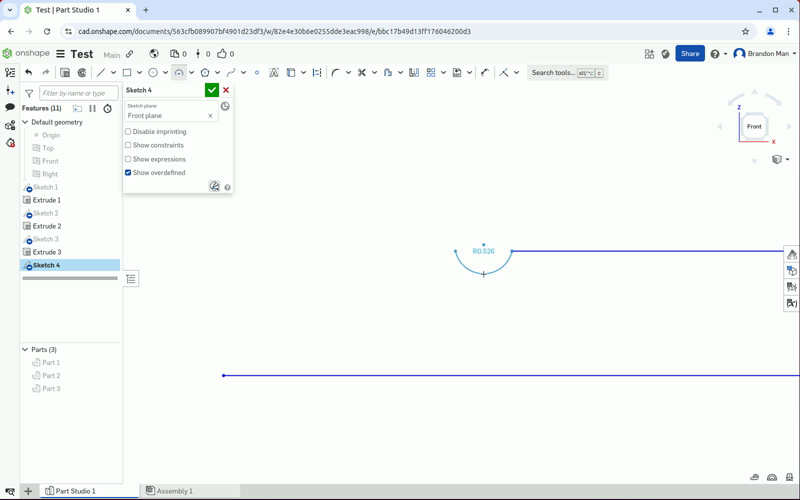
click(483, 273)
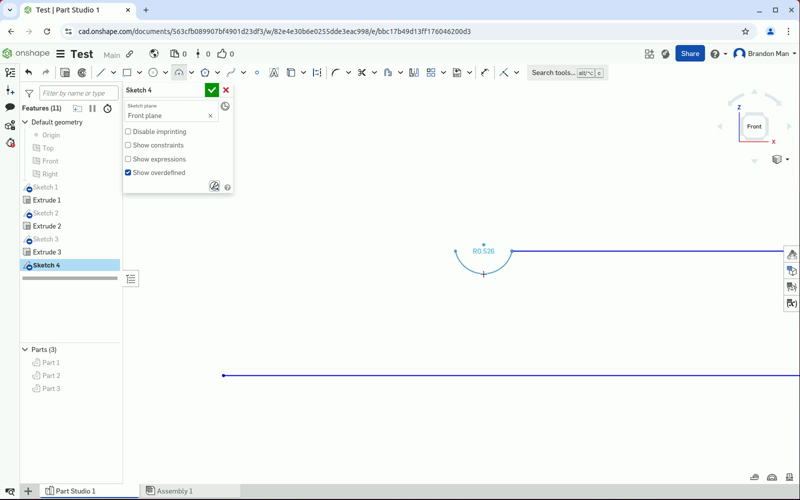
scroll(-6)
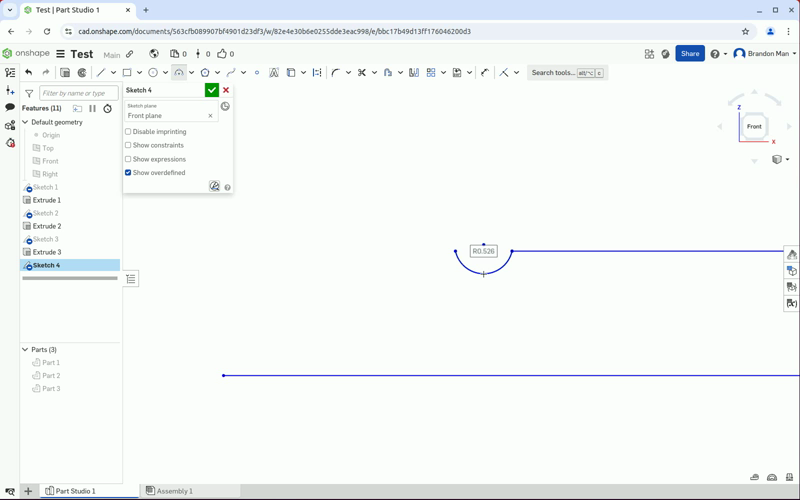
scroll(-6)
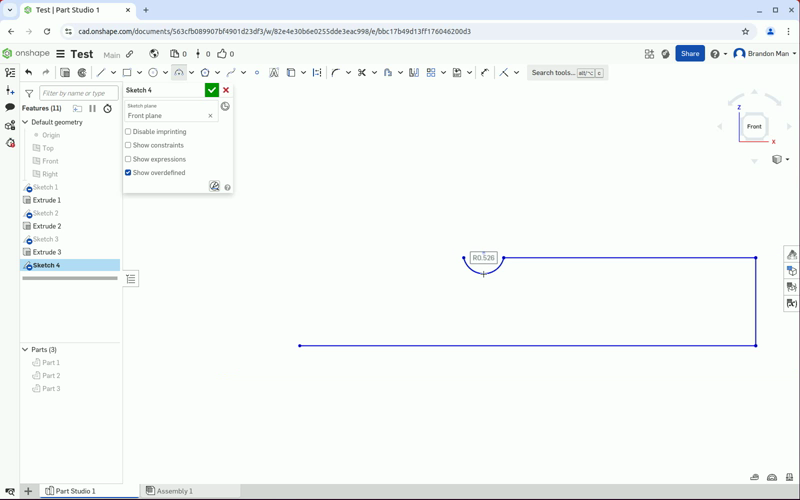
scroll(-6)
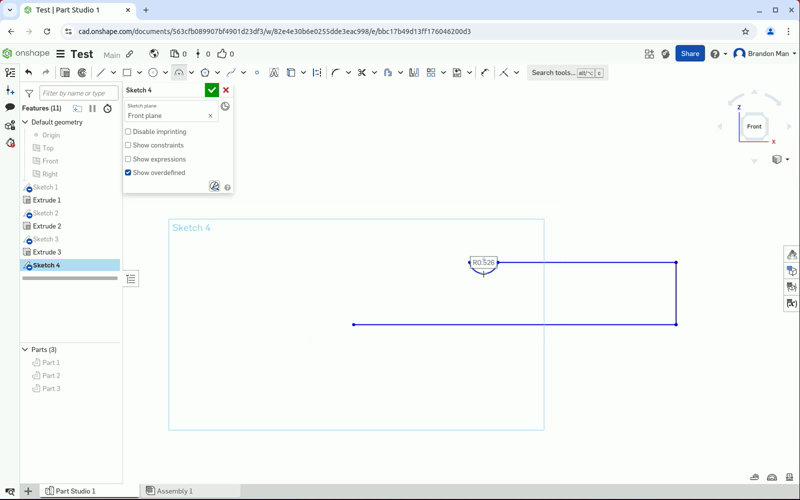
scroll(-6)
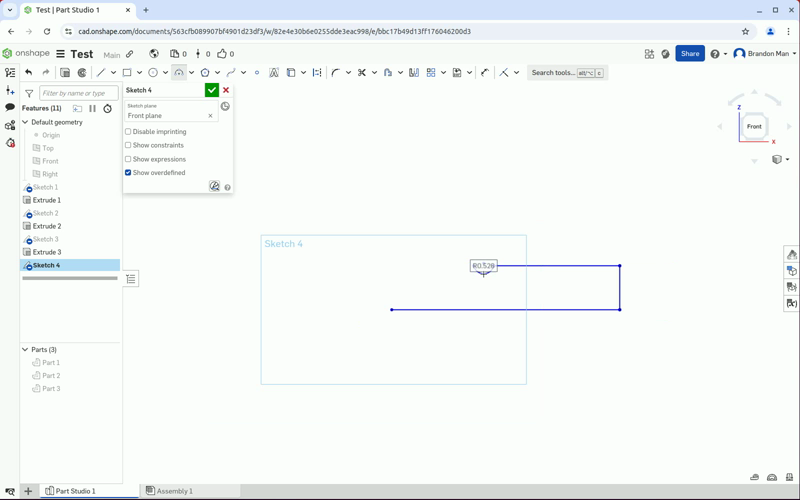
scroll(-6)
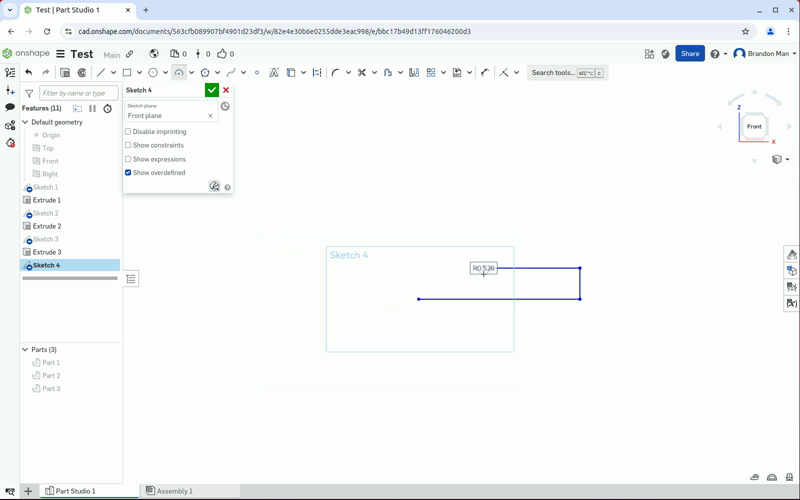
scroll(-6)
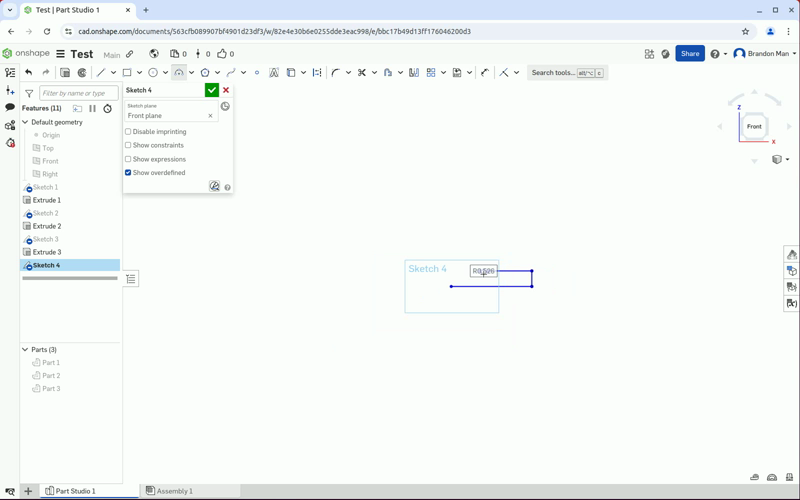
scroll(-6)
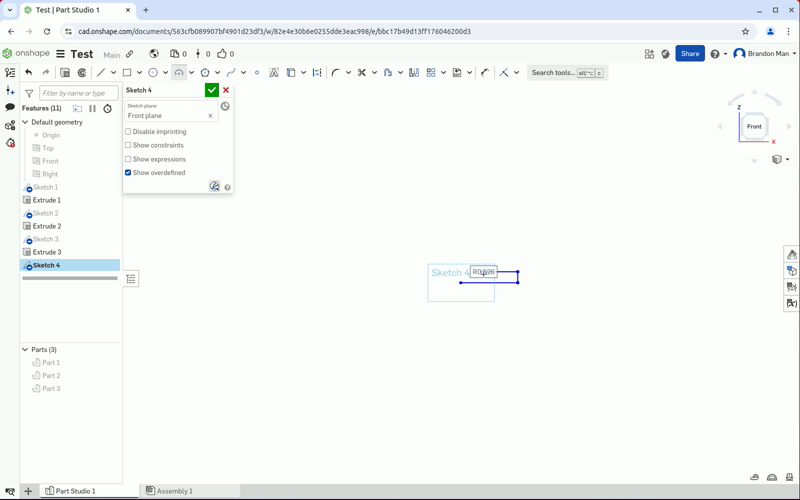
key_up(shift)
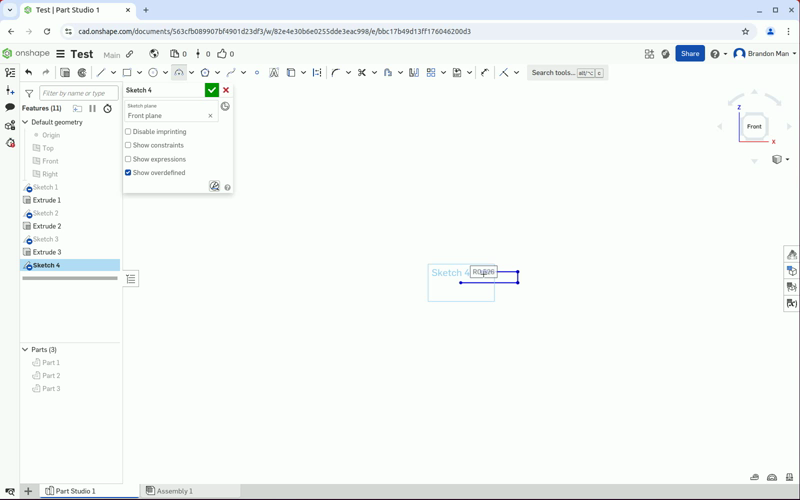
key(esc)
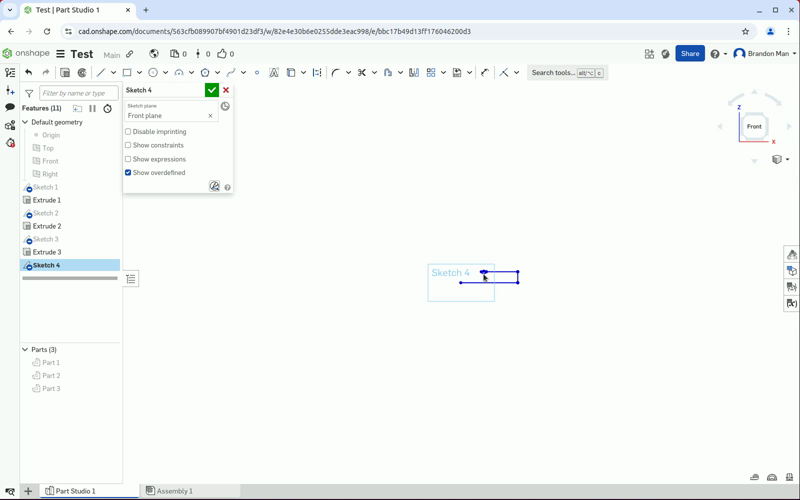
key(l)
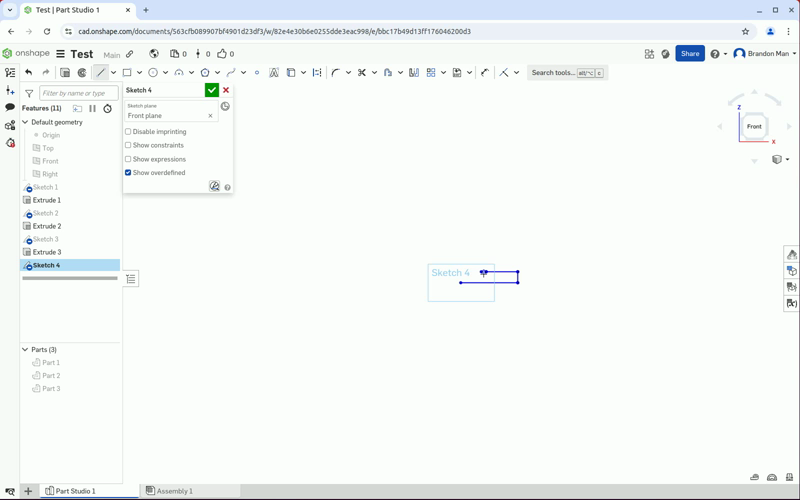
mouse_move(481, 271)
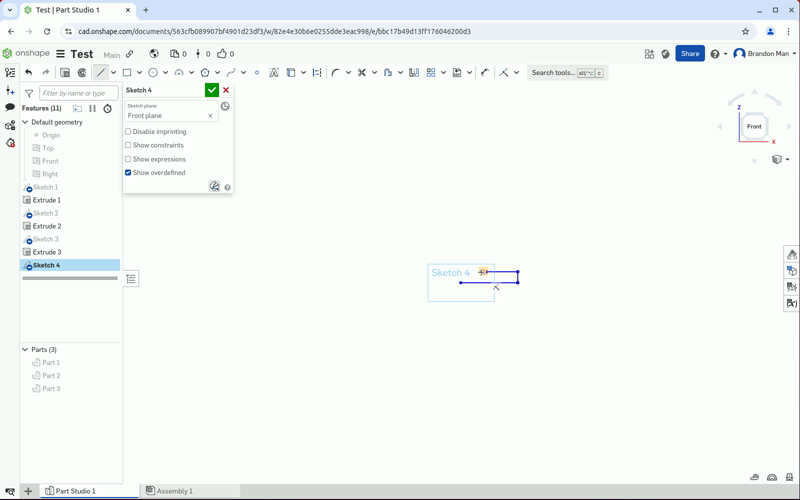
scroll(6)
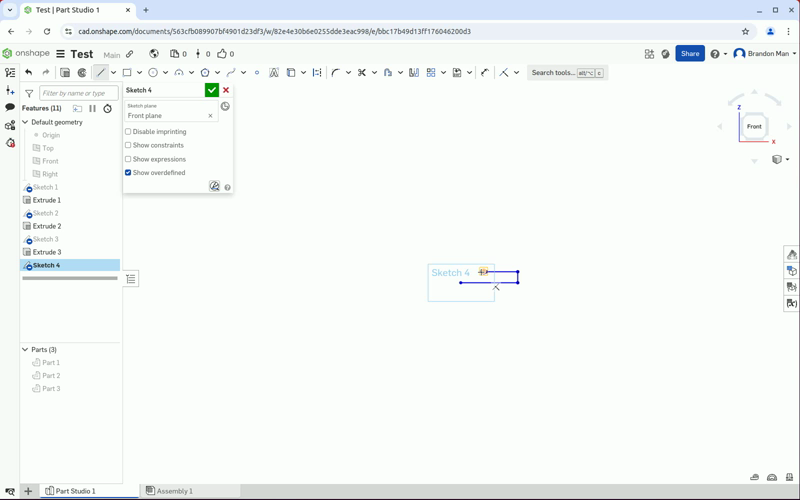
scroll(6)
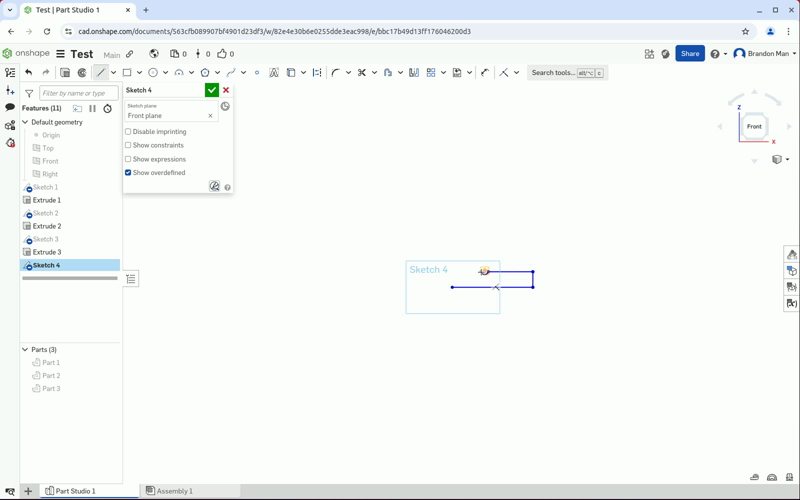
scroll(6)
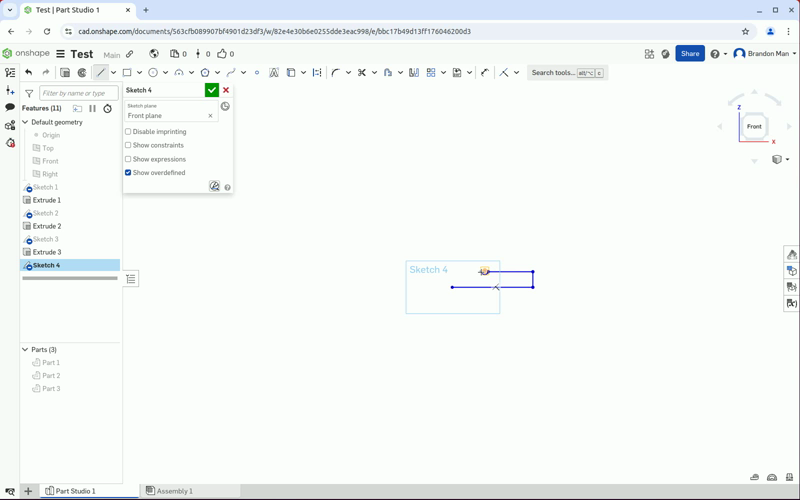
scroll(6)
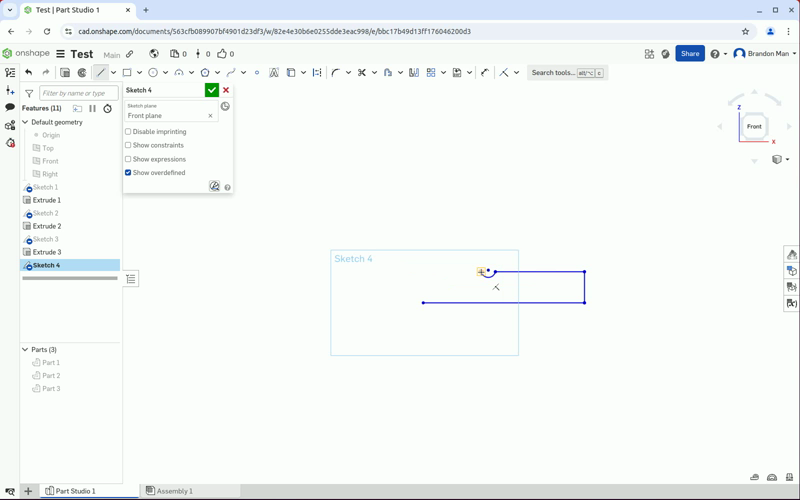
scroll(6)
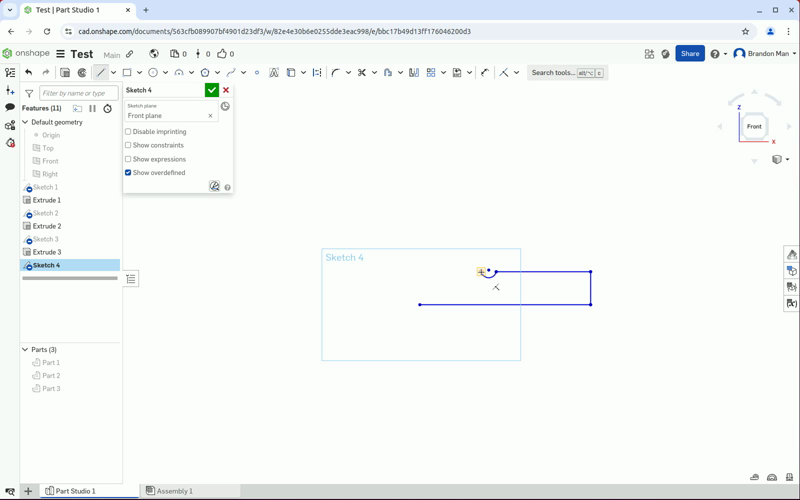
scroll(6)
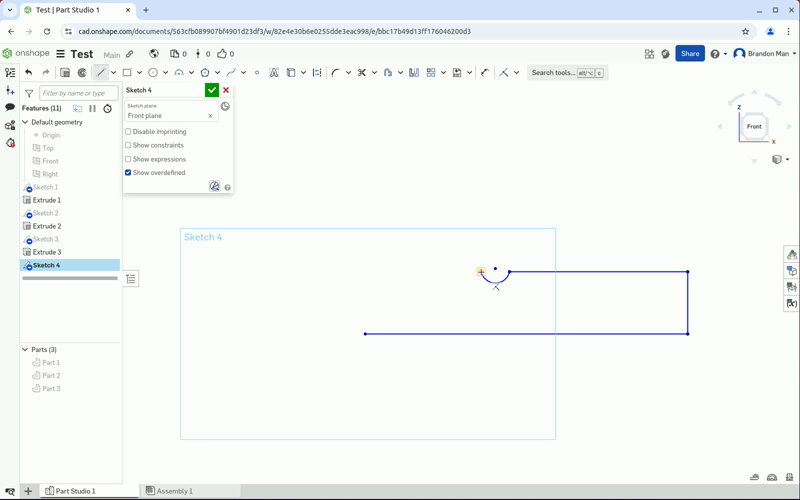
scroll(6)
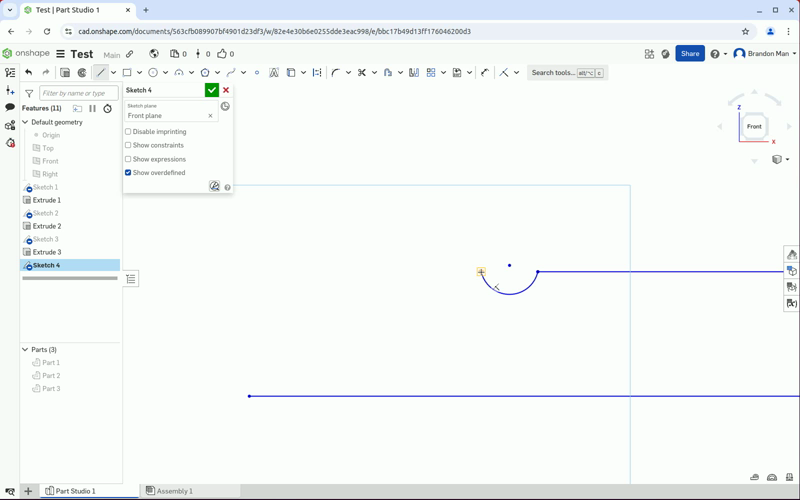
click(481, 271)
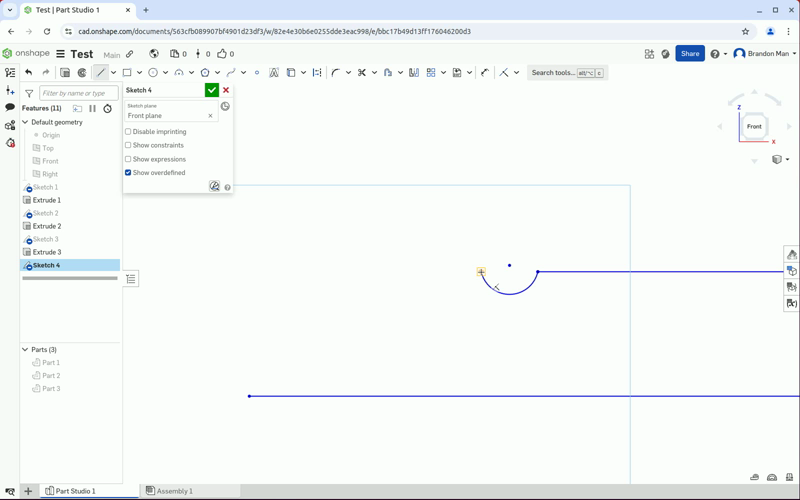
scroll(-6)
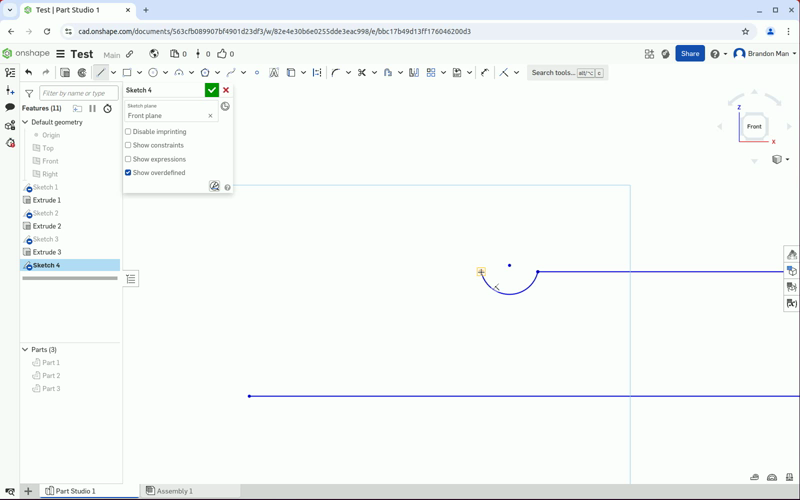
scroll(-6)
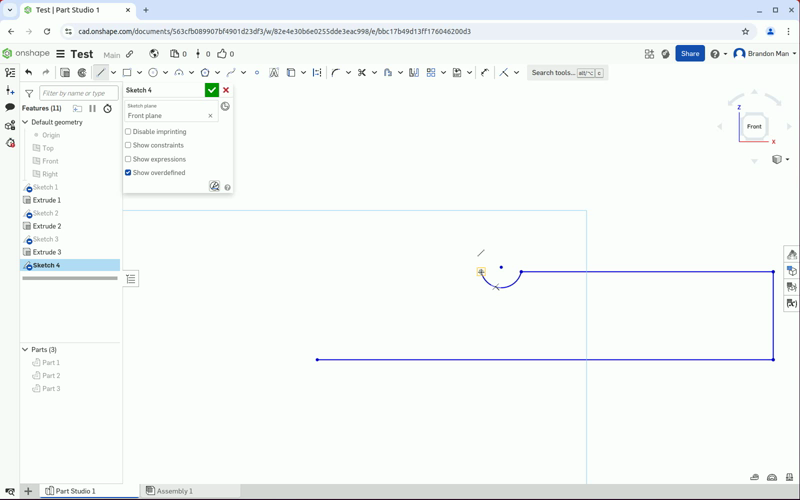
scroll(-6)
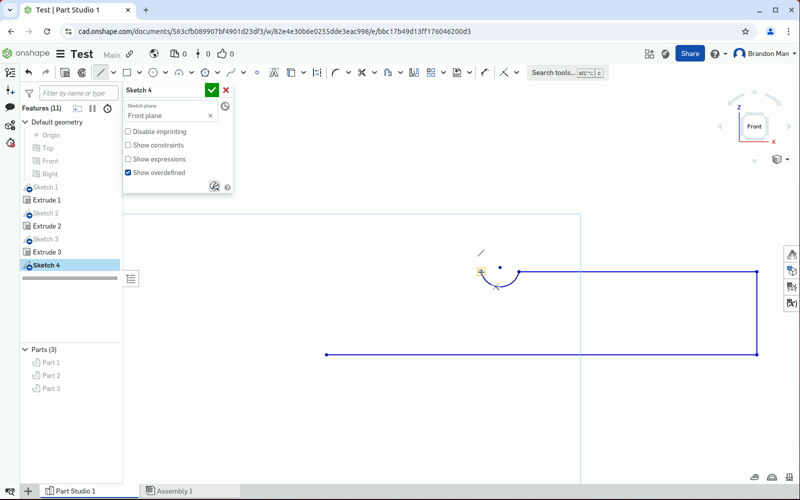
scroll(-6)
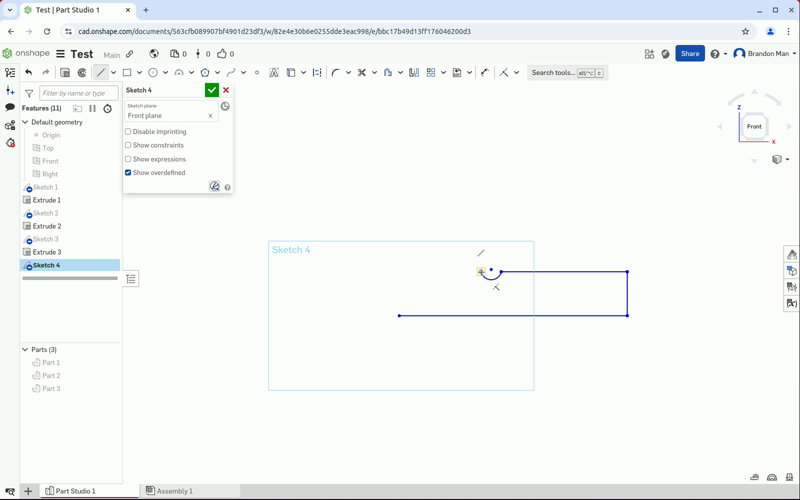
scroll(-6)
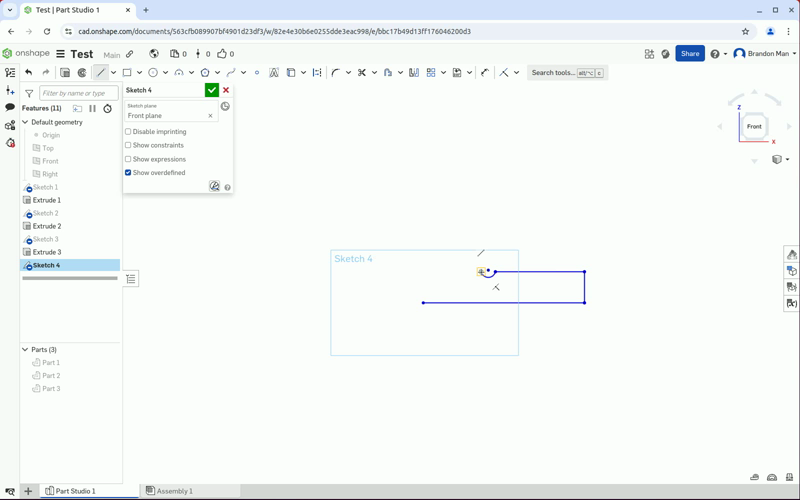
scroll(-6)
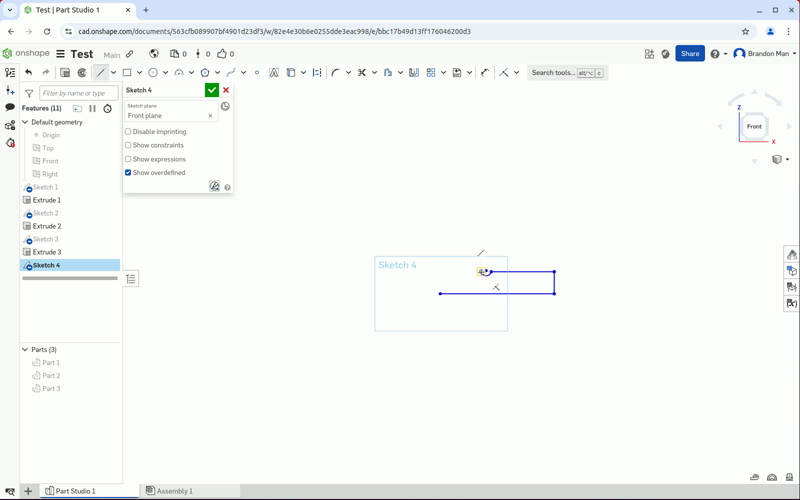
scroll(-6)
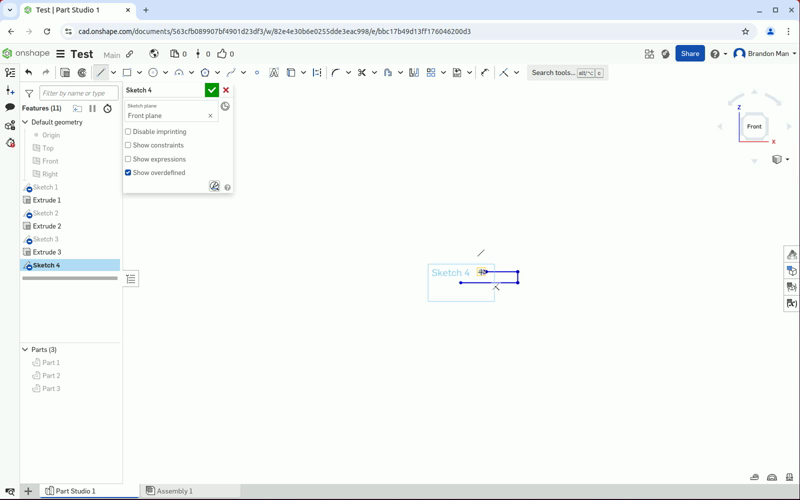
key_down(shift)
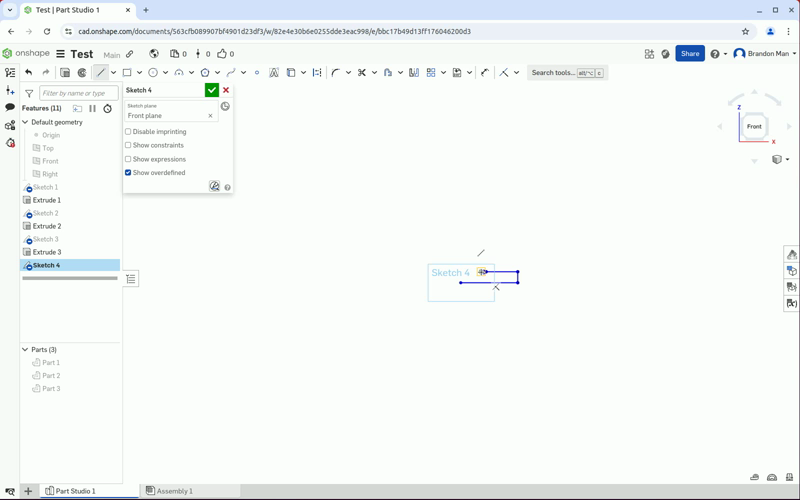
mouse_move(511, 271)
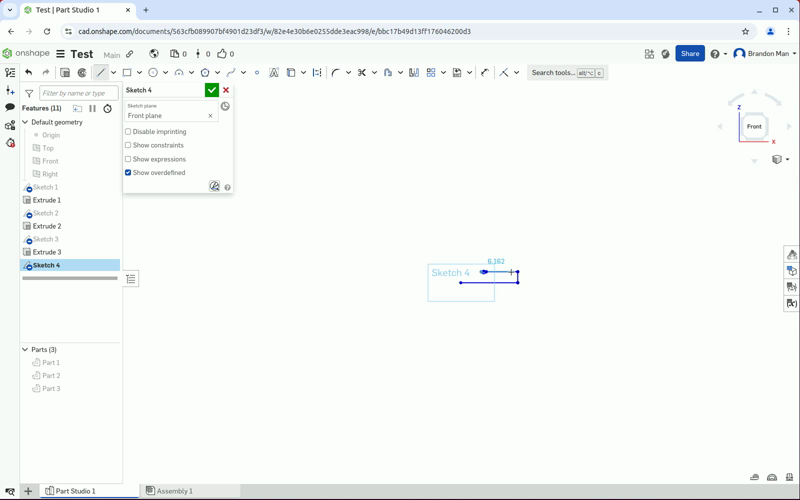
mouse_move(460, 271)
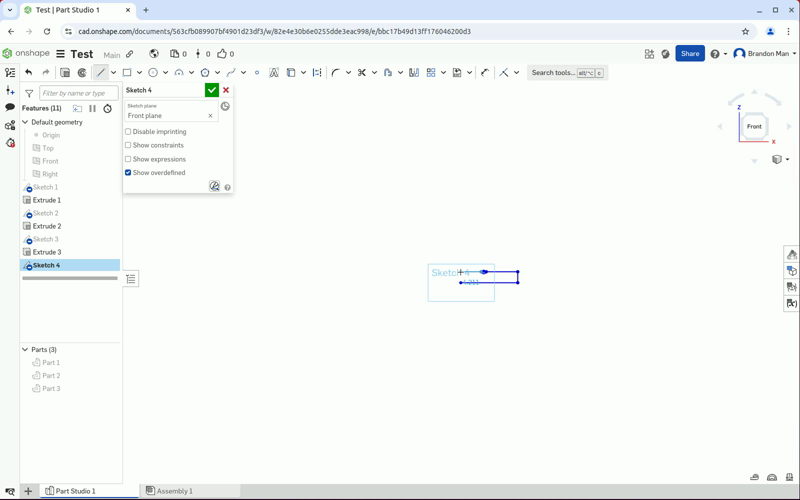
click(460, 271)
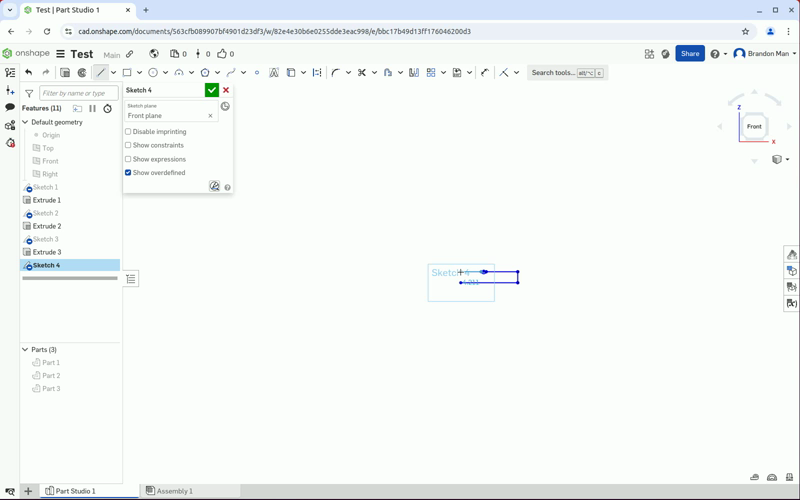
key_up(shift)
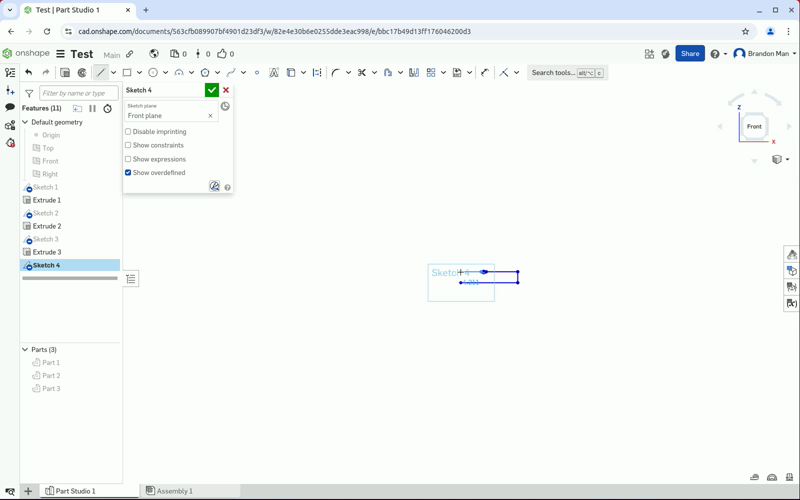
mouse_move(490, 271)
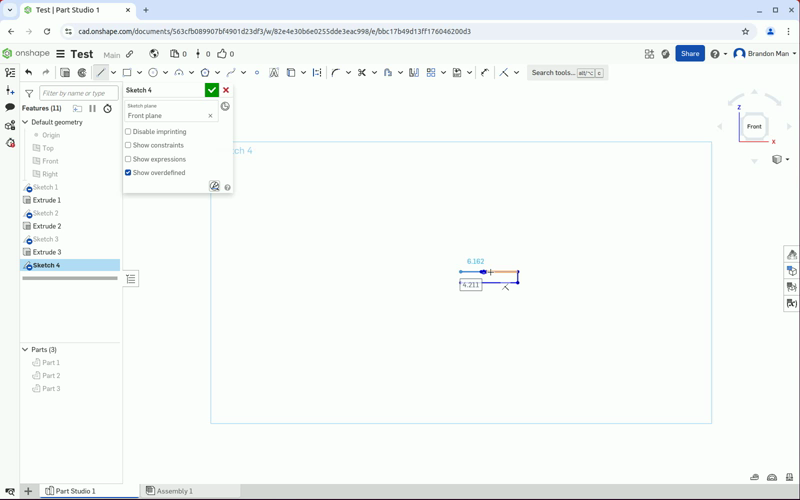
key_down(shift)
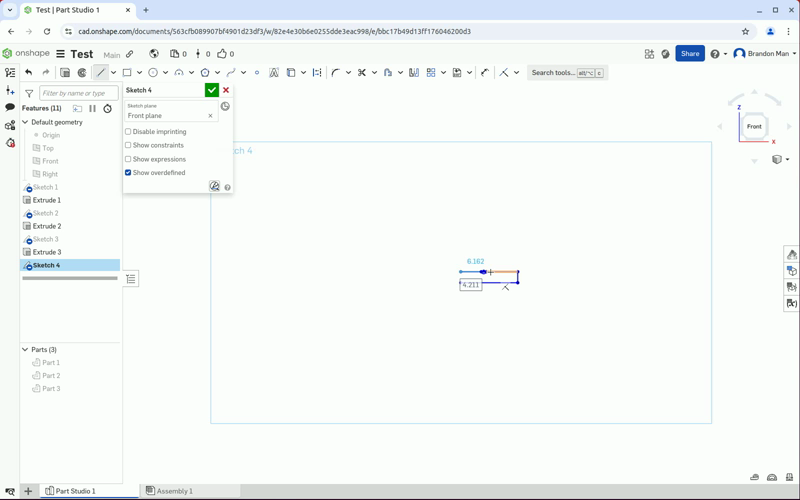
mouse_move(460, 282)
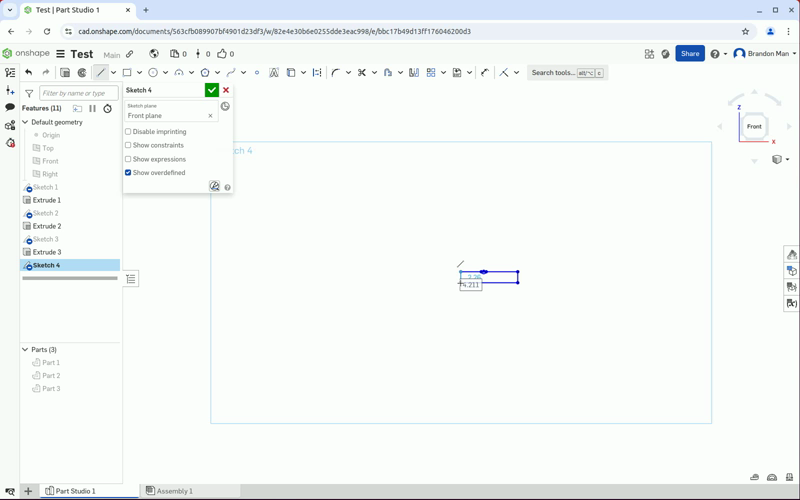
key_up(shift)
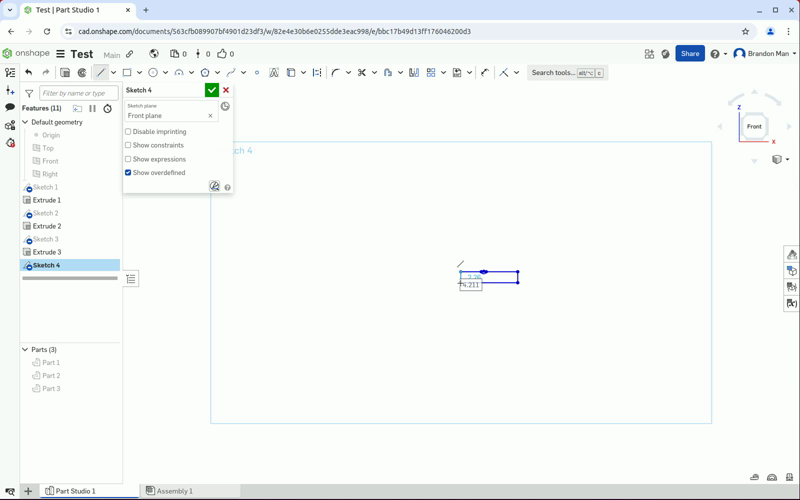
click(460, 282)
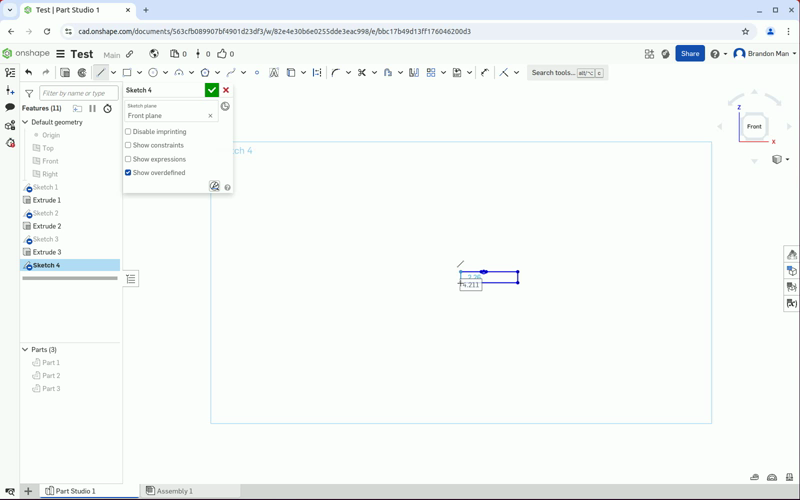
key(esc)
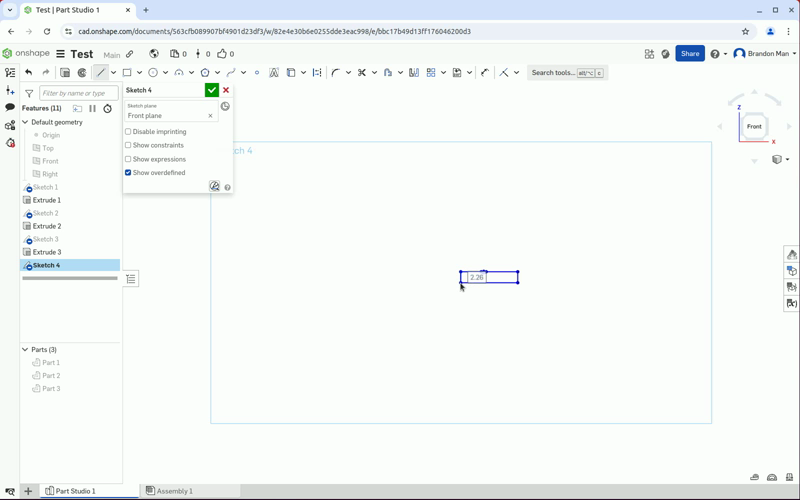
mouse_move(484, 282)
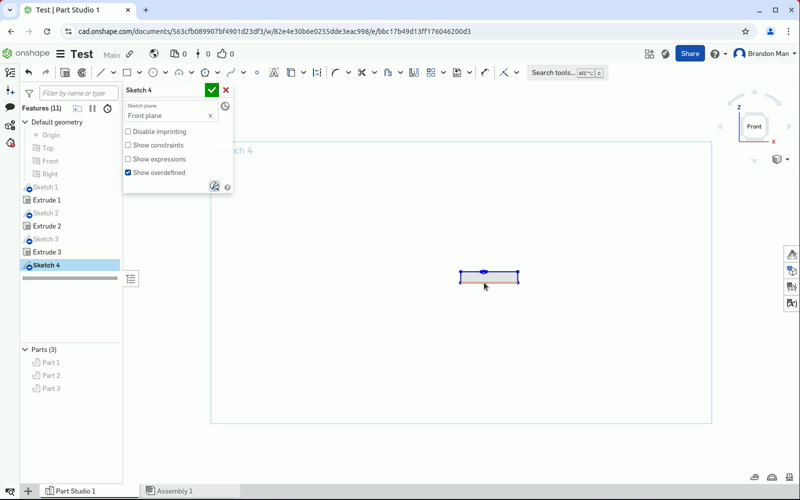
scroll(6)
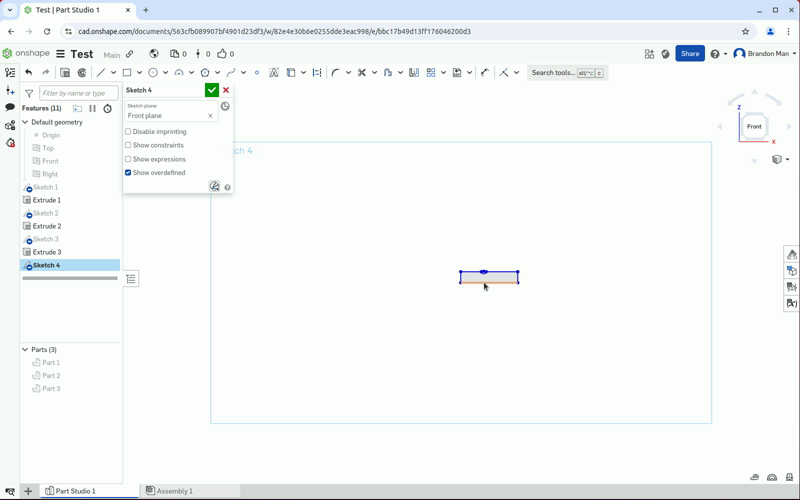
scroll(6)
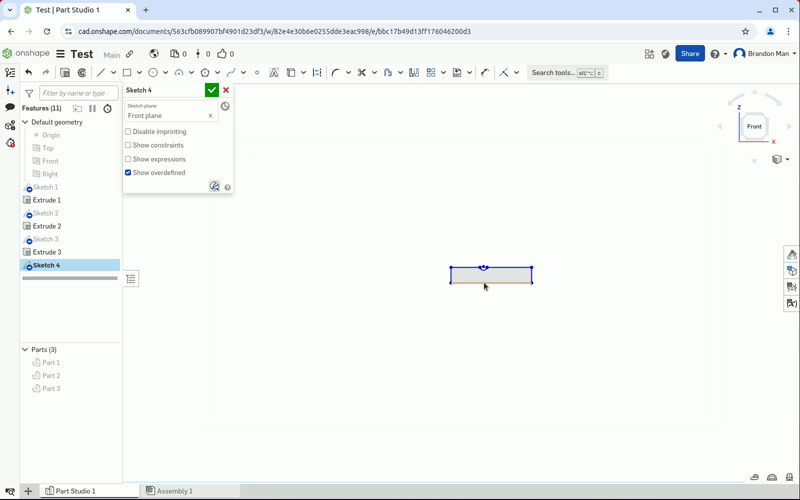
scroll(6)
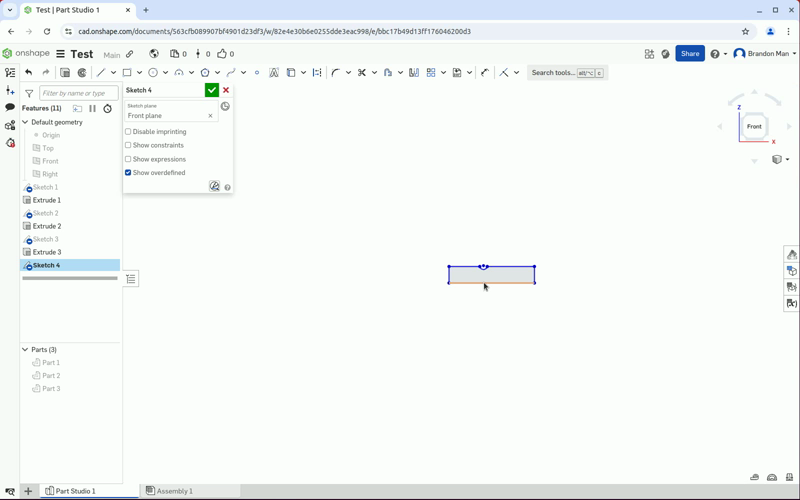
scroll(6)
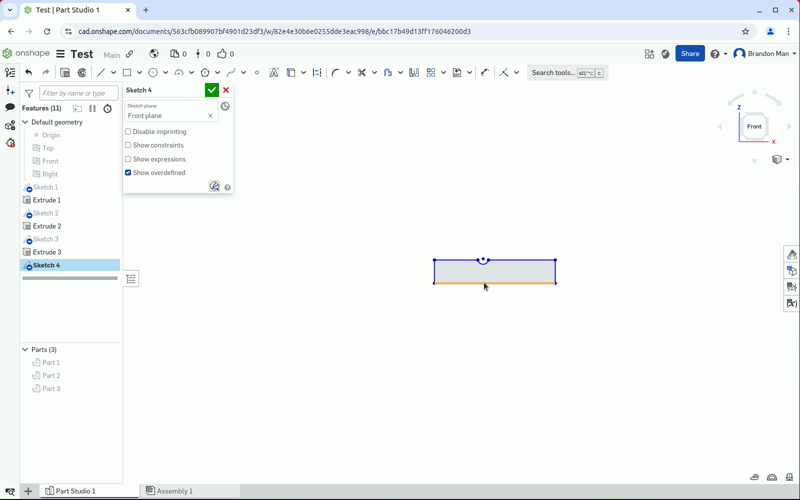
scroll(6)
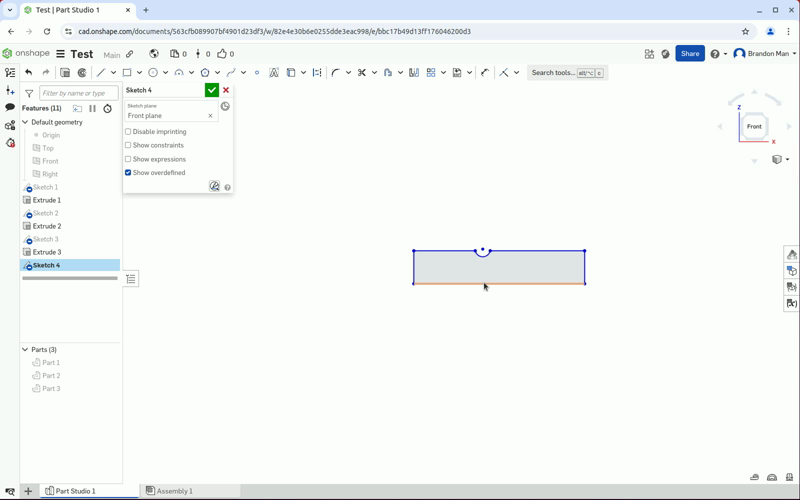
scroll(6)
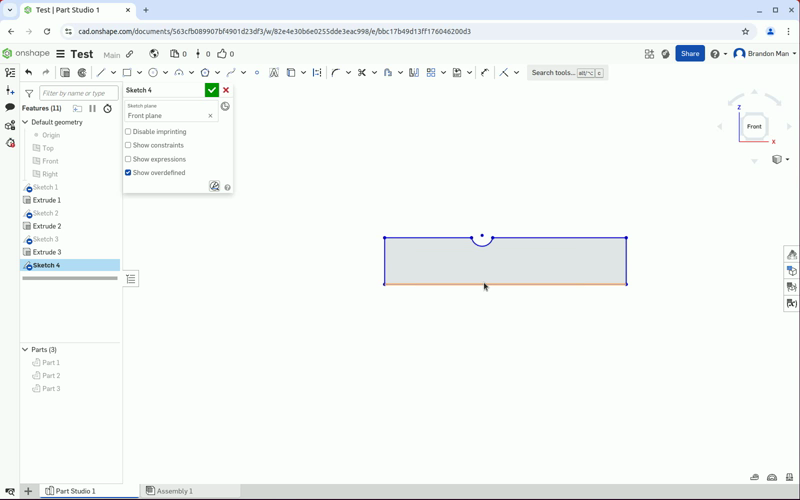
scroll(6)
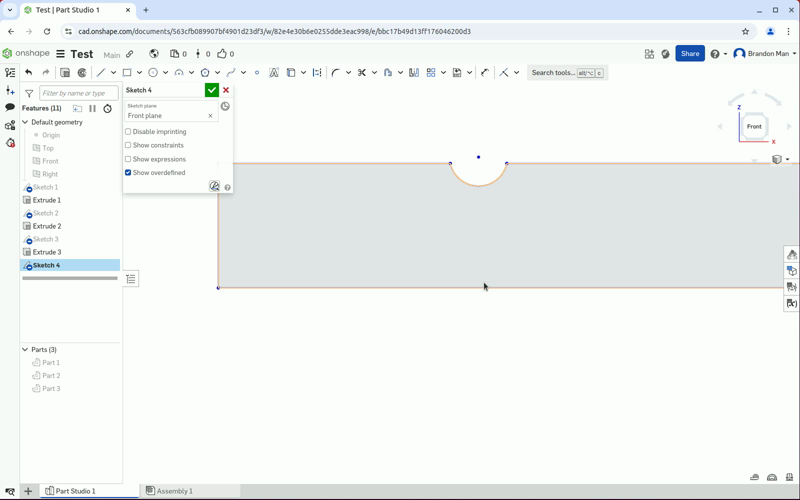
click(484, 282)
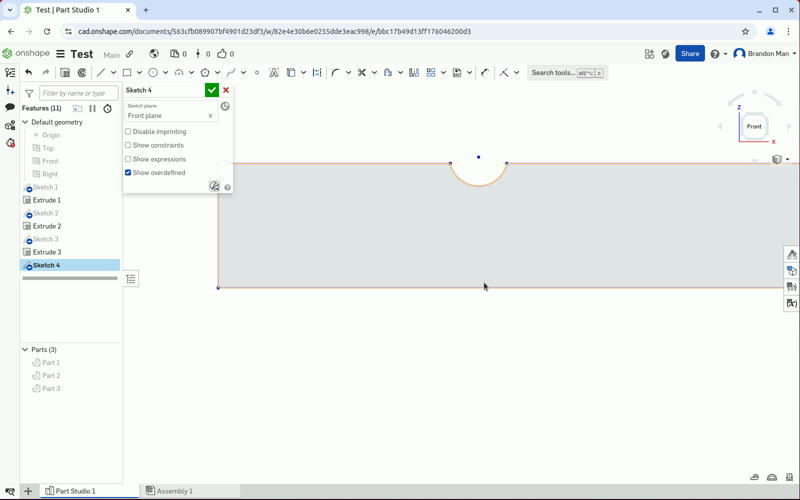
scroll(-6)
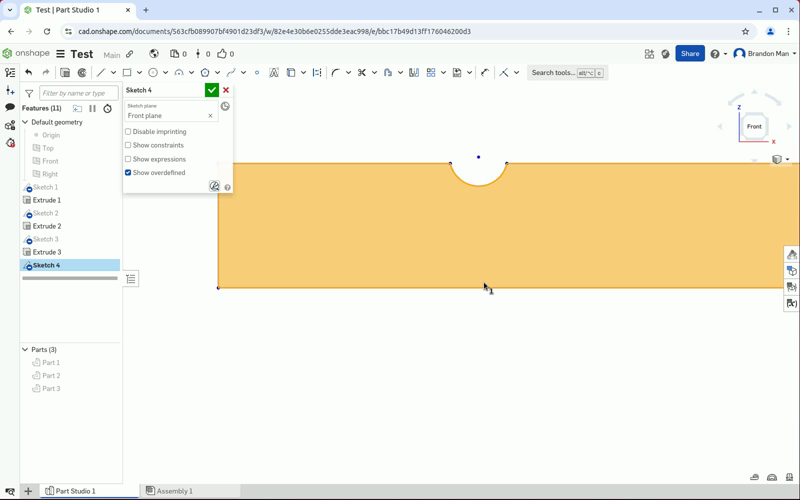
scroll(-6)
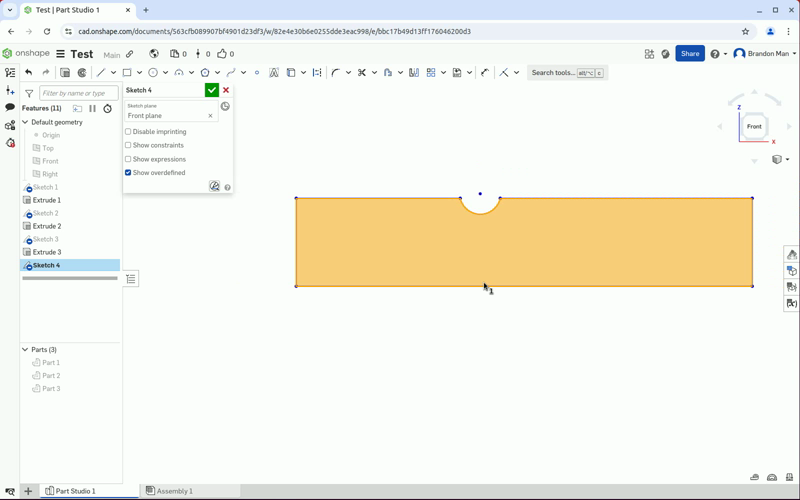
scroll(-6)
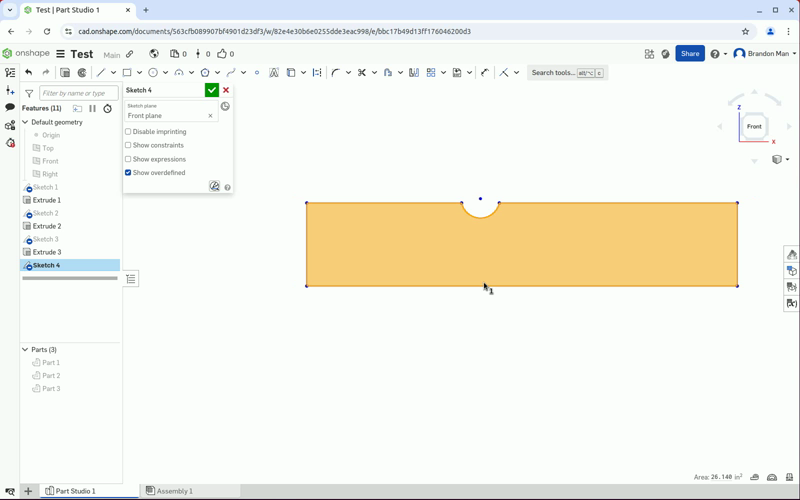
scroll(-6)
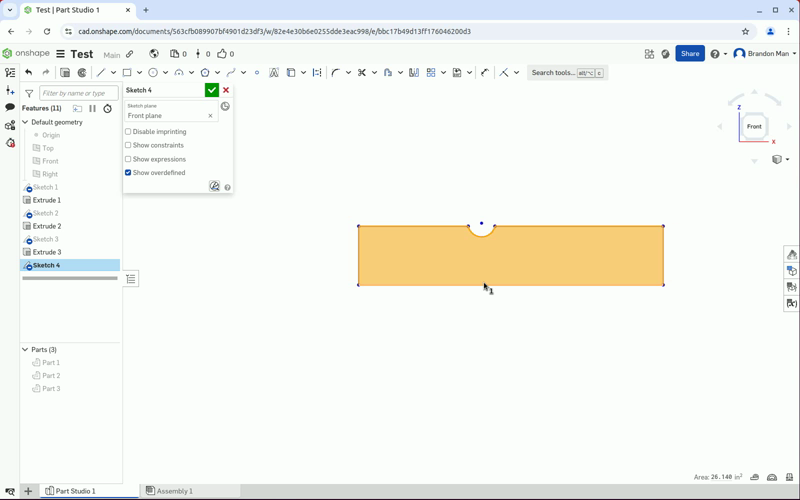
scroll(-6)
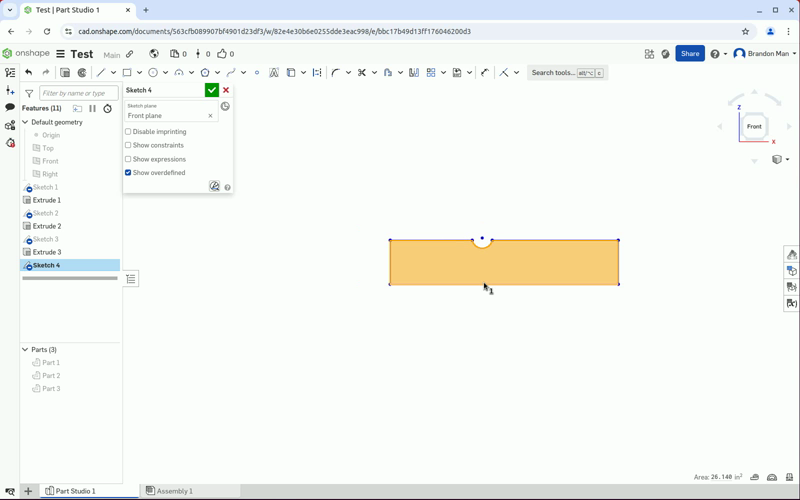
scroll(-6)
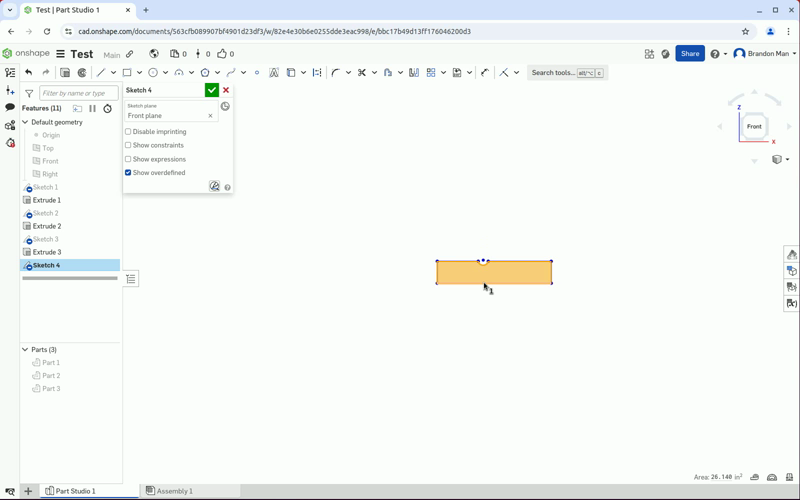
scroll(-6)
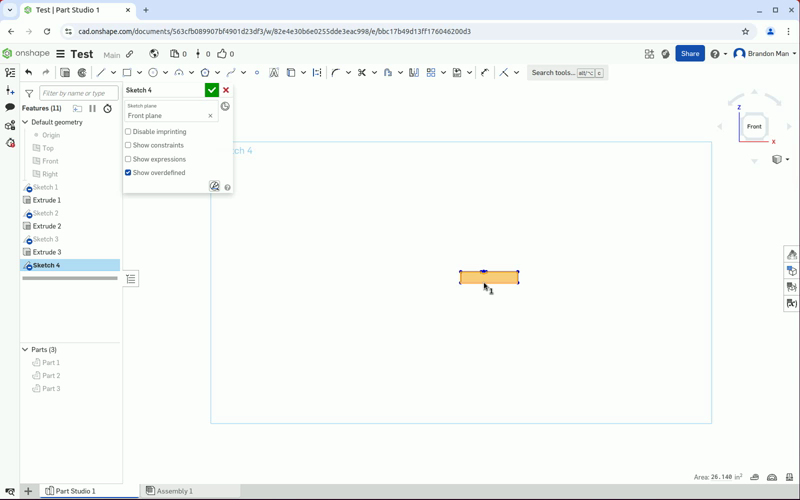
mouse_move(73, 352)
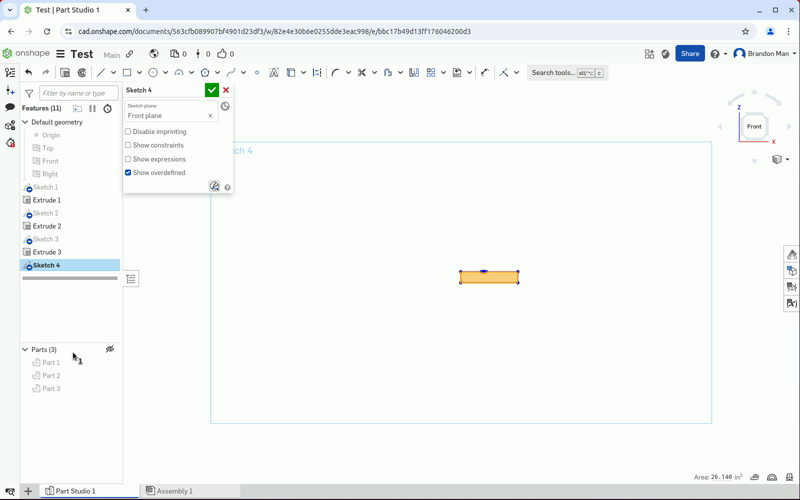
key(shift+y)
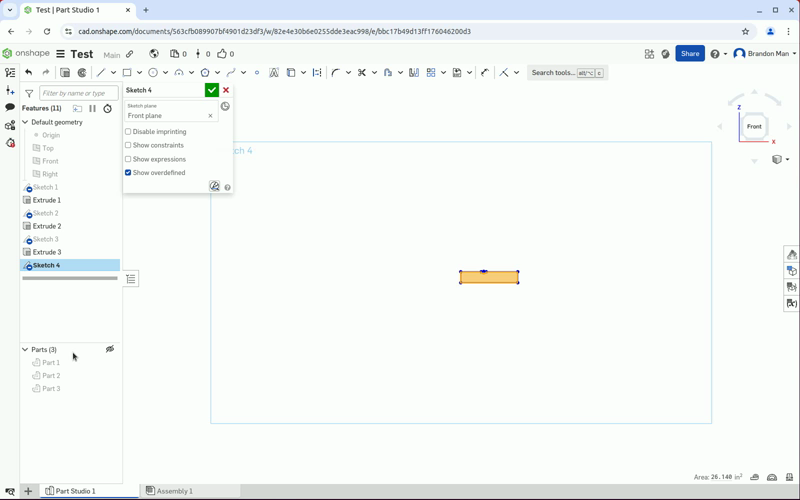
key(shift+e)
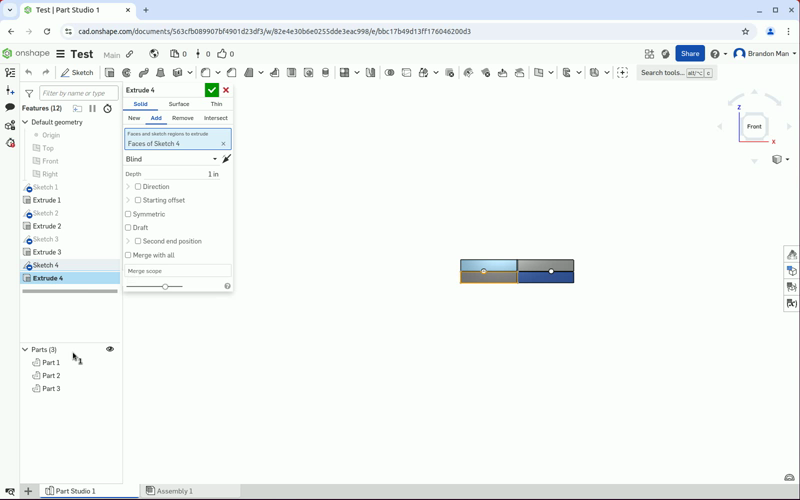
mouse_move(143, 106)
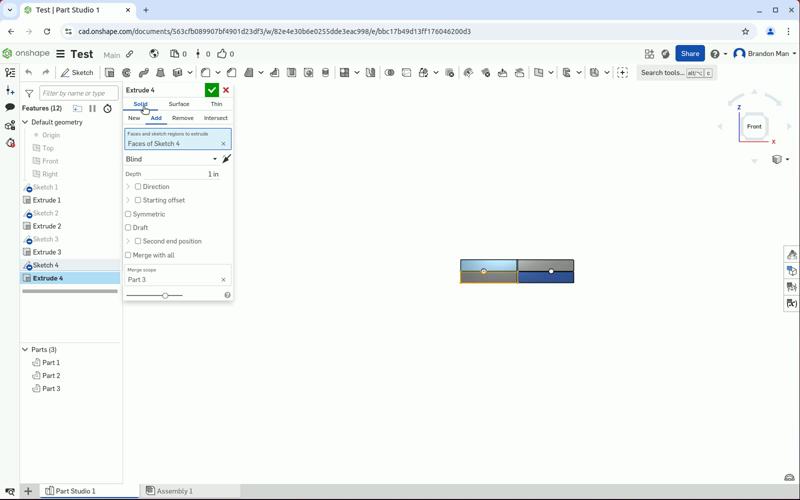
click(143, 106)
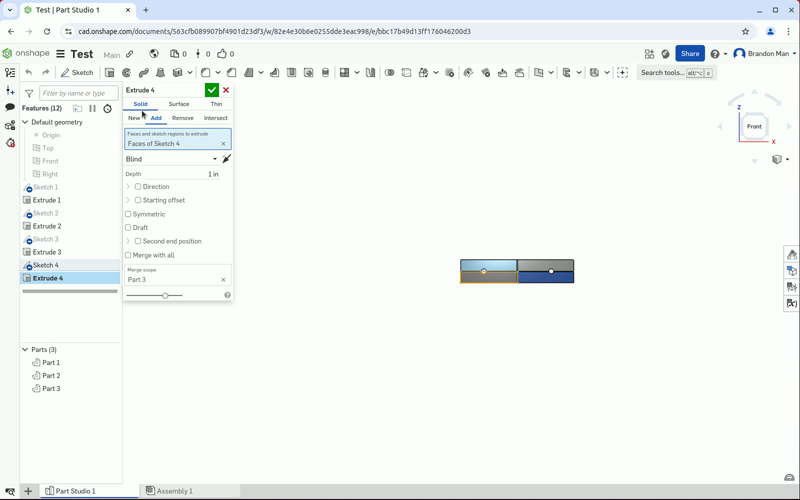
mouse_move(137, 120)
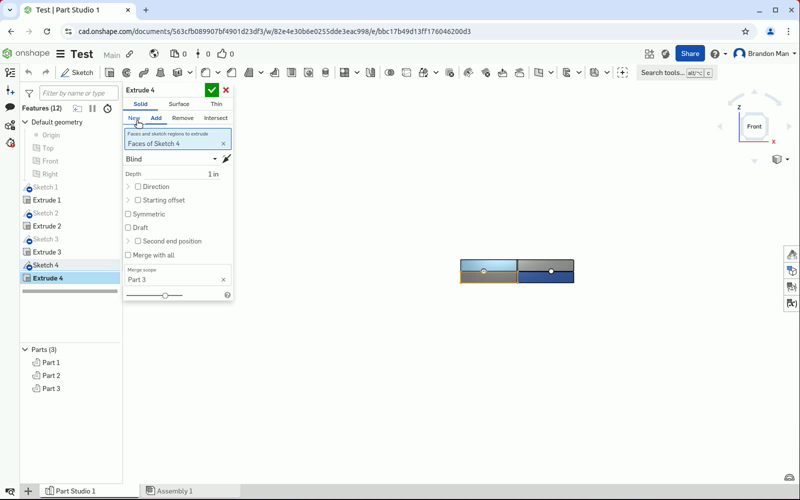
click(137, 120)
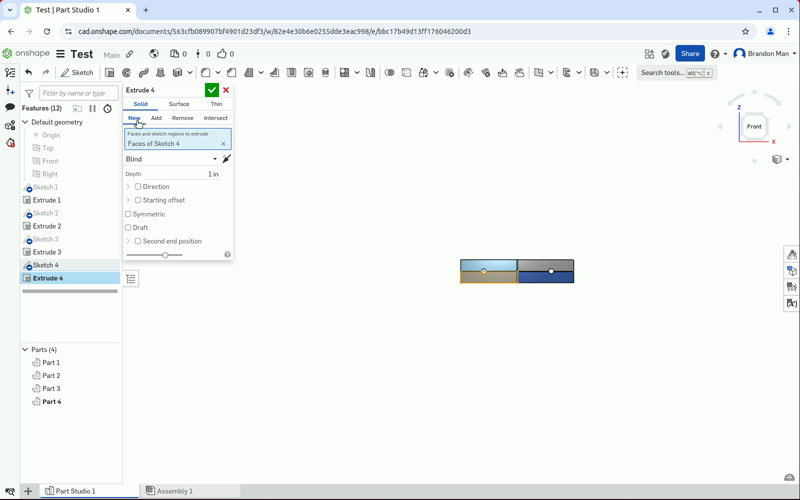
key(tab, 4)
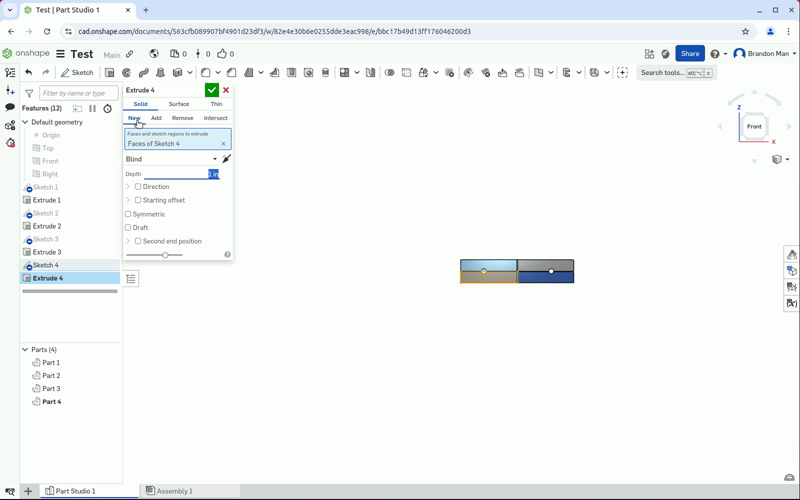
text(2.407)
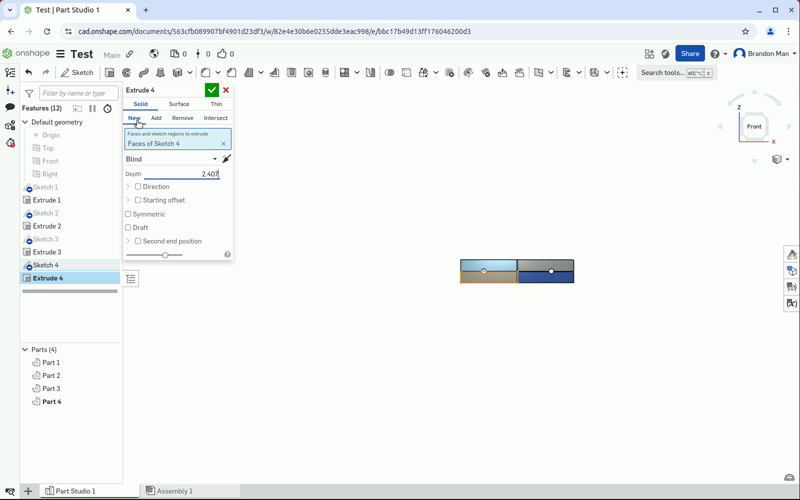
key(enter)
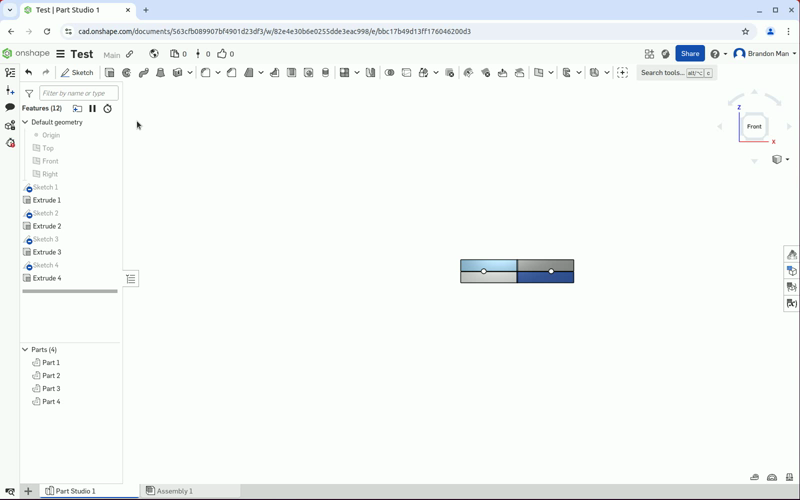
key(shift+h)
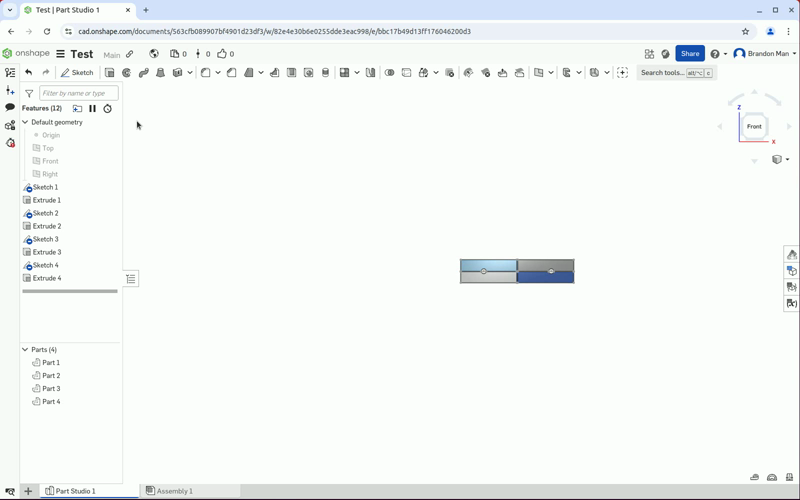
key(shift+h)
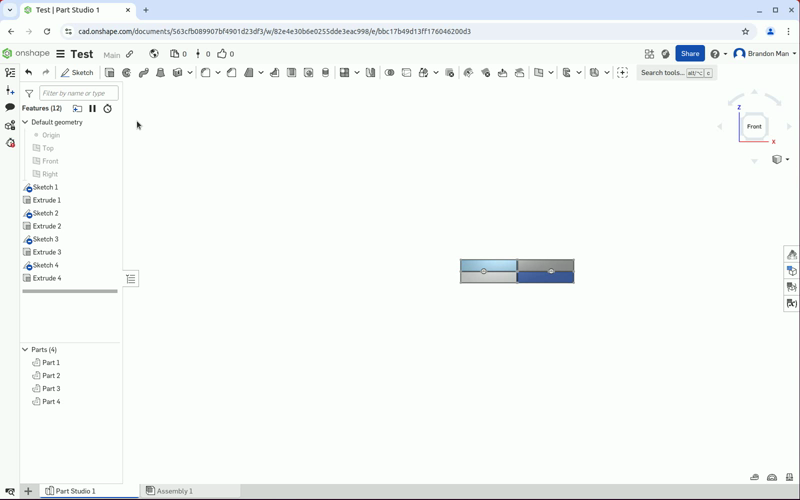
key(shift+7)
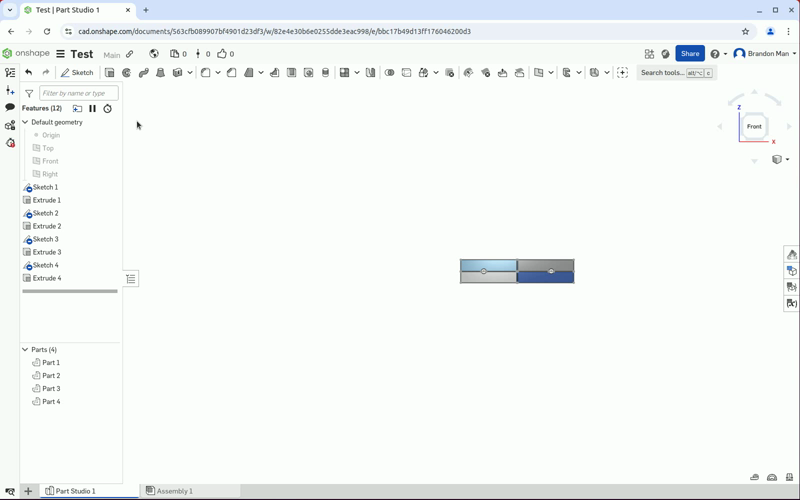
key(left, 2)
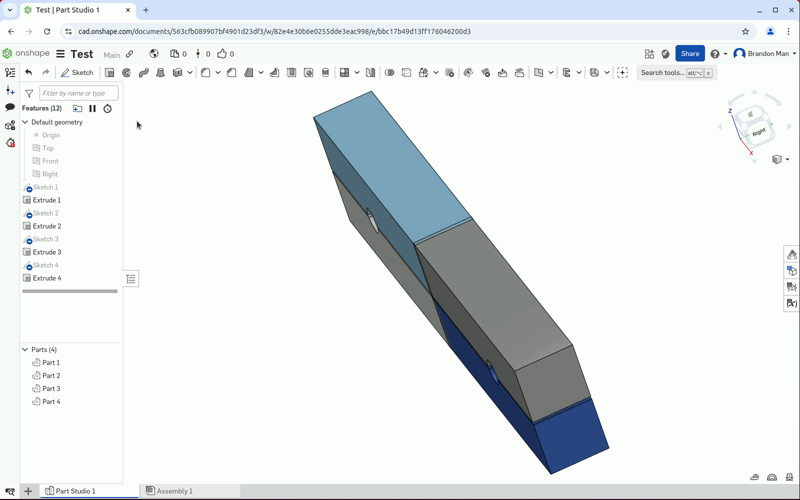
key(down, 2)
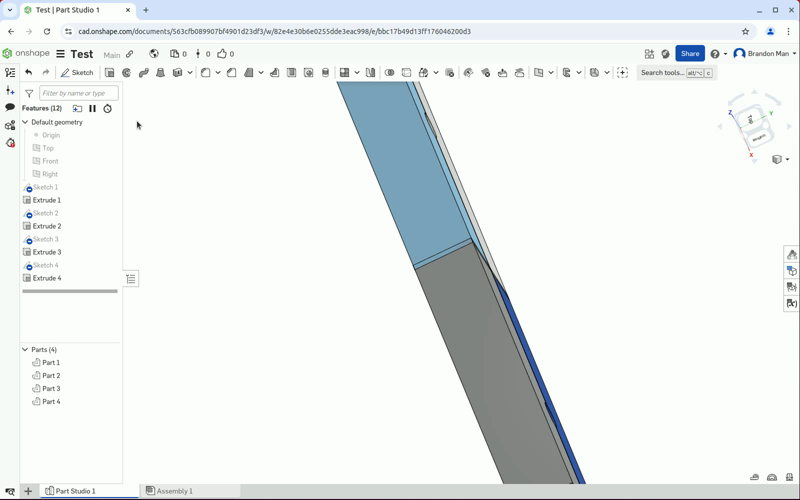
key(up, 2)
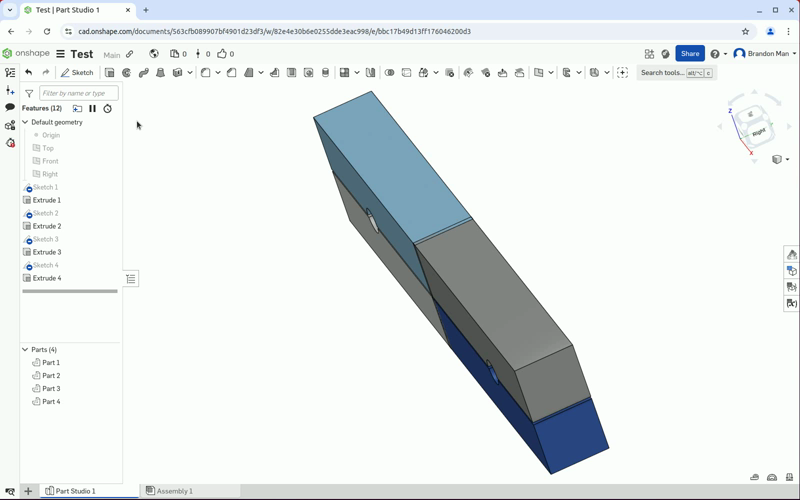
key(right, 2)
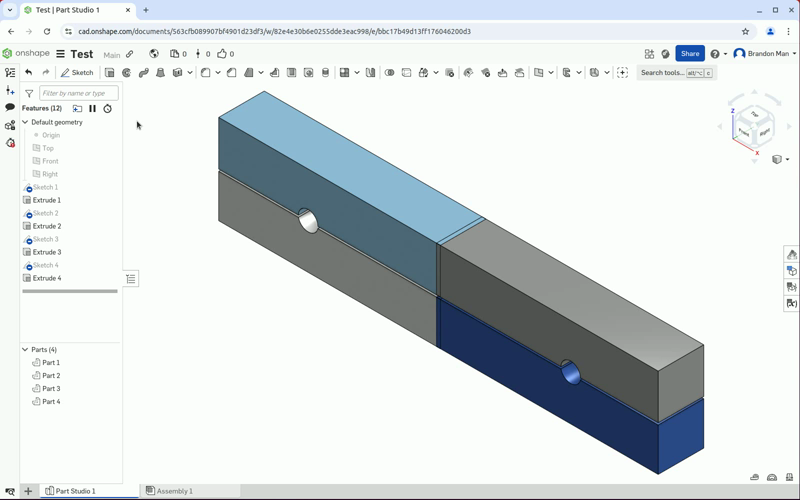
mouse_move(73, 189)
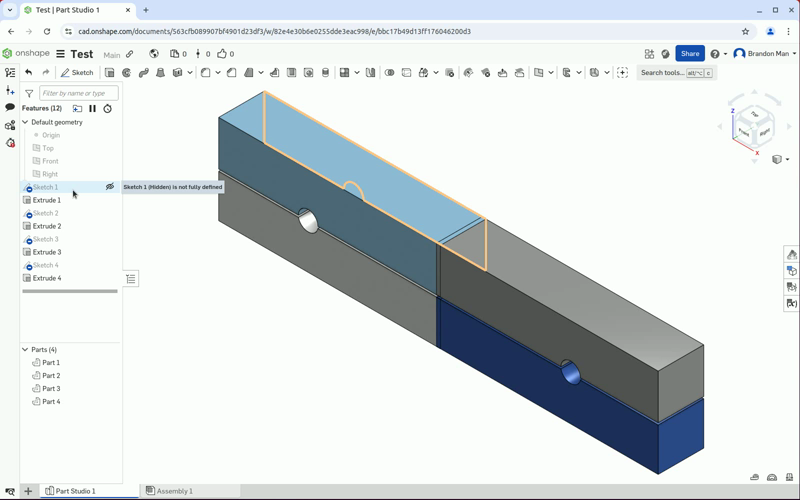
click(73, 189)